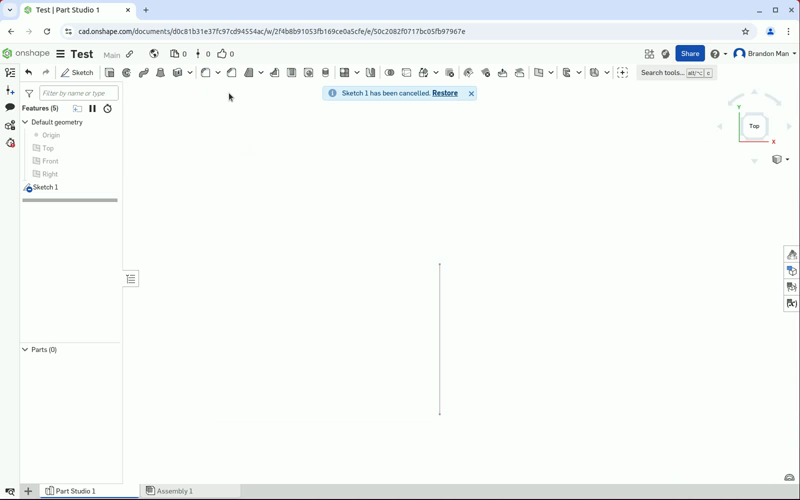
key(shift+h)
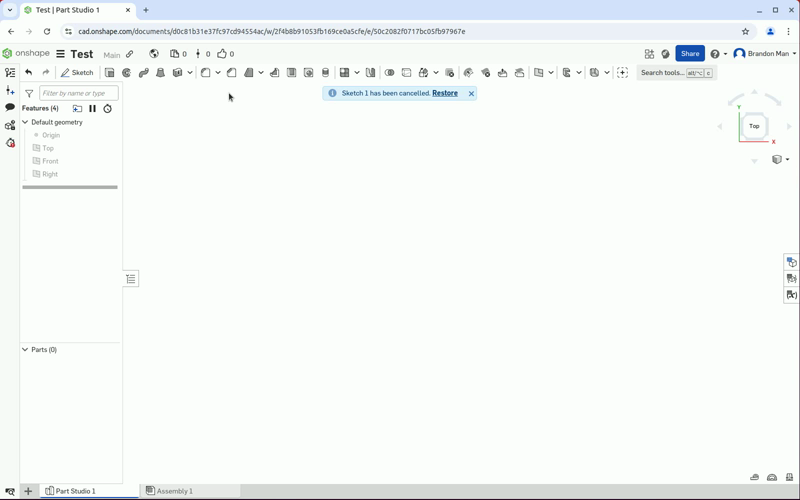
mouse_move(73, 352)
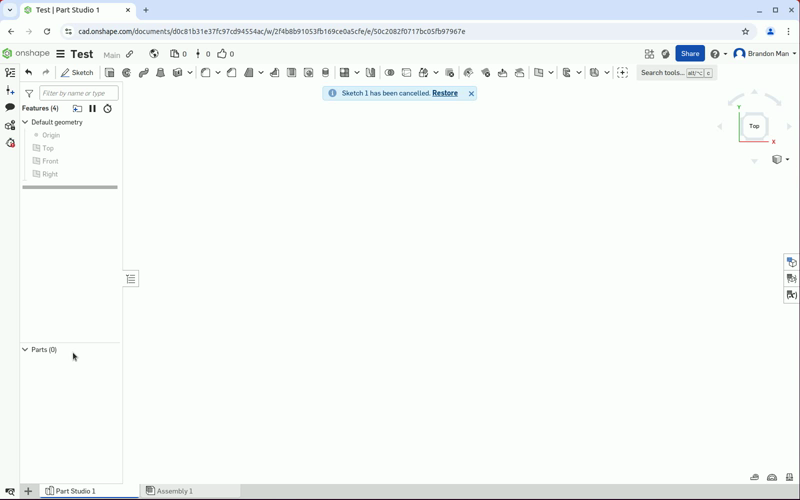
key(y)
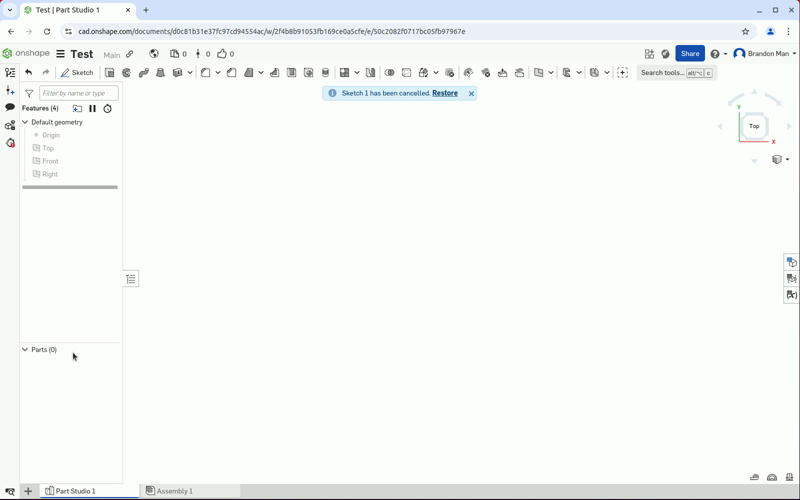
key(shift+p)
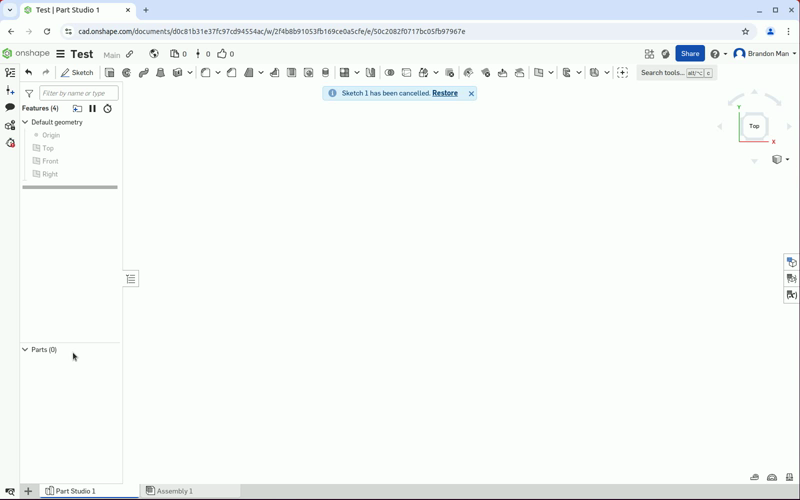
key(space)
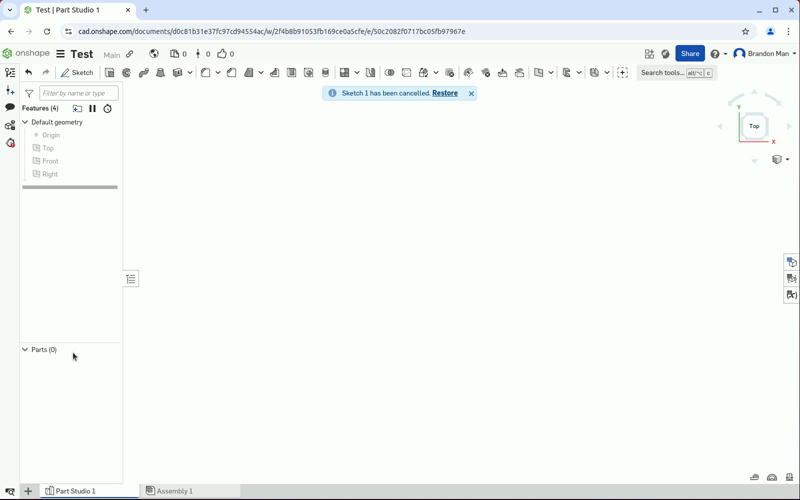
key_down(shift)
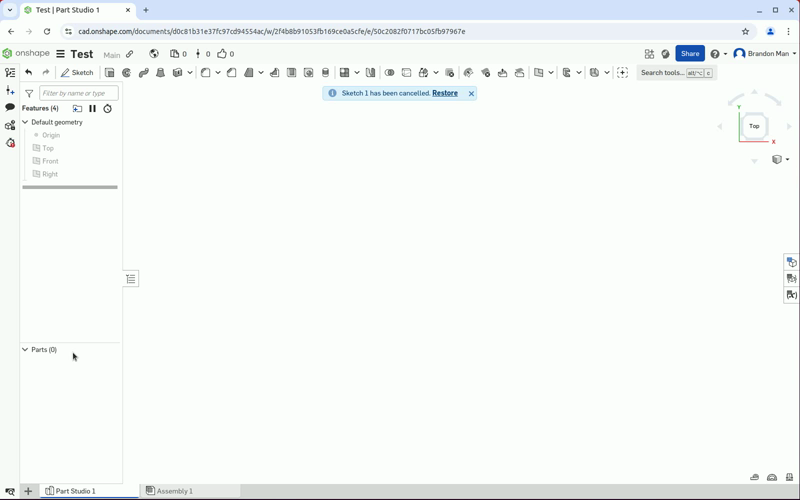
key(up)
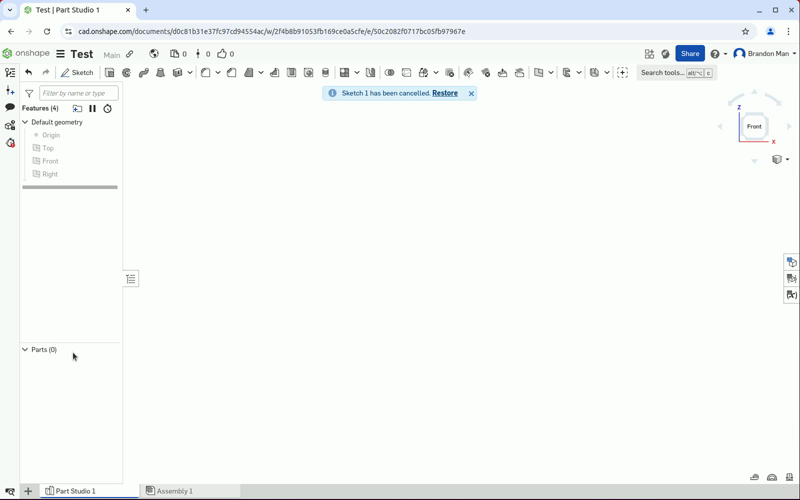
key_up(shift)
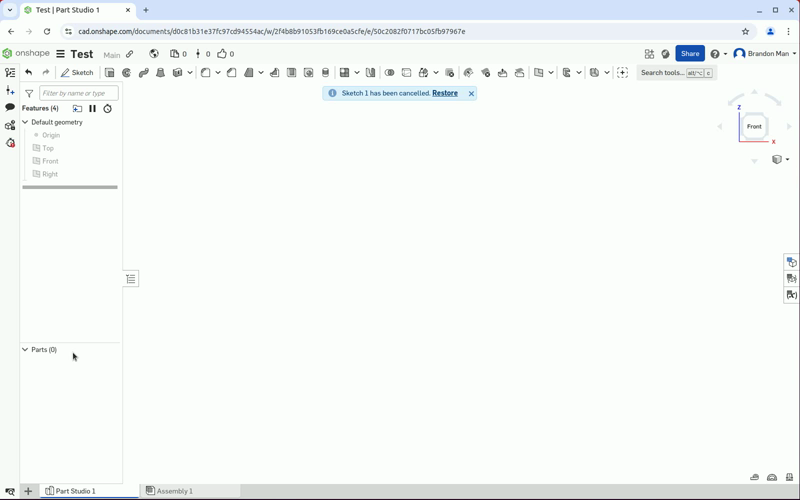
mouse_move(73, 352)
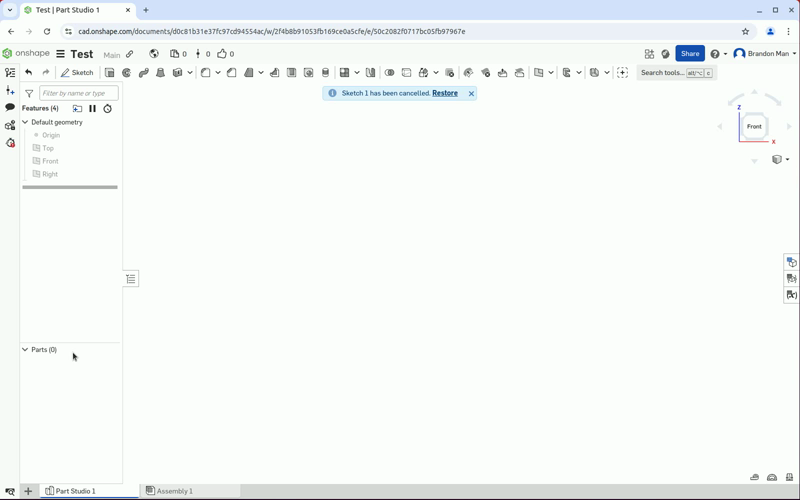
key(shift+y)
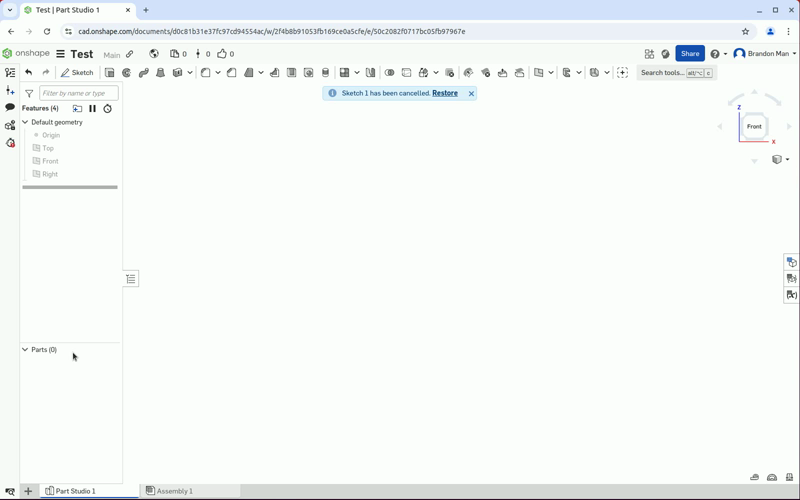
key(shift+s)
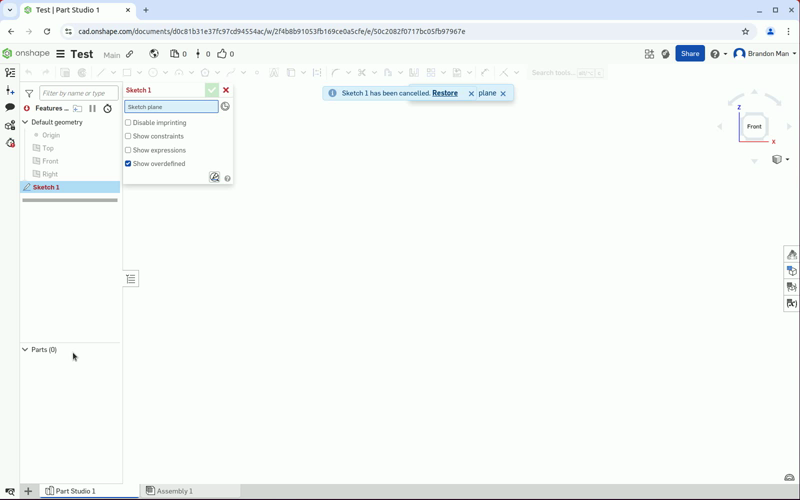
mouse_move(73, 163)
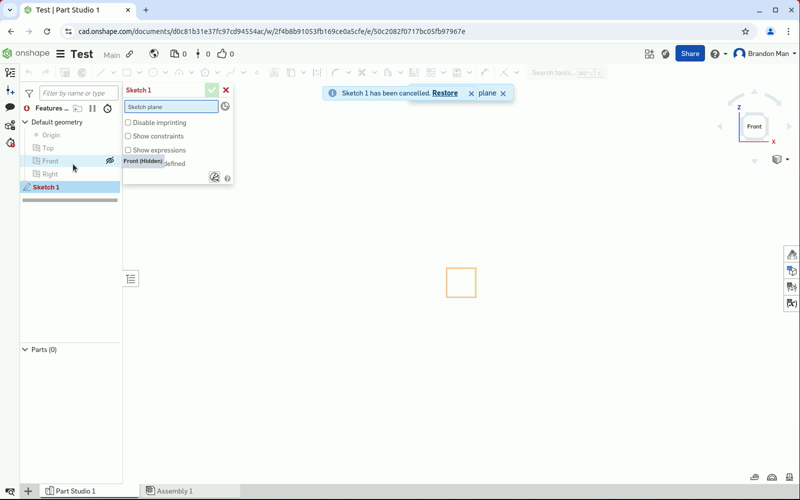
click(73, 163)
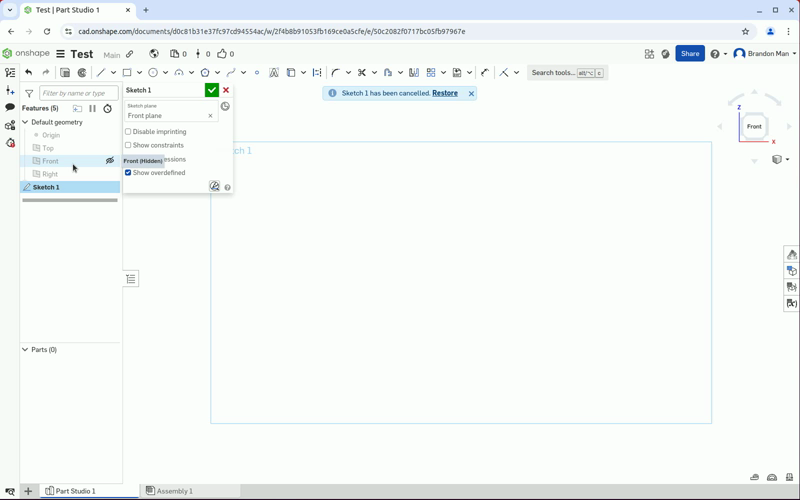
mouse_move(73, 352)
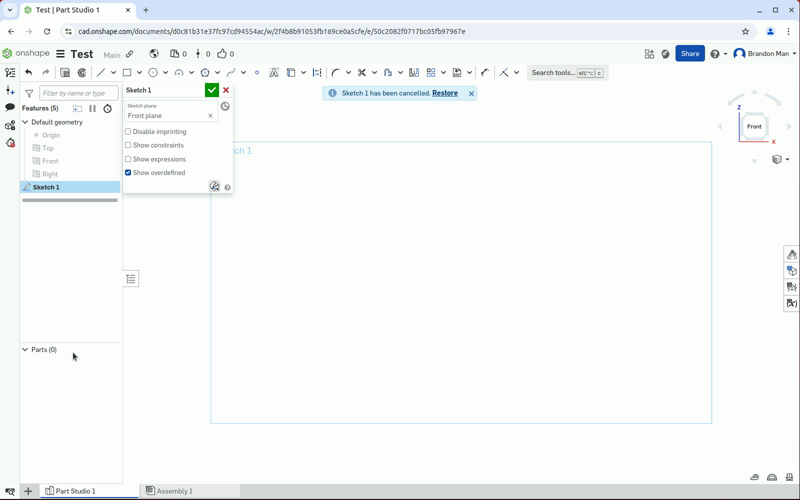
key(y)
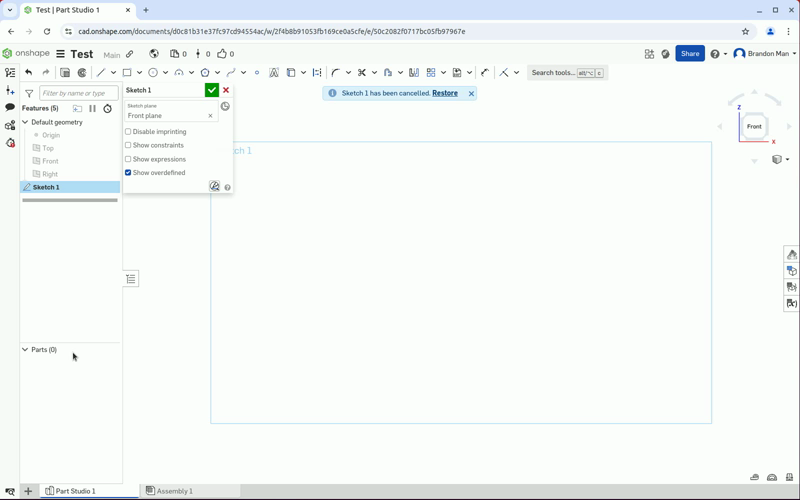
key(l)
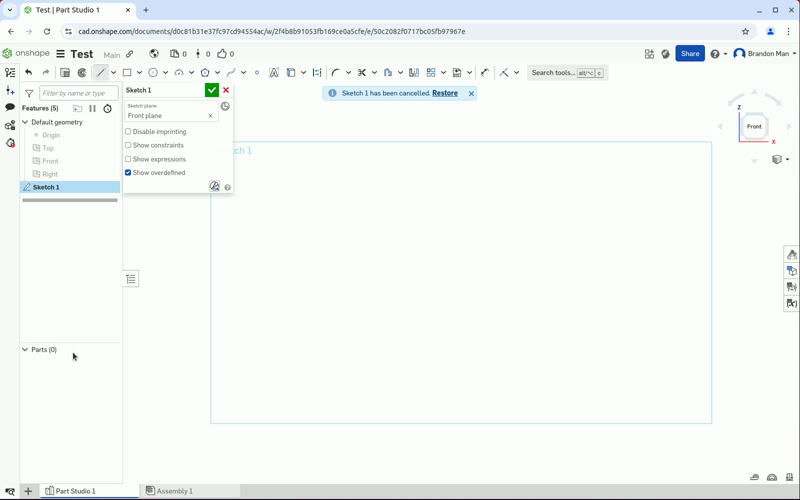
key_down(shift)
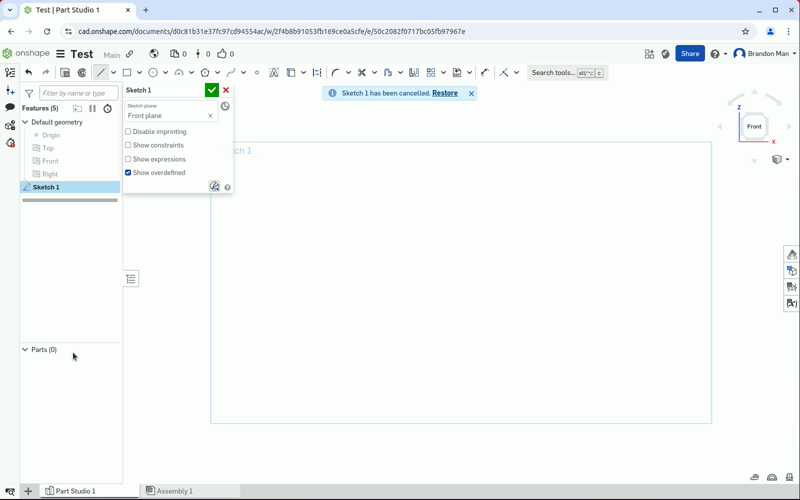
mouse_move(376, 311)
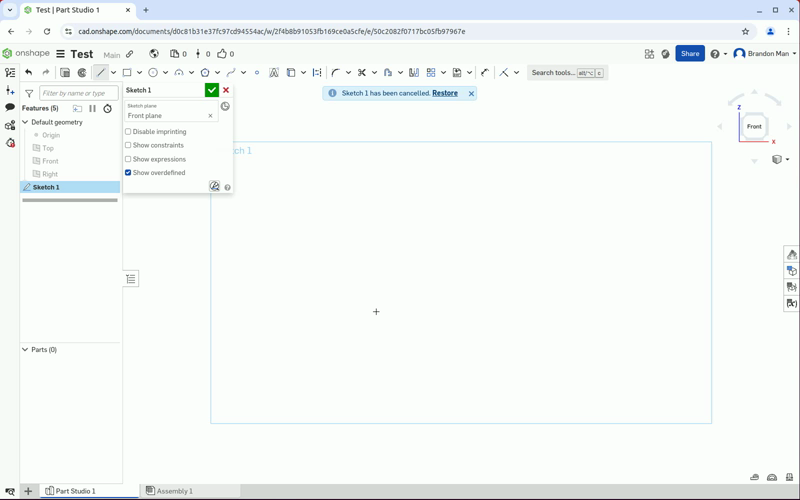
click(376, 311)
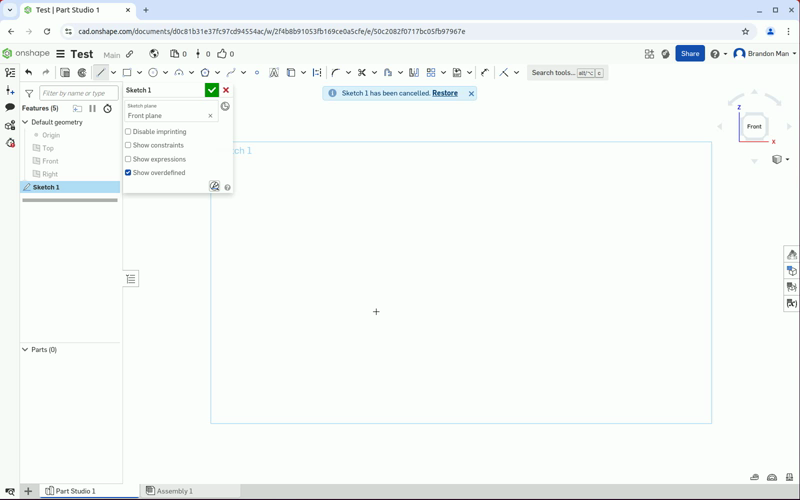
key_up(shift)
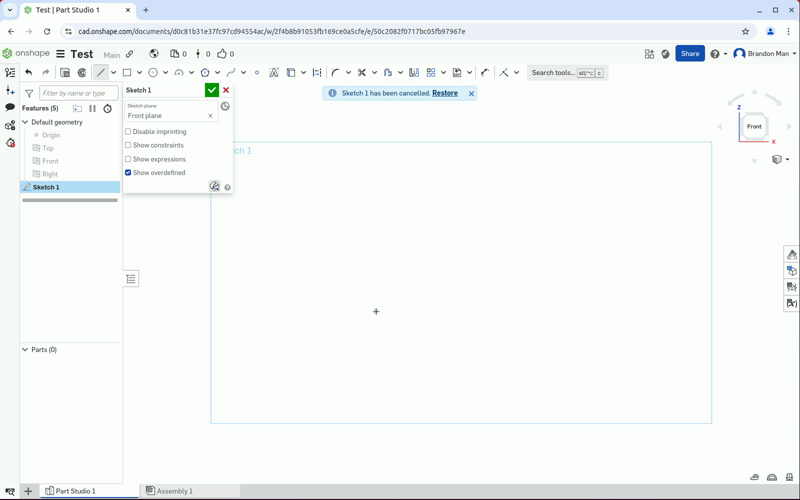
key_down(shift)
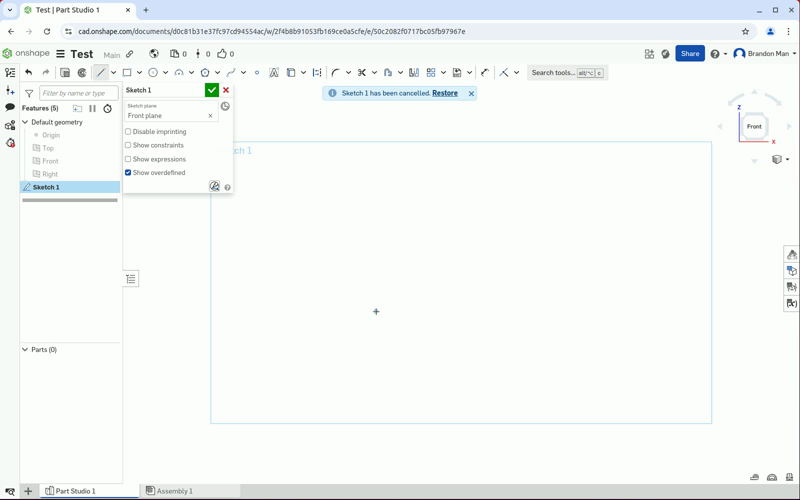
mouse_move(406, 311)
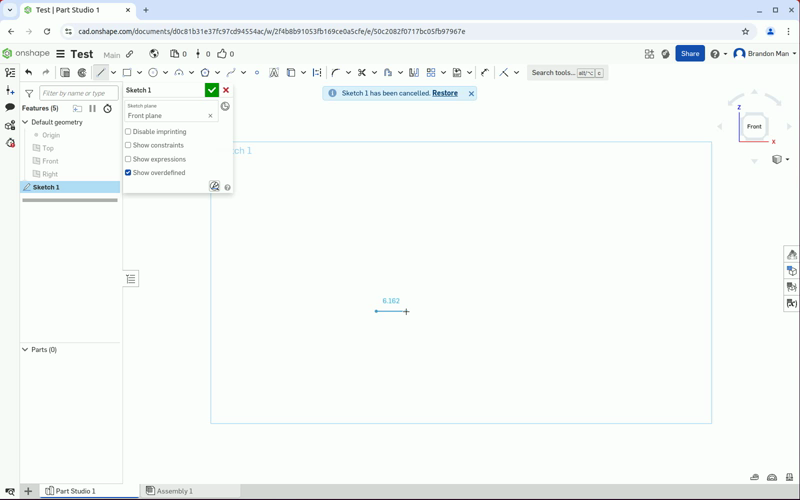
mouse_move(383, 311)
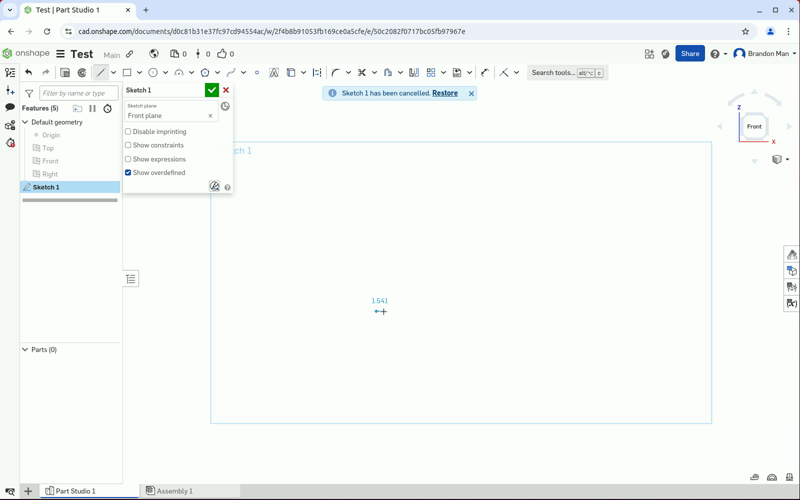
click(383, 311)
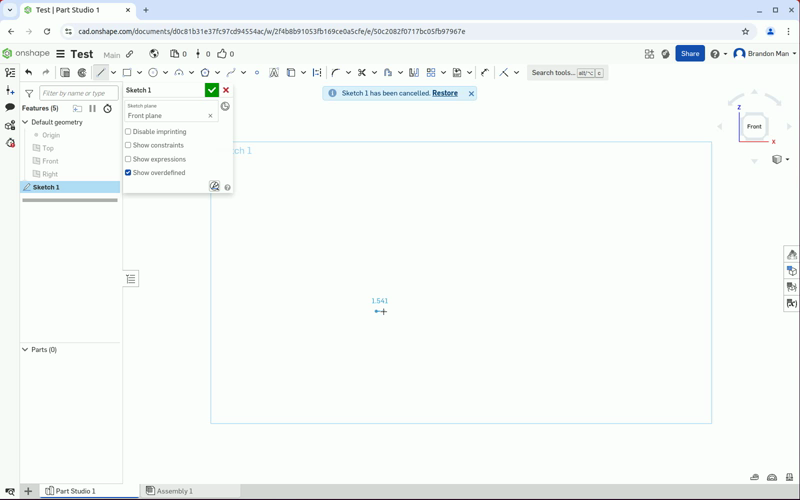
key_up(shift)
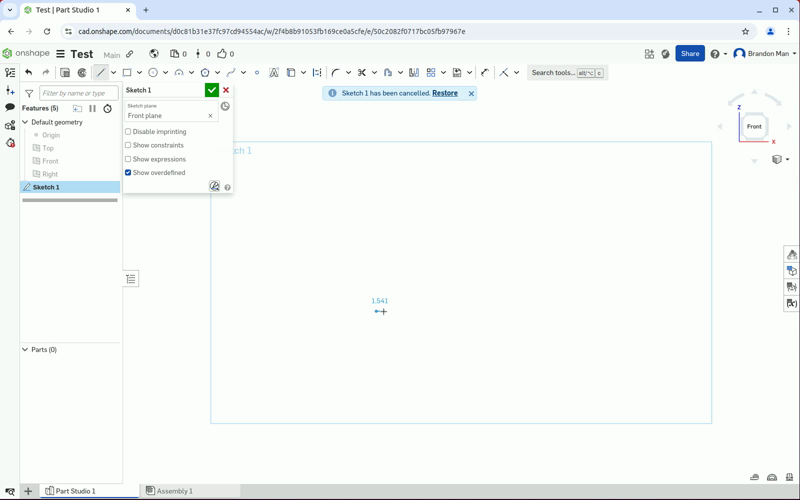
key_down(shift)
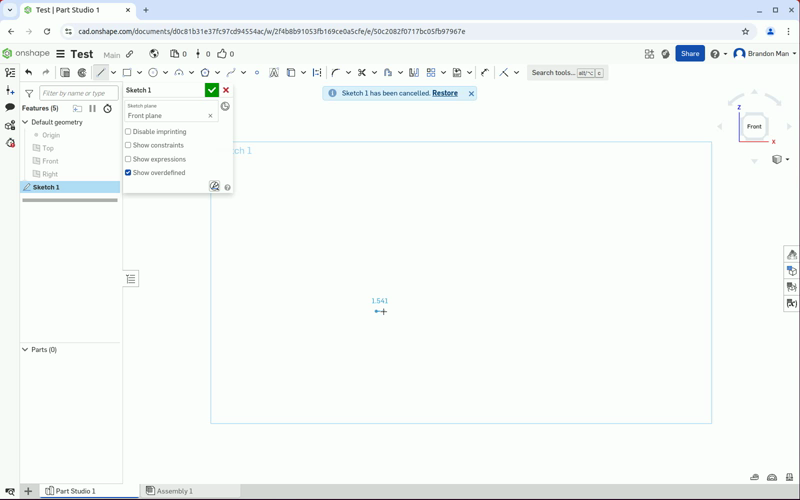
mouse_move(383, 170)
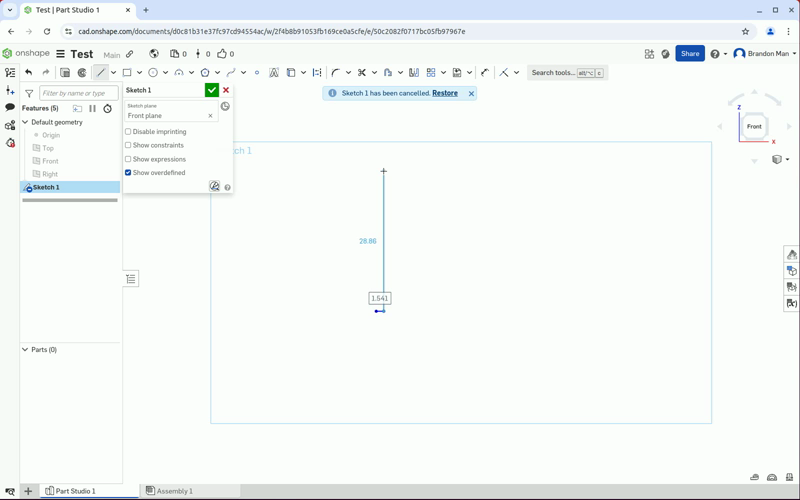
click(383, 170)
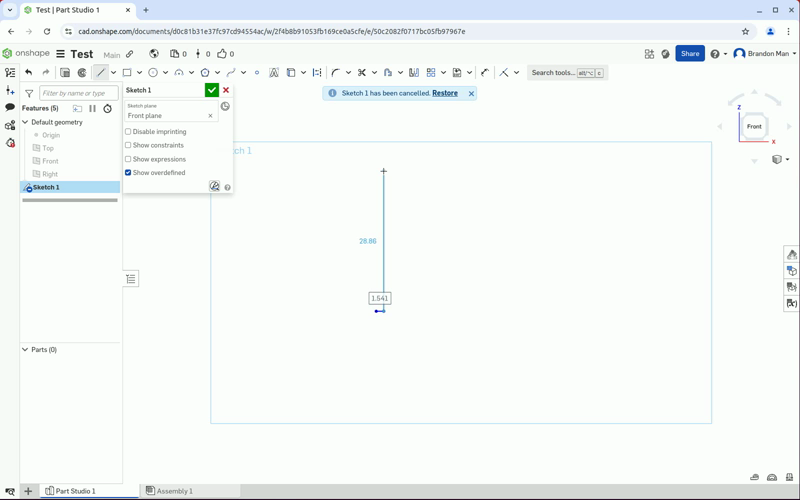
key_up(shift)
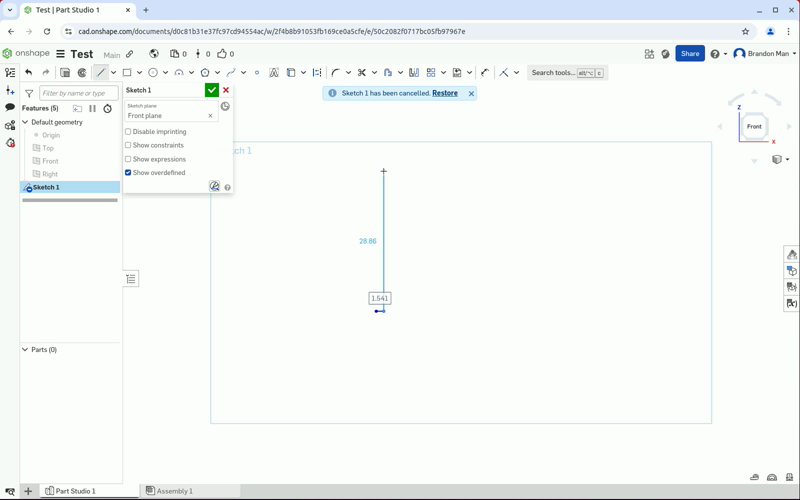
key_down(shift)
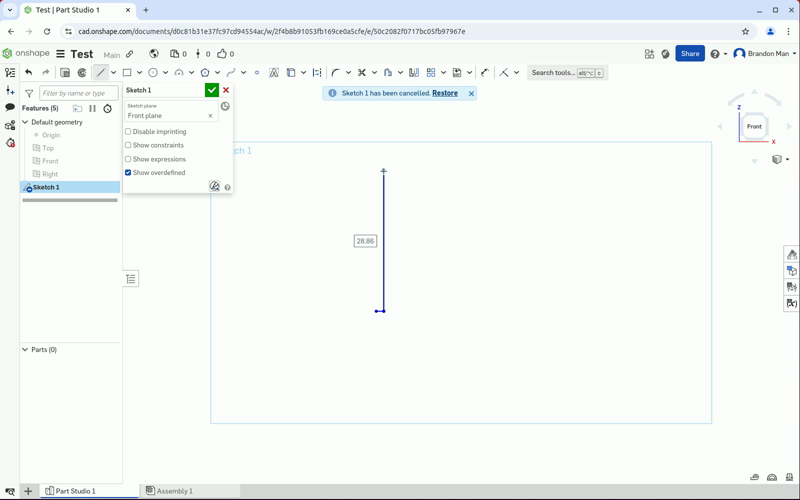
mouse_move(414, 170)
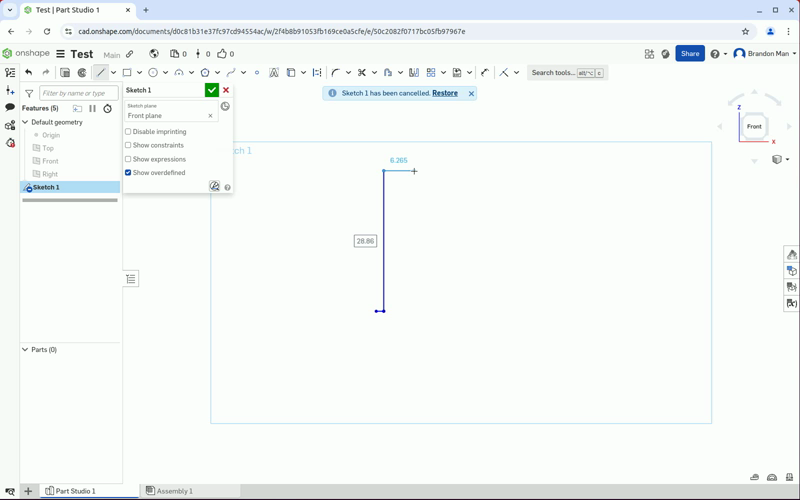
mouse_move(376, 170)
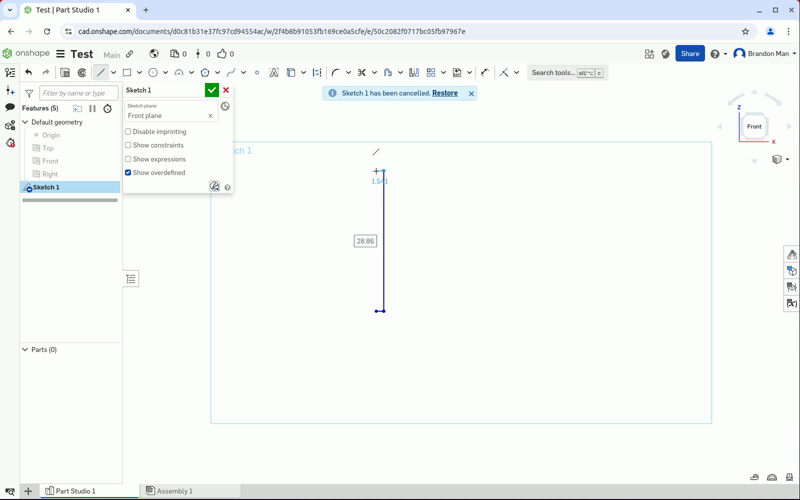
click(376, 170)
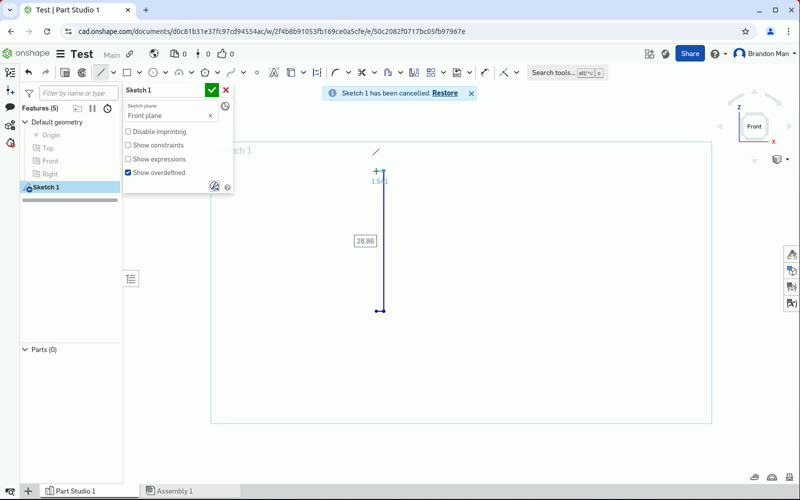
key_up(shift)
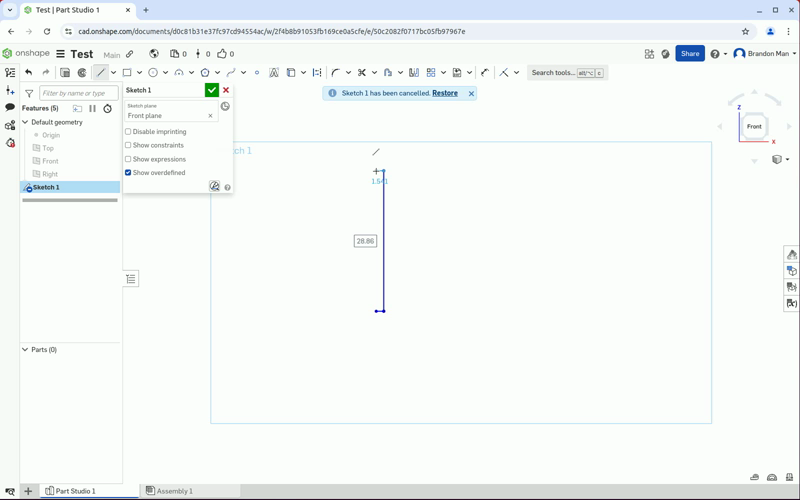
key_down(shift)
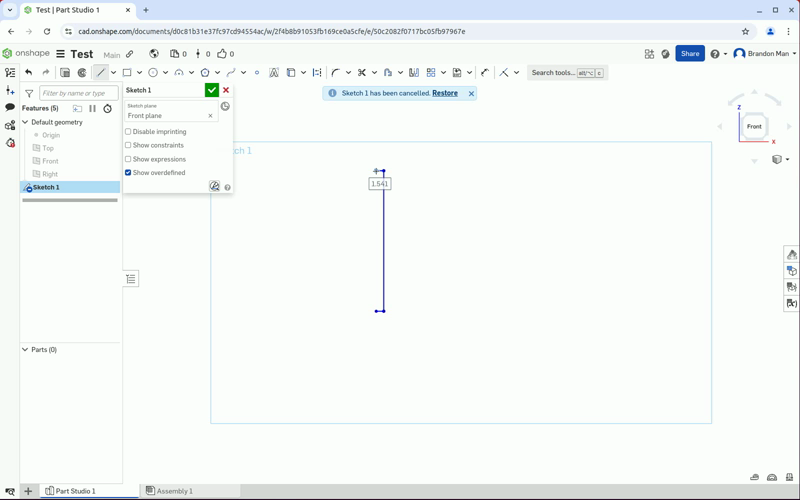
mouse_move(376, 311)
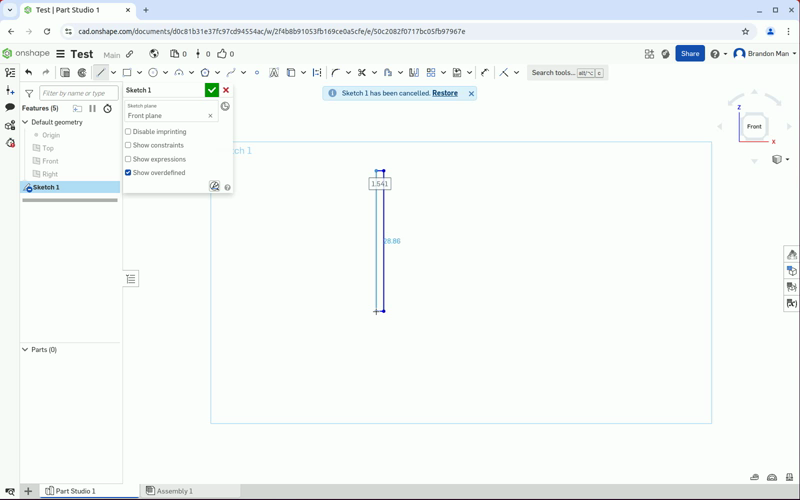
key_up(shift)
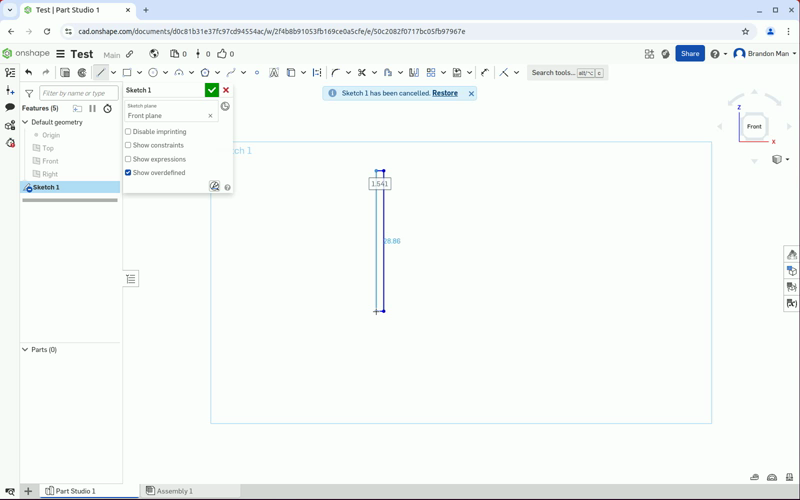
click(376, 311)
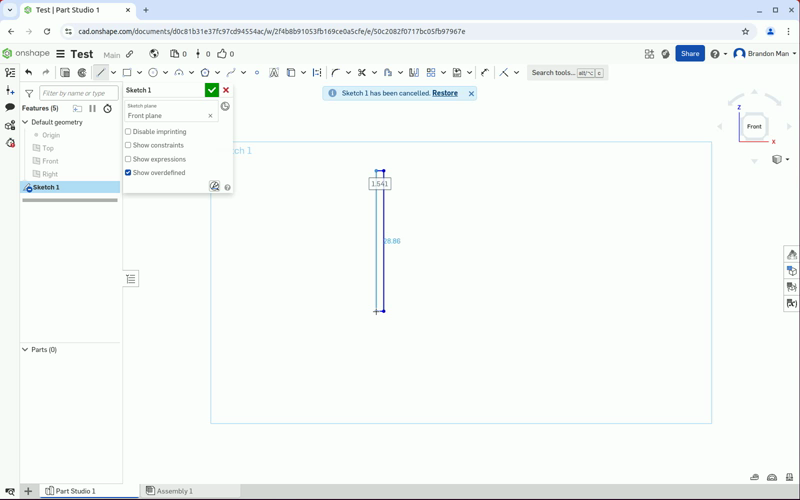
key(esc)
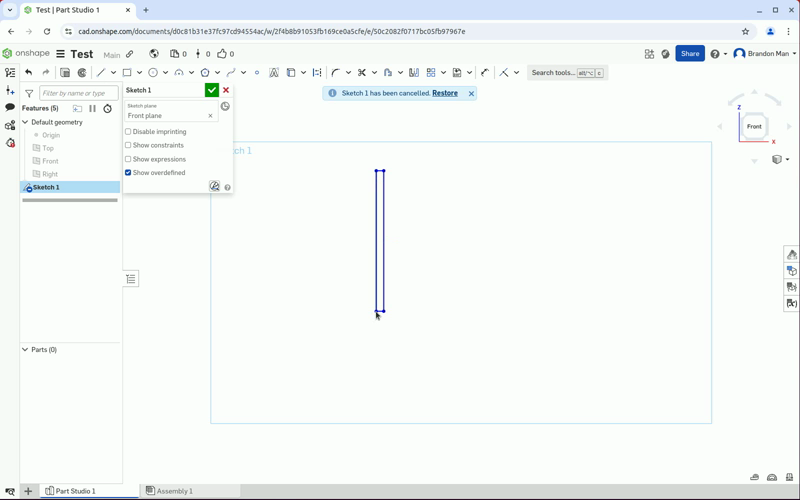
mouse_move(377, 230)
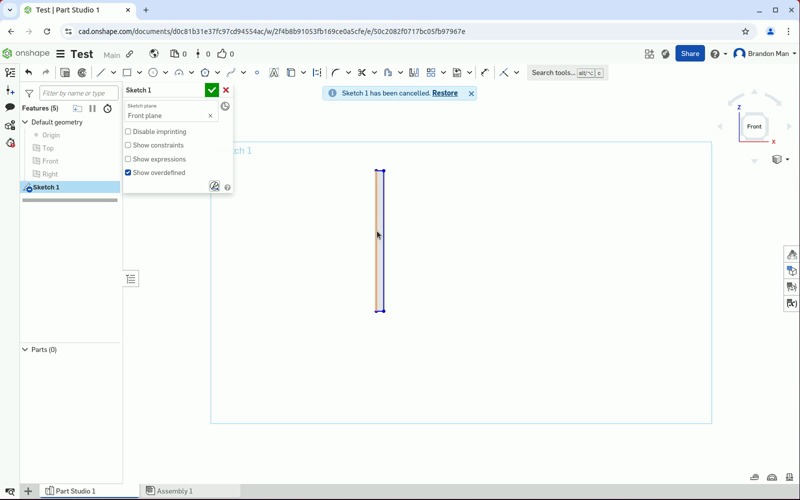
scroll(6)
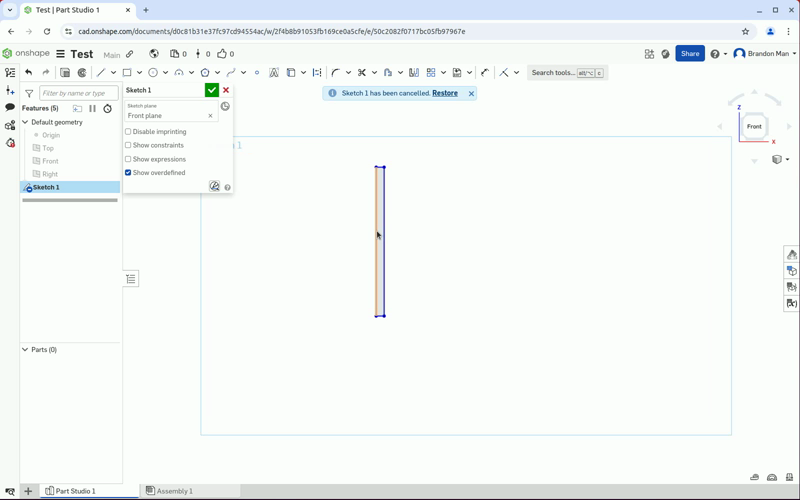
scroll(6)
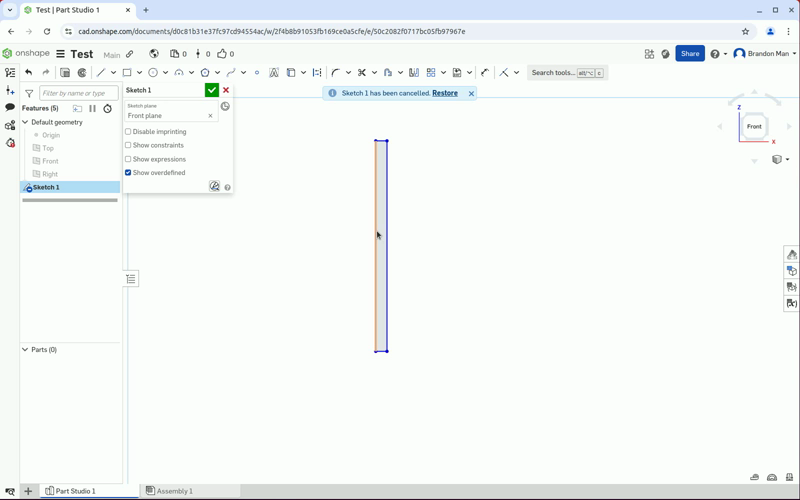
scroll(6)
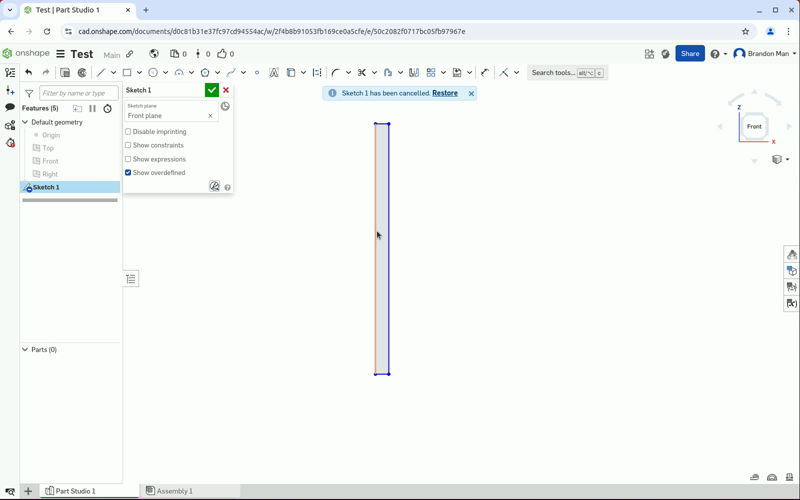
scroll(6)
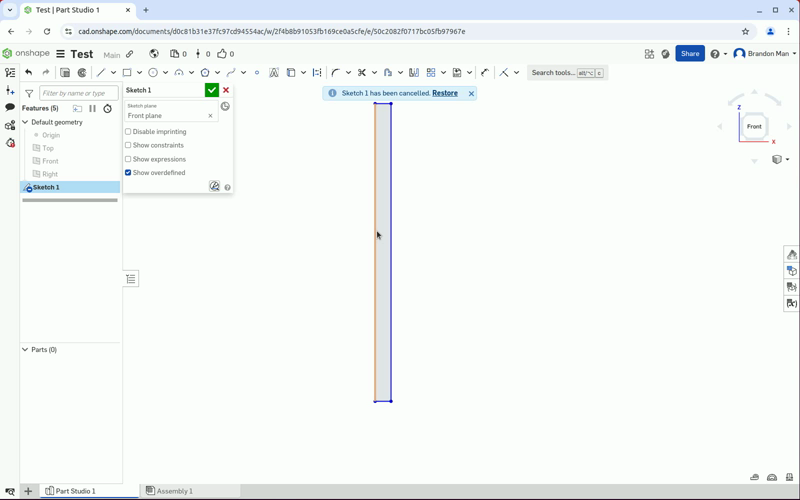
scroll(6)
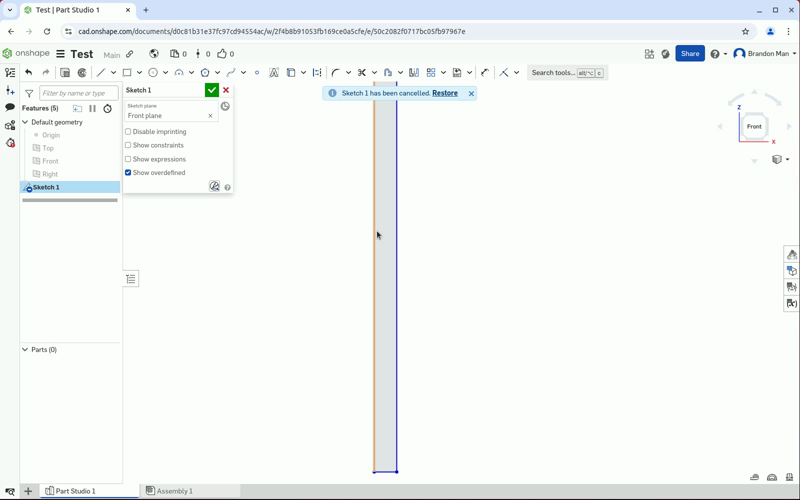
scroll(6)
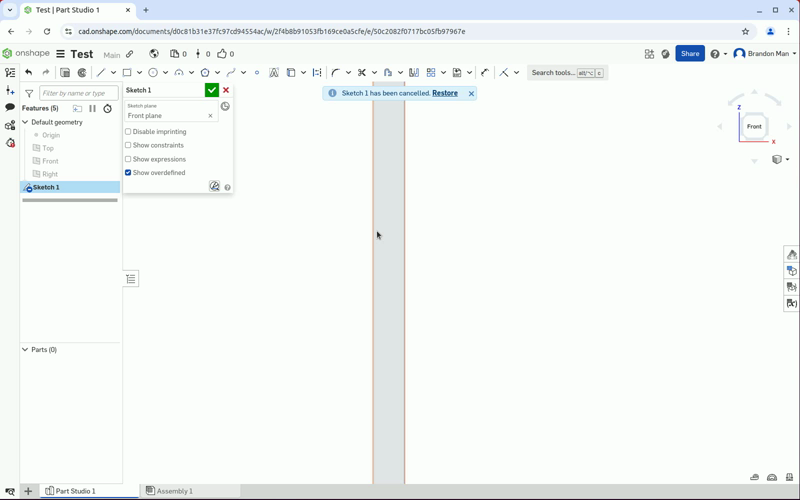
scroll(6)
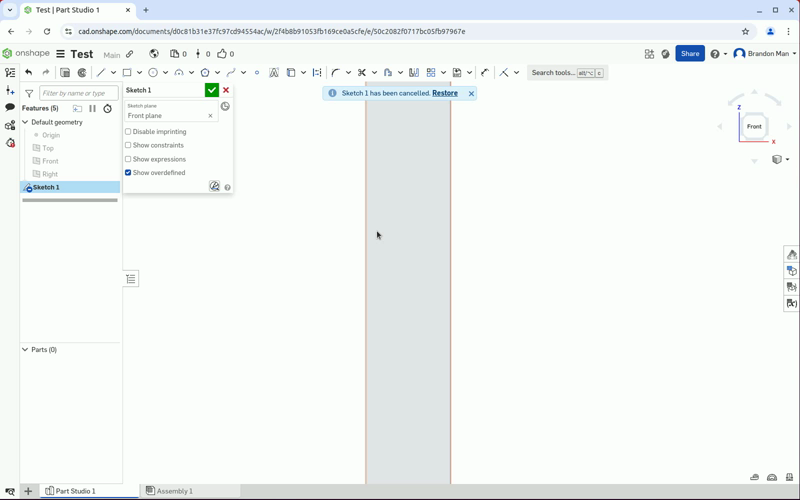
click(377, 230)
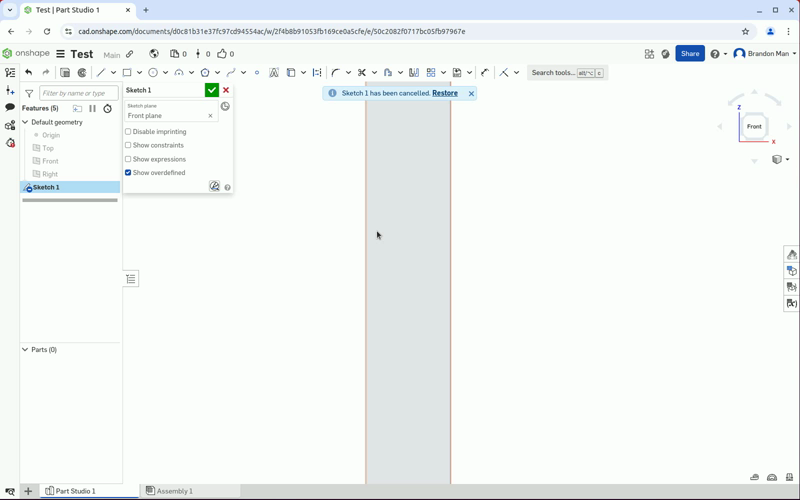
scroll(-6)
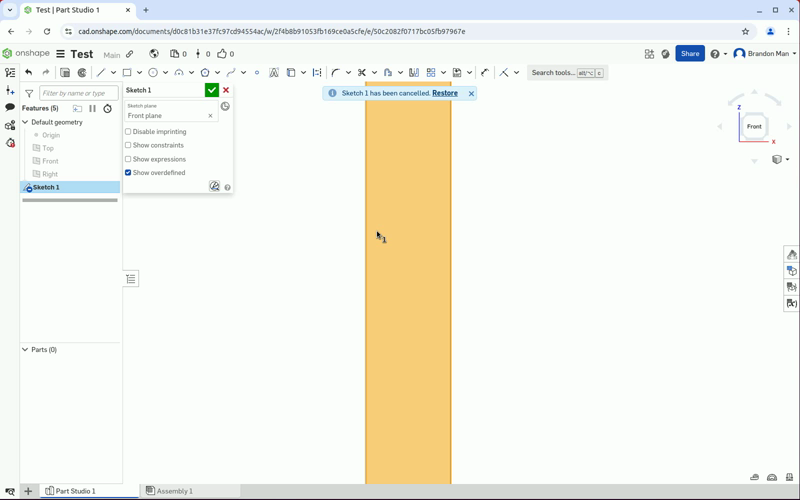
scroll(-6)
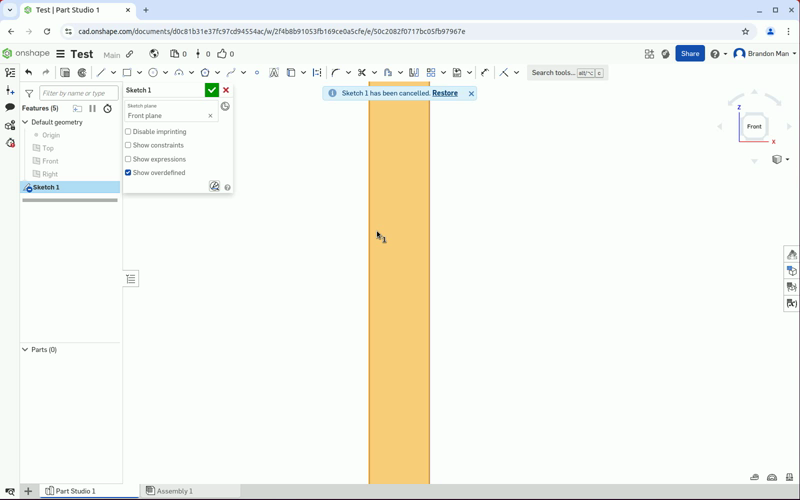
scroll(-6)
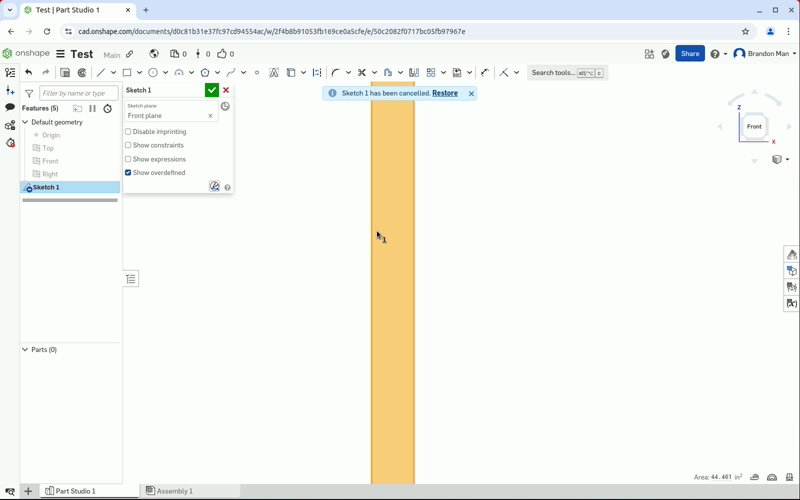
scroll(-6)
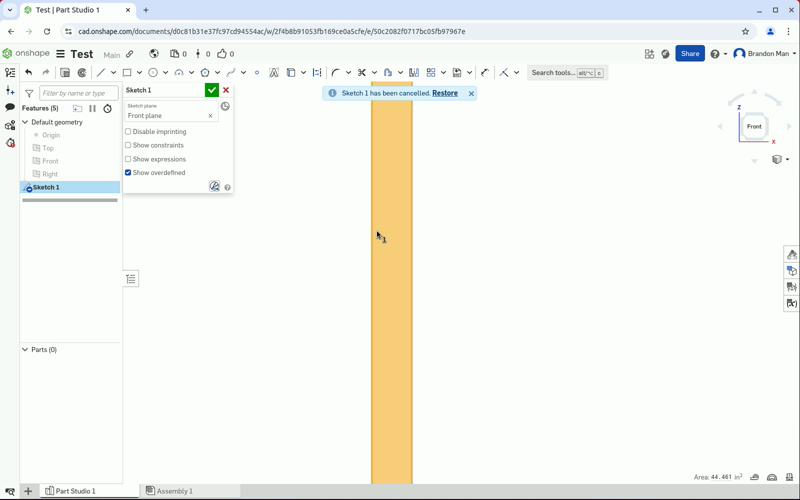
scroll(-6)
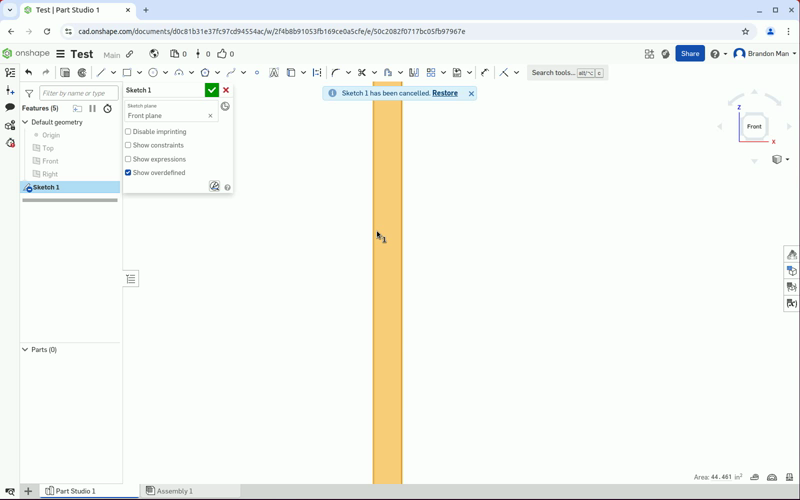
scroll(-6)
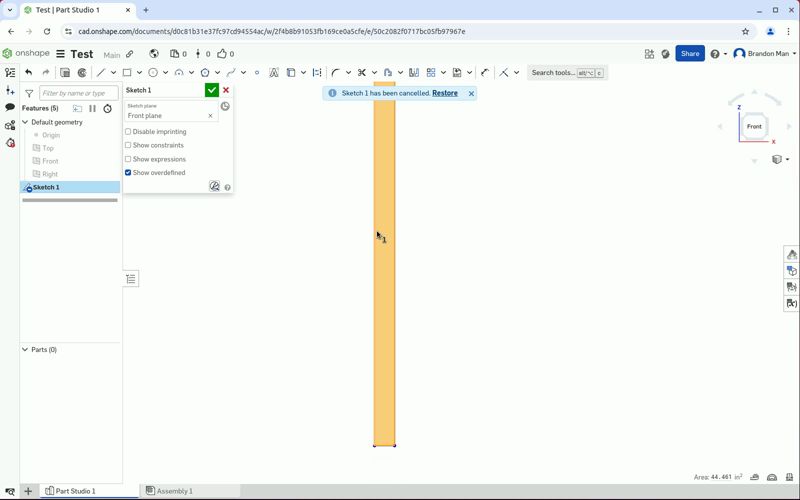
scroll(-6)
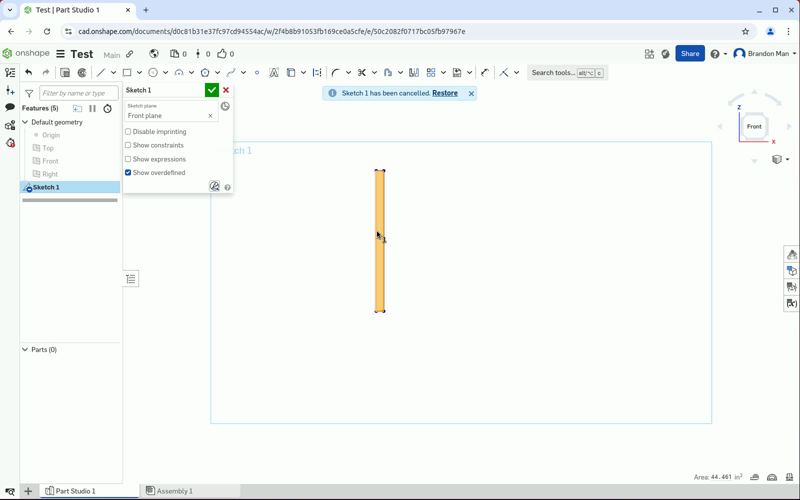
mouse_move(73, 352)
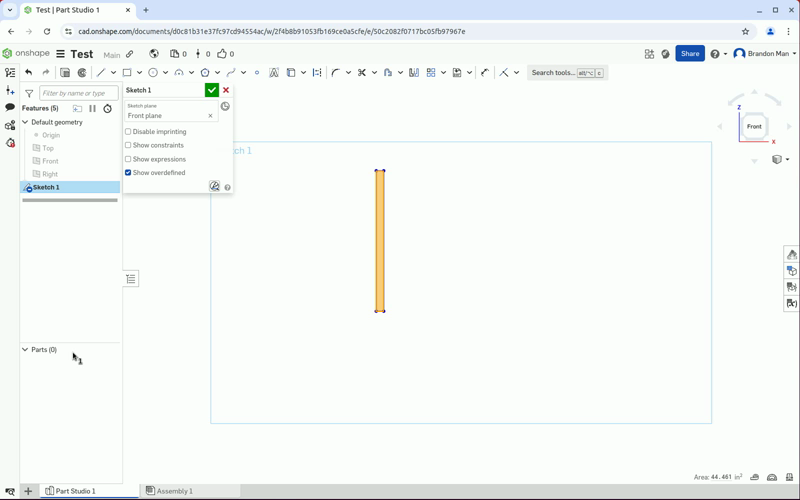
key(shift+y)
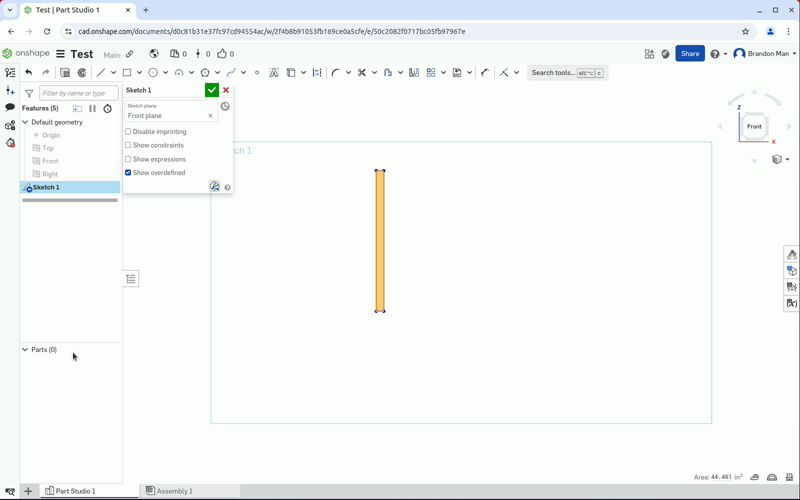
key(shift+e)
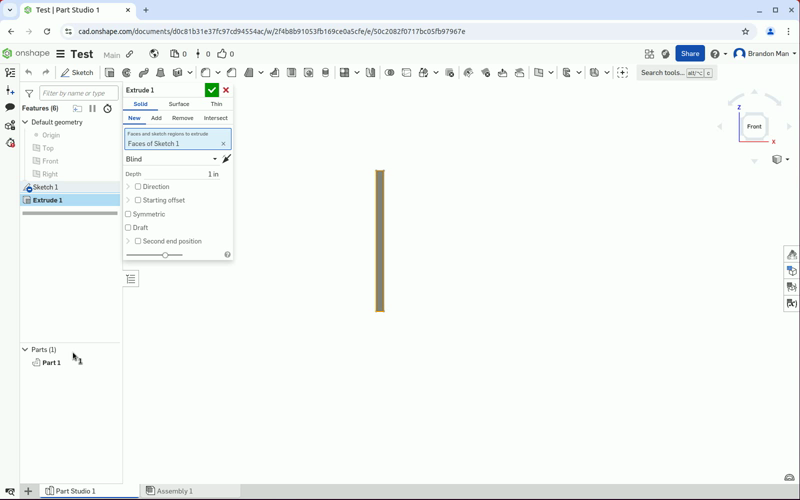
mouse_move(143, 106)
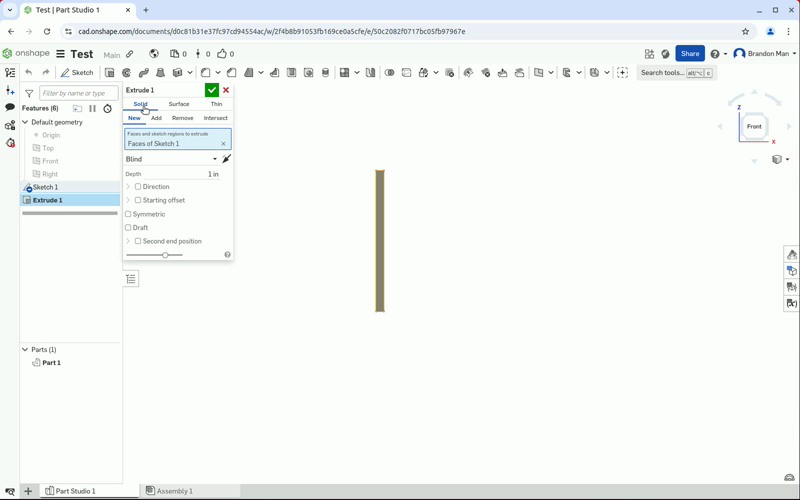
click(143, 106)
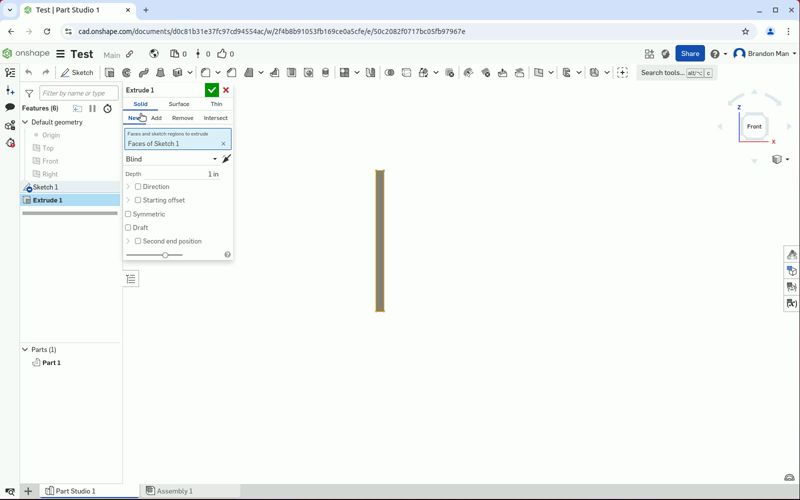
mouse_move(137, 120)
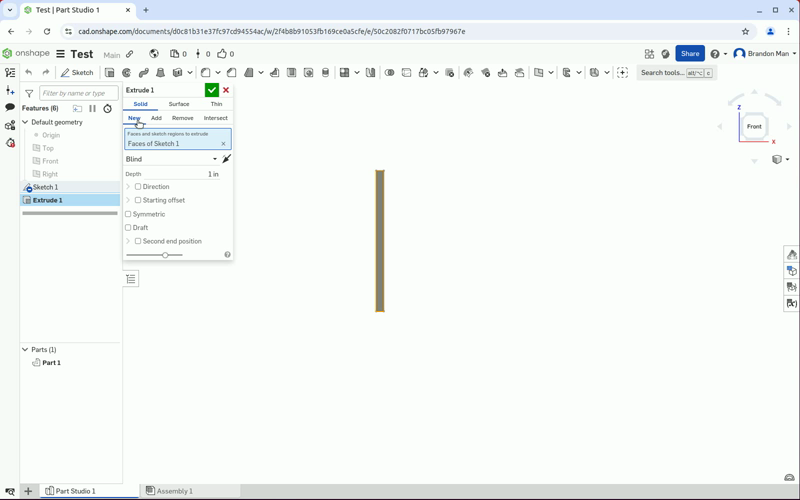
click(137, 120)
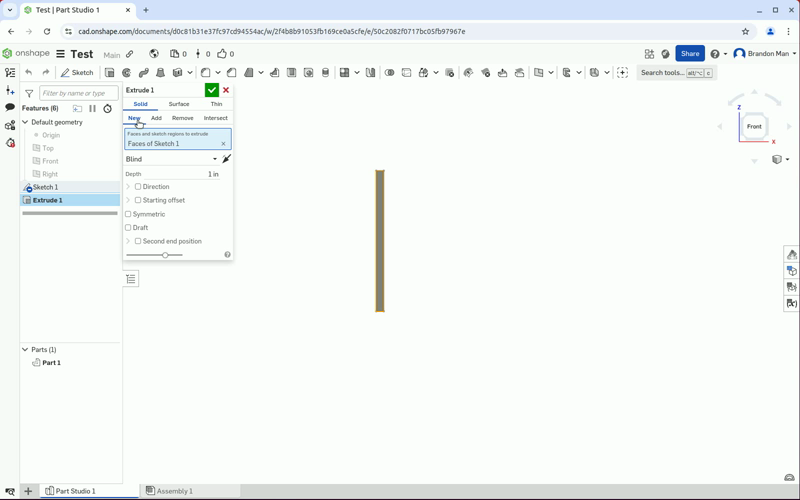
key(tab, 4)
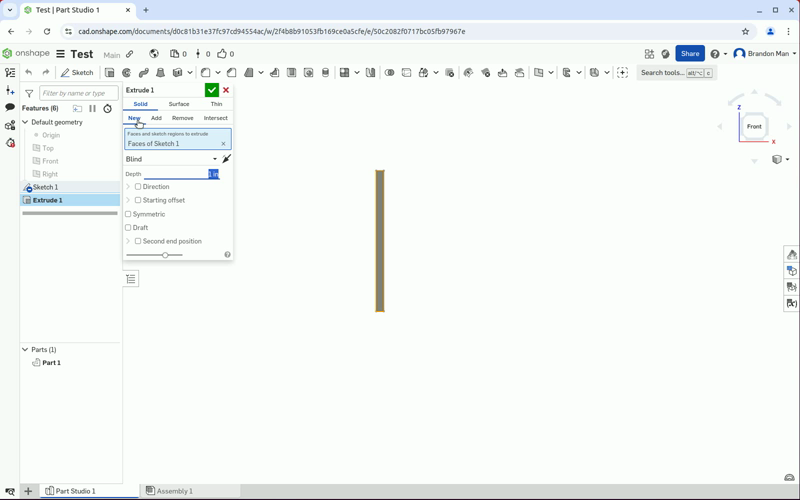
text(-0.241)
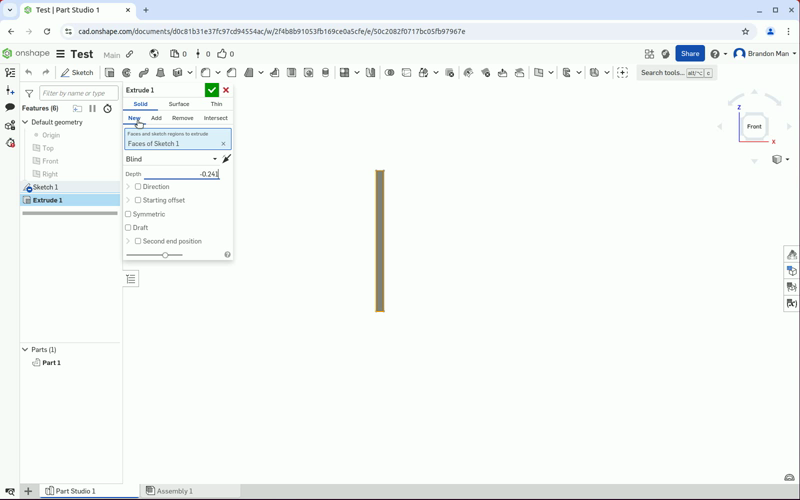
key(enter)
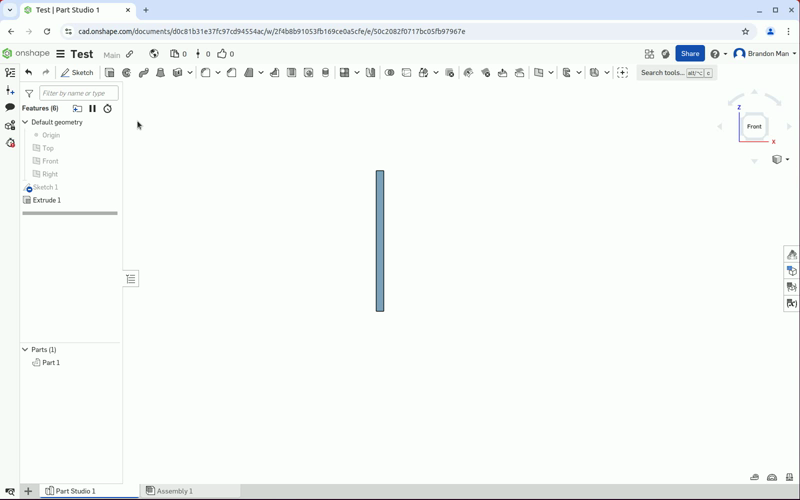
key(shift+h)
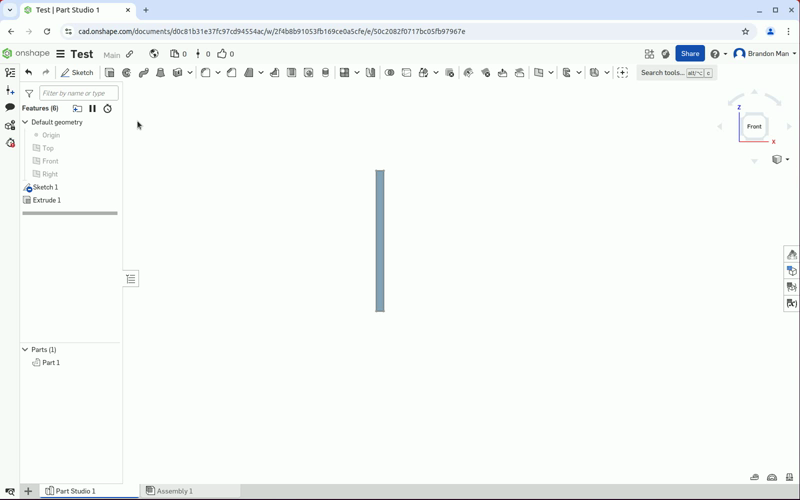
key(shift+h)
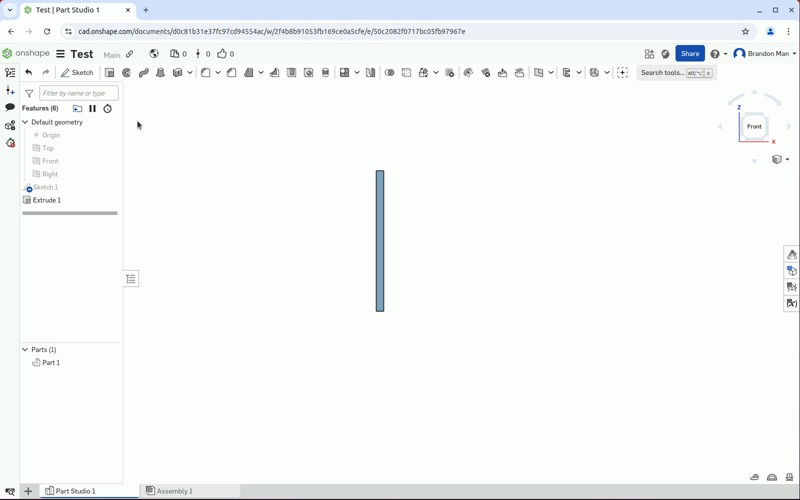
mouse_move(73, 189)
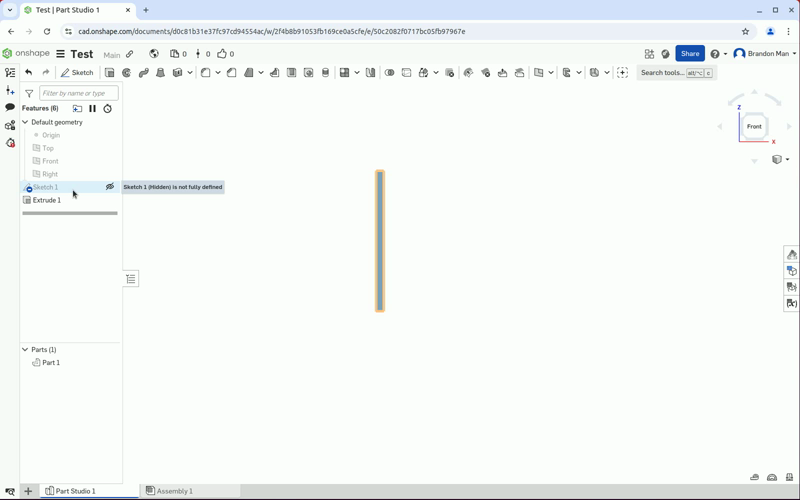
click(73, 189)
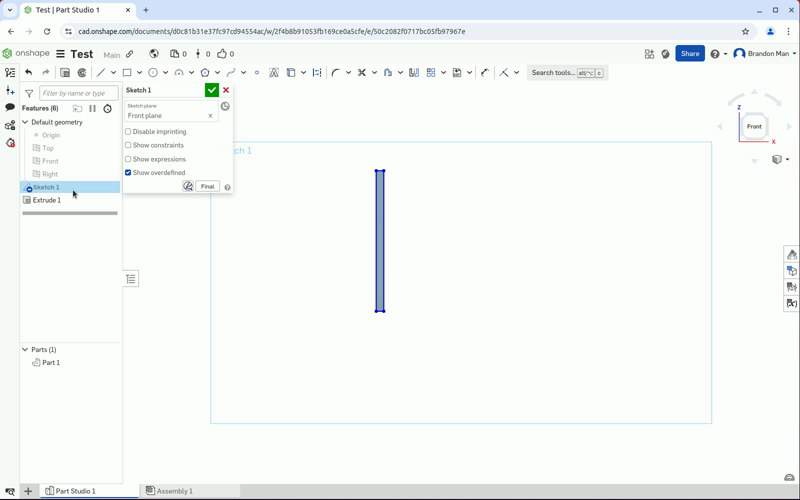
mouse_move(229, 92)
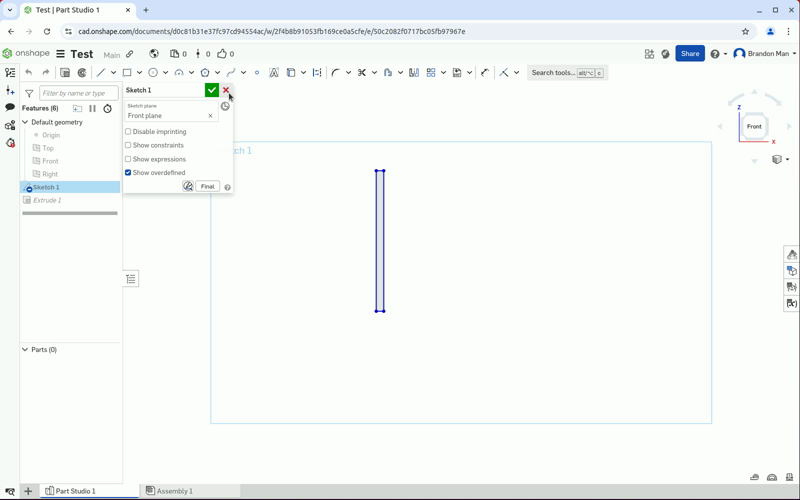
click(229, 92)
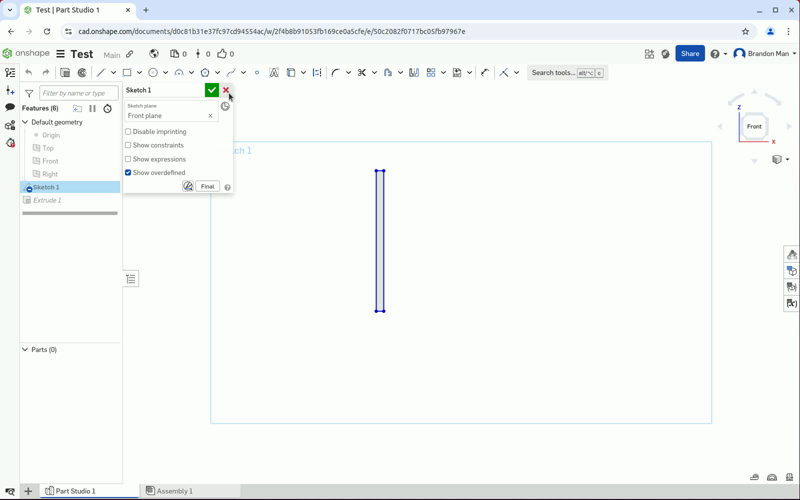
key(shift+s)
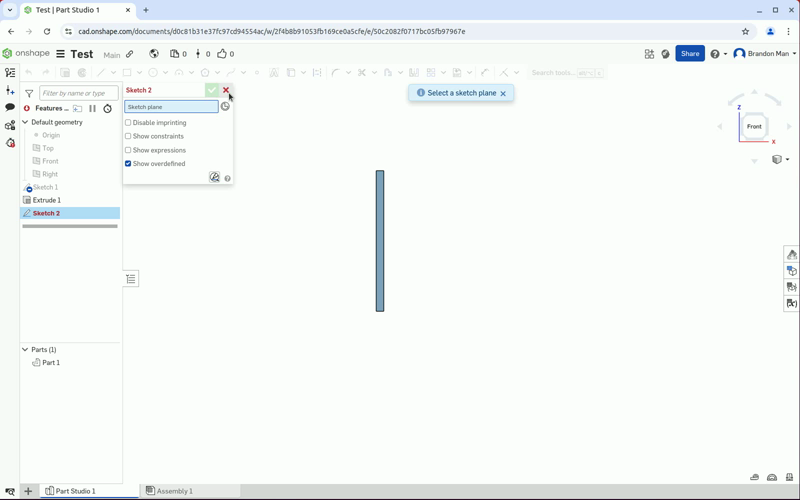
mouse_move(73, 163)
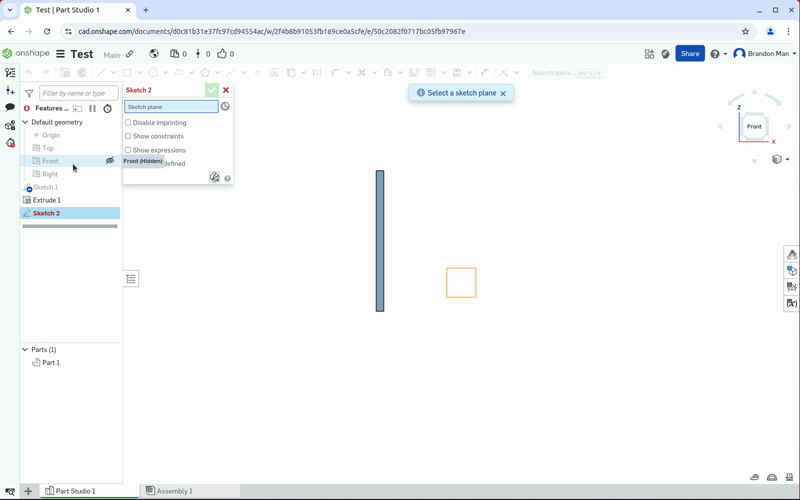
click(73, 163)
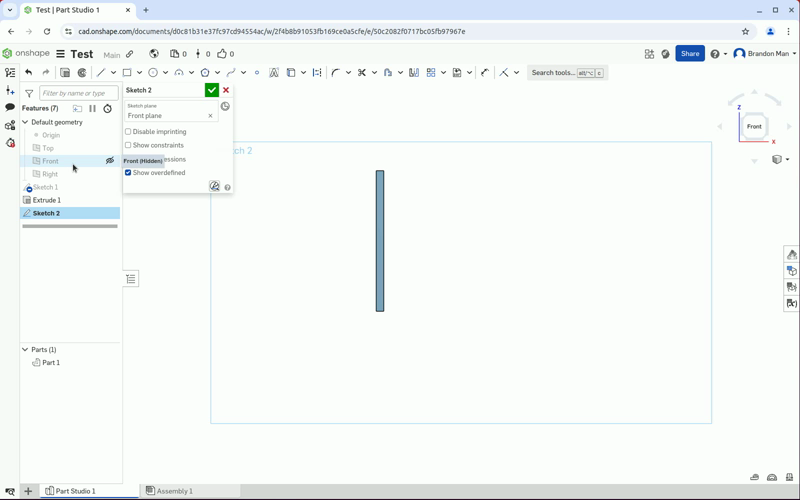
mouse_move(73, 352)
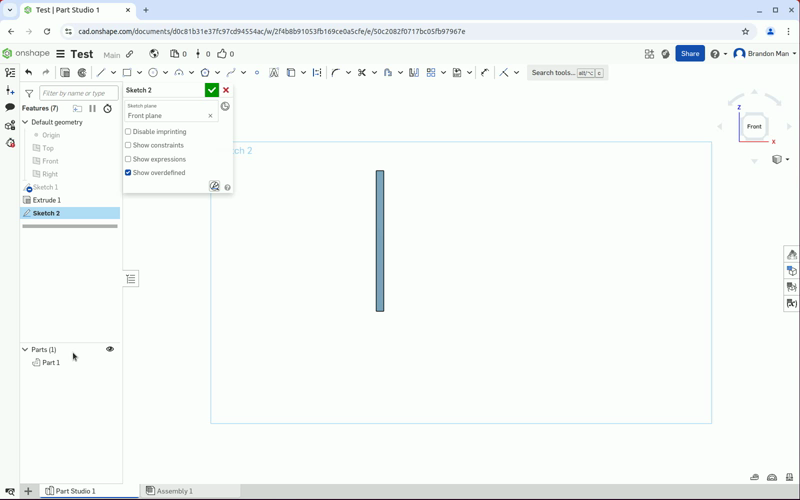
key(y)
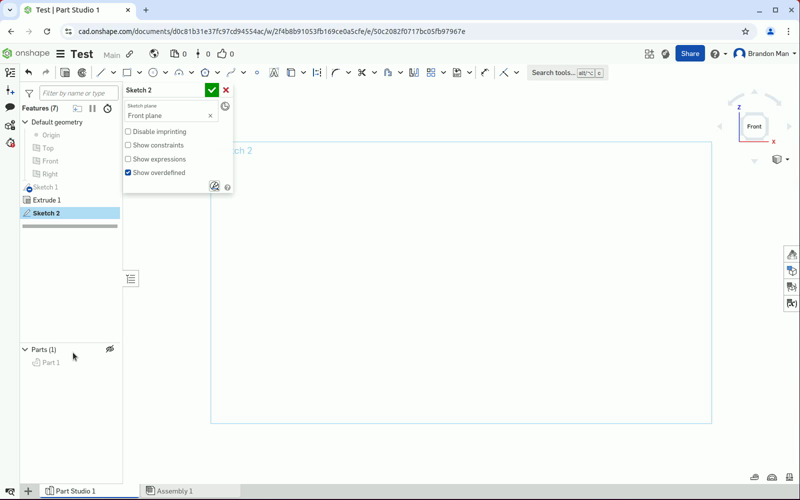
key(l)
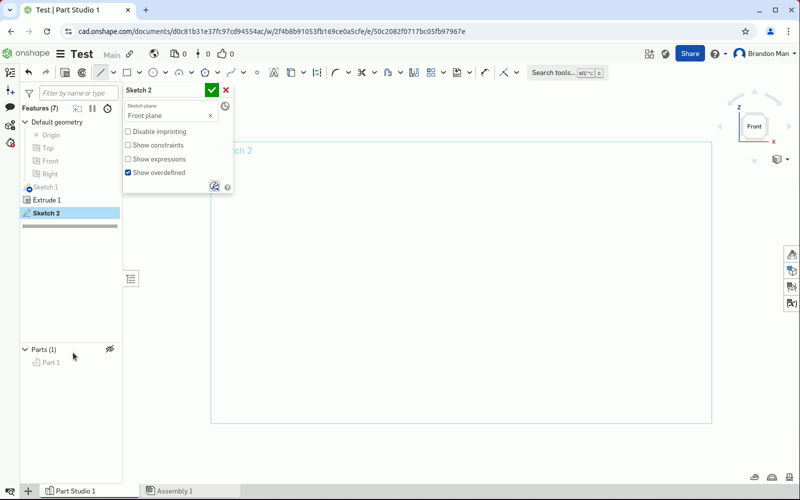
key_down(shift)
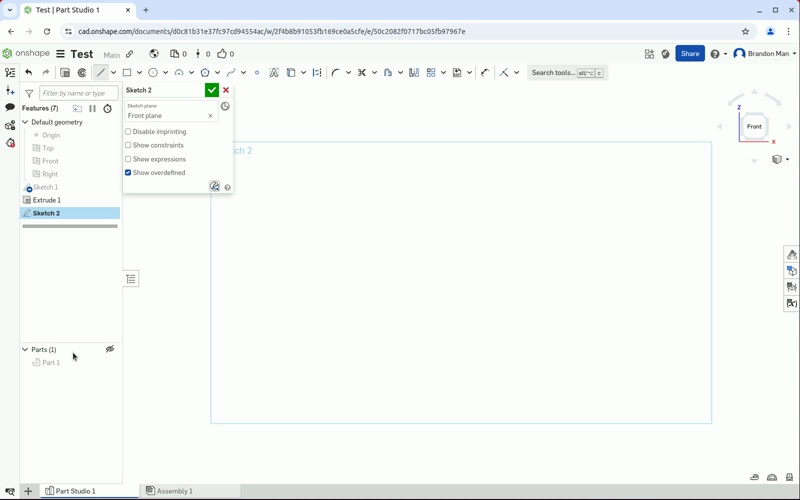
mouse_move(384, 311)
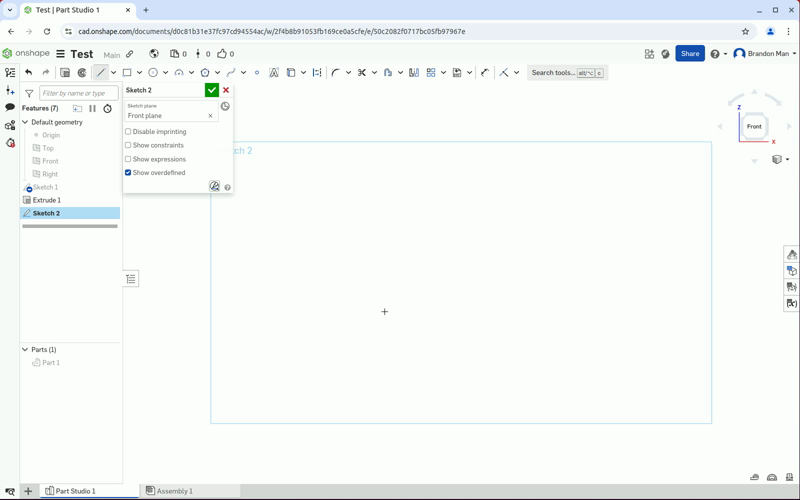
click(384, 311)
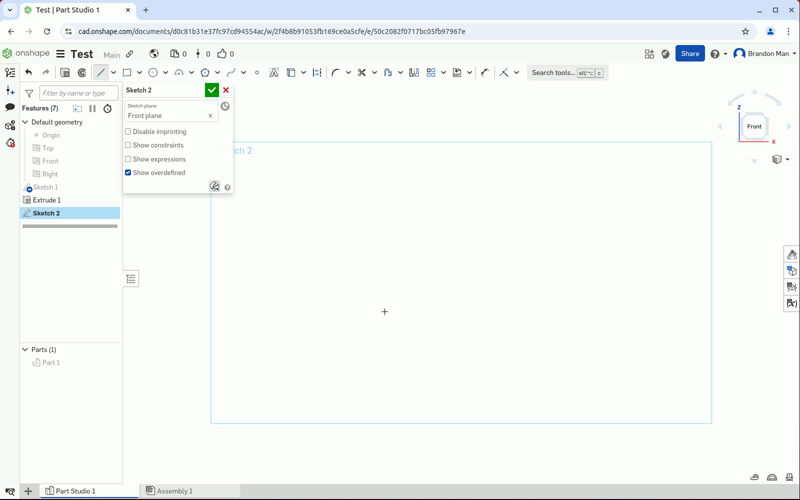
key_up(shift)
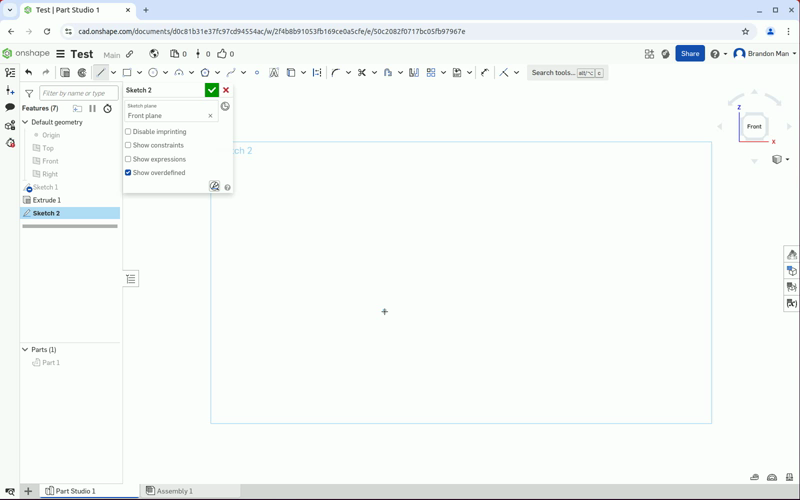
key_down(shift)
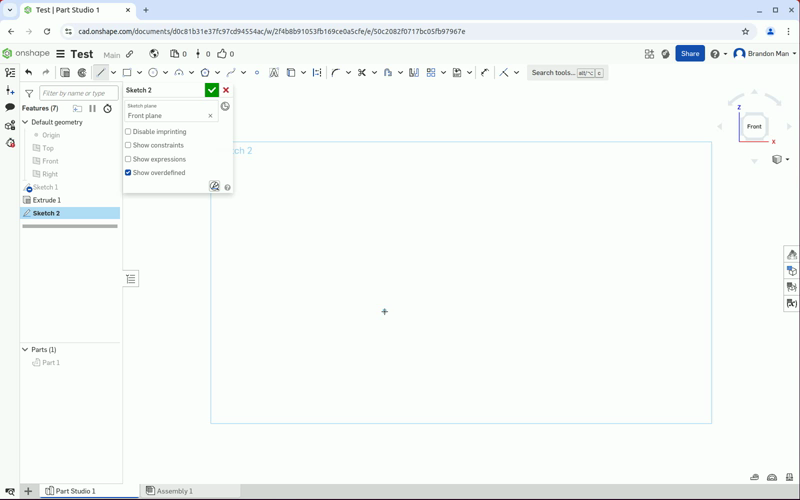
mouse_move(414, 311)
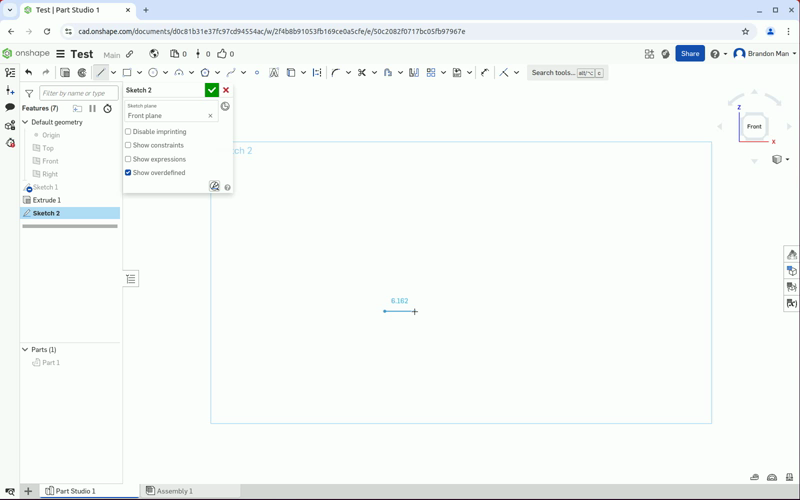
mouse_move(392, 311)
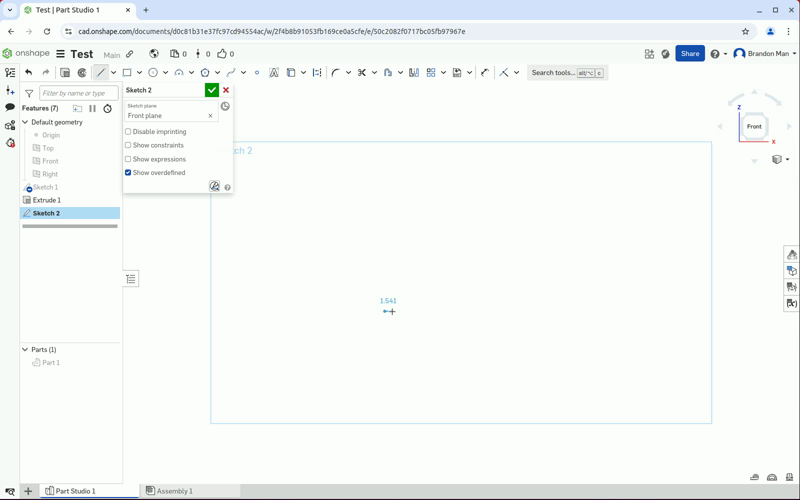
click(392, 311)
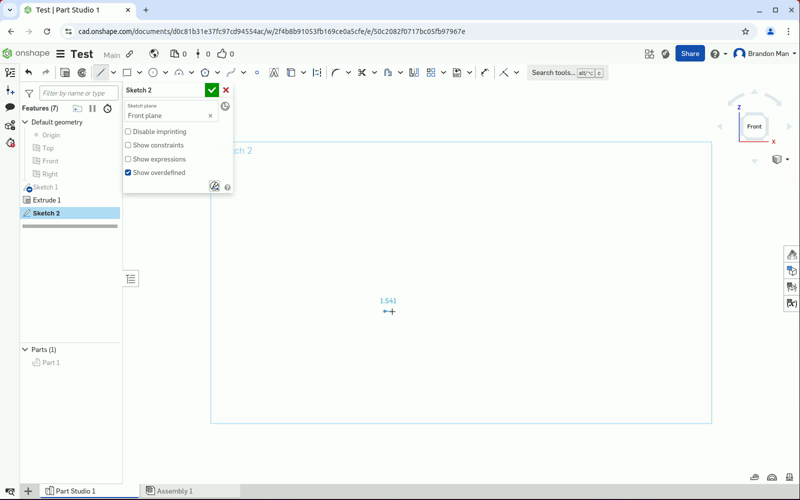
key_up(shift)
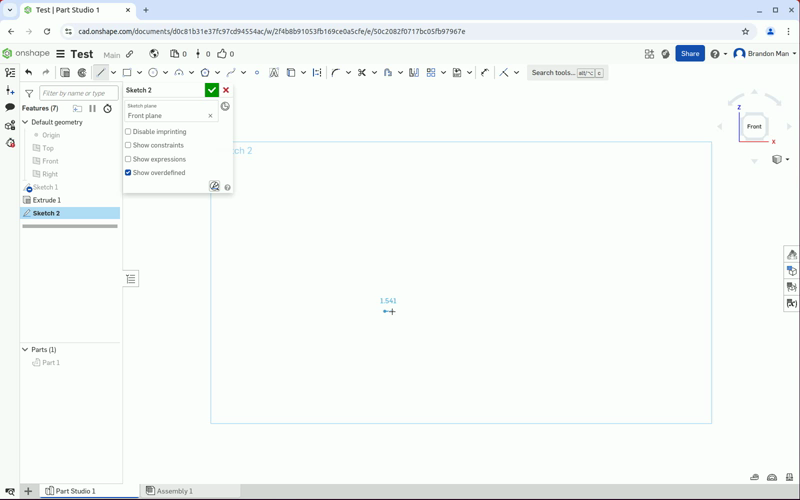
key_down(shift)
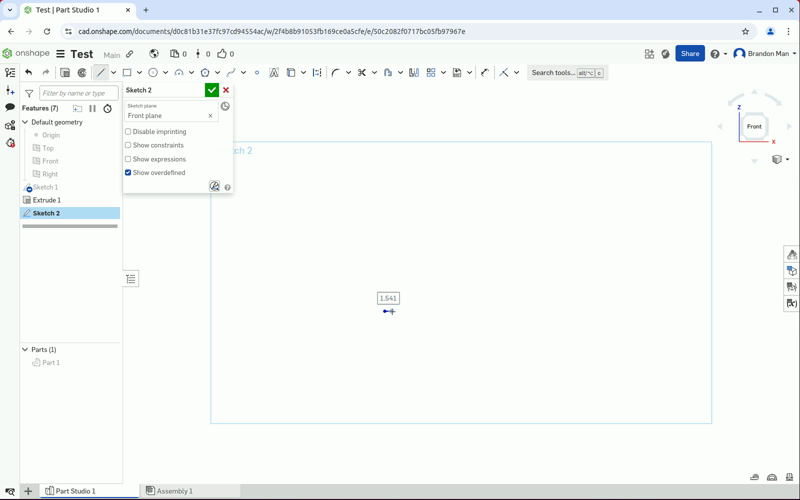
mouse_move(392, 170)
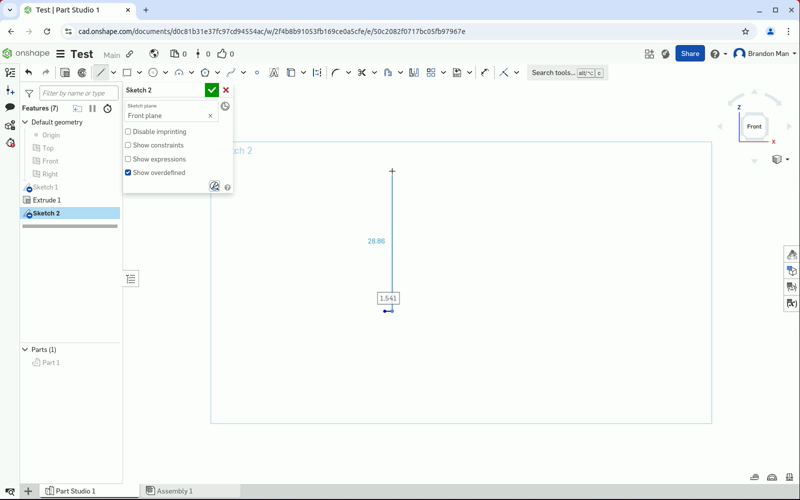
click(392, 170)
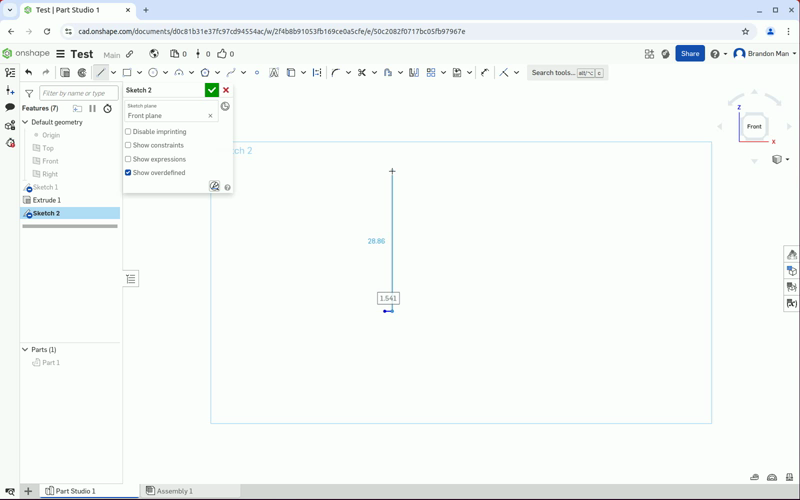
key_up(shift)
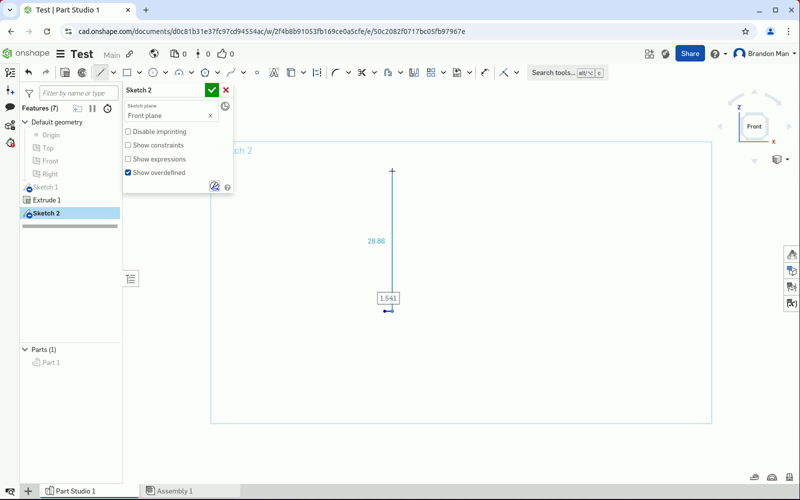
key_down(shift)
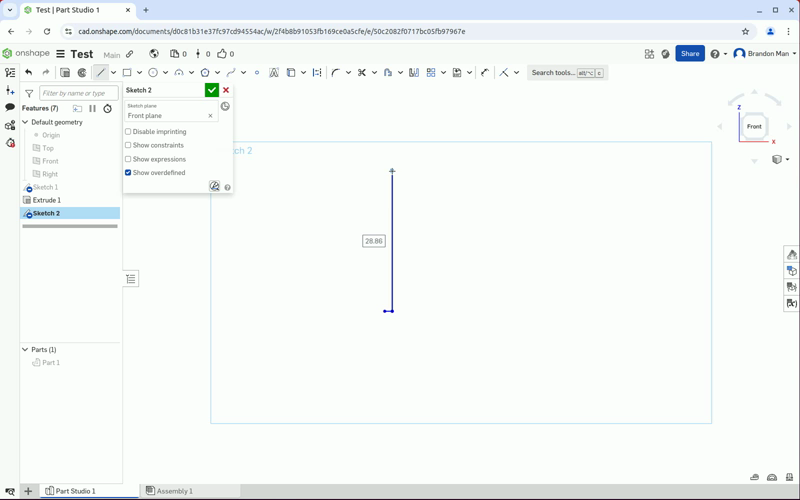
mouse_move(422, 170)
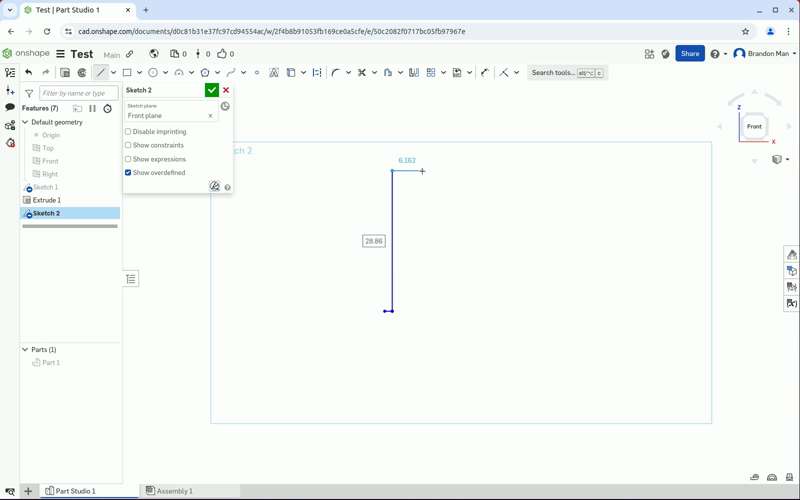
mouse_move(384, 170)
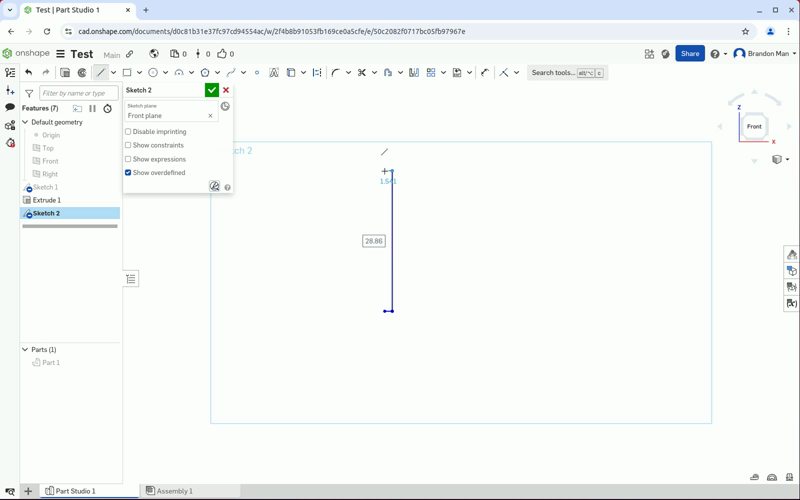
click(384, 170)
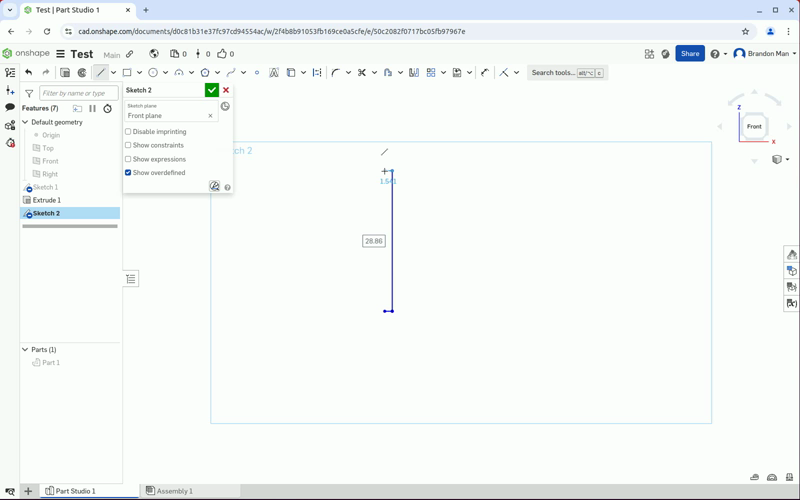
key_up(shift)
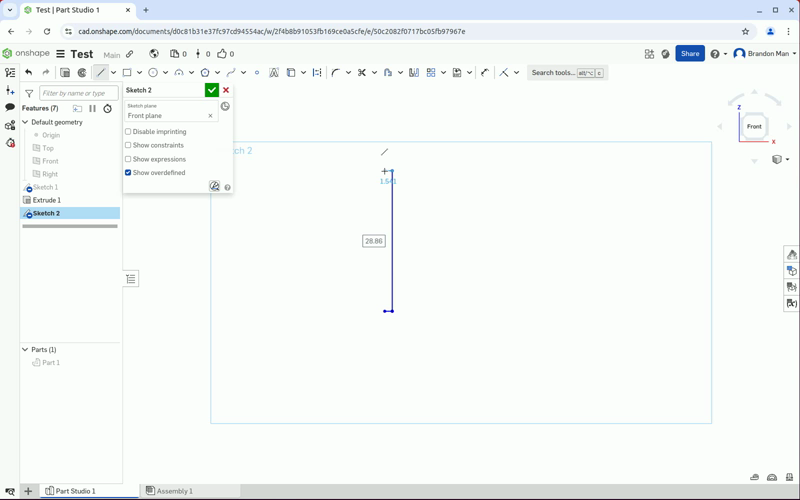
key_down(shift)
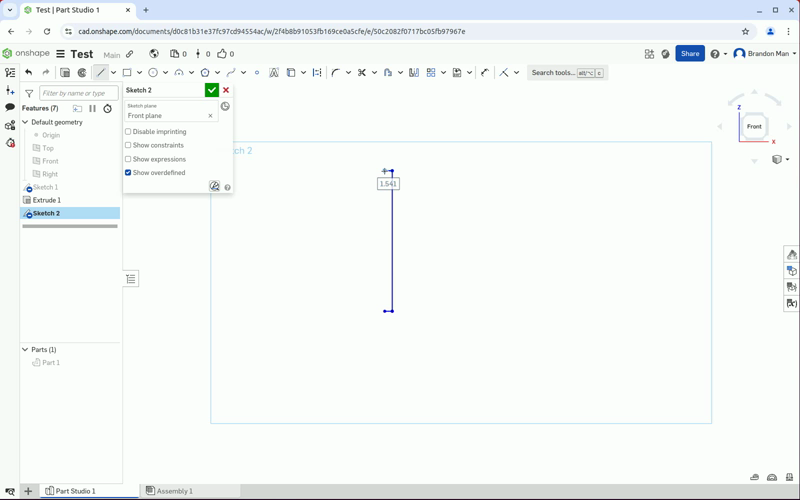
mouse_move(384, 311)
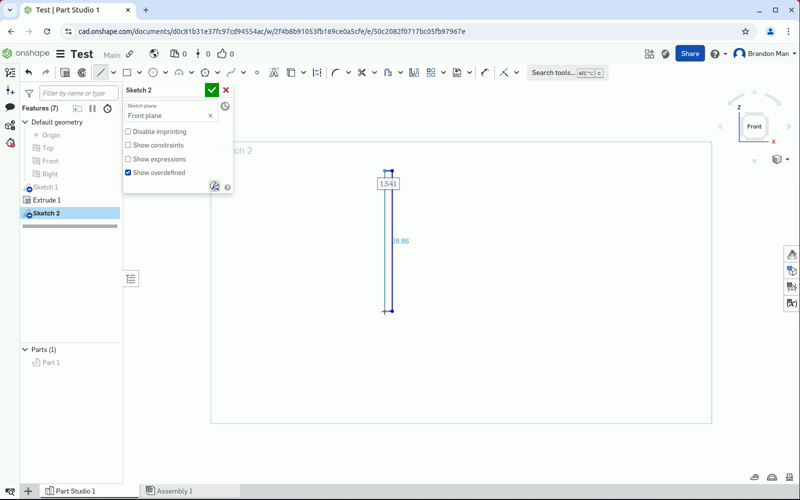
key_up(shift)
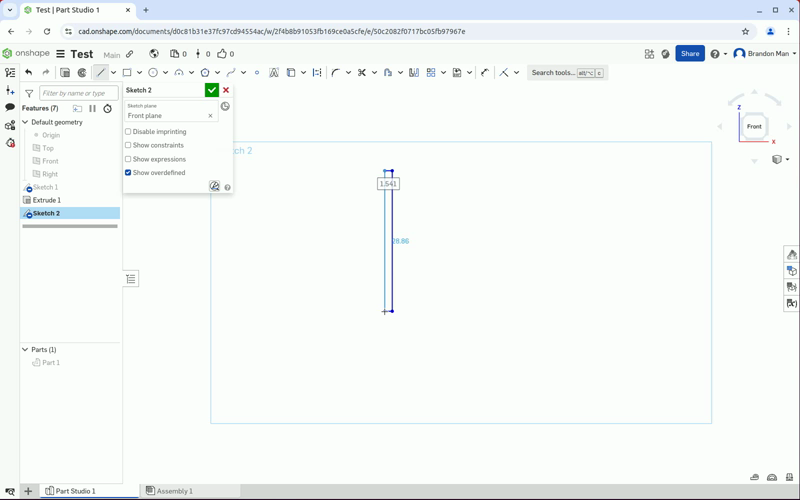
click(384, 311)
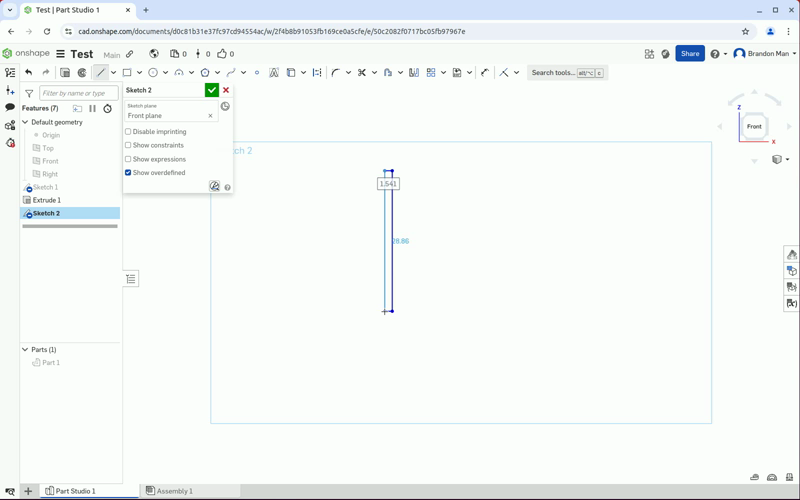
key(esc)
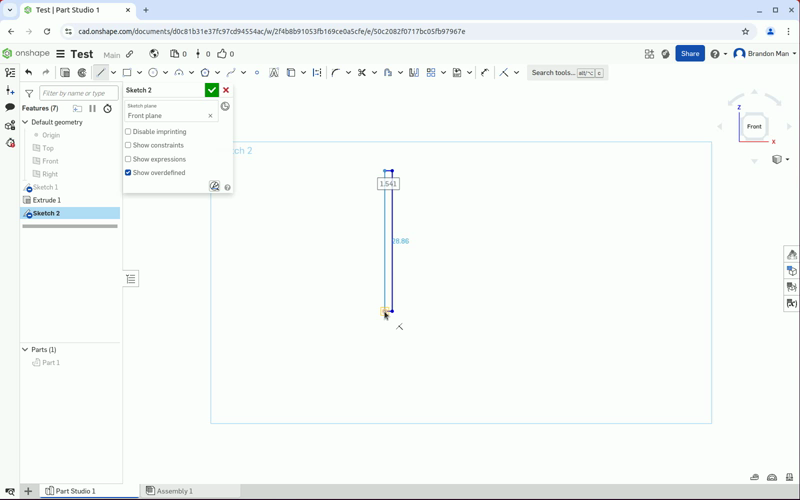
mouse_move(390, 219)
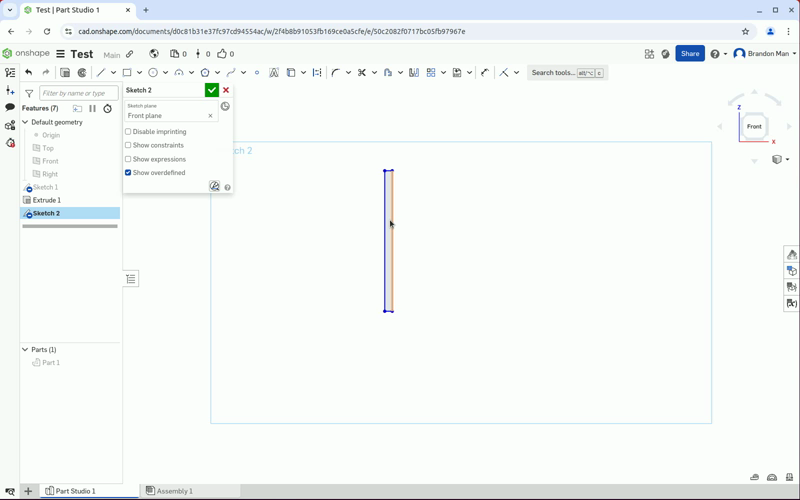
scroll(6)
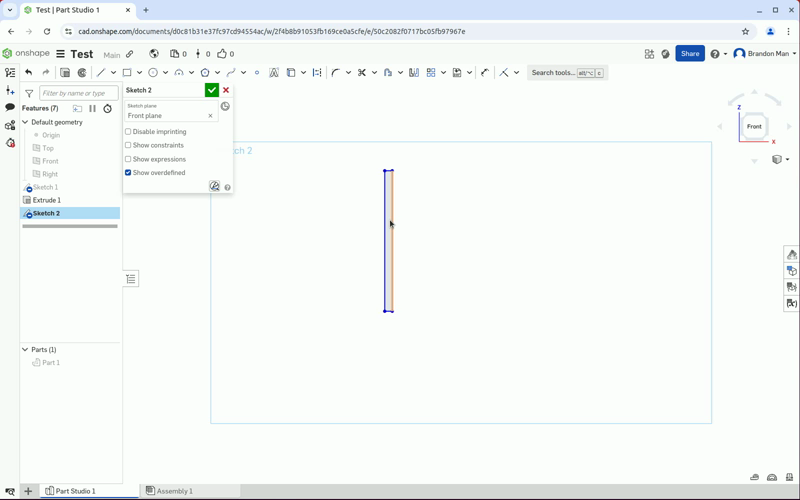
scroll(6)
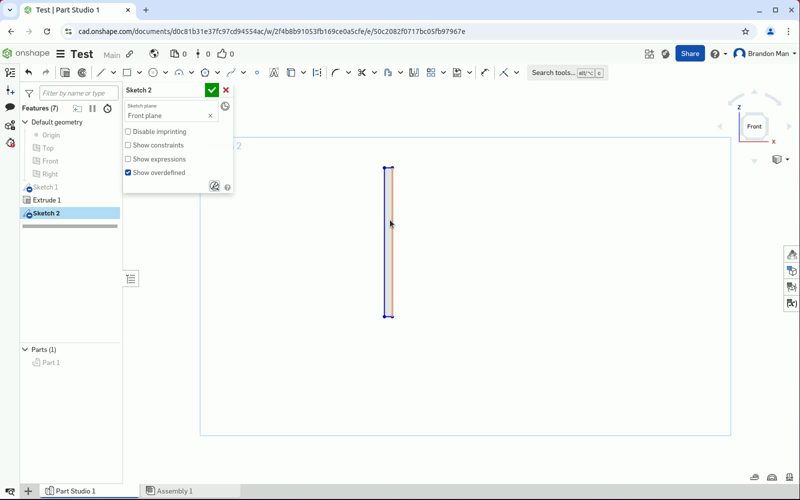
scroll(6)
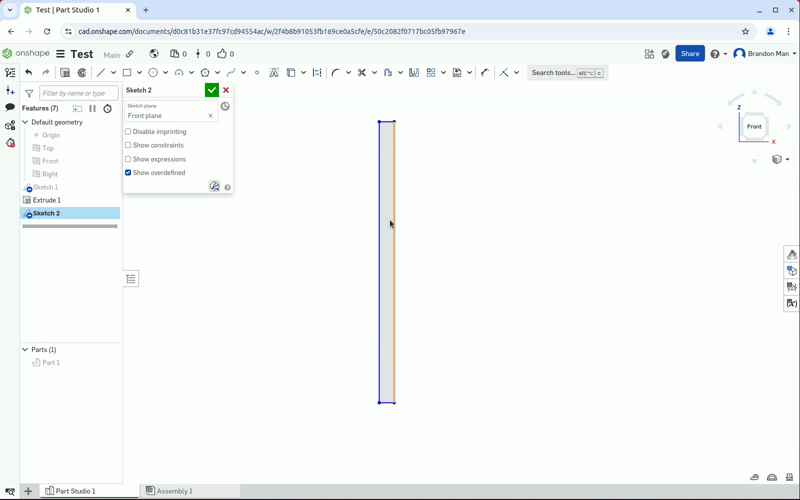
scroll(6)
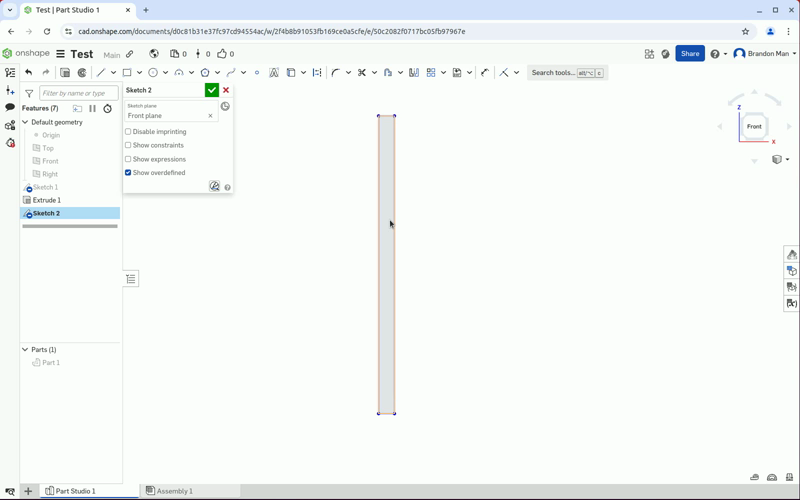
scroll(6)
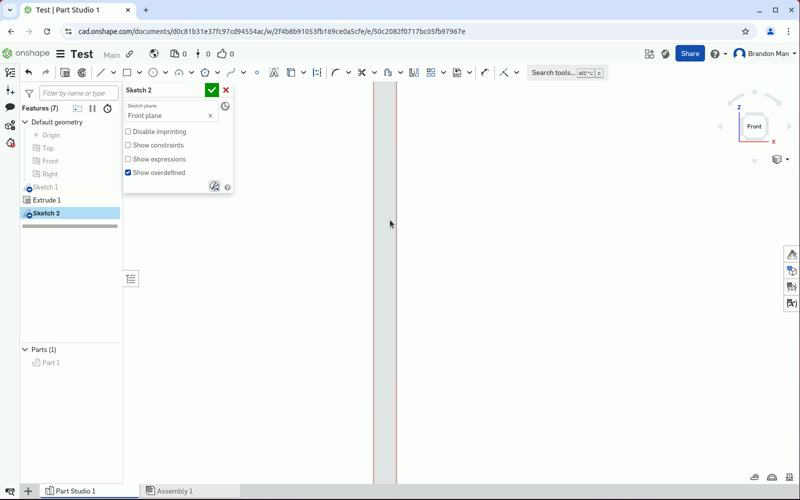
scroll(6)
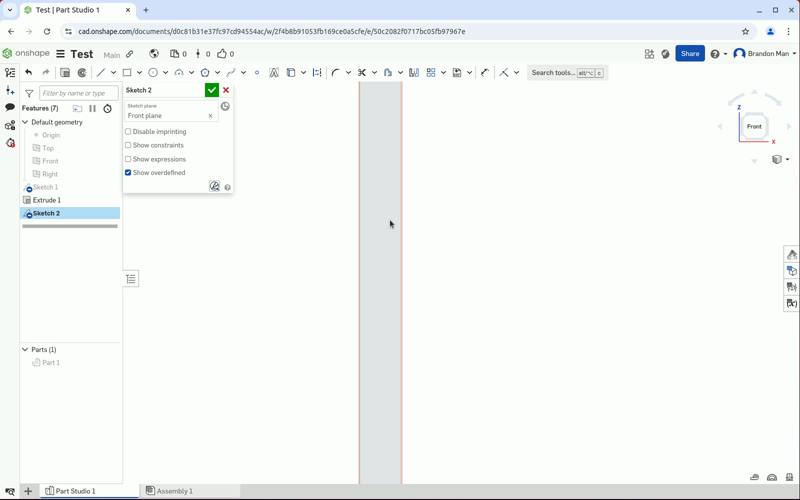
scroll(6)
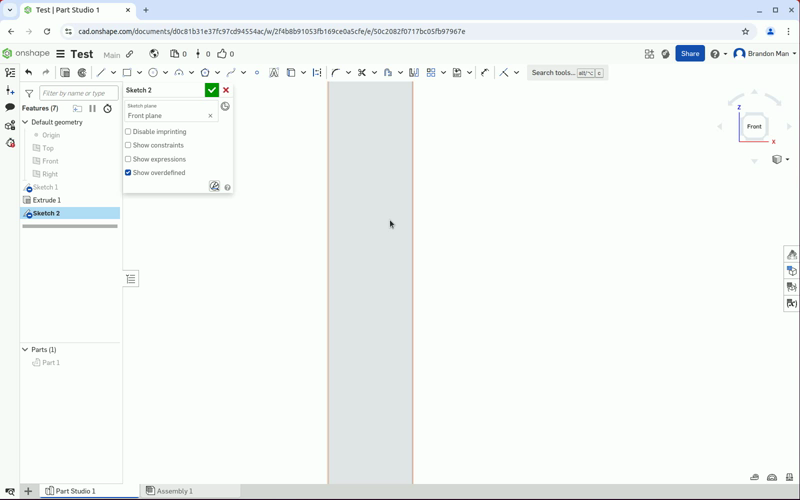
click(390, 219)
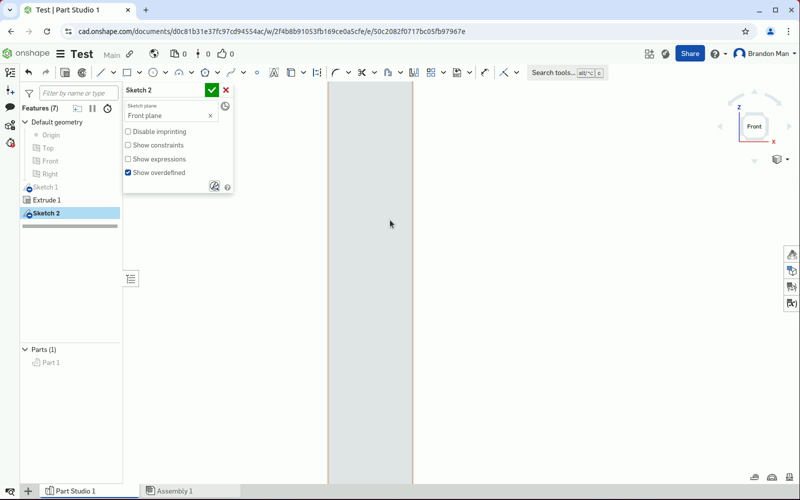
scroll(-6)
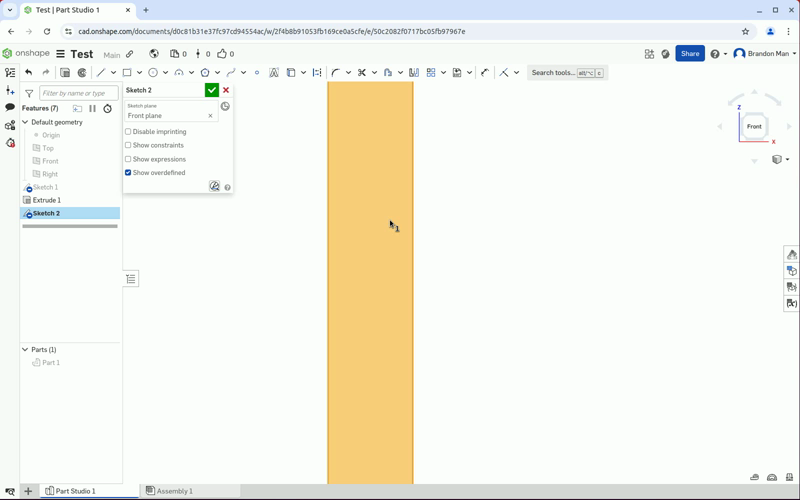
scroll(-6)
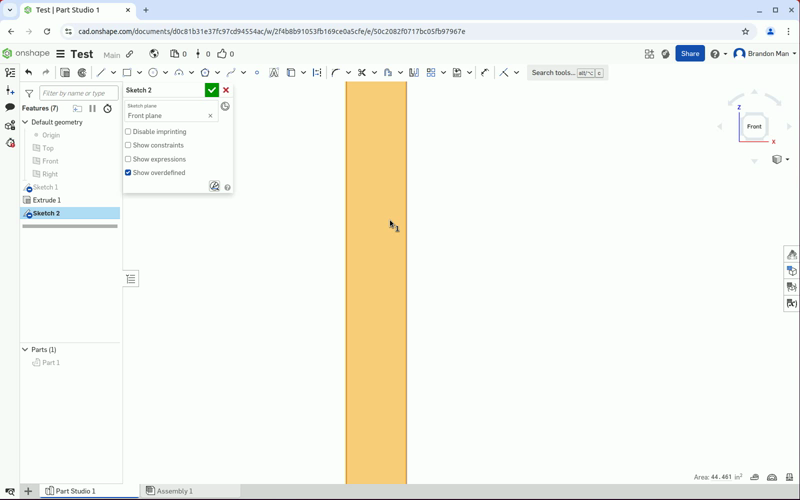
scroll(-6)
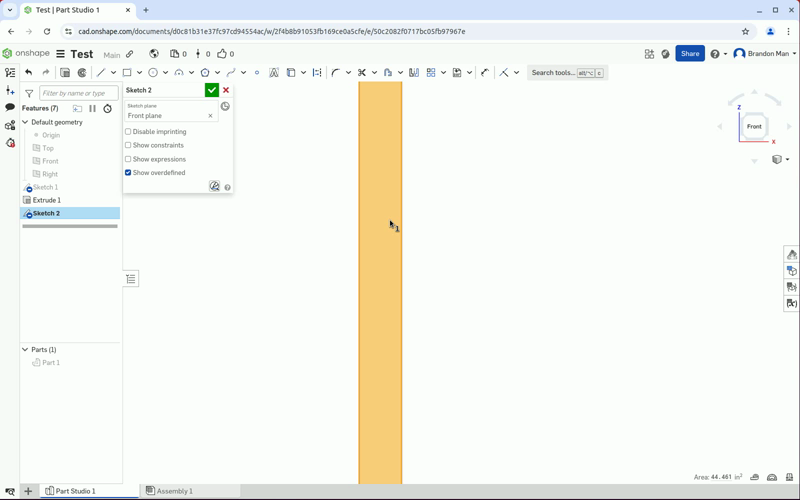
scroll(-6)
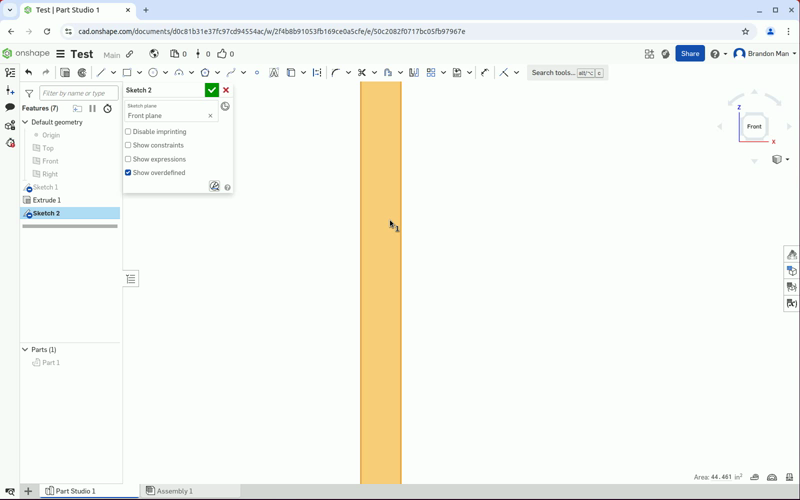
scroll(-6)
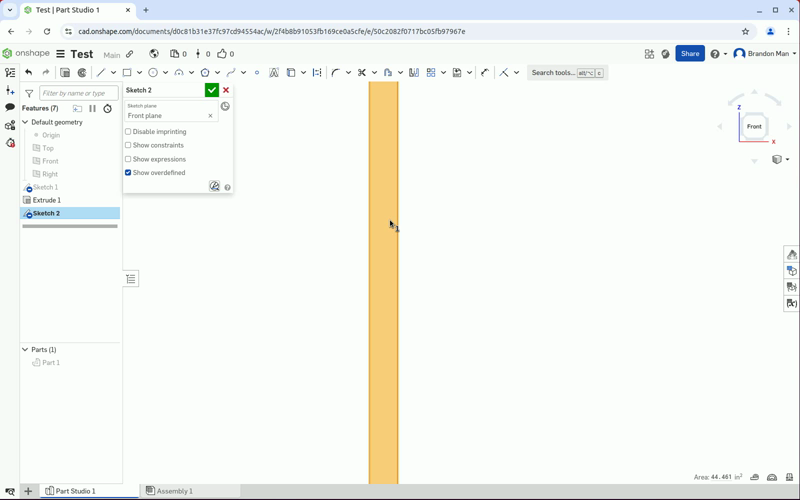
scroll(-6)
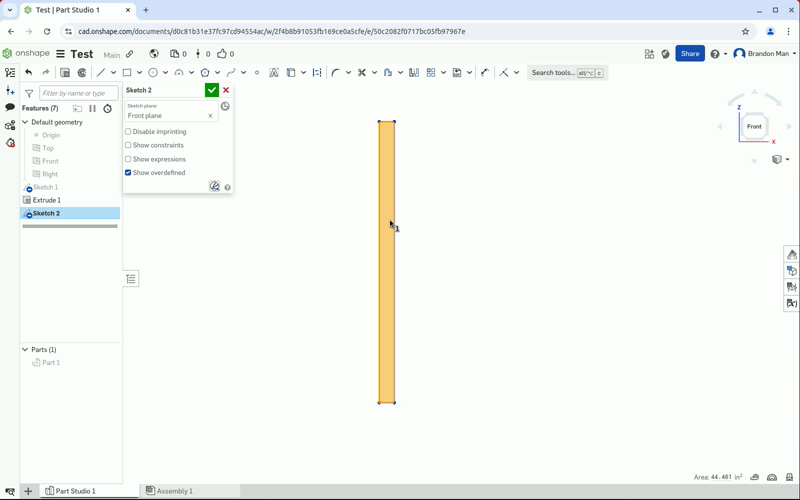
scroll(-6)
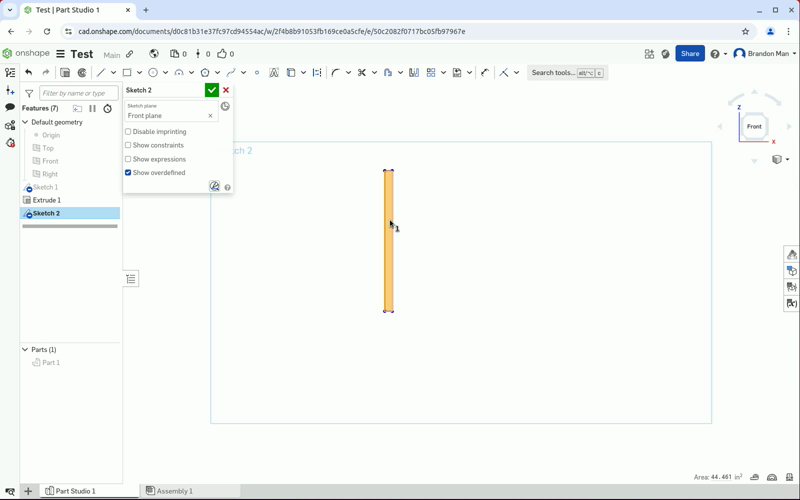
mouse_move(73, 352)
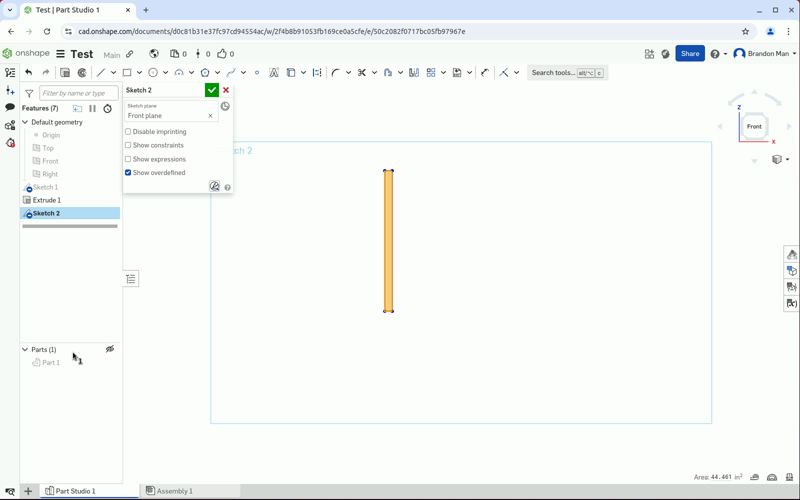
key(shift+y)
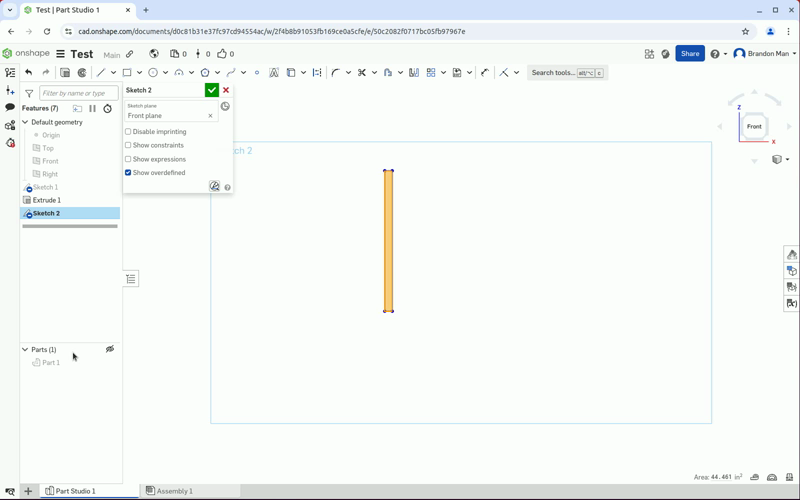
key(shift+e)
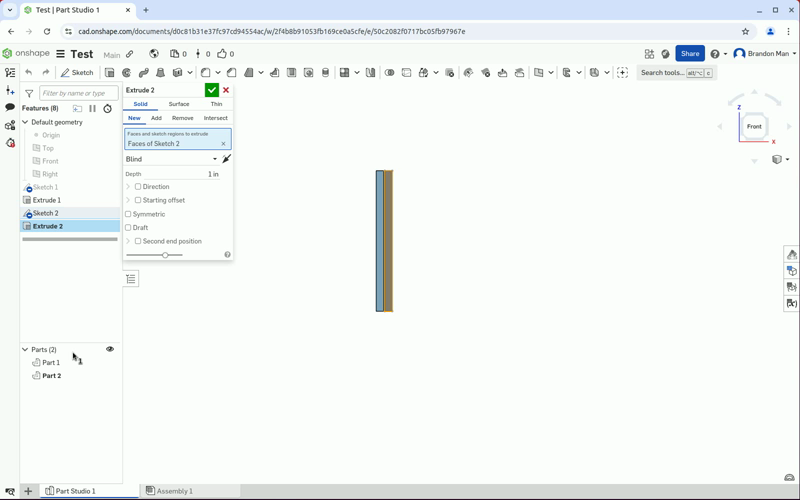
mouse_move(143, 106)
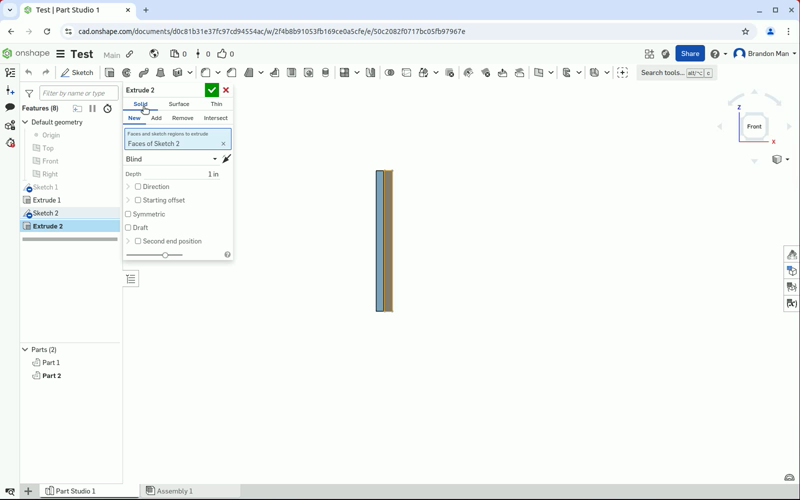
click(143, 106)
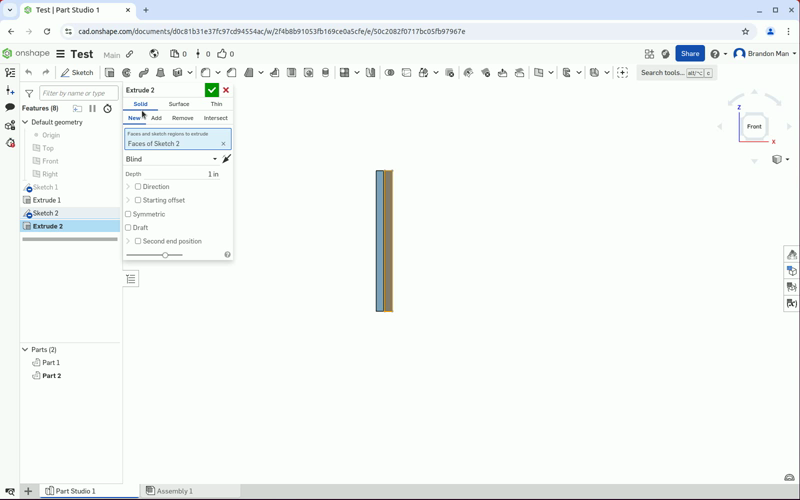
mouse_move(137, 120)
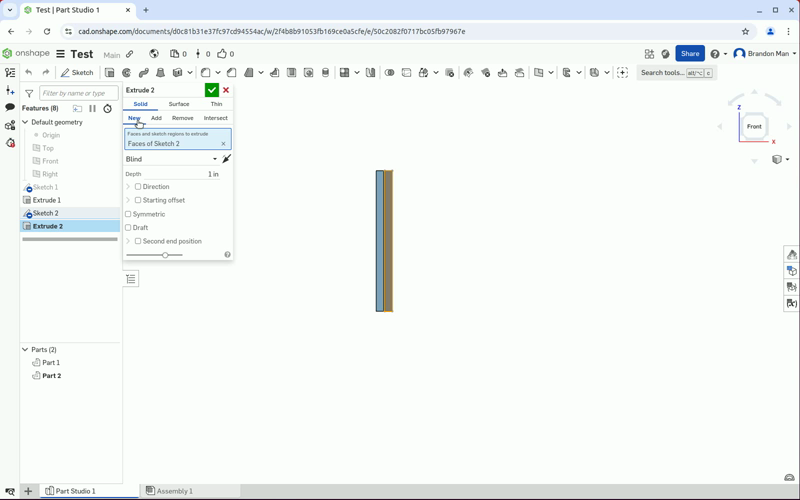
click(137, 120)
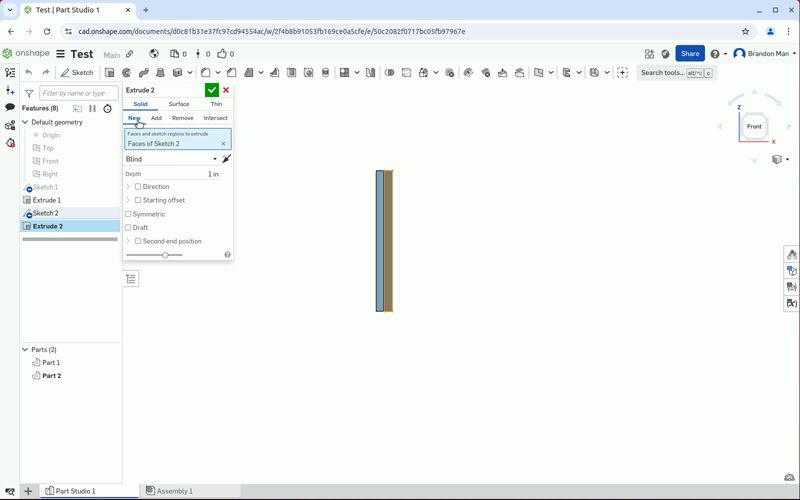
key(tab, 4)
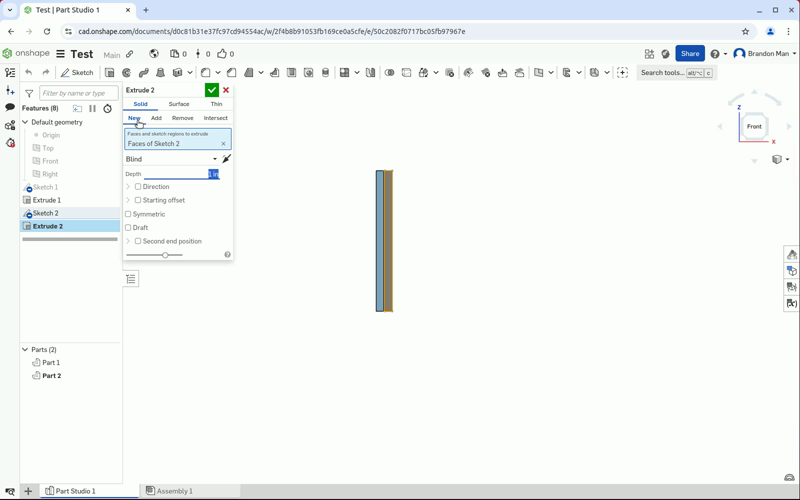
text(-0.241)
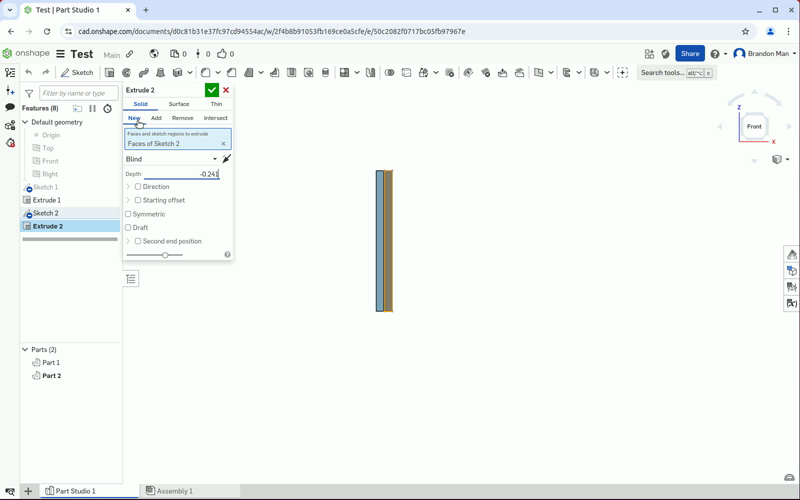
key(enter)
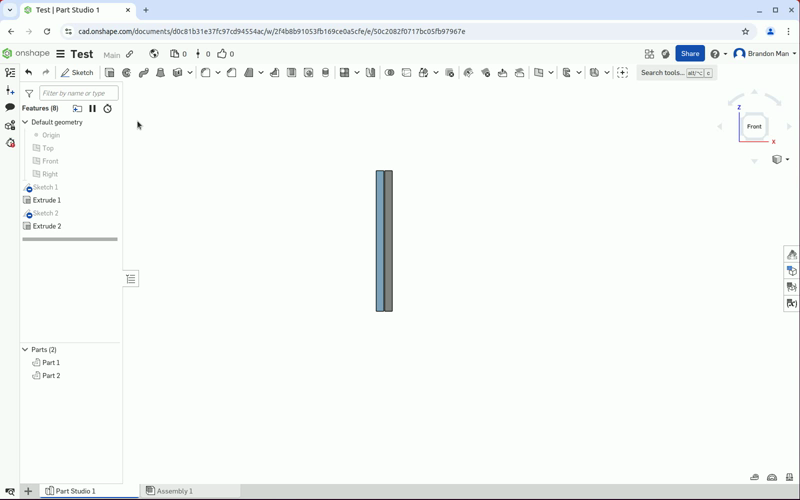
key(shift+h)
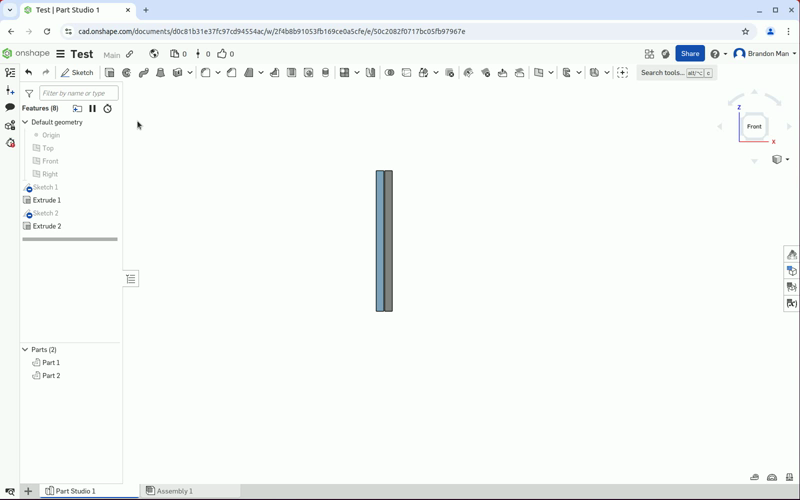
key(shift+h)
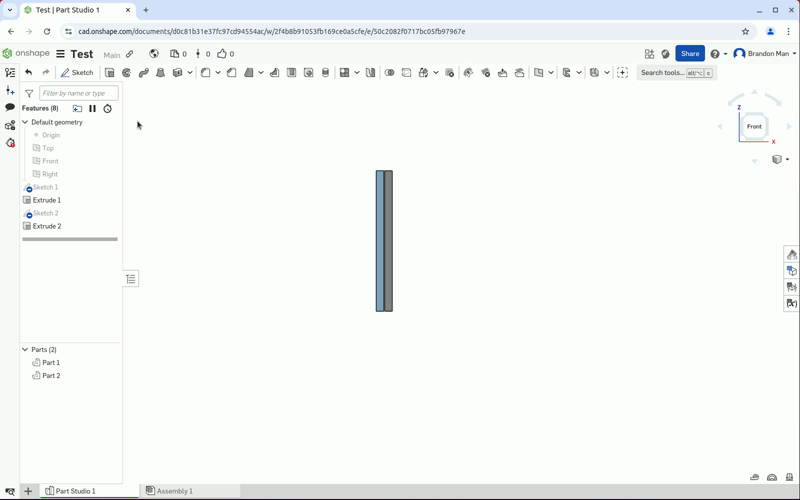
mouse_move(73, 189)
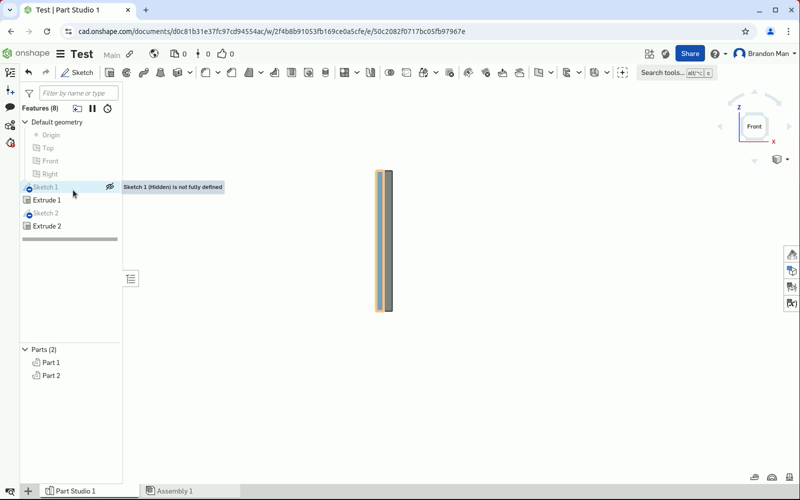
click(73, 189)
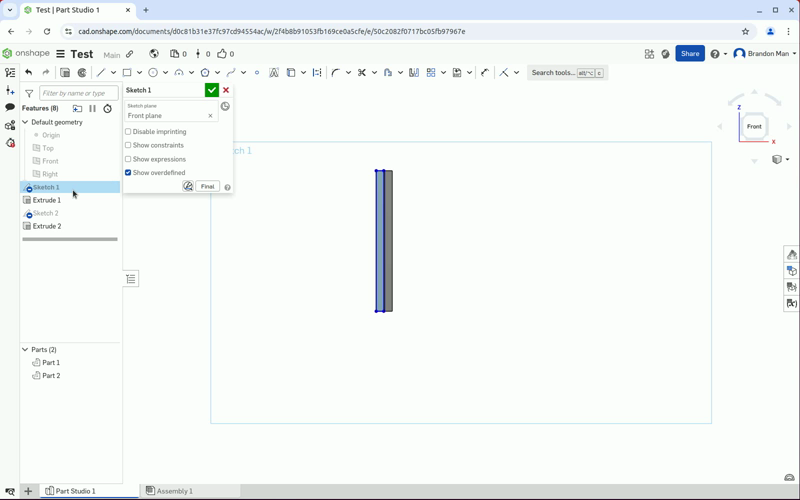
mouse_move(229, 92)
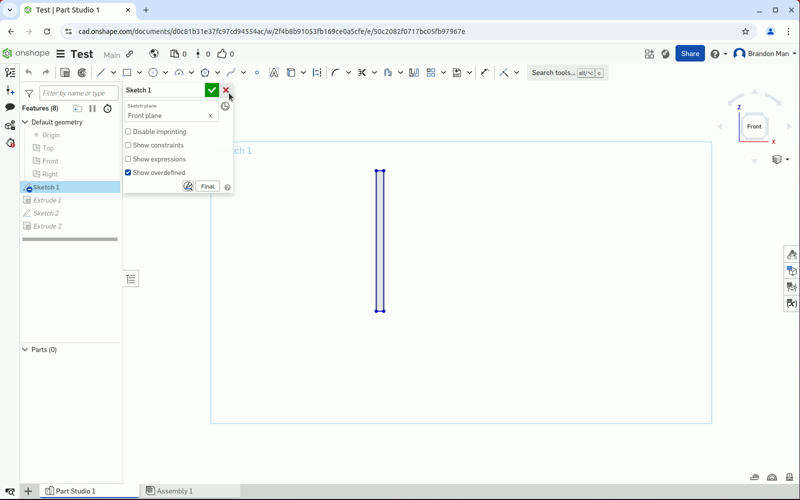
click(229, 92)
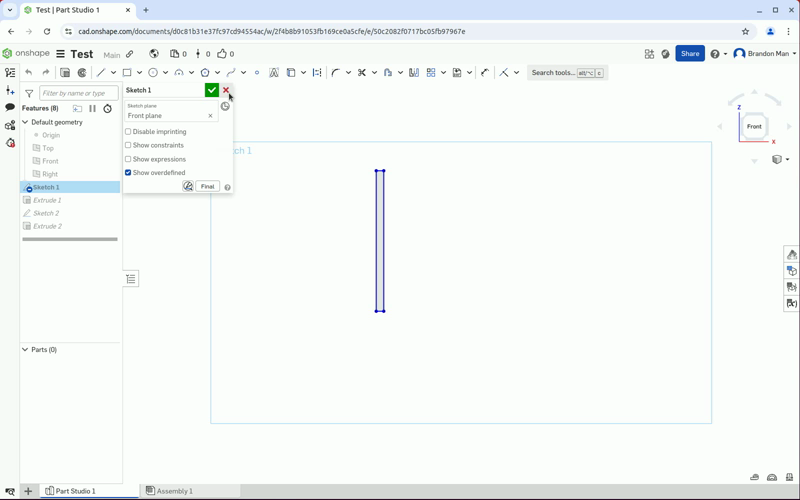
key(shift+s)
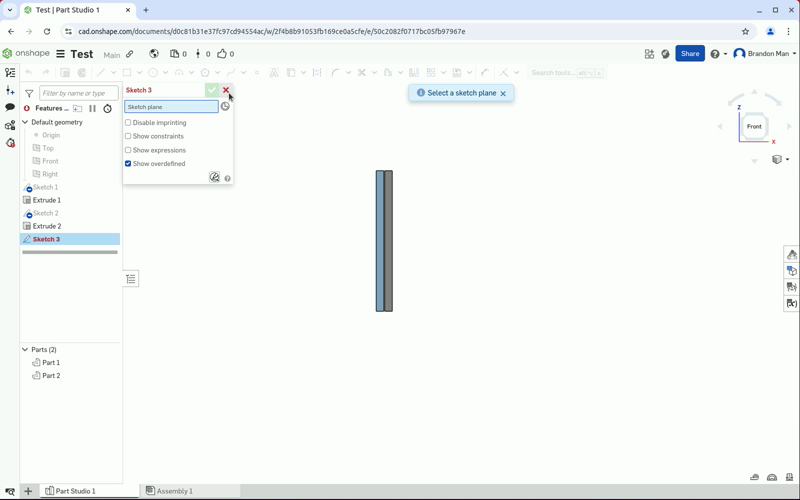
mouse_move(73, 163)
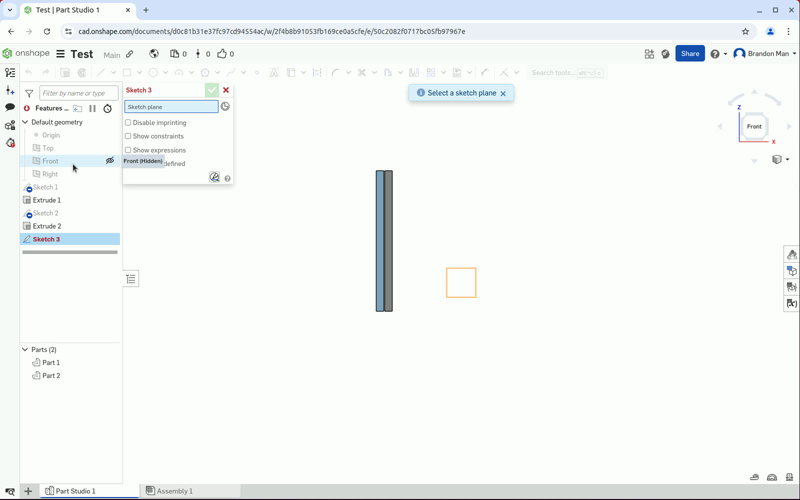
click(73, 163)
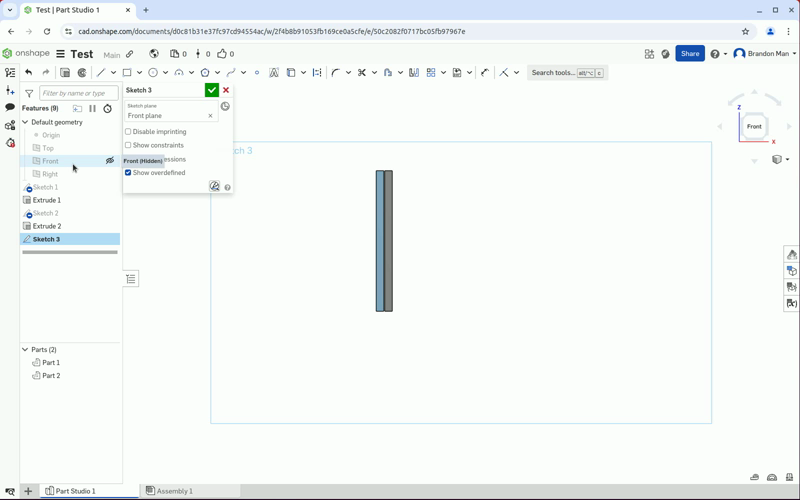
mouse_move(73, 352)
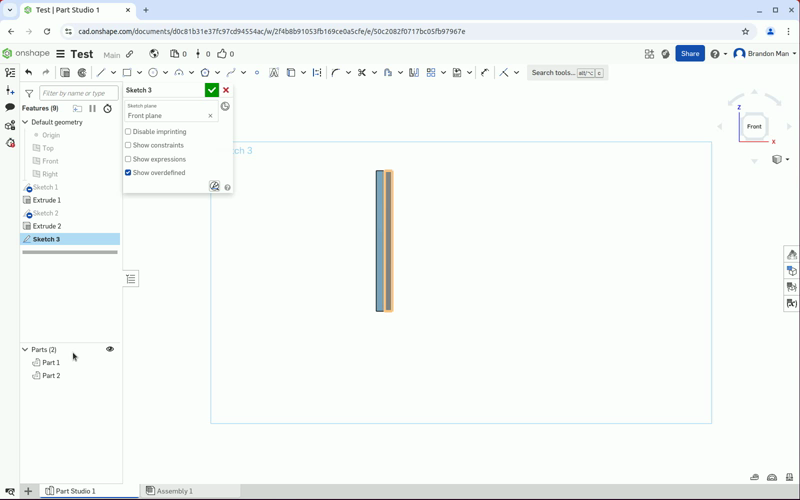
key(y)
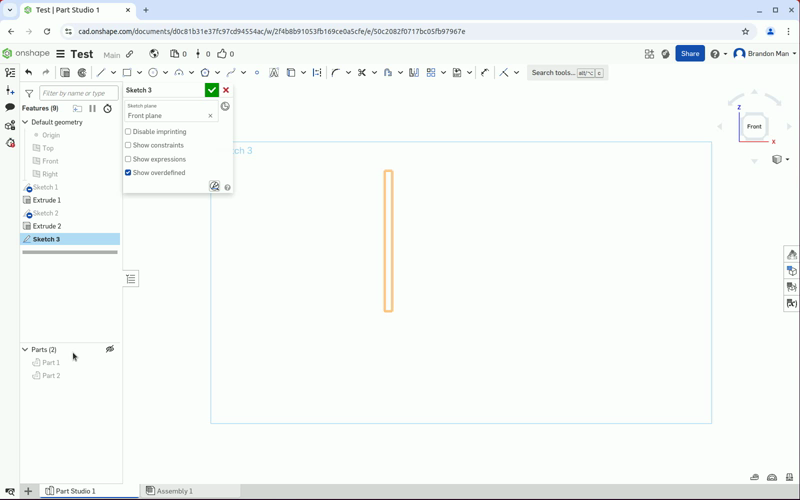
key(l)
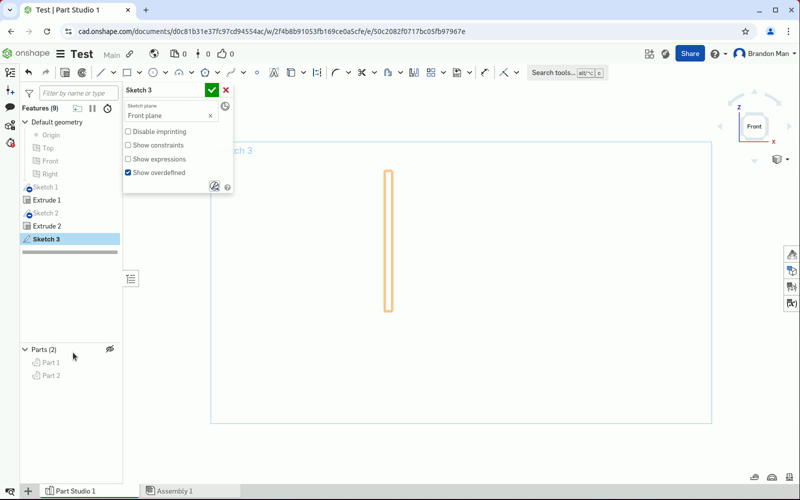
key_down(shift)
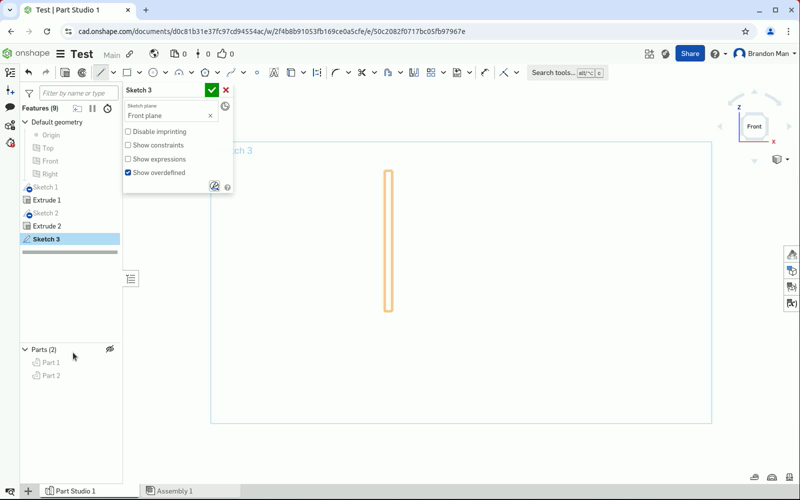
mouse_move(392, 311)
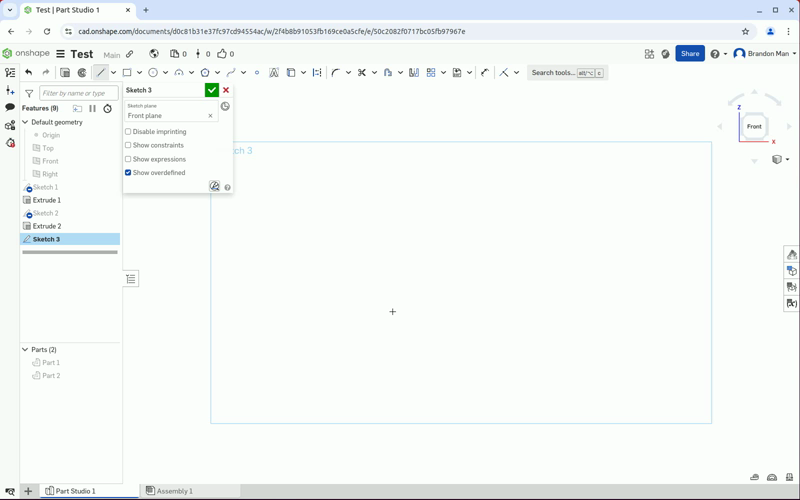
click(392, 311)
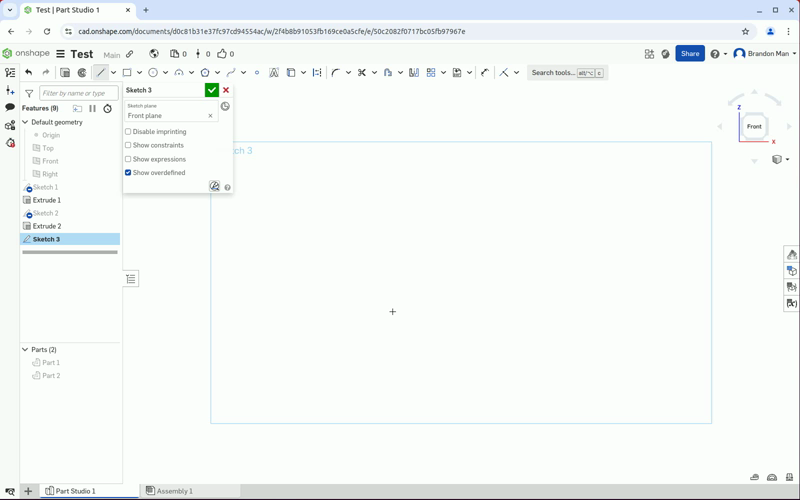
key_up(shift)
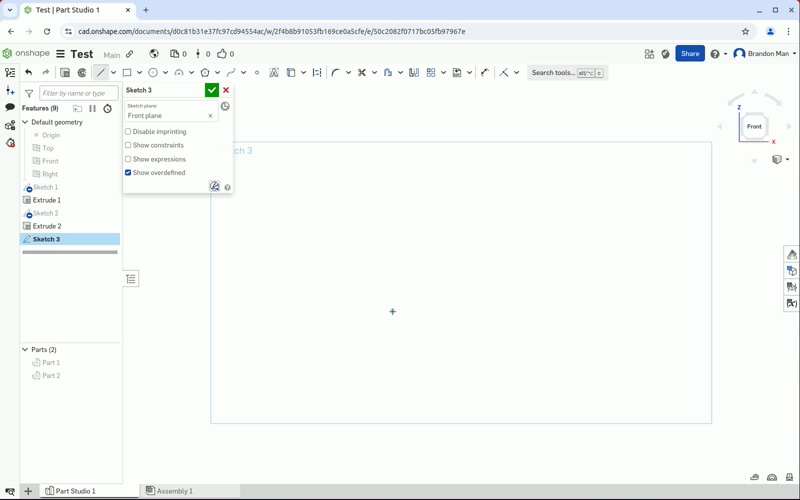
key_down(shift)
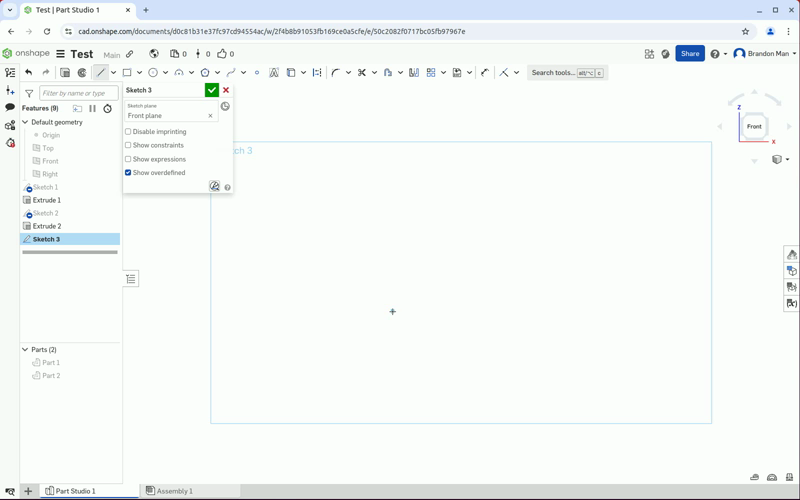
mouse_move(422, 311)
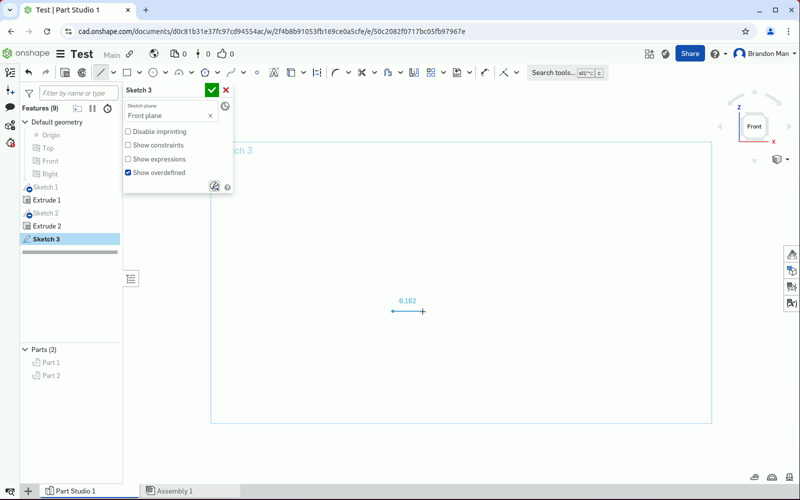
mouse_move(400, 311)
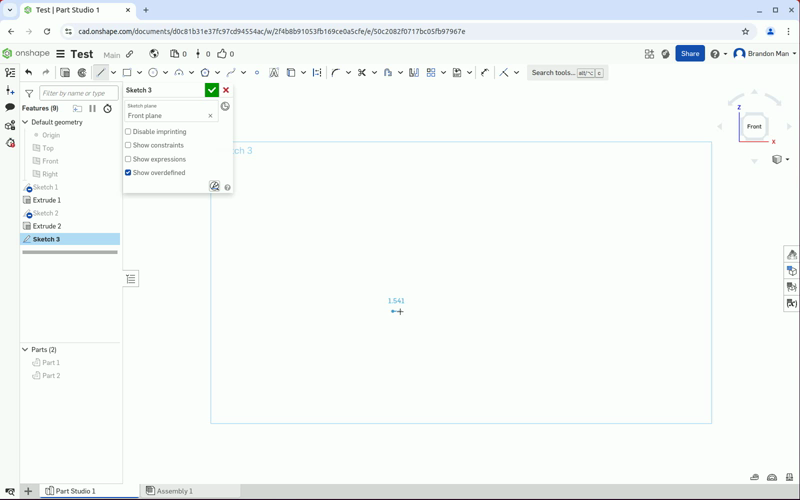
scroll(6)
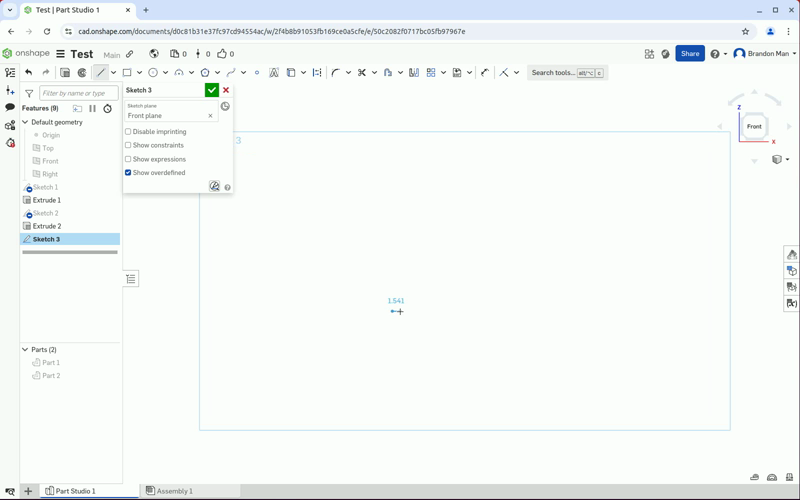
scroll(6)
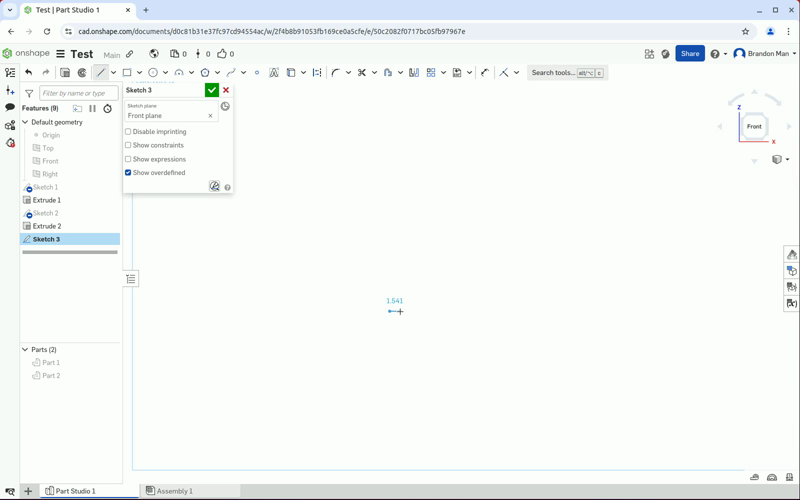
scroll(6)
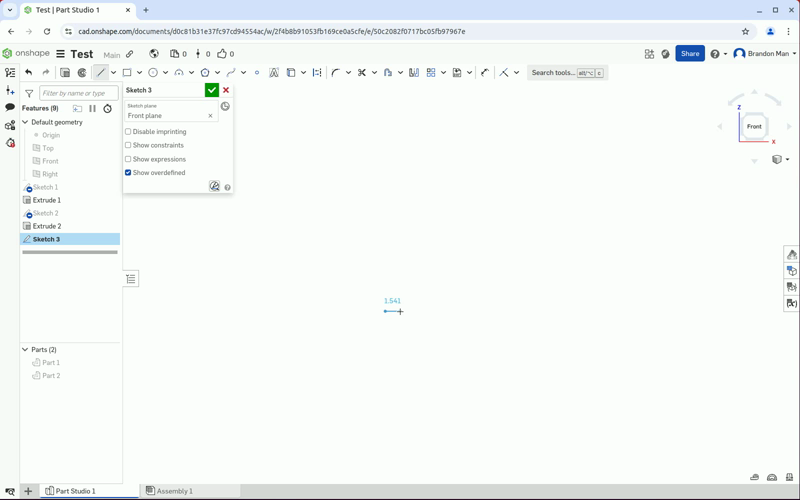
scroll(6)
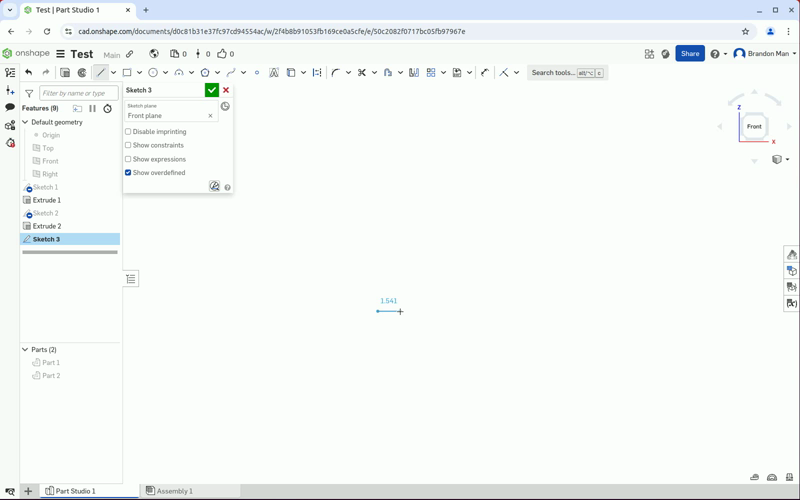
scroll(6)
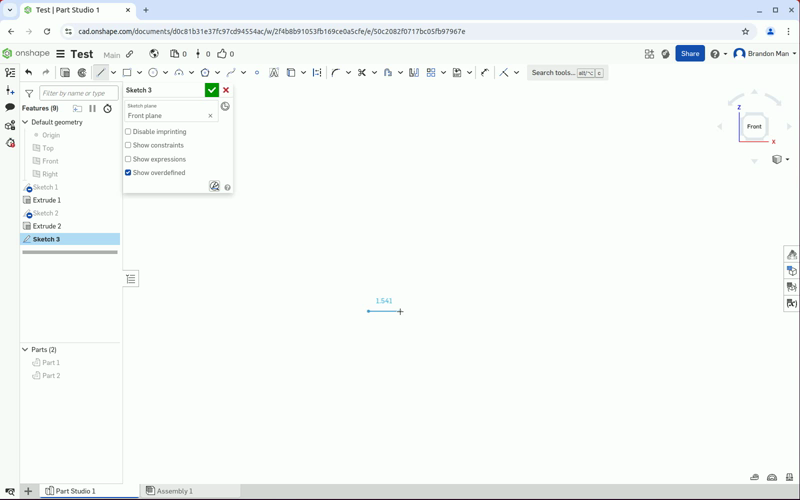
scroll(6)
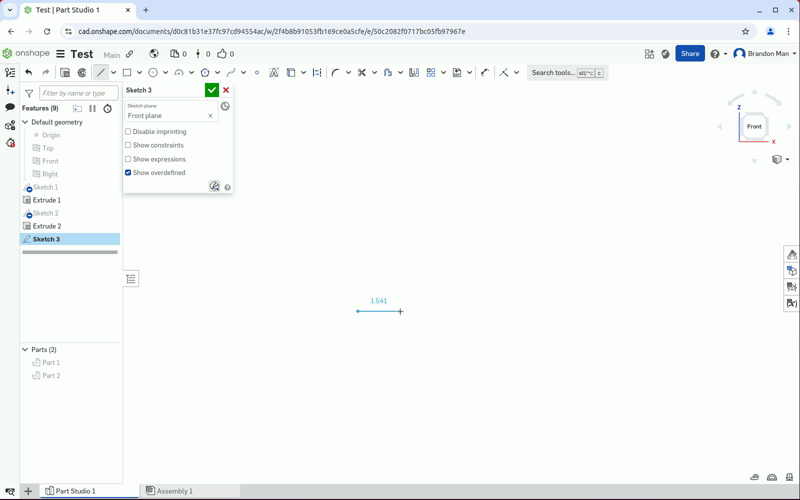
scroll(6)
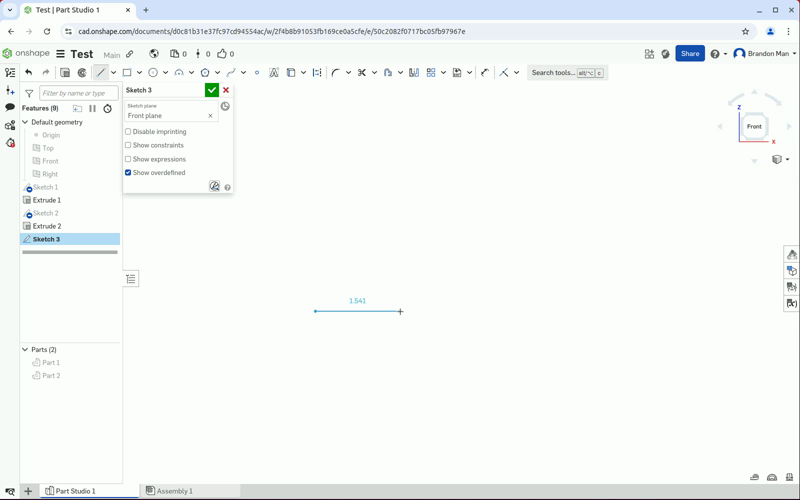
click(400, 311)
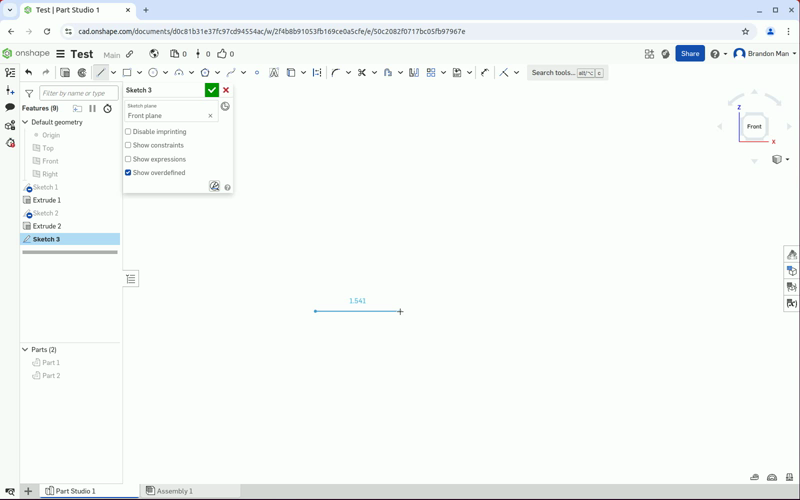
scroll(-6)
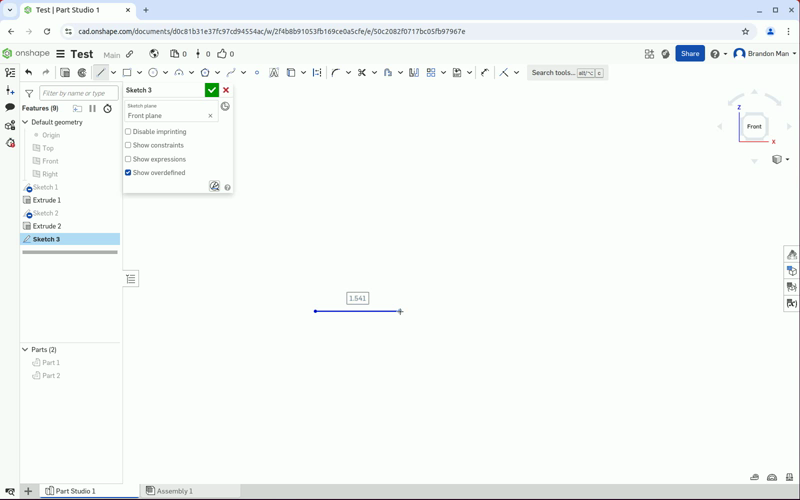
scroll(-6)
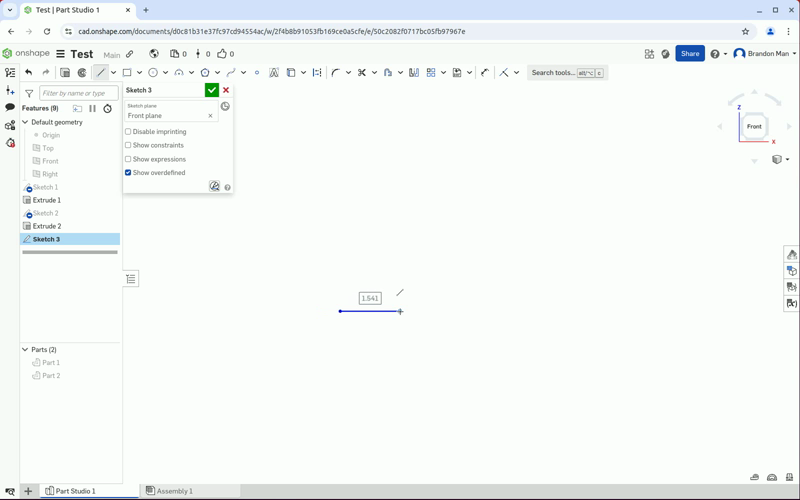
scroll(-6)
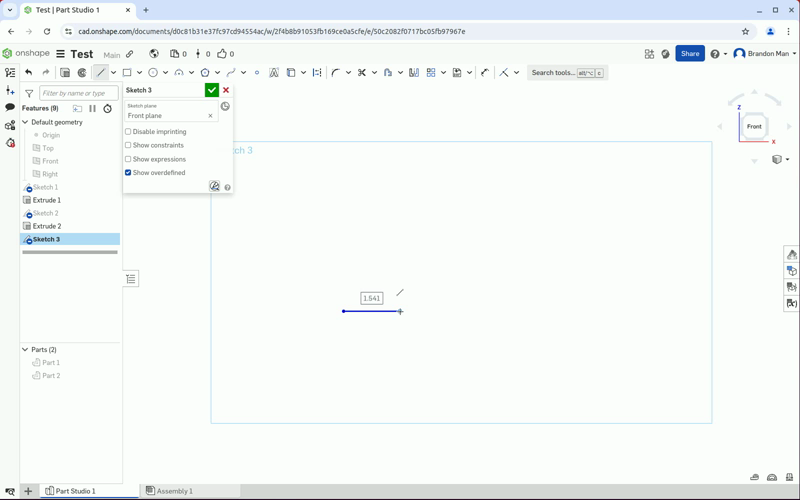
scroll(-6)
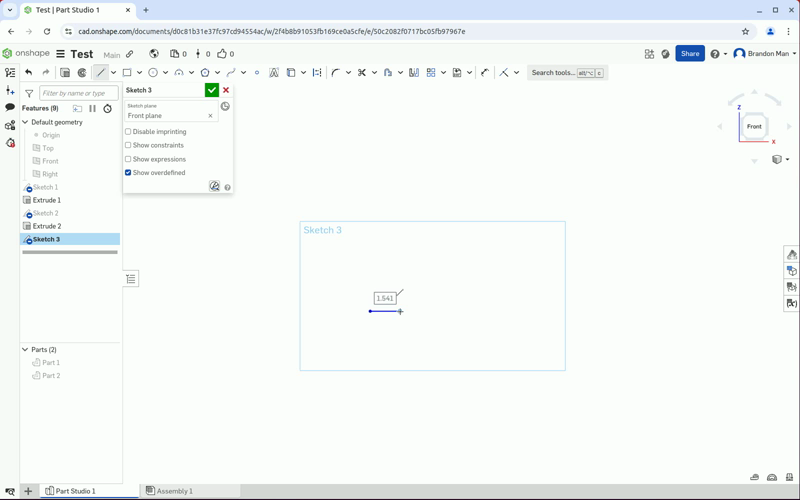
scroll(-6)
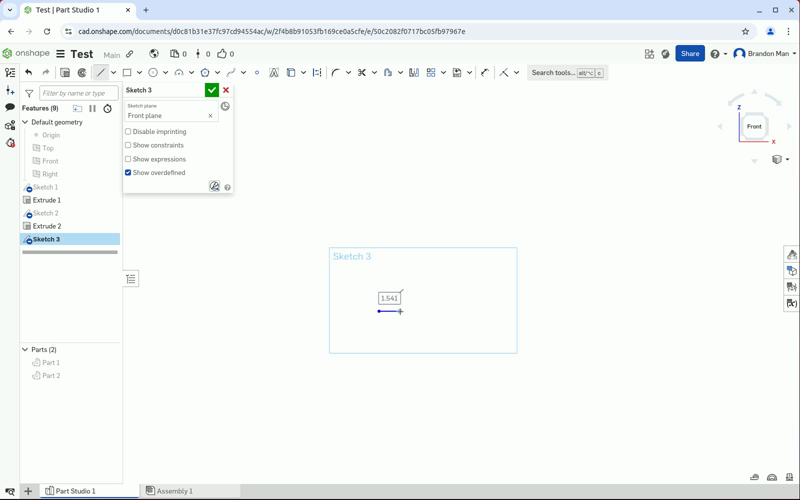
scroll(-6)
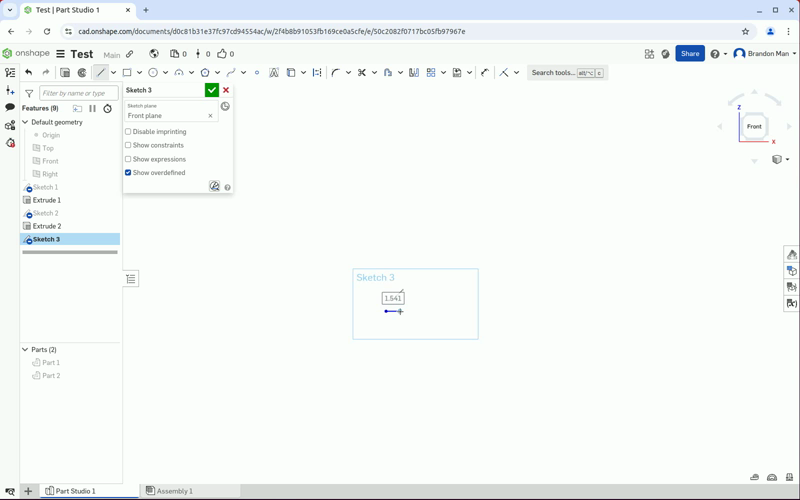
scroll(-6)
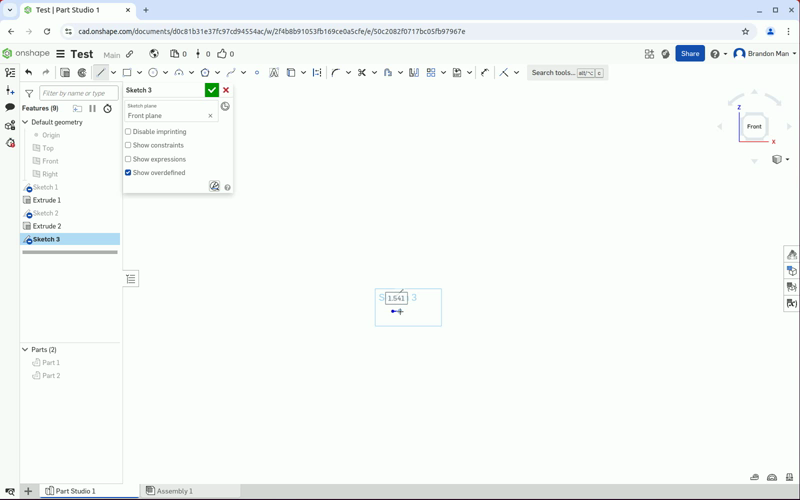
key_up(shift)
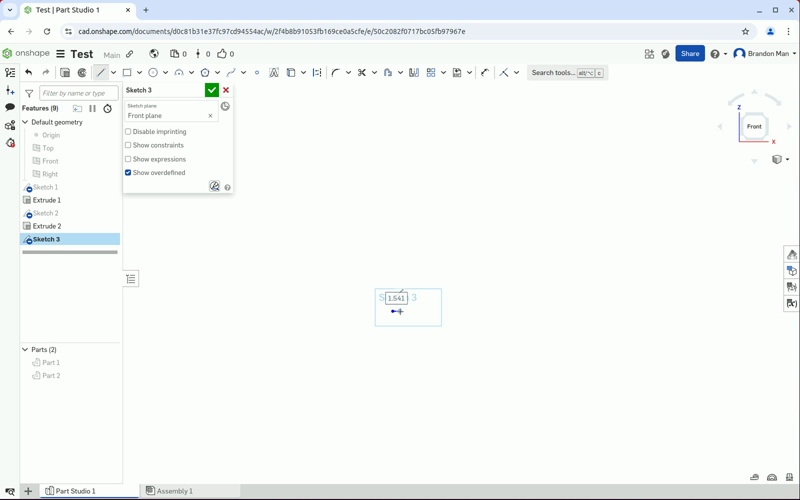
key_down(shift)
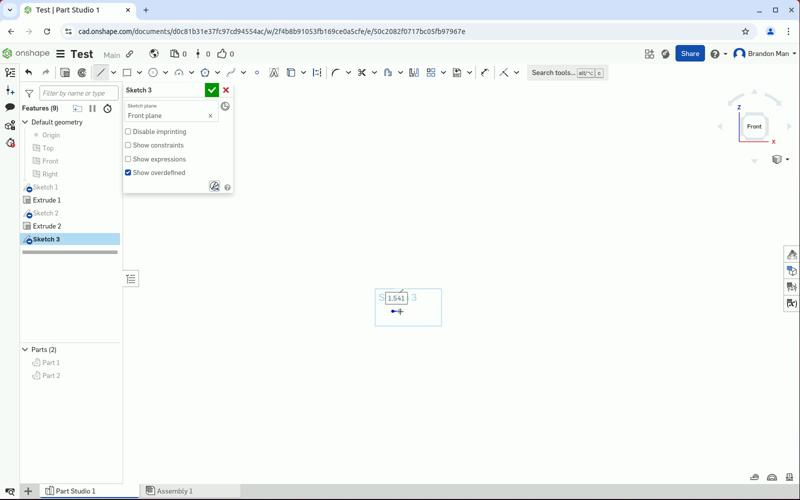
mouse_move(400, 170)
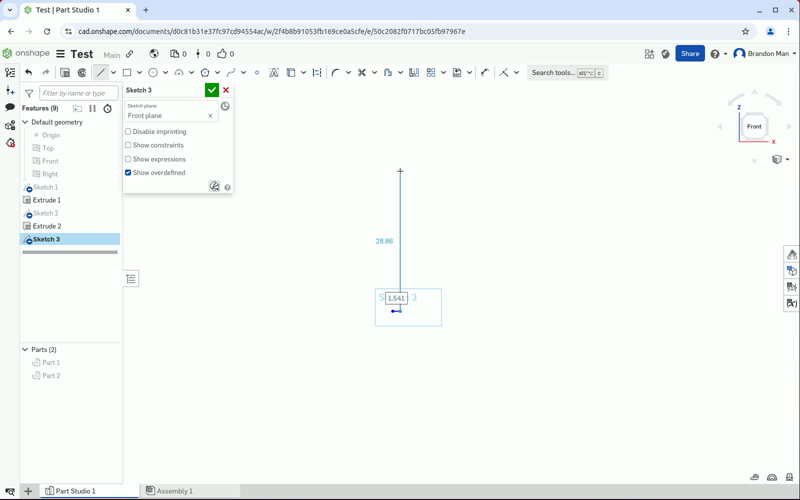
click(400, 170)
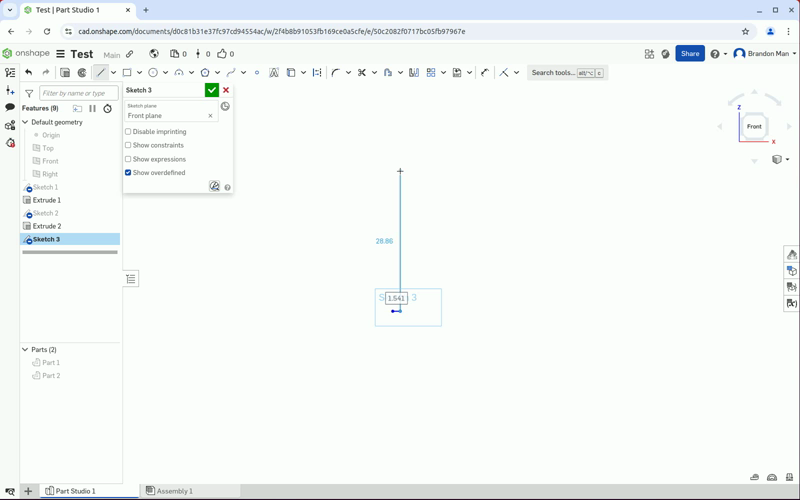
key_up(shift)
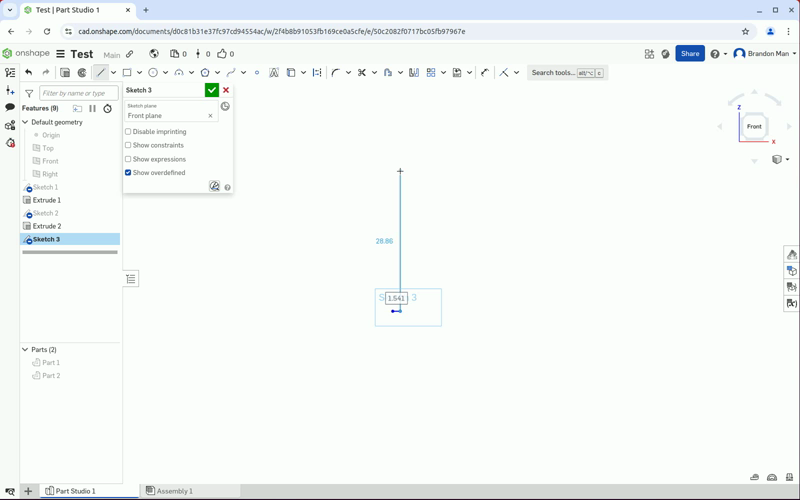
key_down(shift)
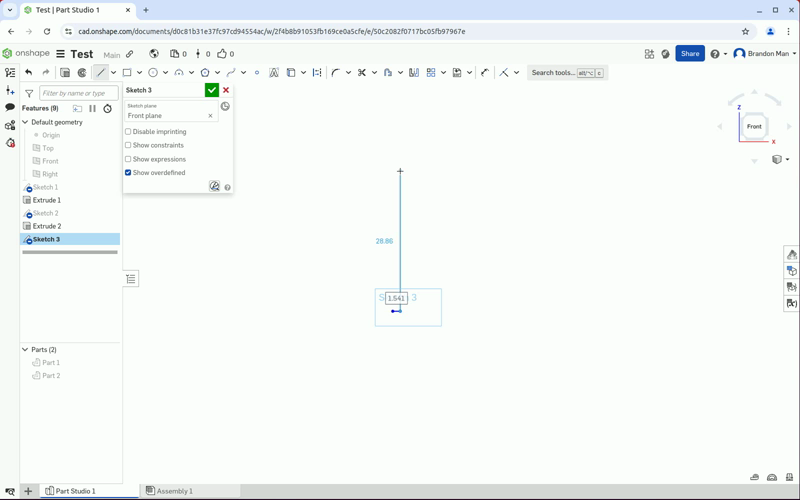
mouse_move(430, 170)
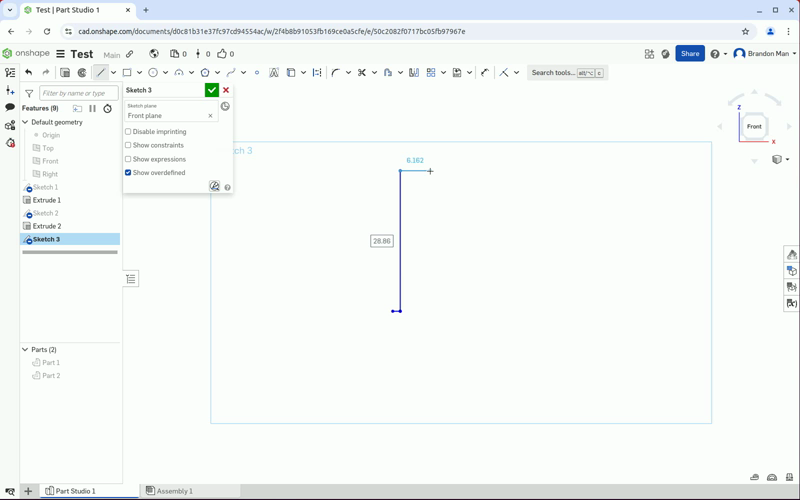
mouse_move(392, 170)
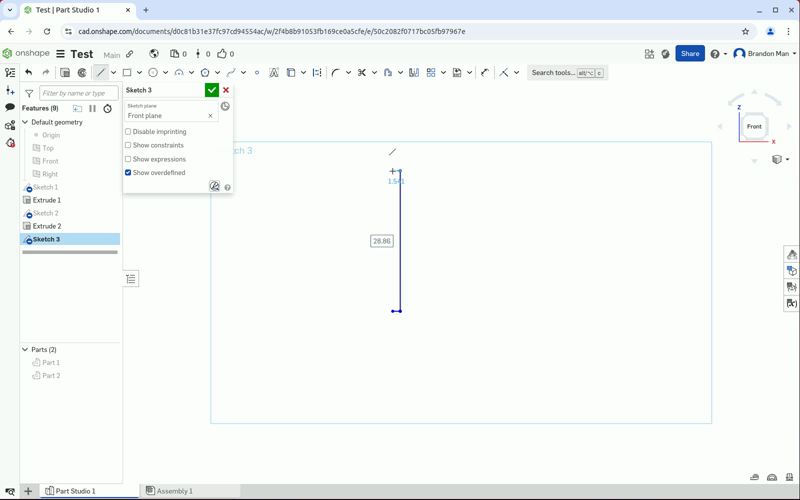
scroll(6)
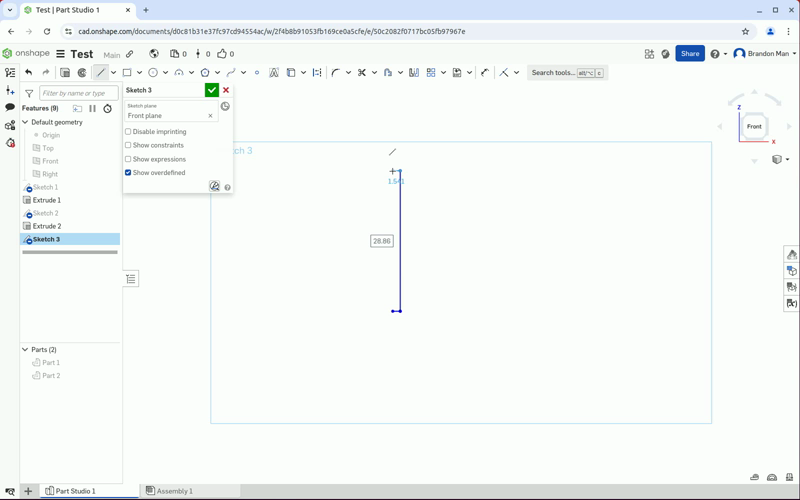
scroll(6)
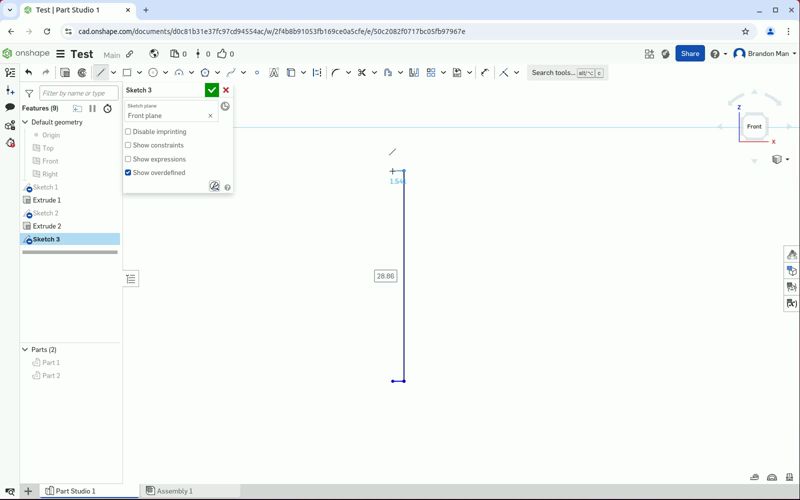
scroll(6)
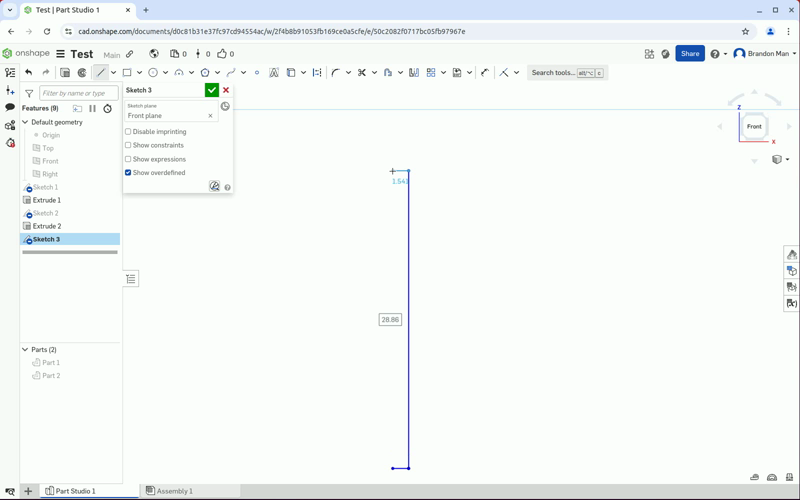
scroll(6)
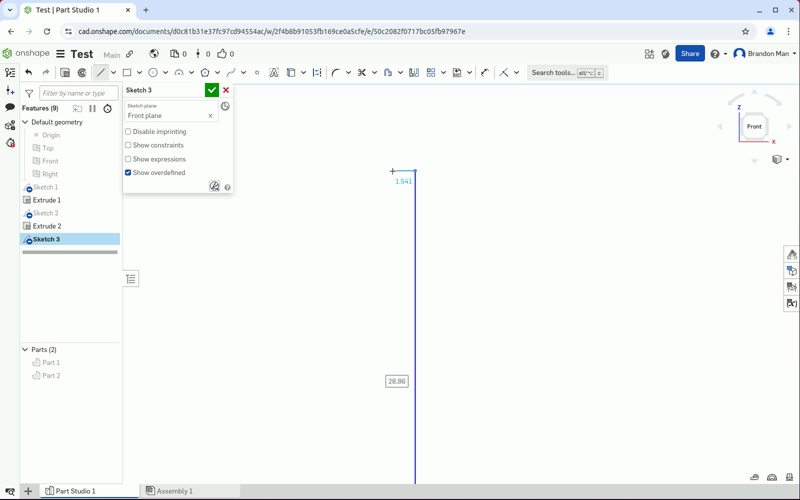
scroll(6)
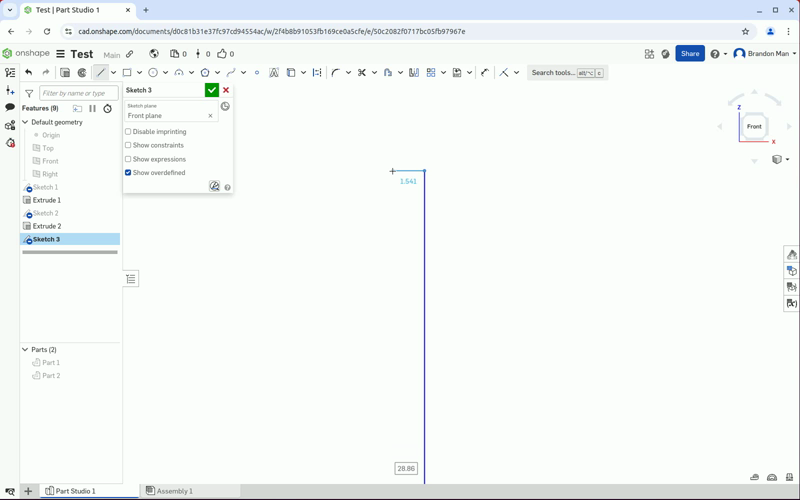
scroll(6)
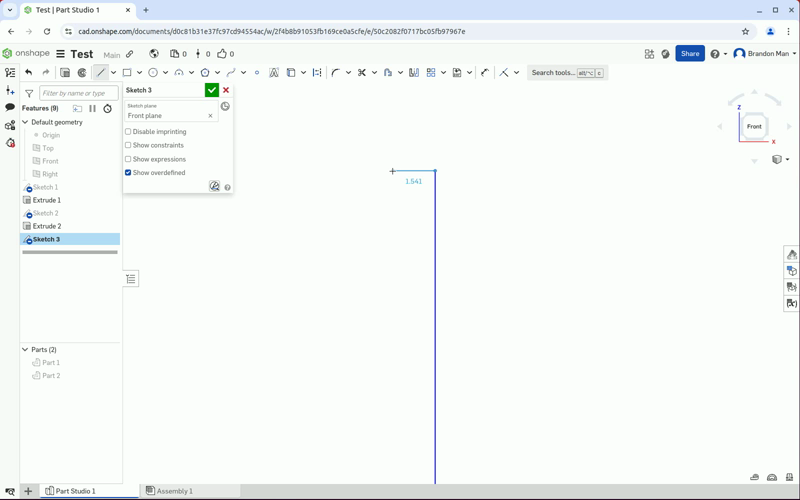
scroll(6)
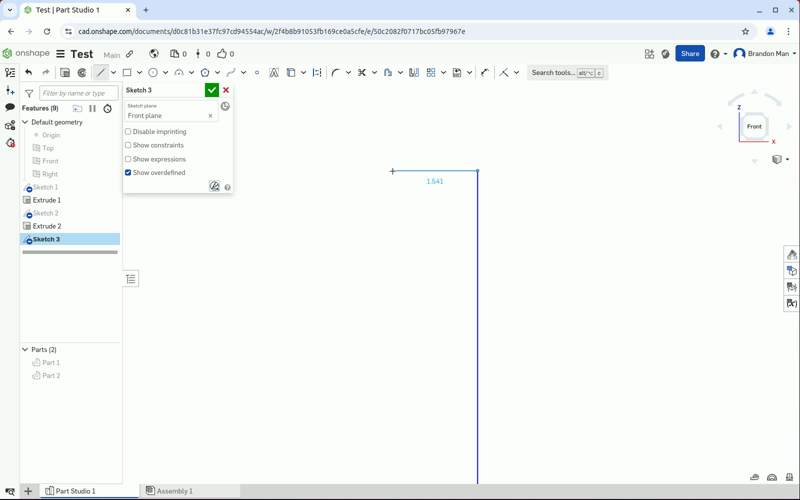
click(392, 170)
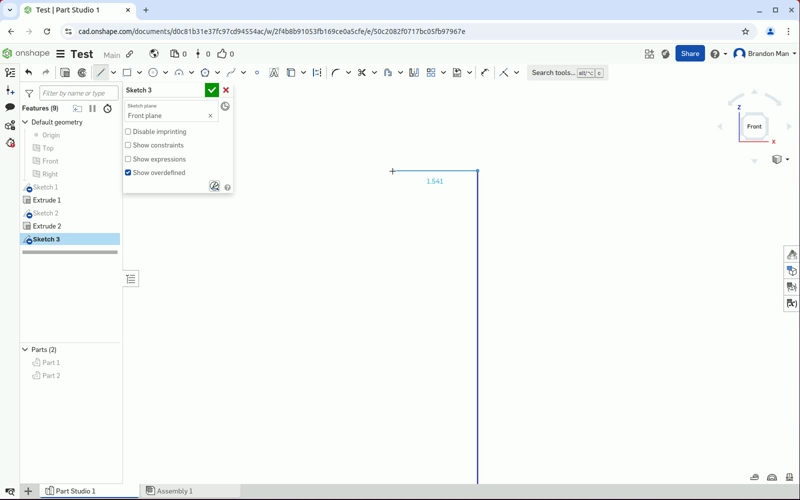
scroll(-6)
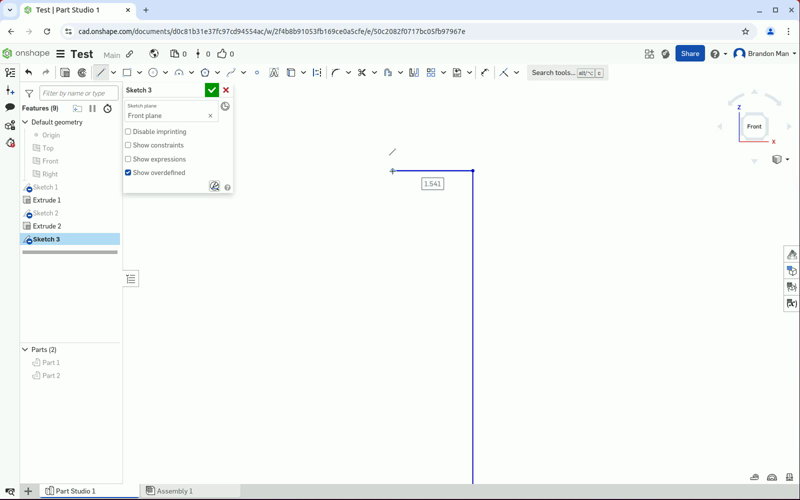
scroll(-6)
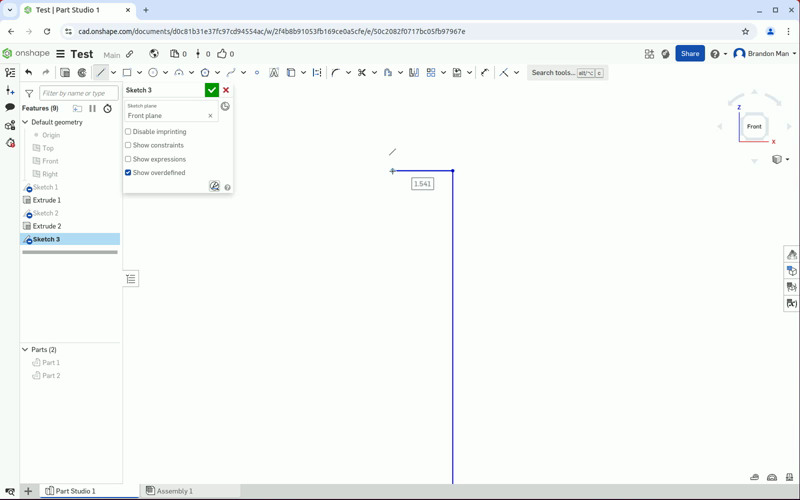
scroll(-6)
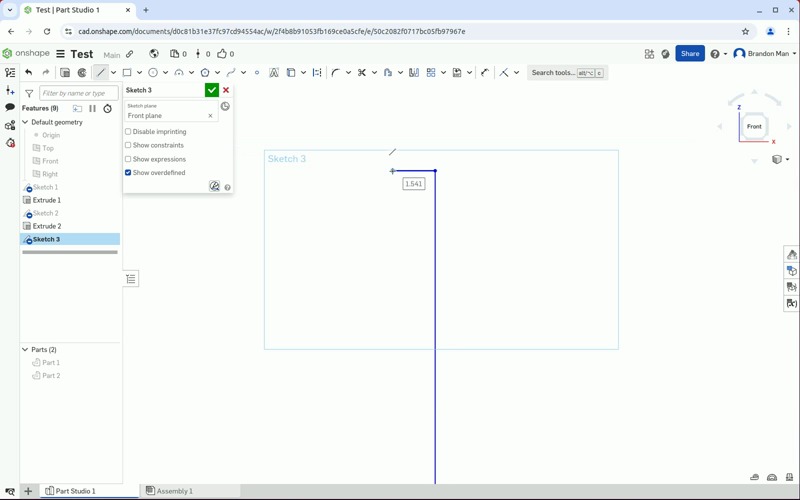
scroll(-6)
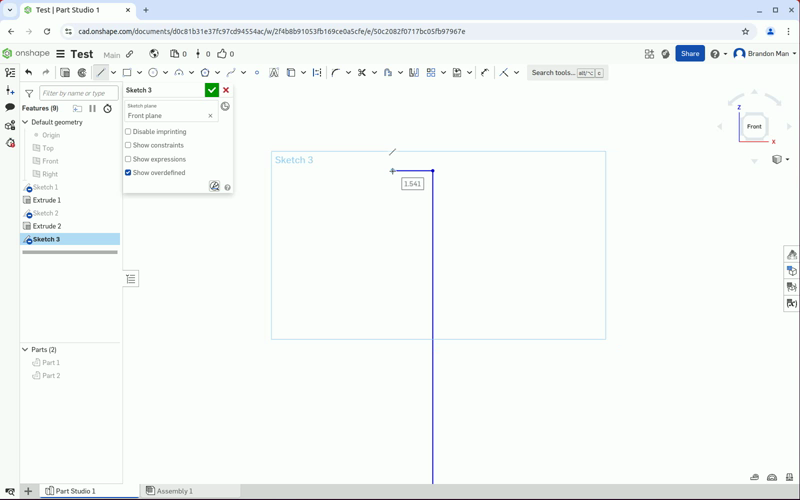
scroll(-6)
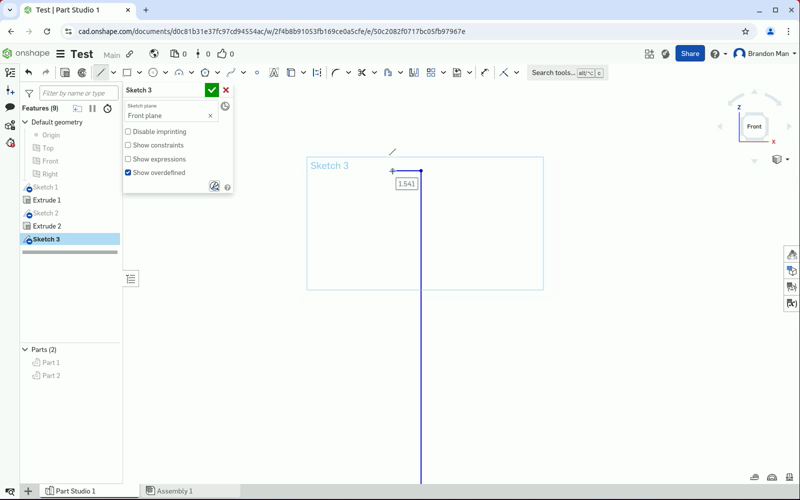
scroll(-6)
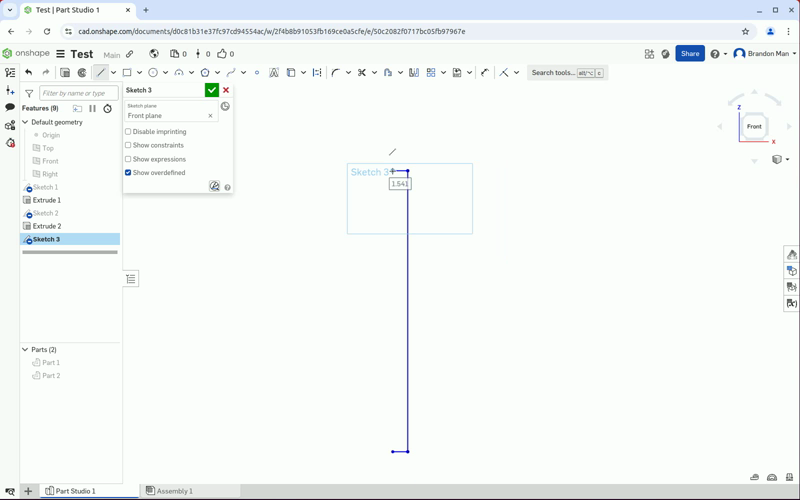
scroll(-6)
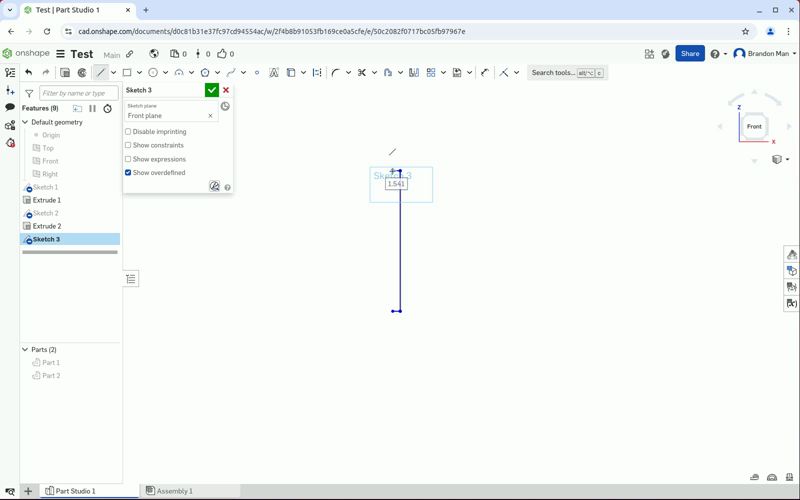
key_up(shift)
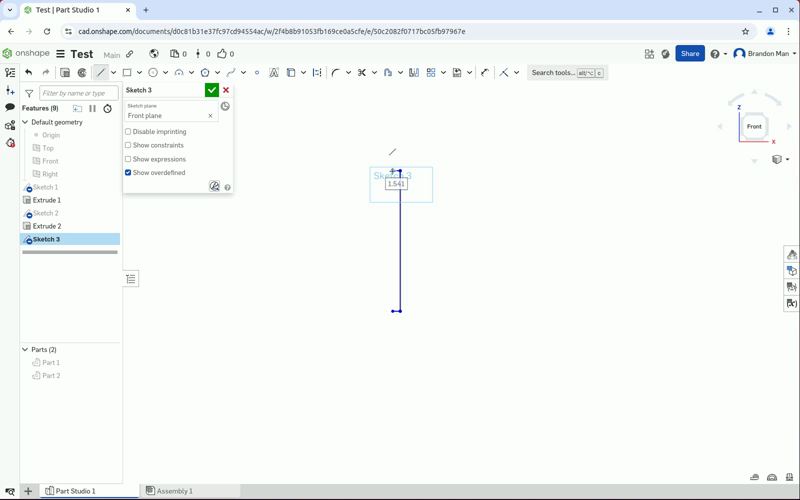
key_down(shift)
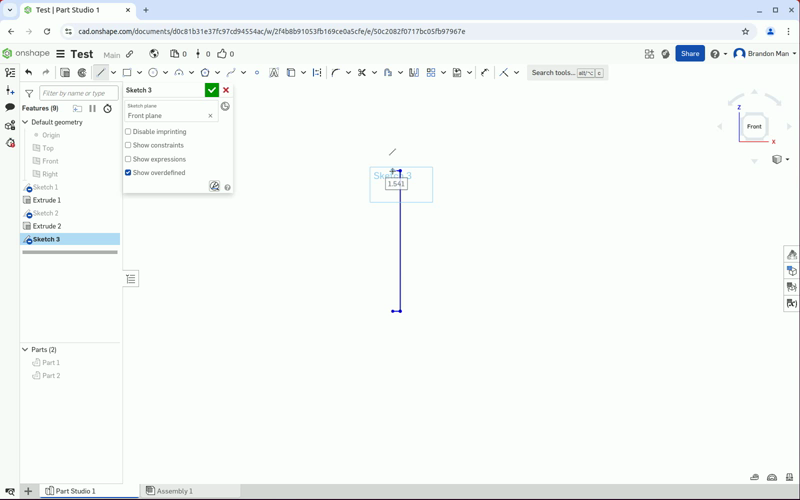
mouse_move(392, 311)
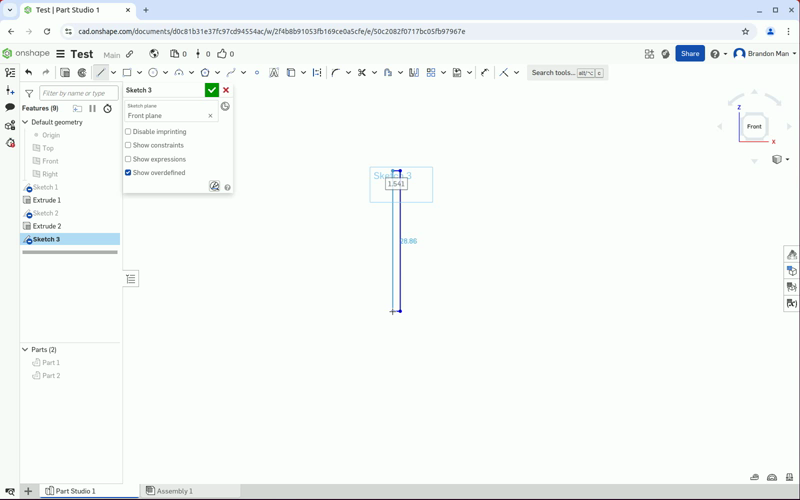
key_up(shift)
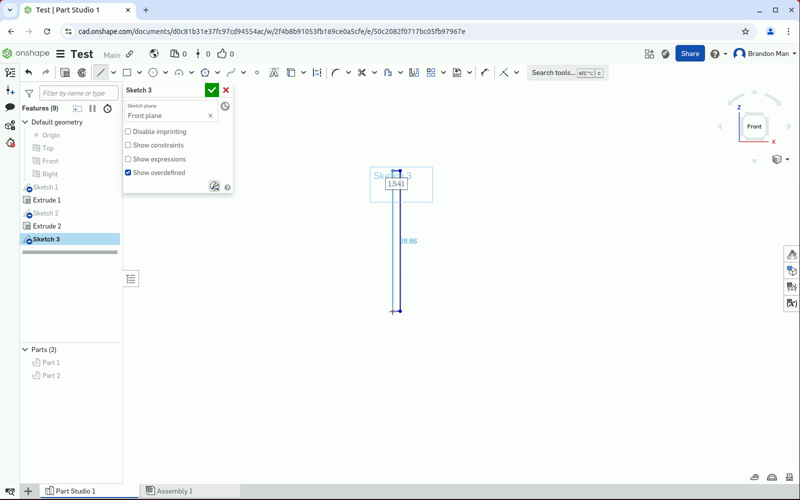
click(392, 311)
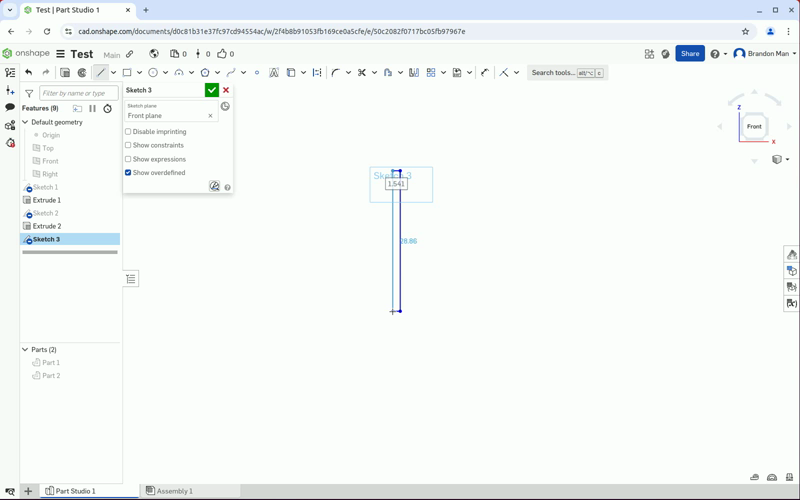
key(esc)
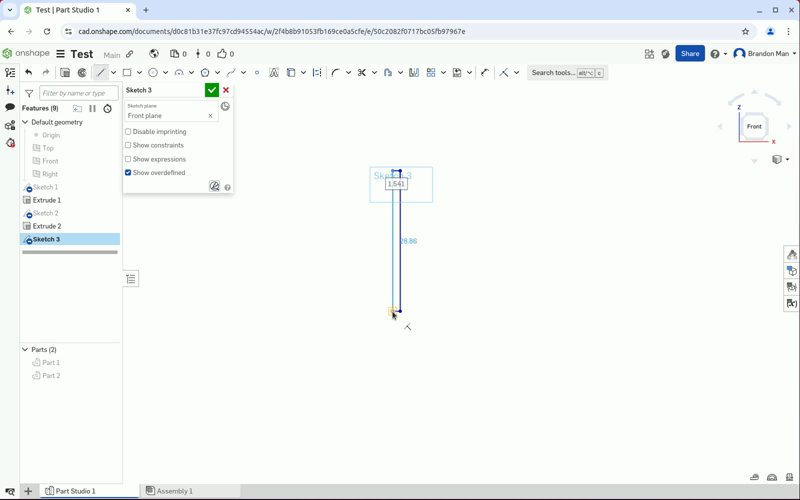
mouse_move(394, 244)
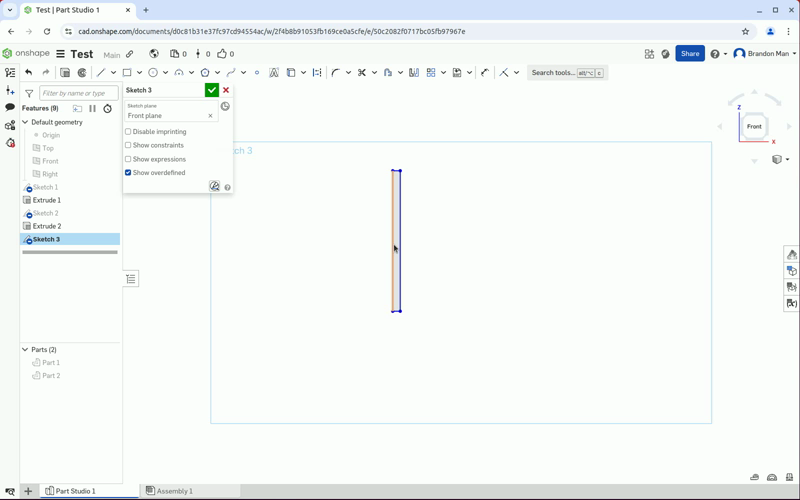
scroll(6)
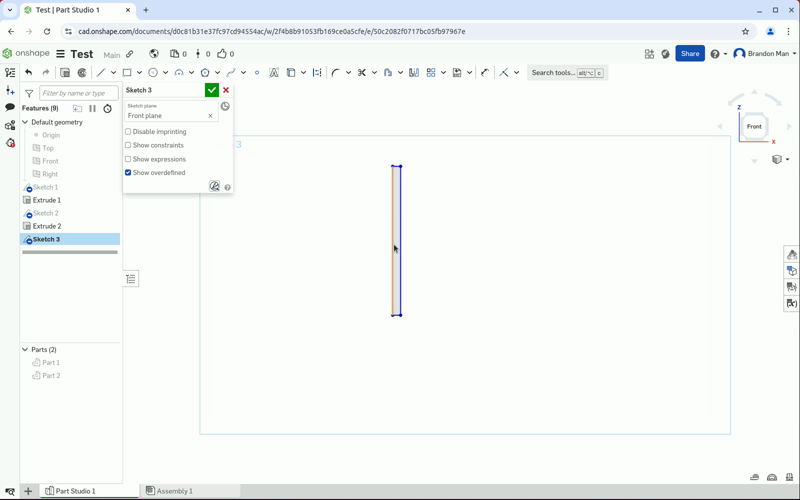
scroll(6)
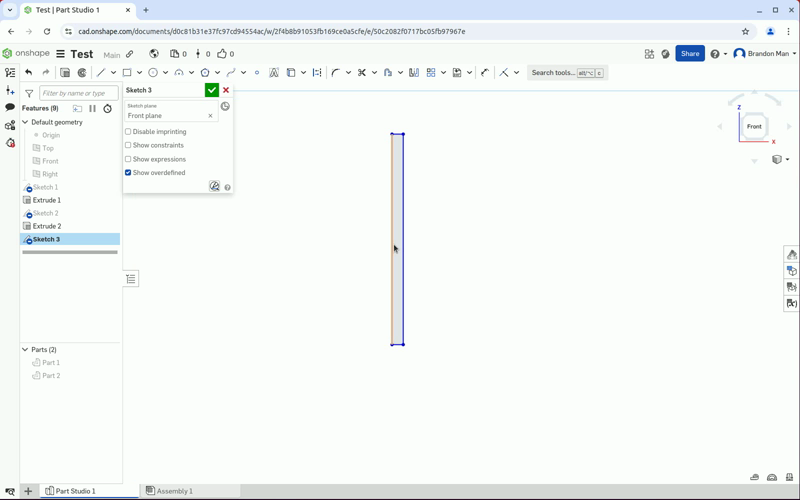
scroll(6)
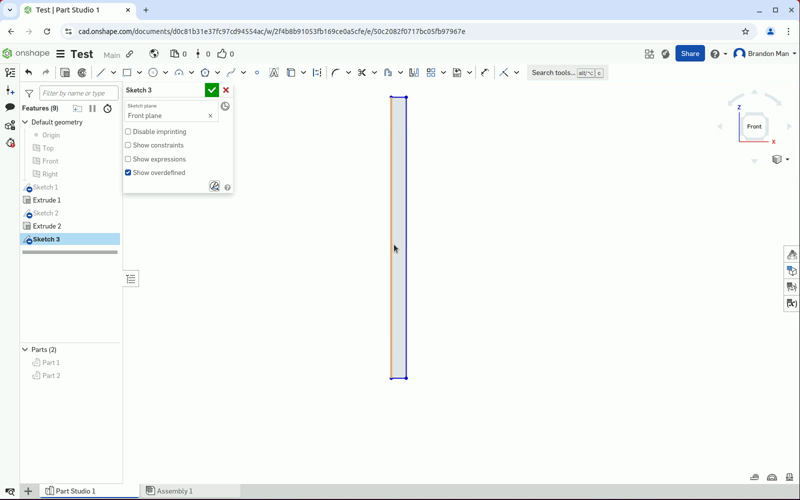
scroll(6)
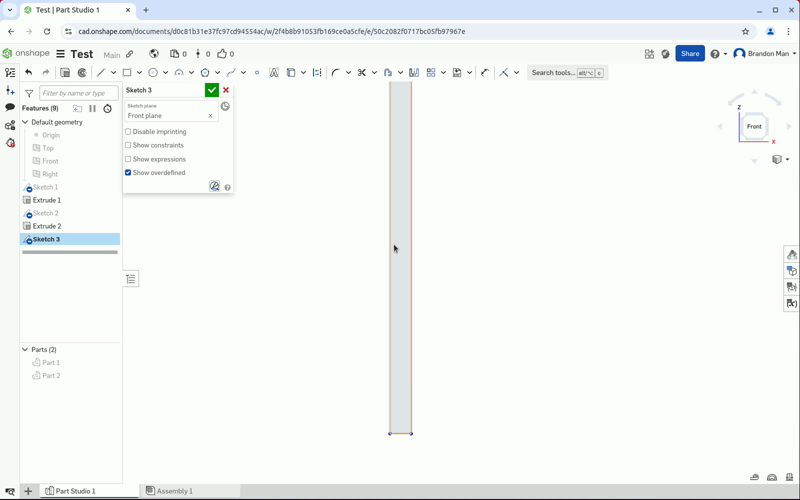
scroll(6)
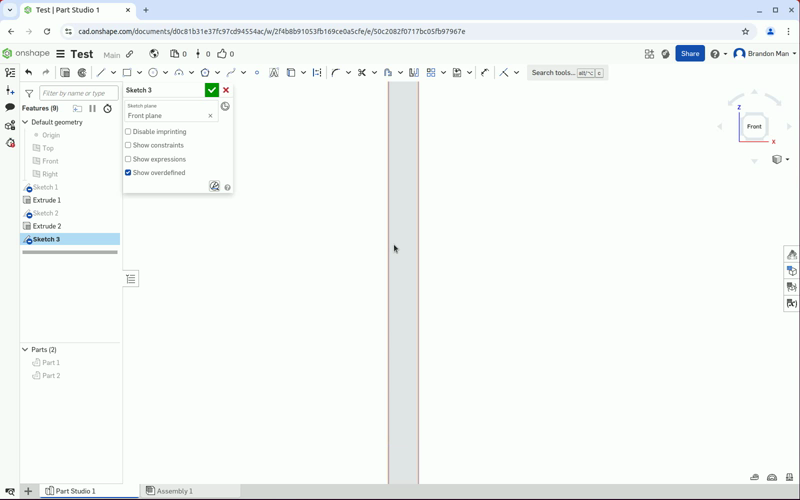
scroll(6)
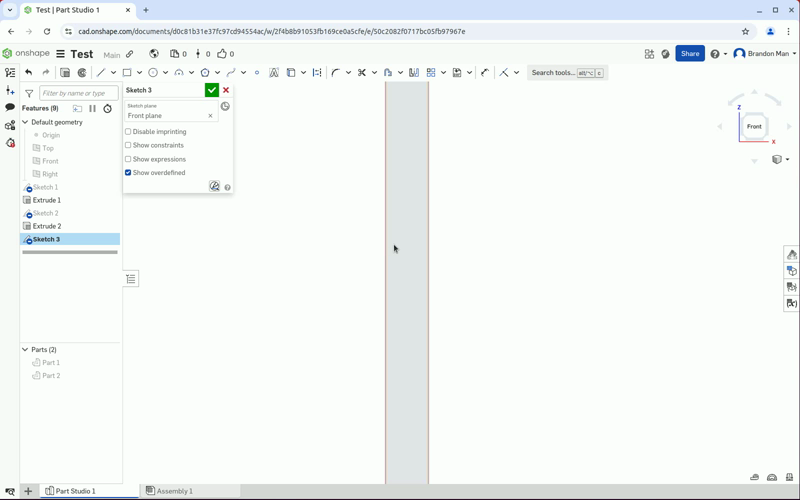
scroll(6)
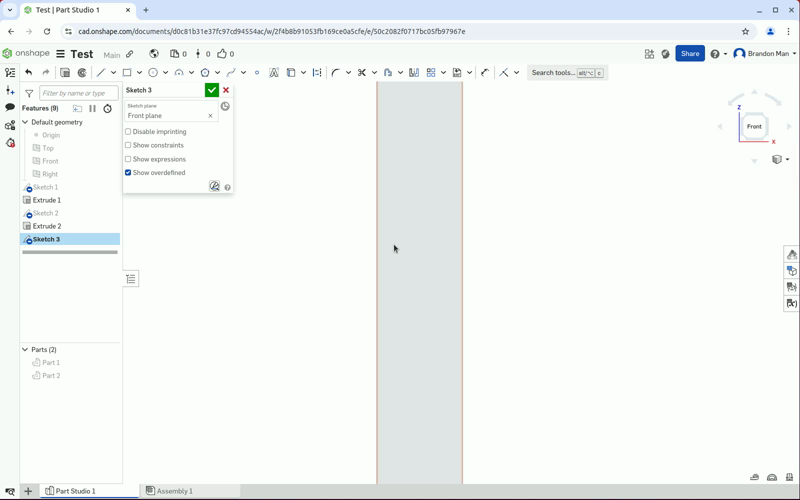
click(394, 244)
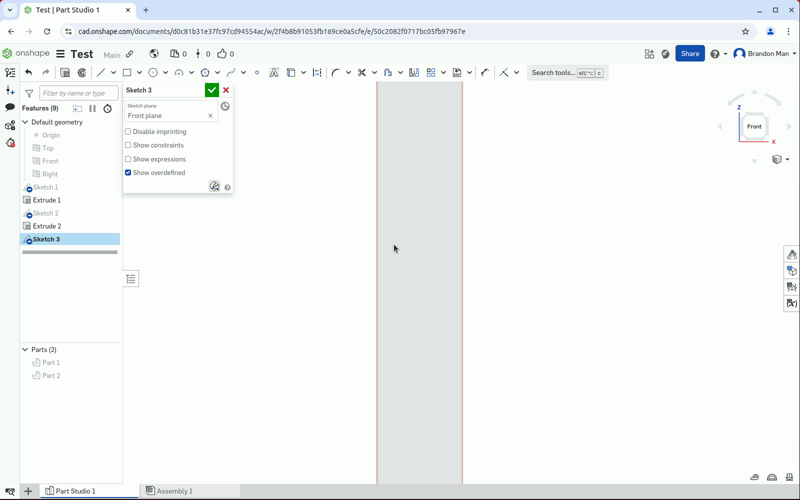
scroll(-6)
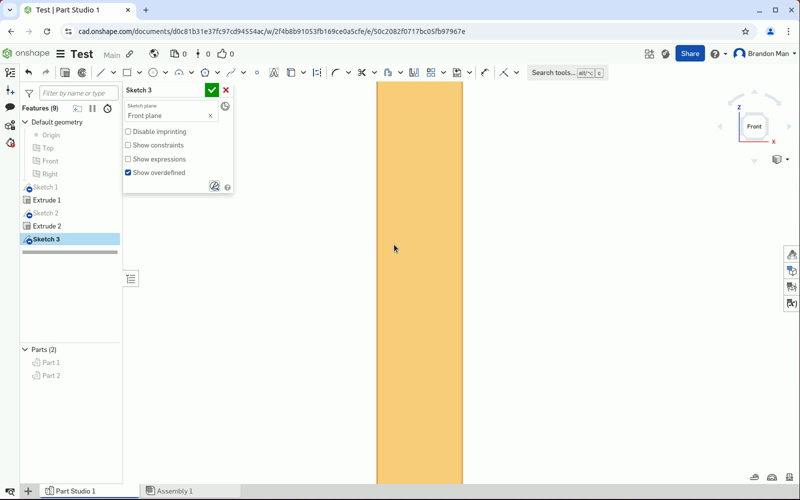
scroll(-6)
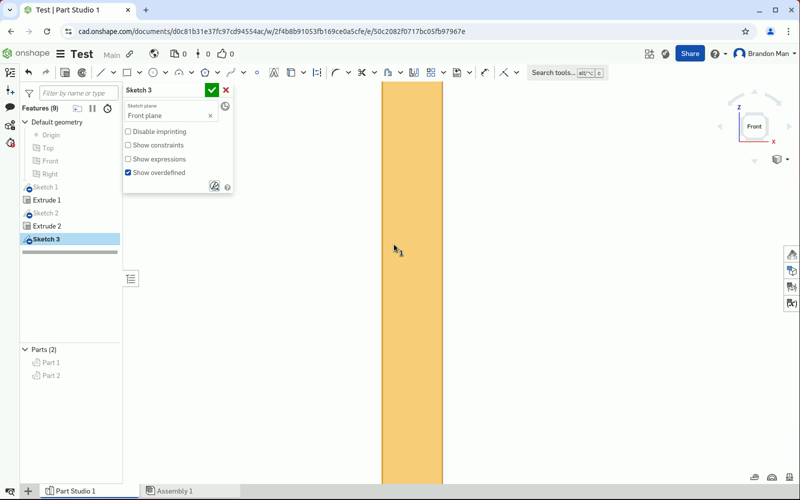
scroll(-6)
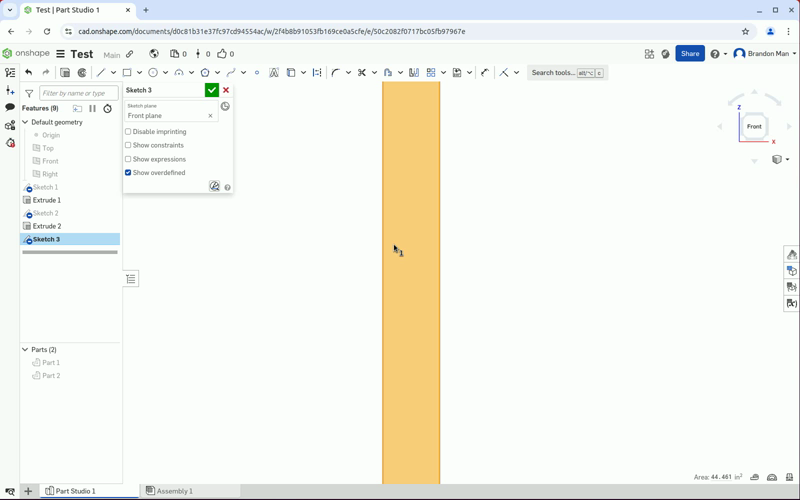
scroll(-6)
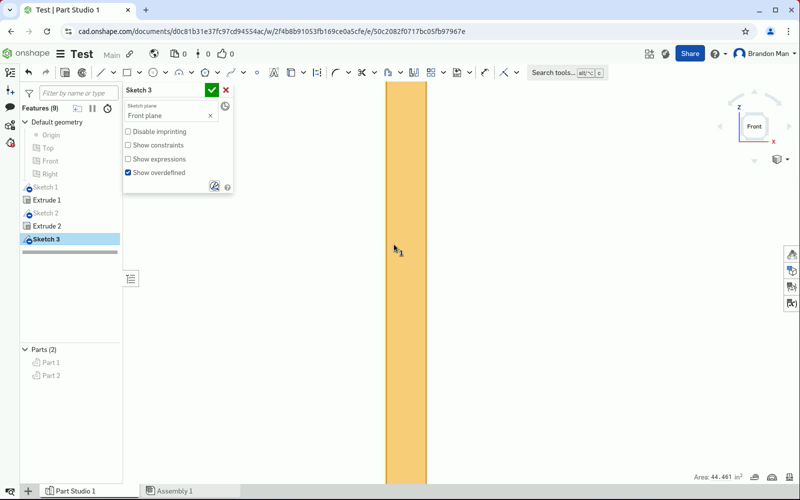
scroll(-6)
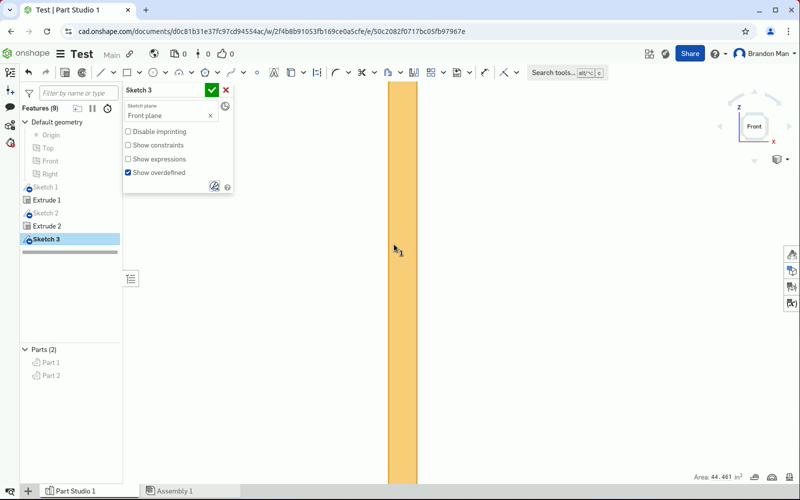
scroll(-6)
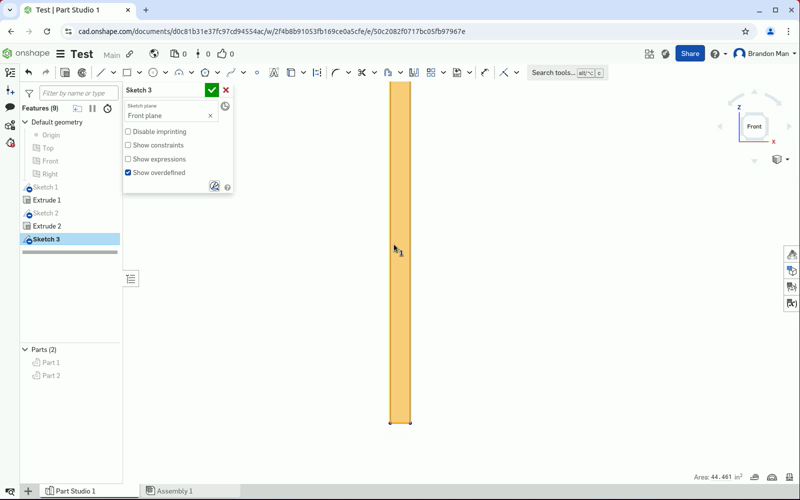
scroll(-6)
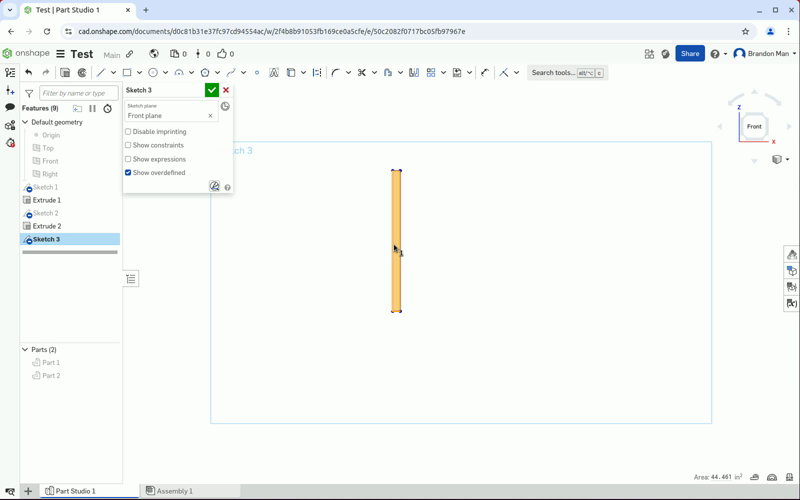
mouse_move(73, 352)
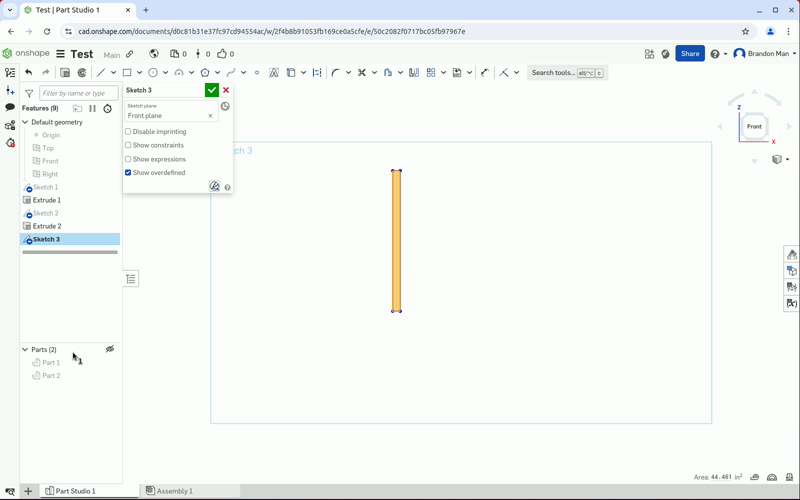
key(shift+y)
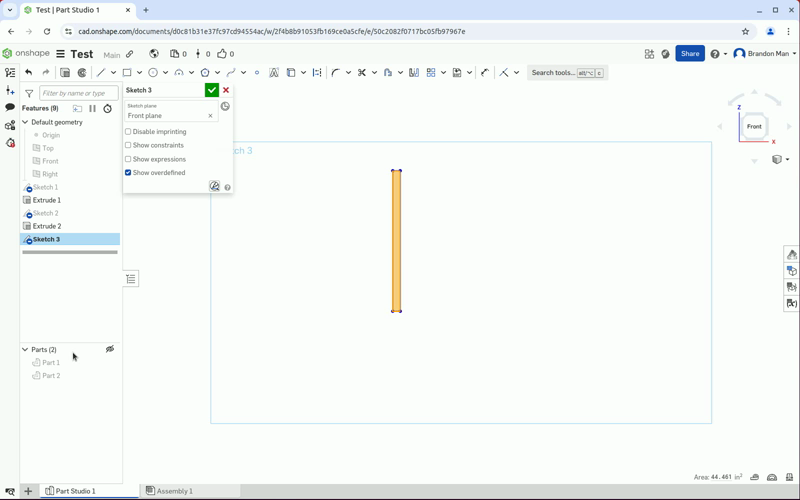
key(shift+e)
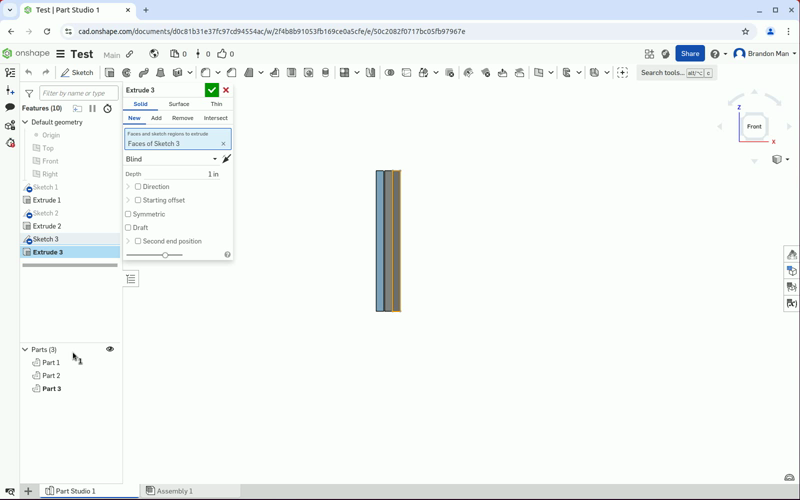
mouse_move(143, 106)
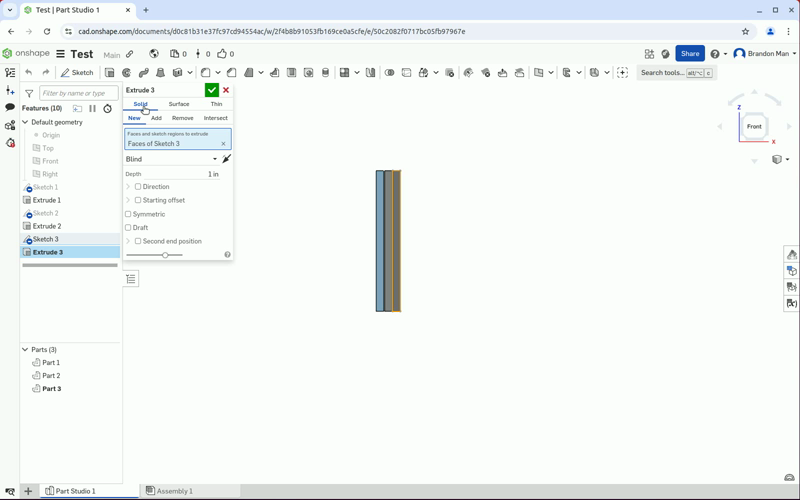
click(143, 106)
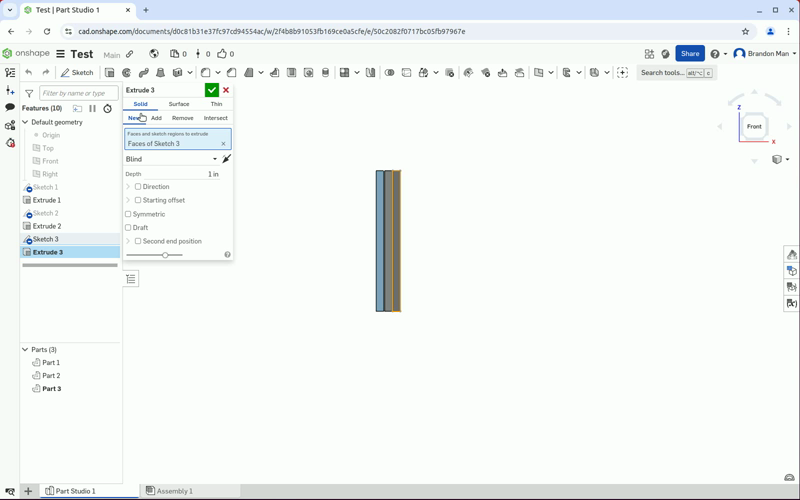
mouse_move(137, 120)
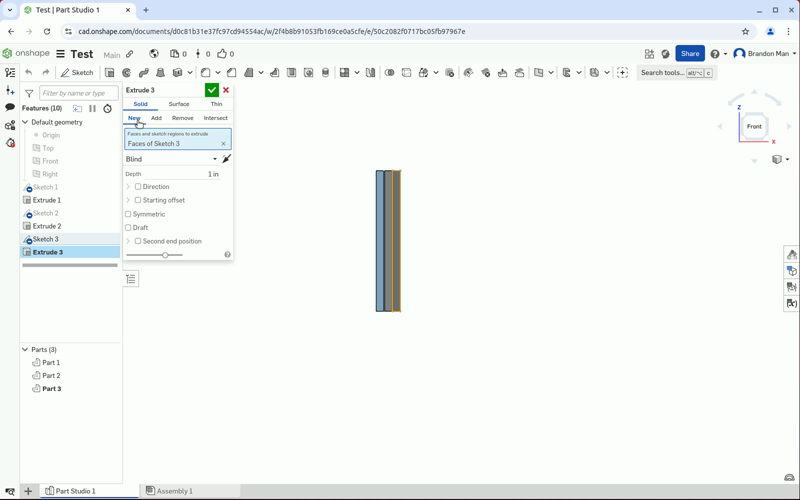
click(137, 120)
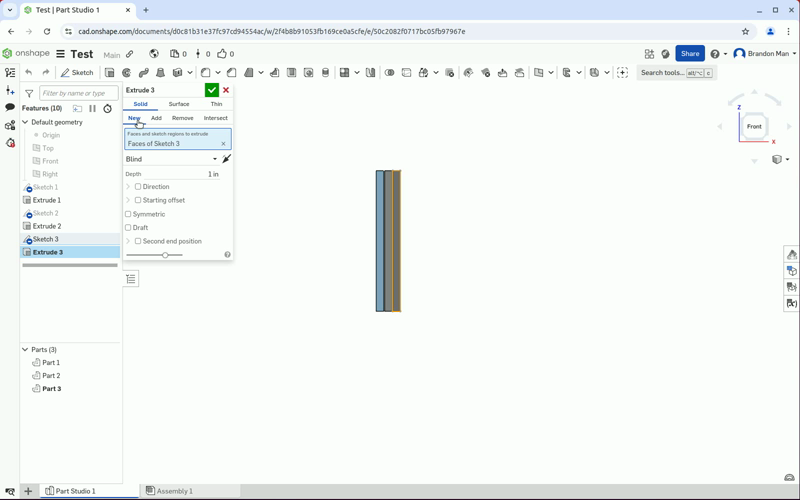
key(tab, 4)
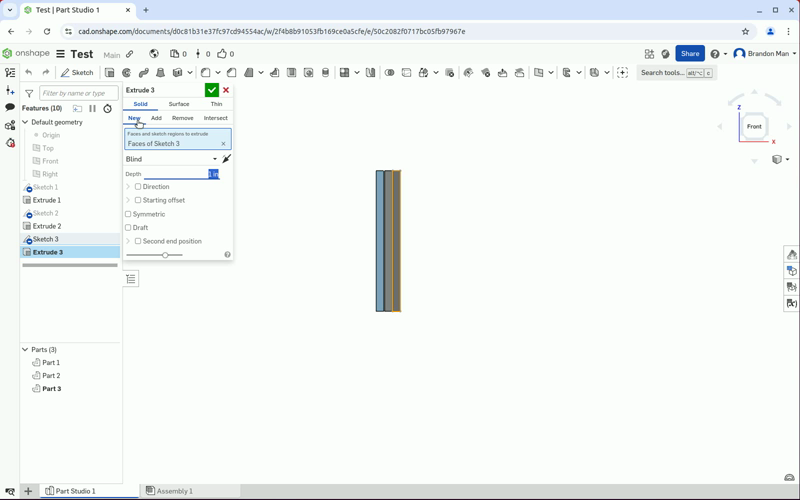
text(-0.241)
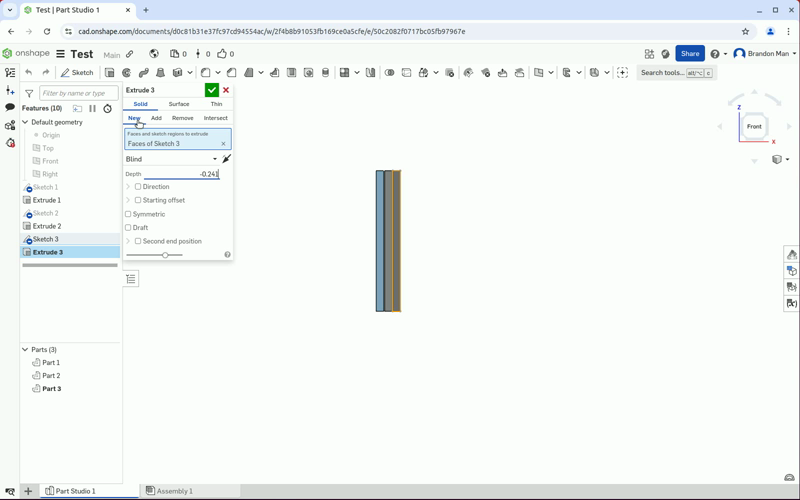
key(enter)
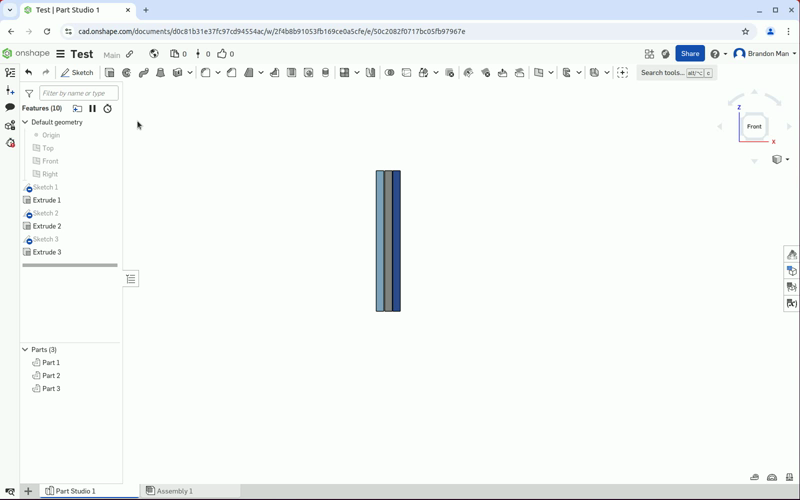
key(shift+h)
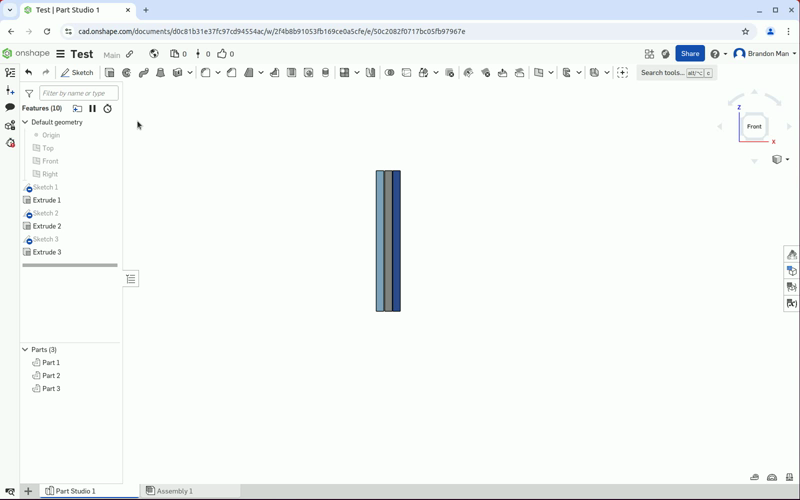
key(shift+h)
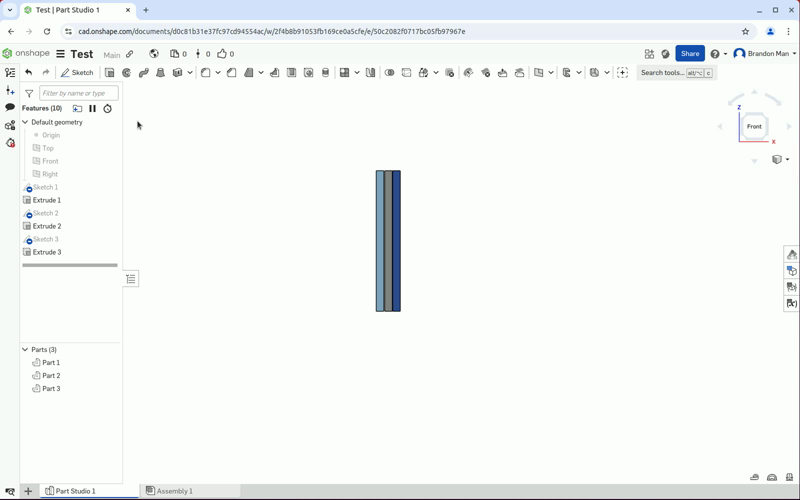
mouse_move(73, 189)
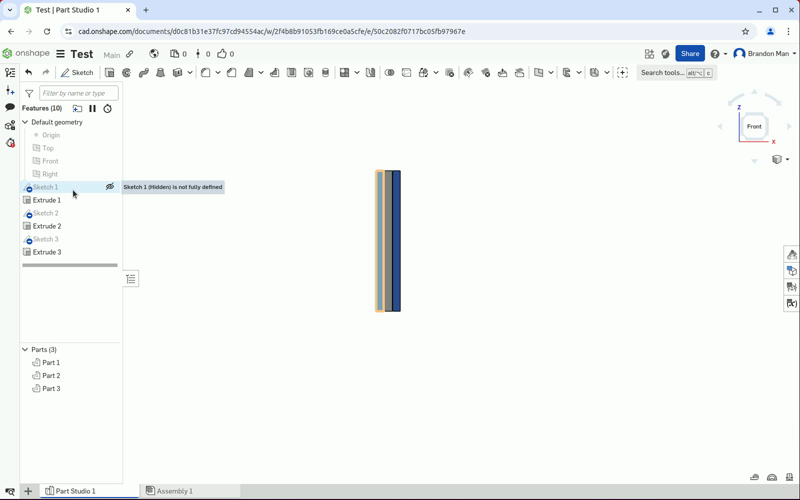
click(73, 189)
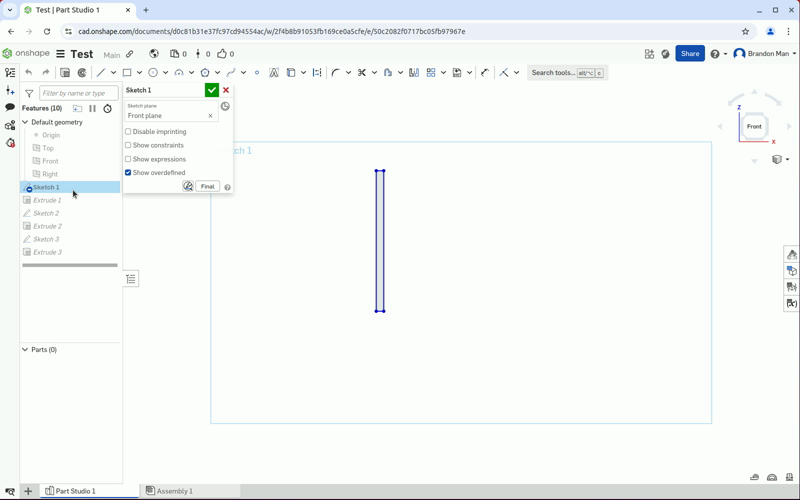
mouse_move(229, 92)
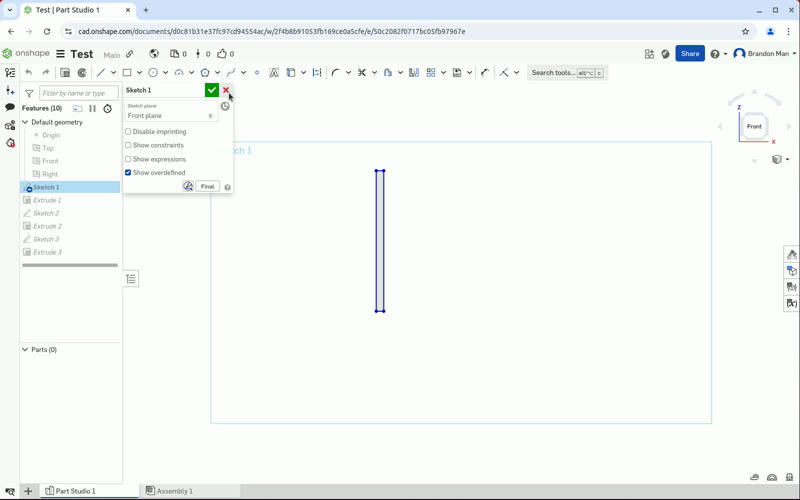
click(229, 92)
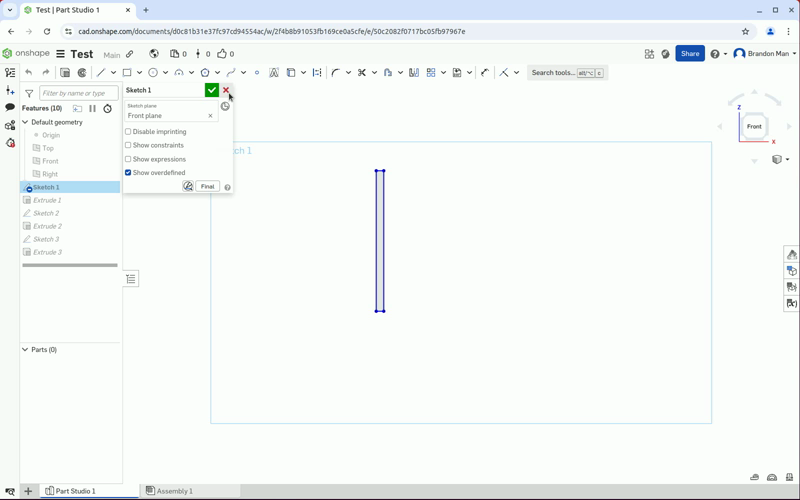
key(shift+s)
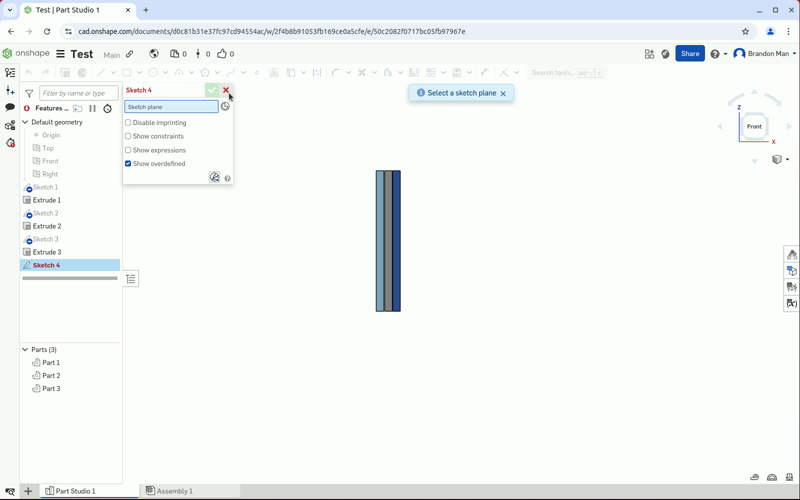
mouse_move(73, 163)
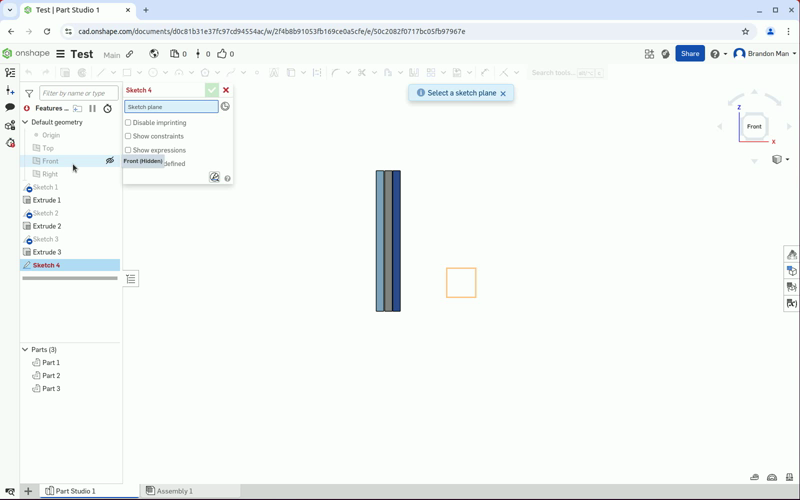
click(73, 163)
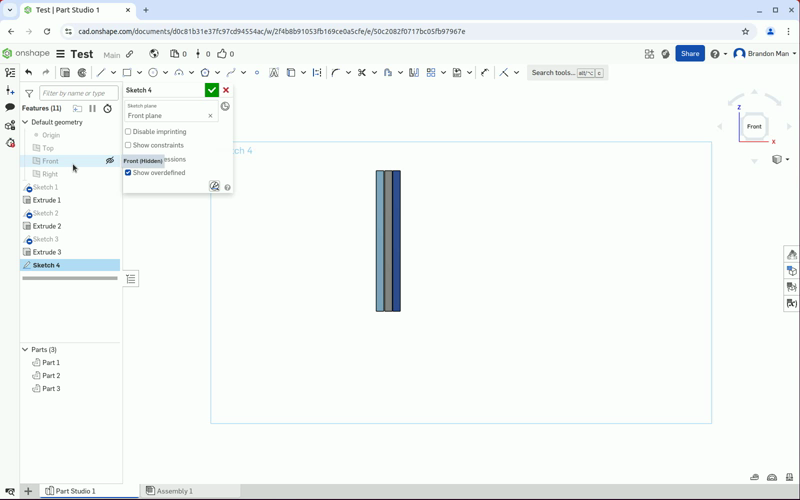
mouse_move(73, 352)
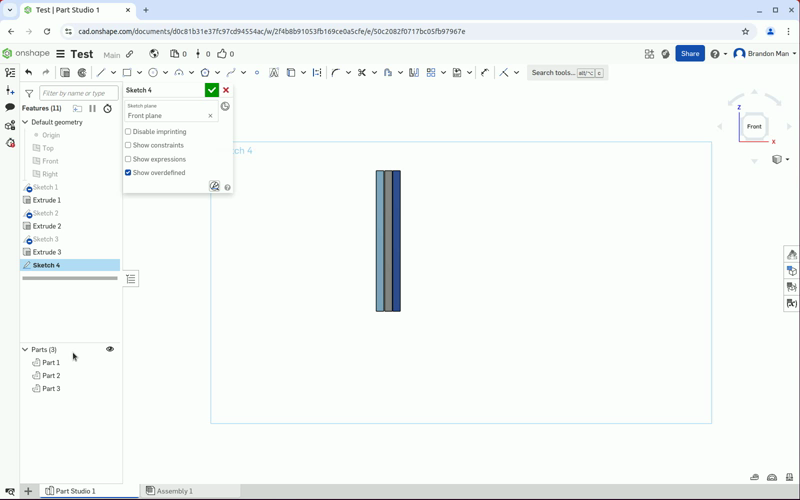
key(y)
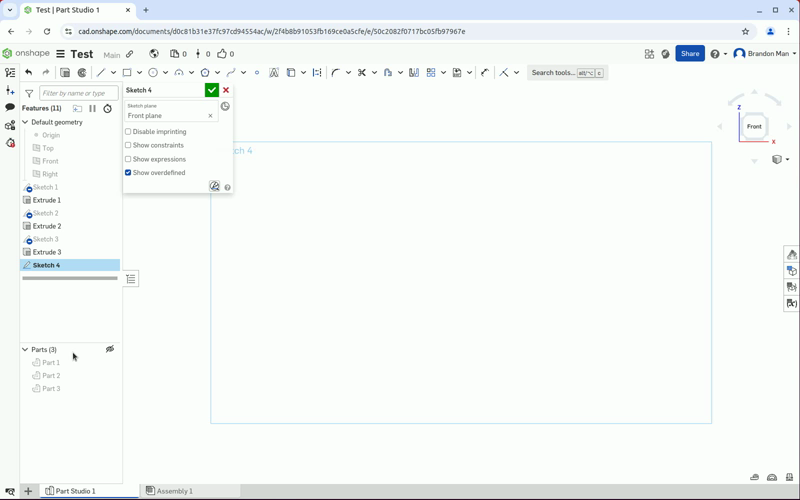
key(l)
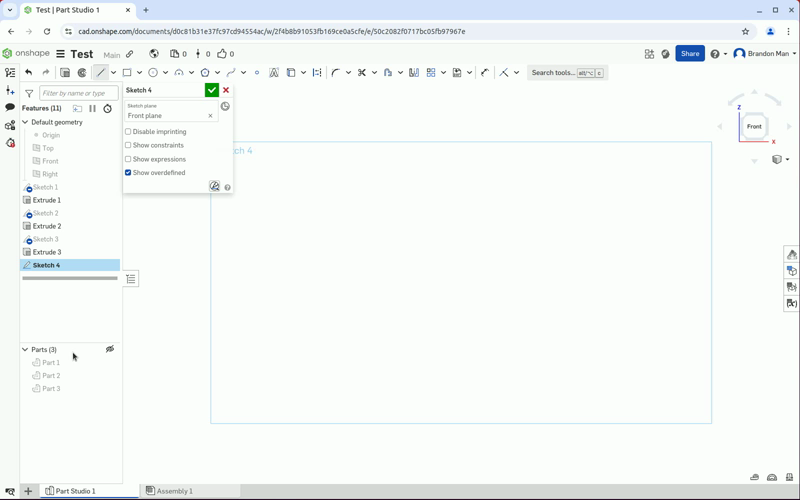
key_down(shift)
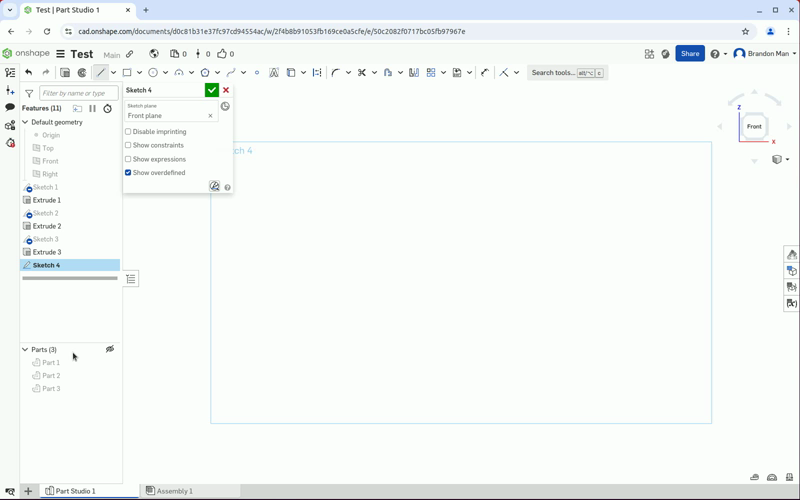
mouse_move(401, 311)
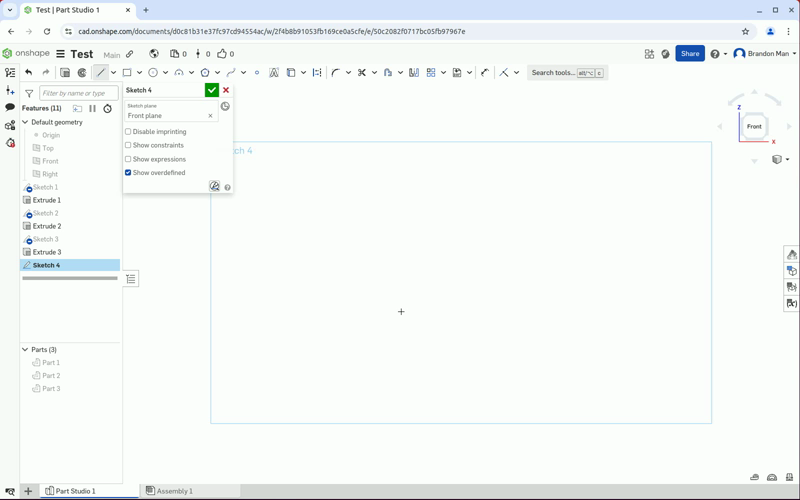
click(401, 311)
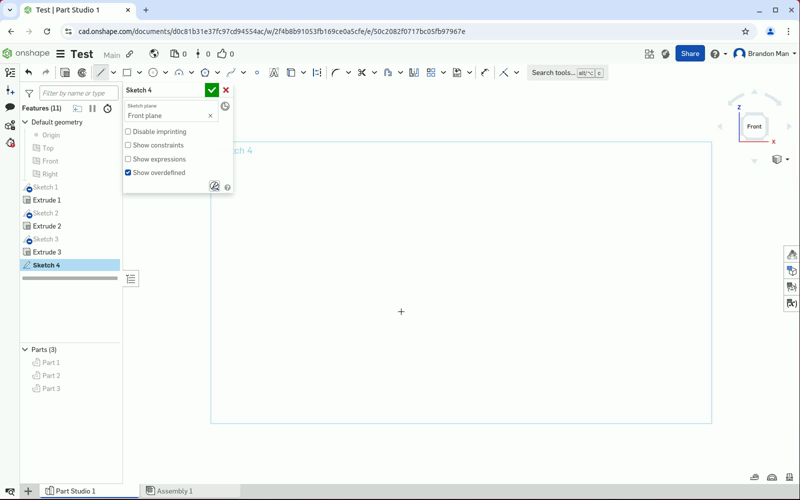
key_up(shift)
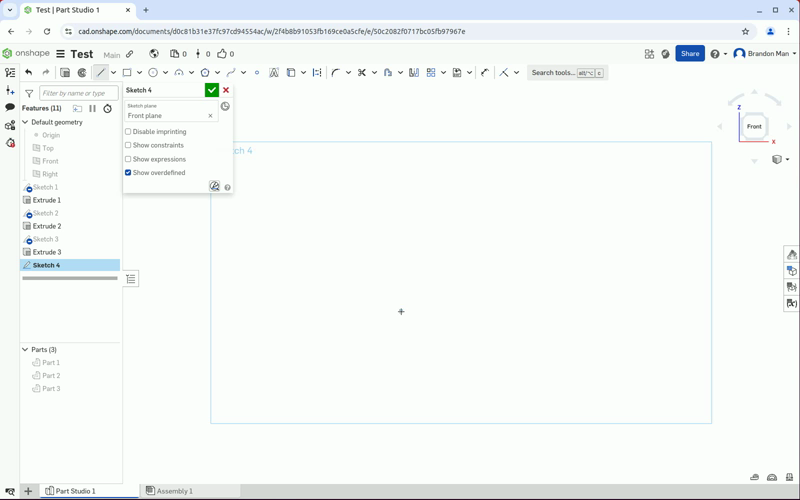
key_down(shift)
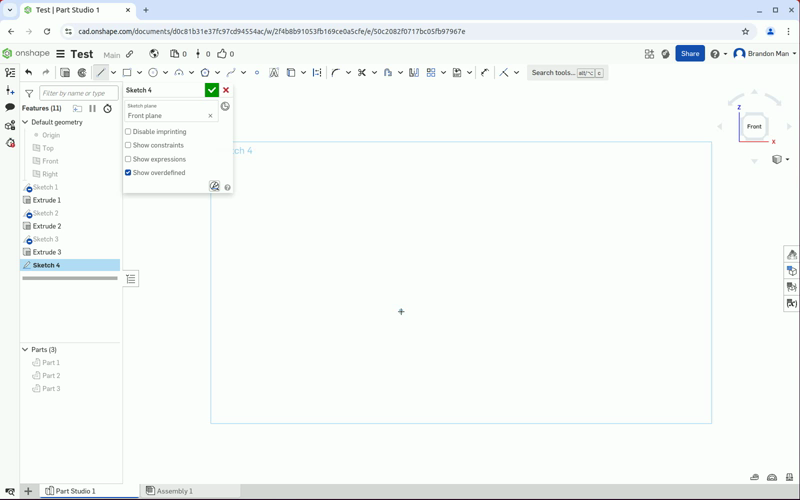
mouse_move(431, 311)
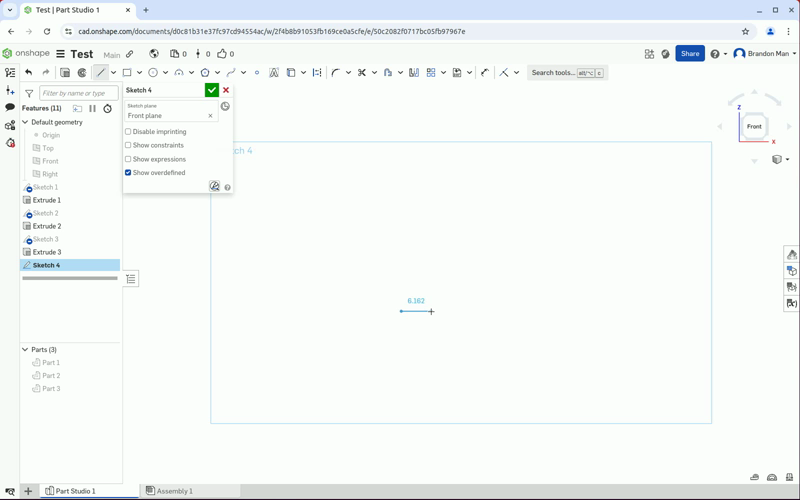
mouse_move(408, 311)
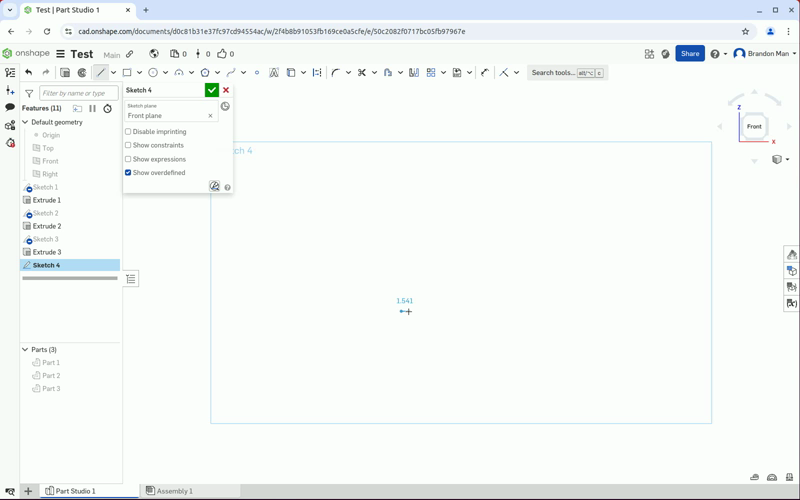
click(408, 311)
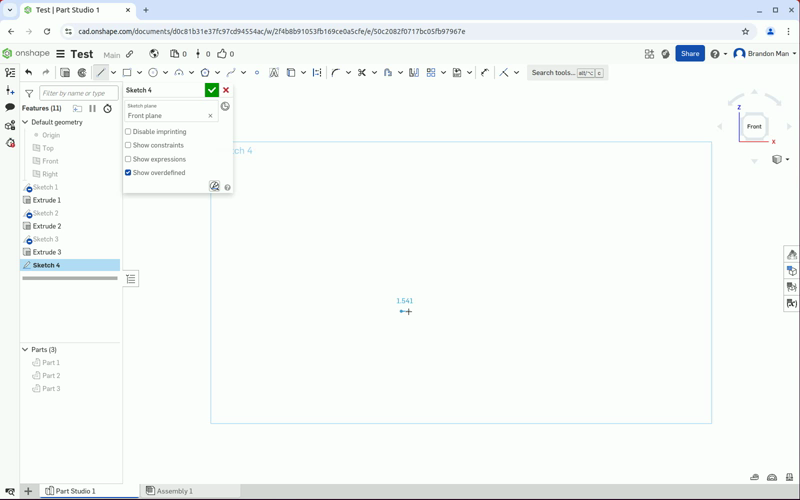
key_up(shift)
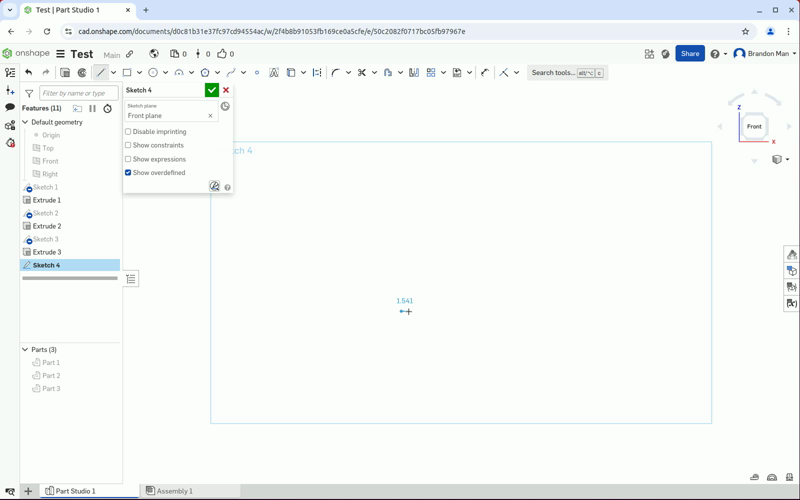
key_down(shift)
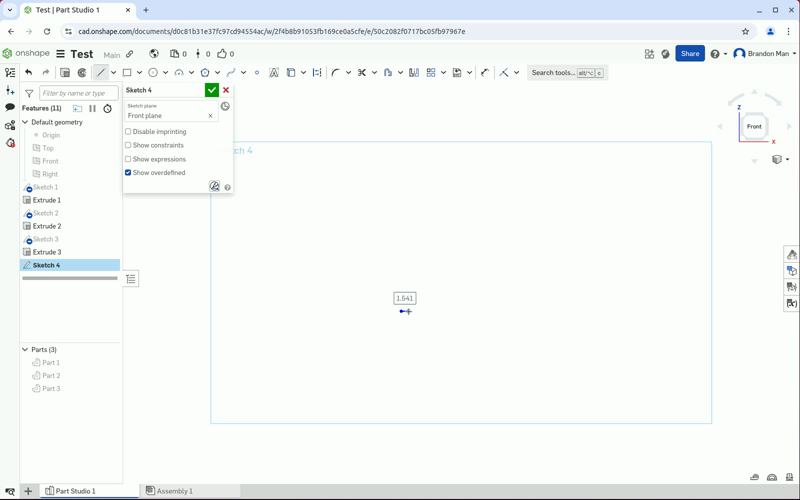
mouse_move(408, 170)
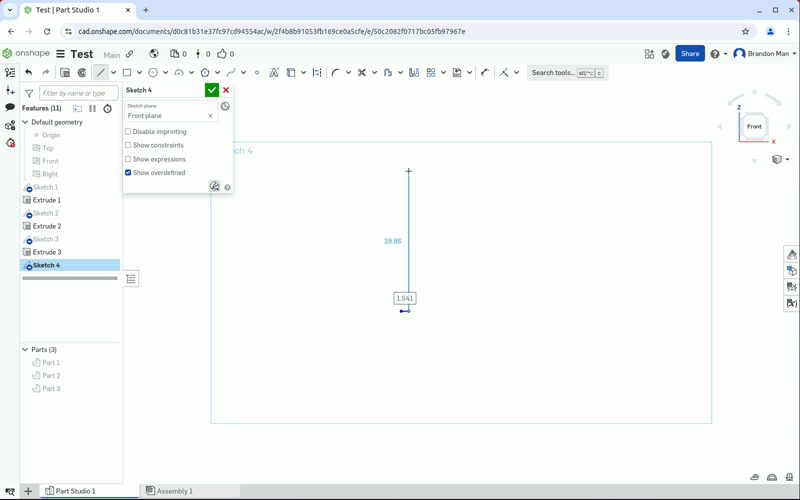
click(408, 170)
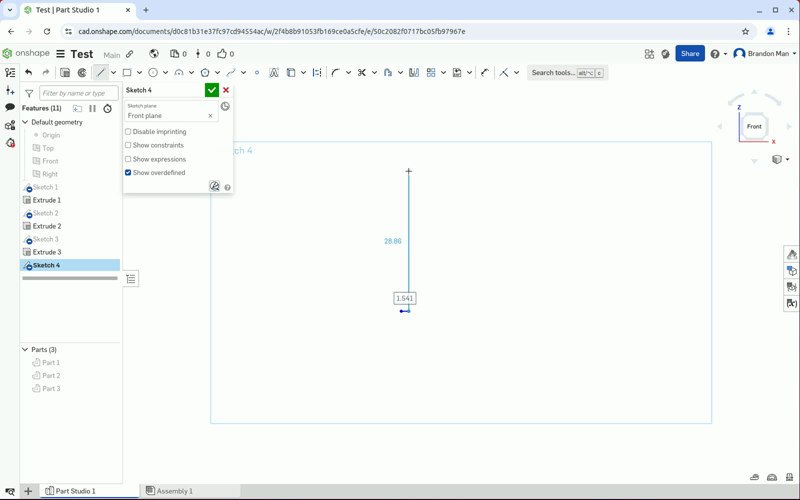
key_up(shift)
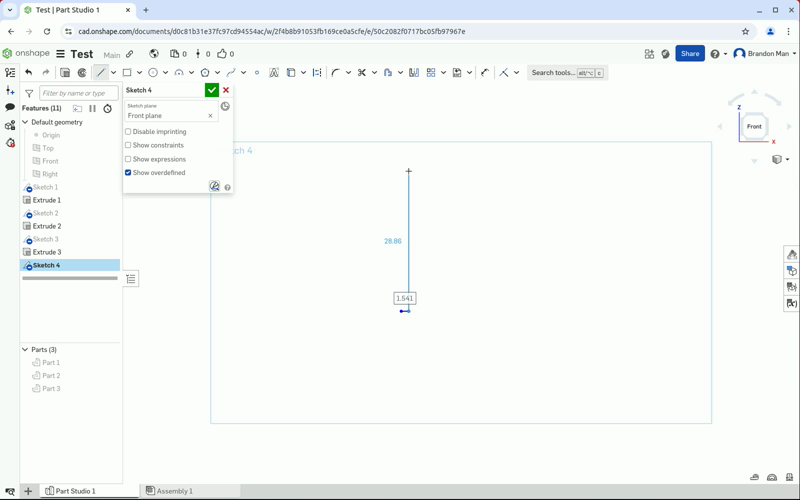
key_down(shift)
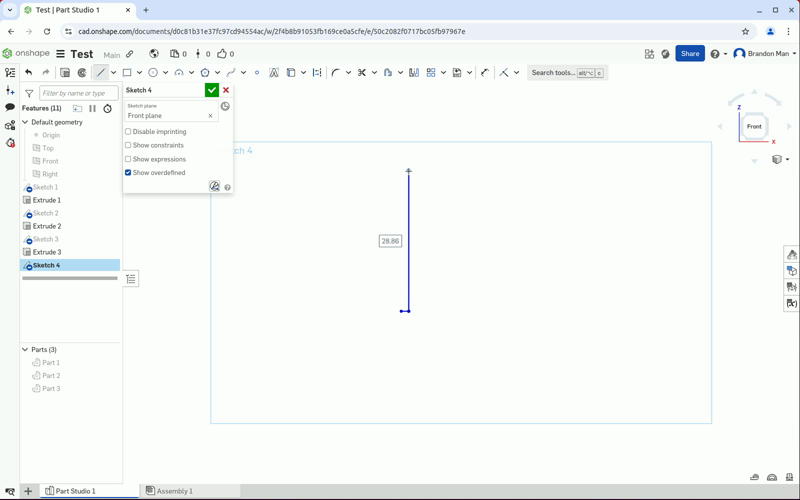
mouse_move(438, 170)
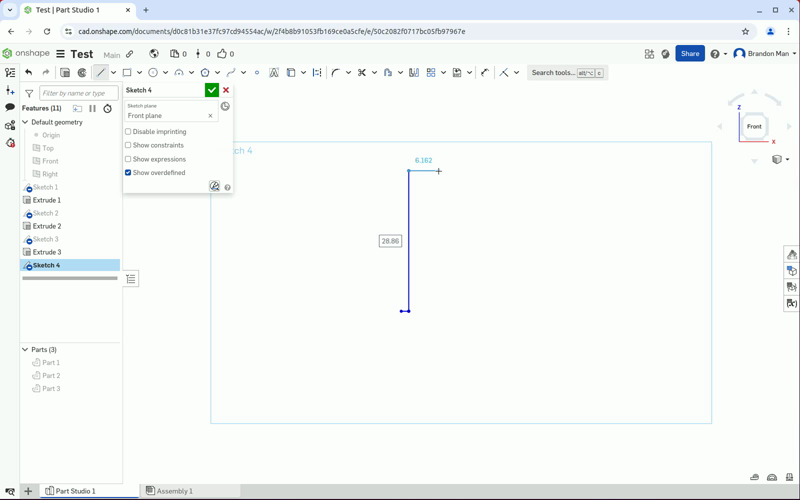
mouse_move(401, 170)
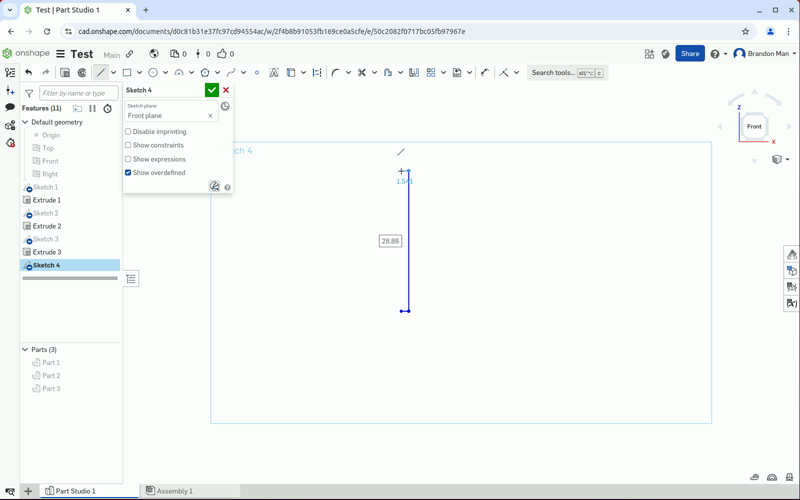
click(401, 170)
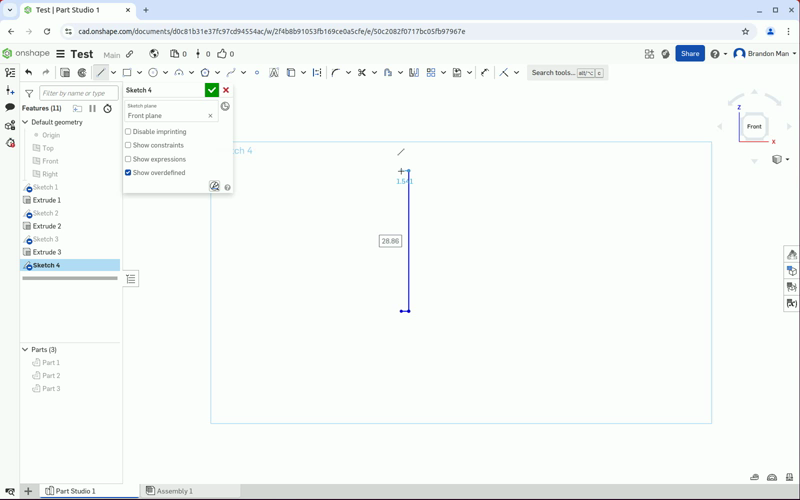
key_up(shift)
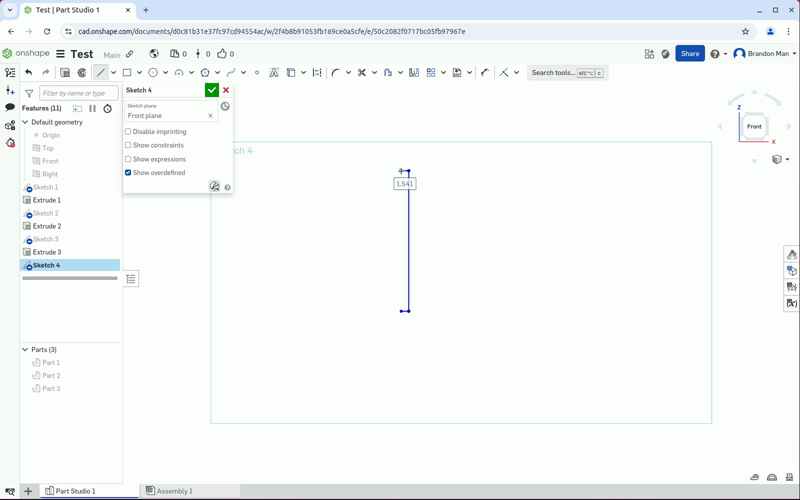
key_down(shift)
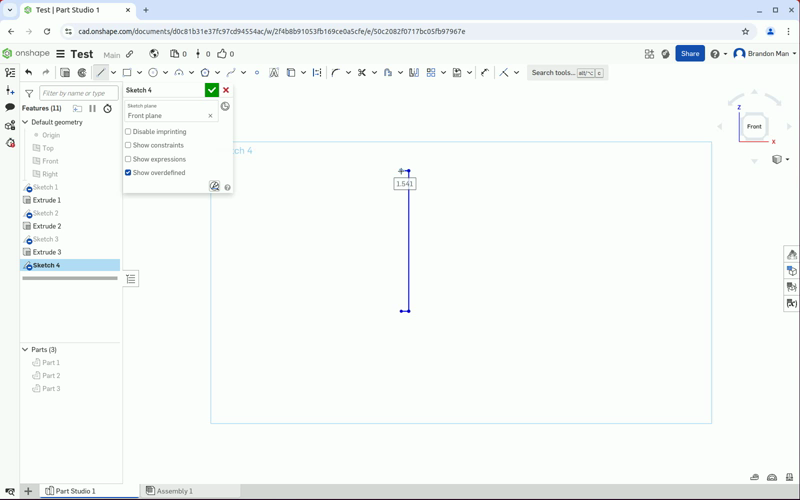
mouse_move(401, 311)
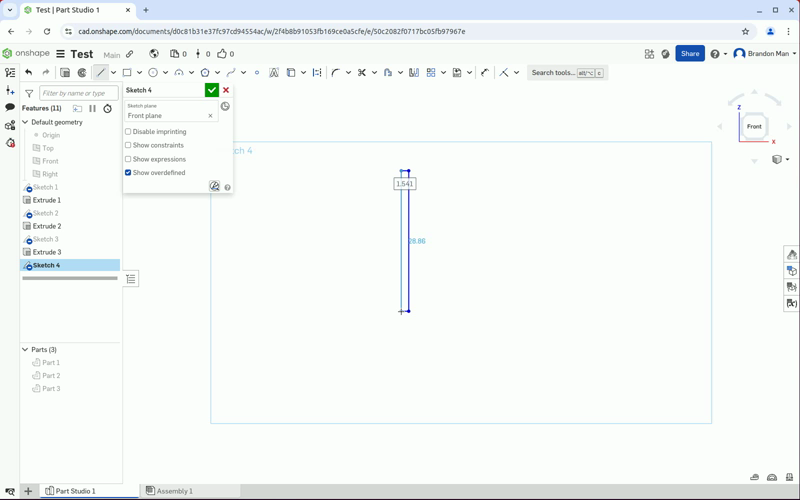
key_up(shift)
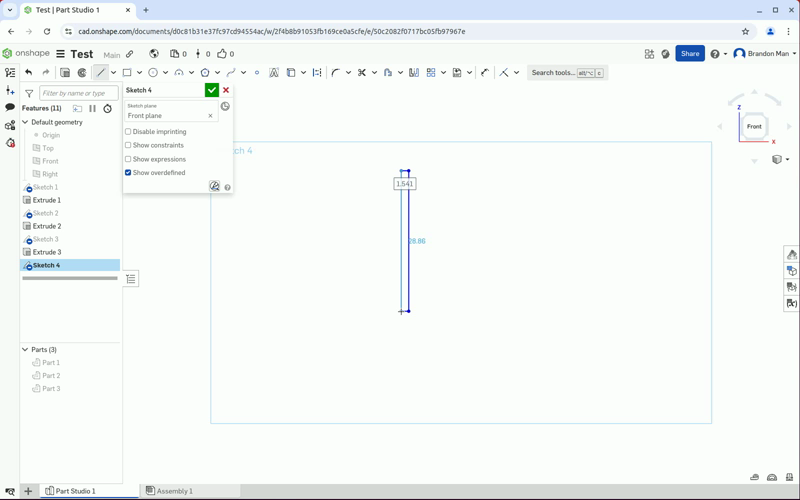
click(401, 311)
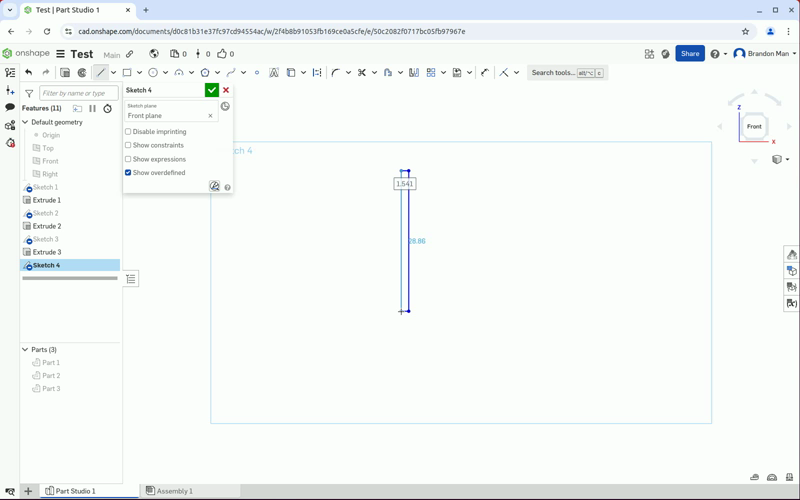
key(esc)
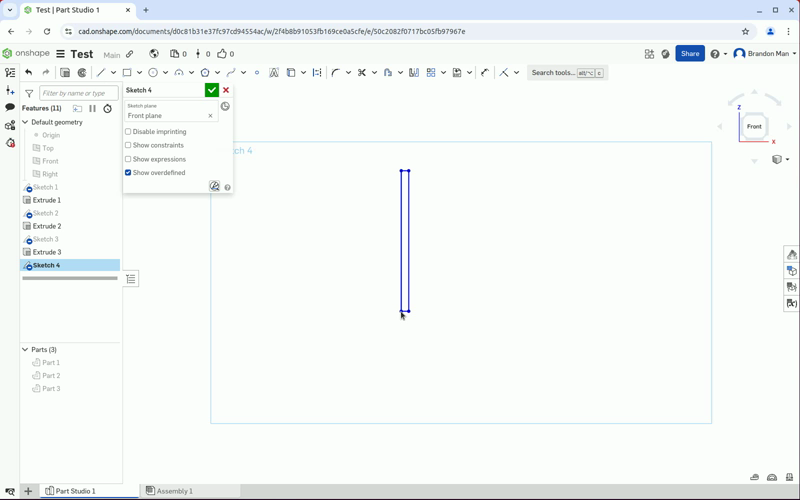
mouse_move(406, 176)
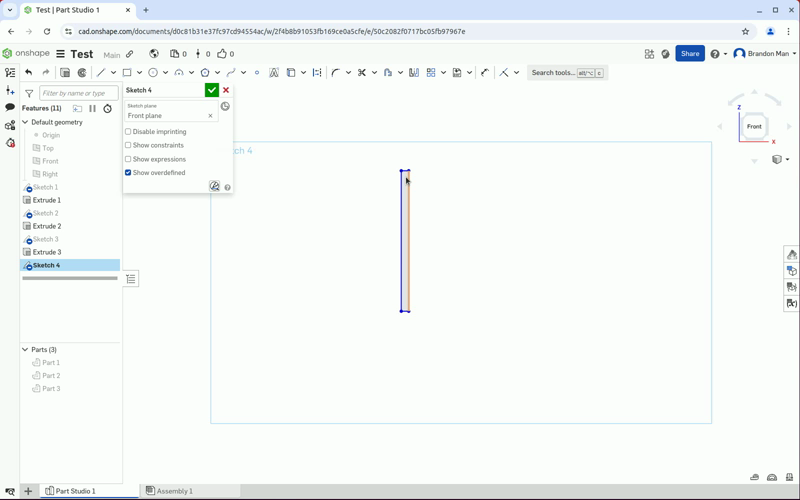
scroll(6)
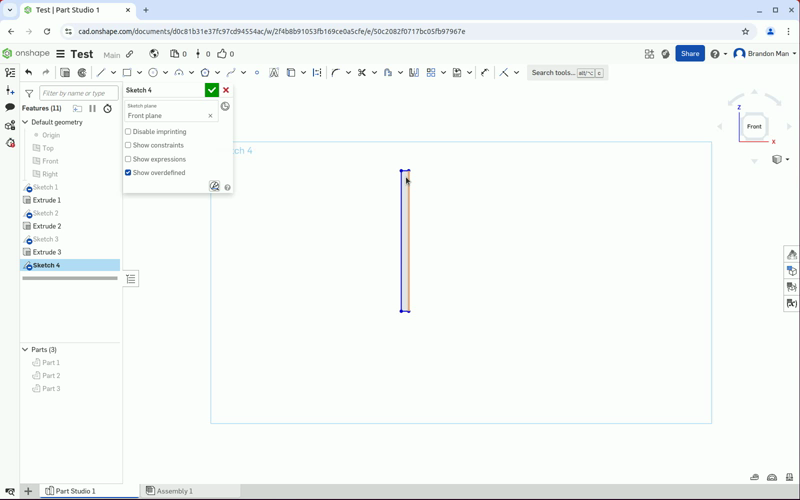
scroll(6)
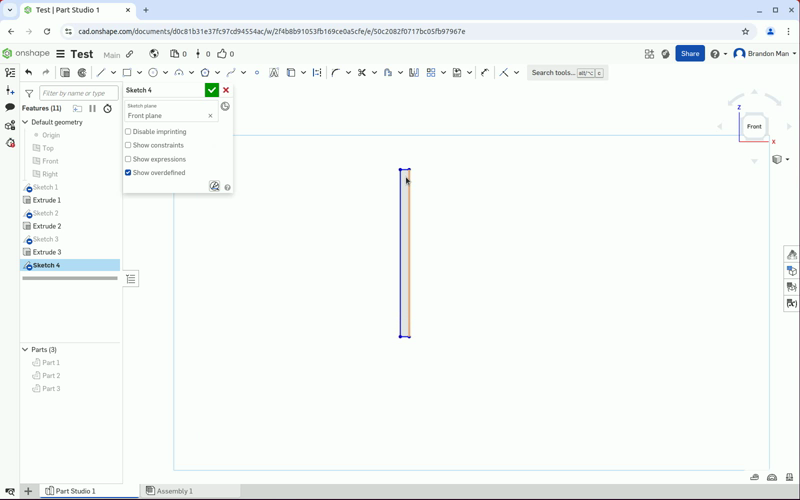
scroll(6)
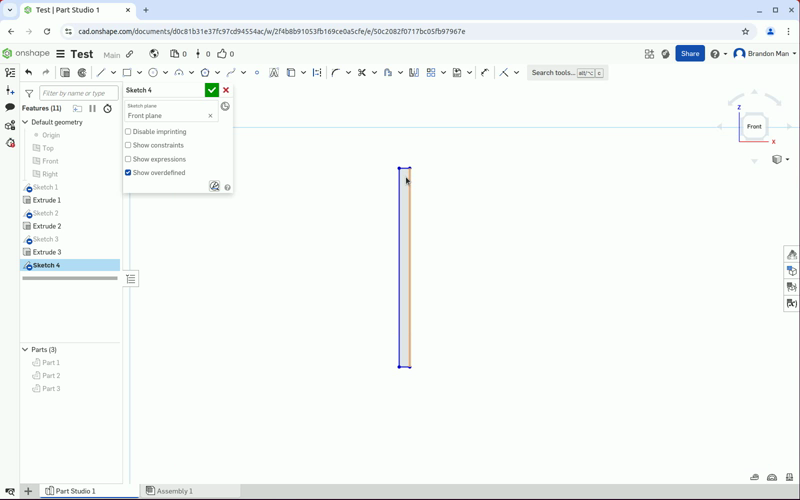
scroll(6)
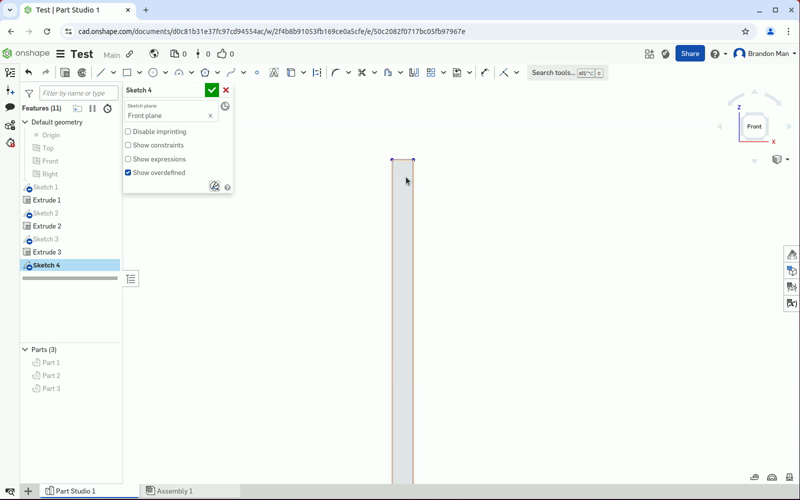
scroll(6)
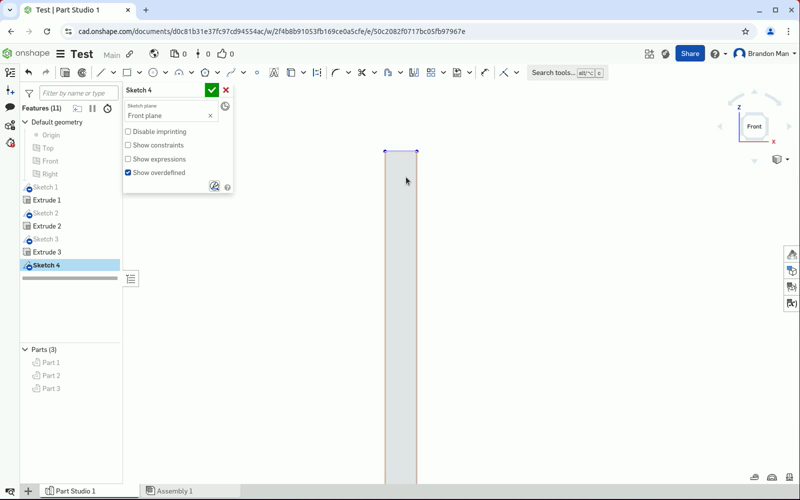
scroll(6)
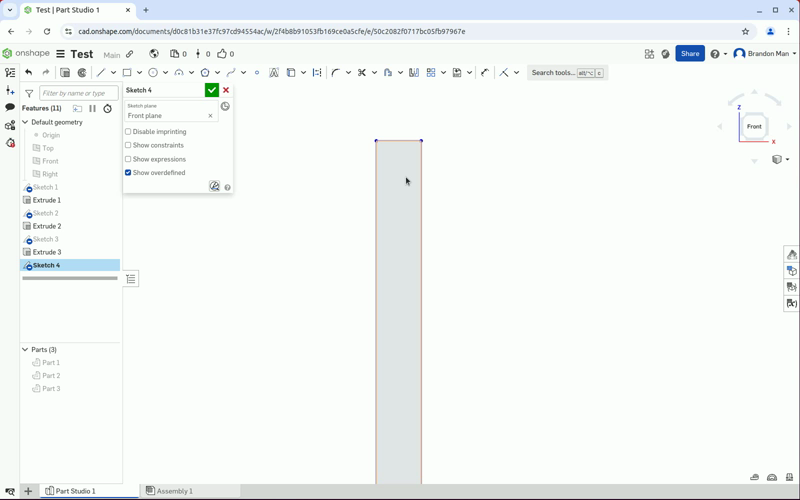
scroll(6)
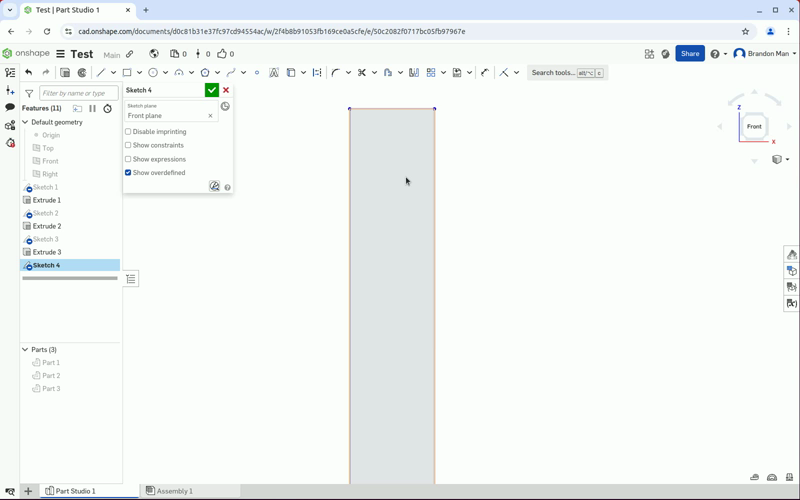
click(406, 176)
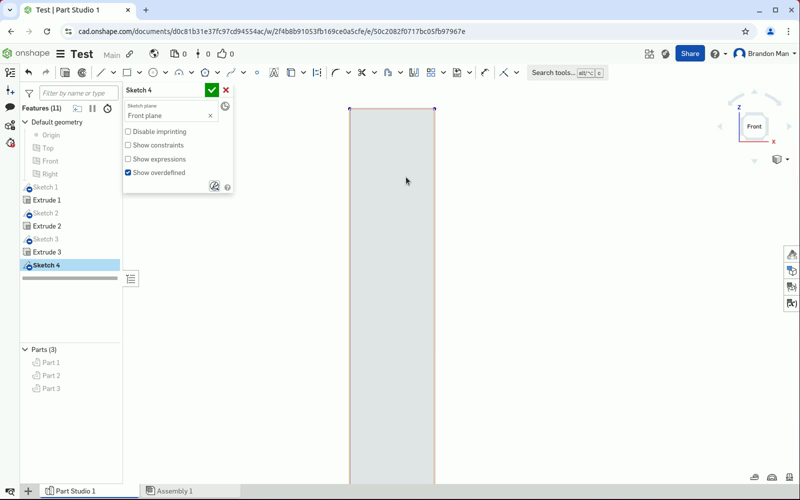
scroll(-6)
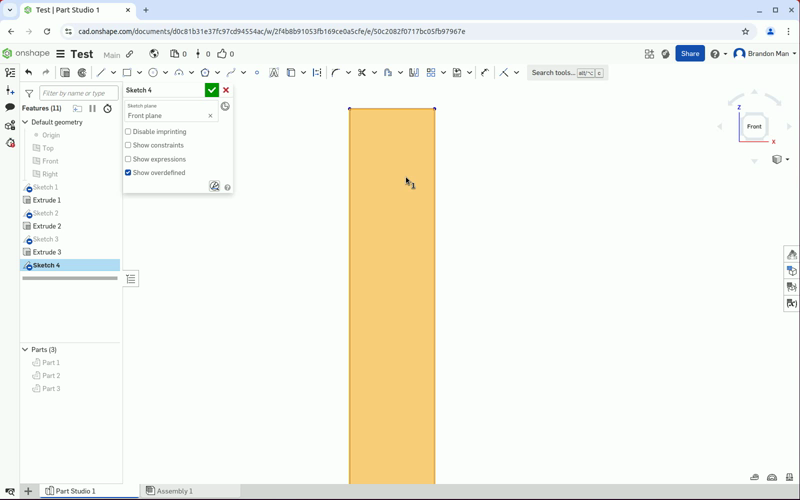
scroll(-6)
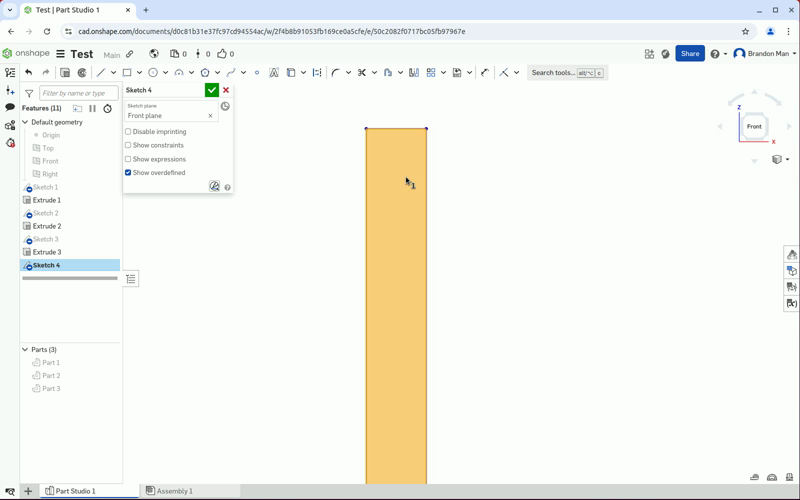
scroll(-6)
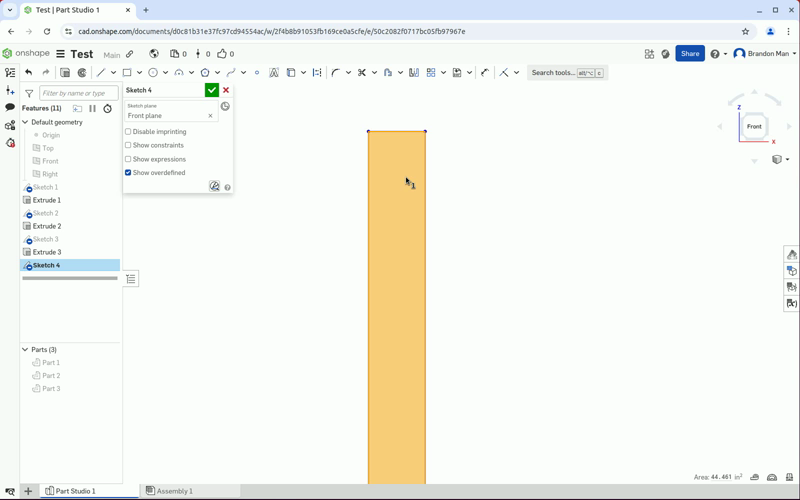
scroll(-6)
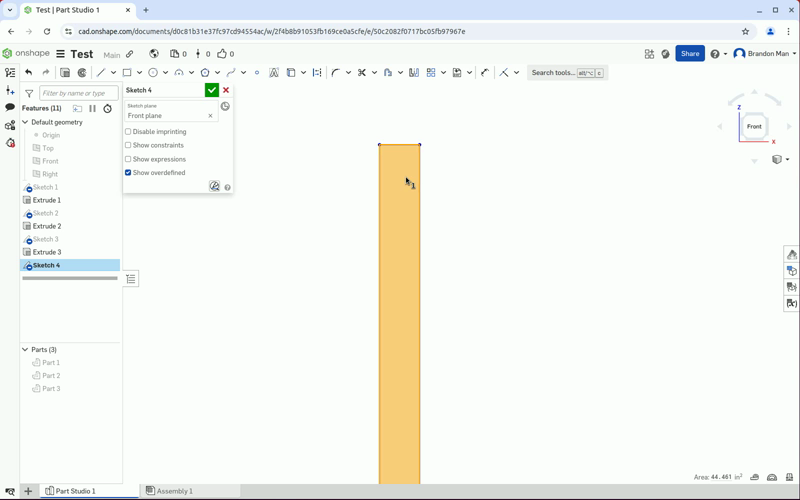
scroll(-6)
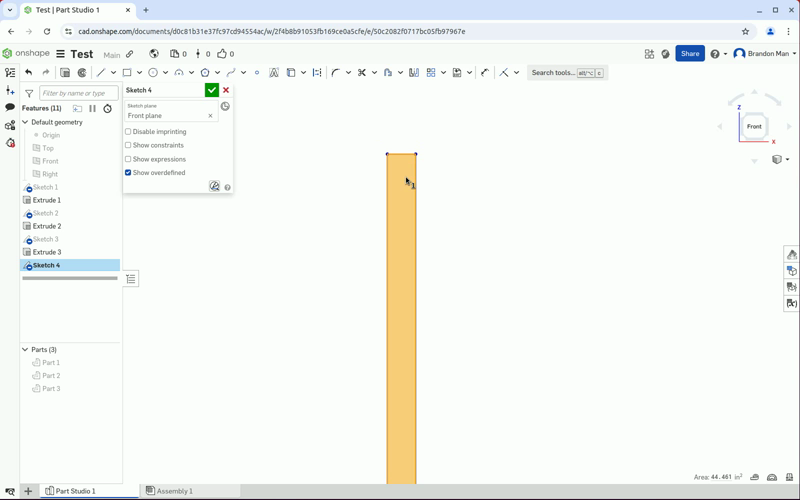
scroll(-6)
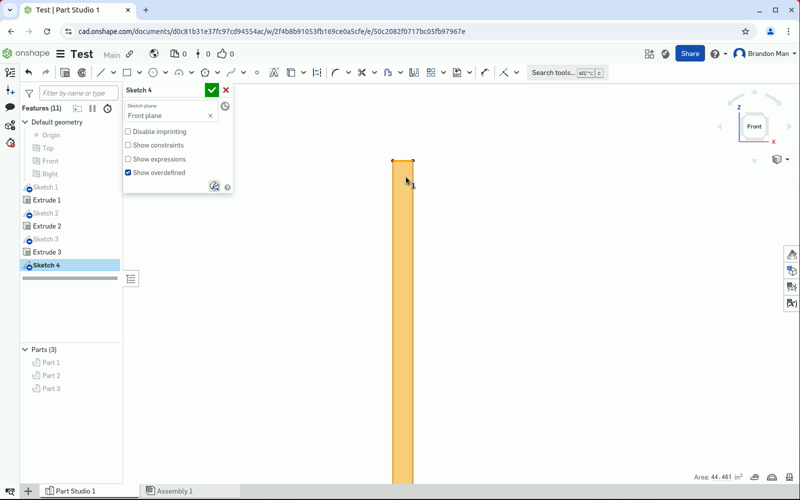
scroll(-6)
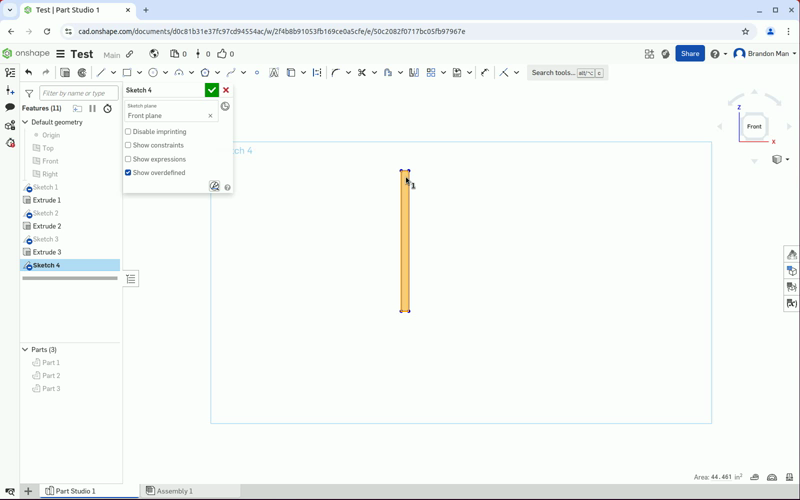
mouse_move(73, 352)
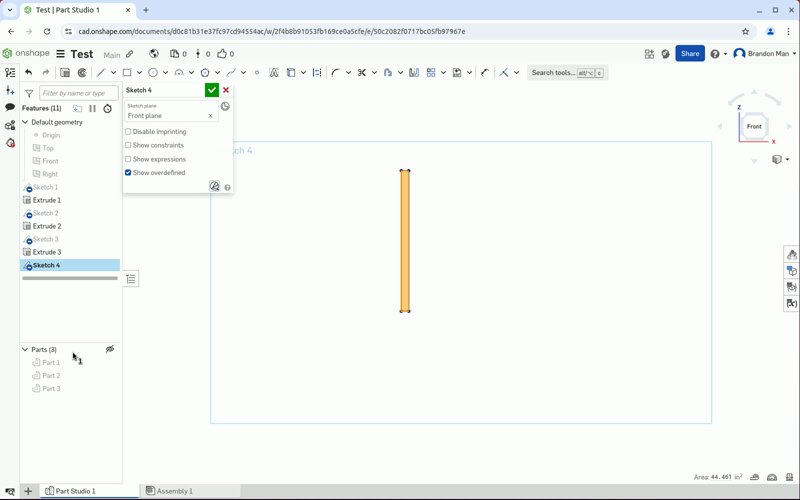
key(shift+y)
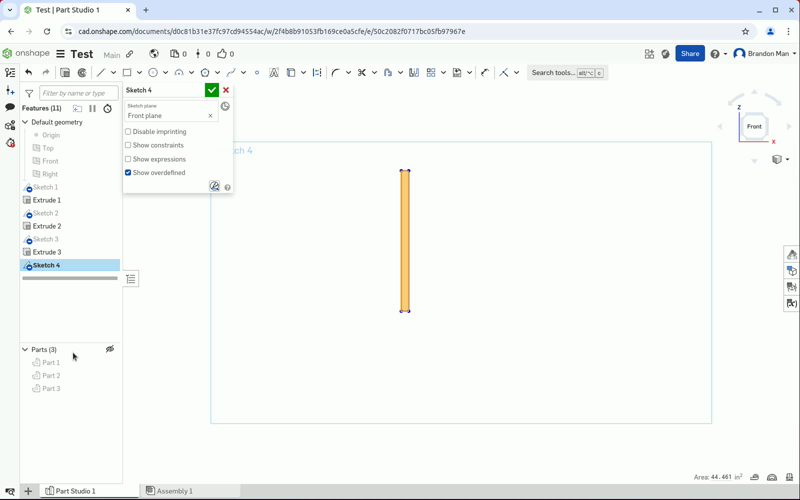
key(shift+e)
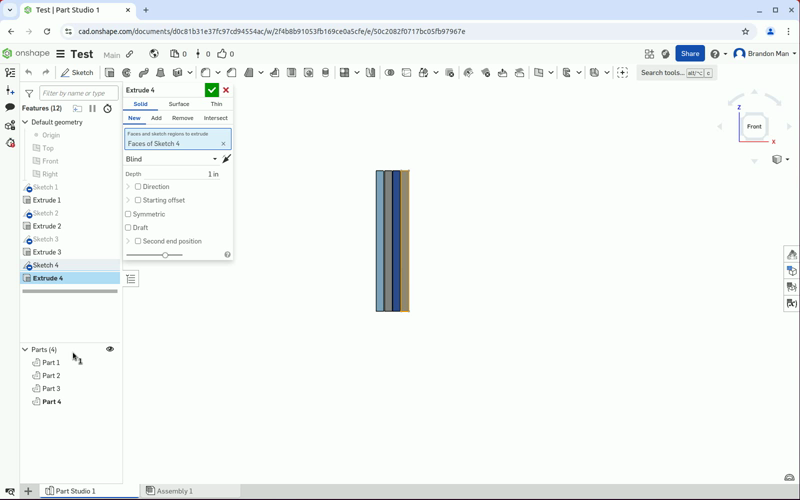
mouse_move(143, 106)
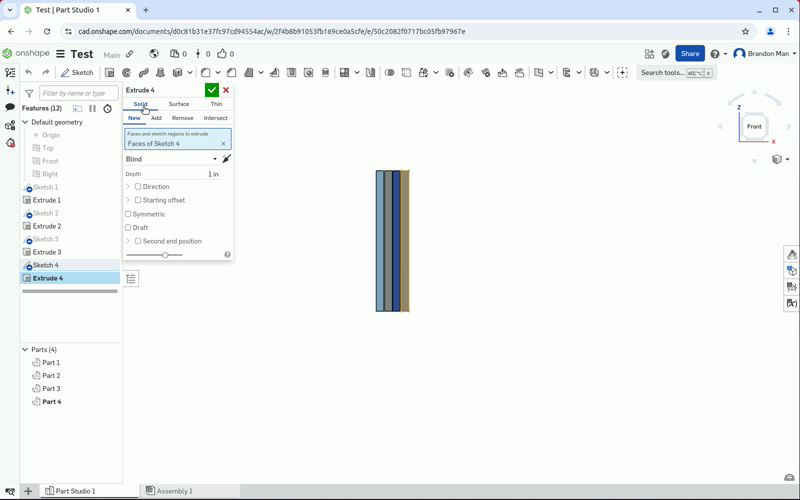
click(143, 106)
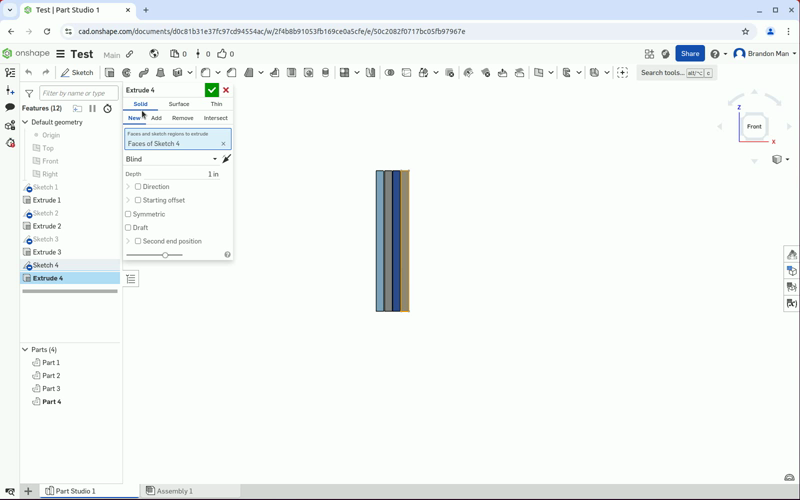
mouse_move(137, 120)
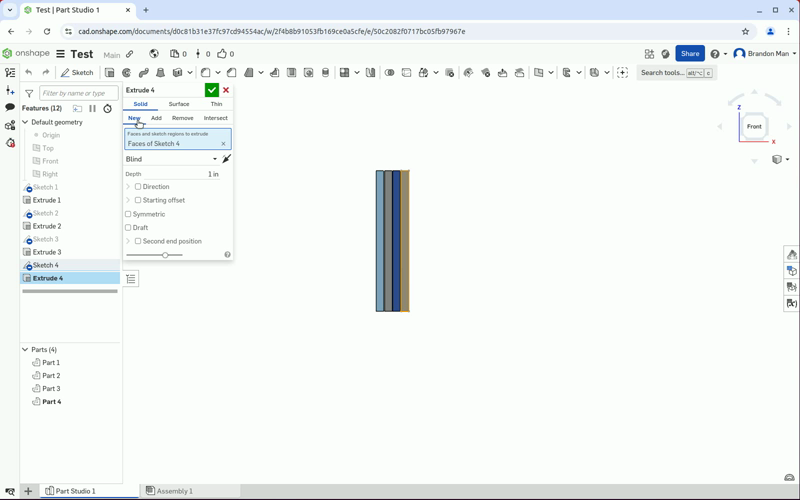
click(137, 120)
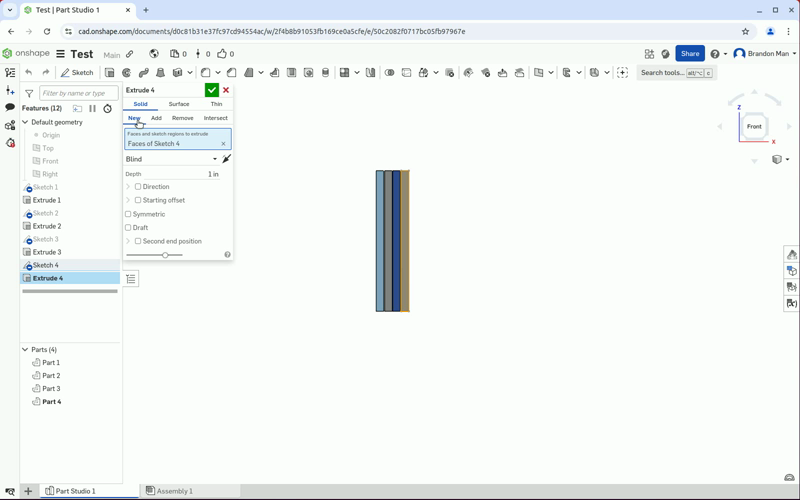
key(tab, 4)
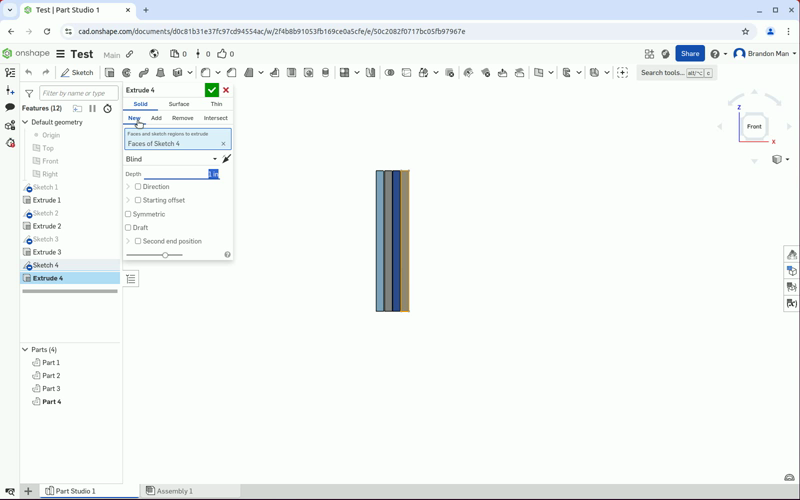
text(-0.241)
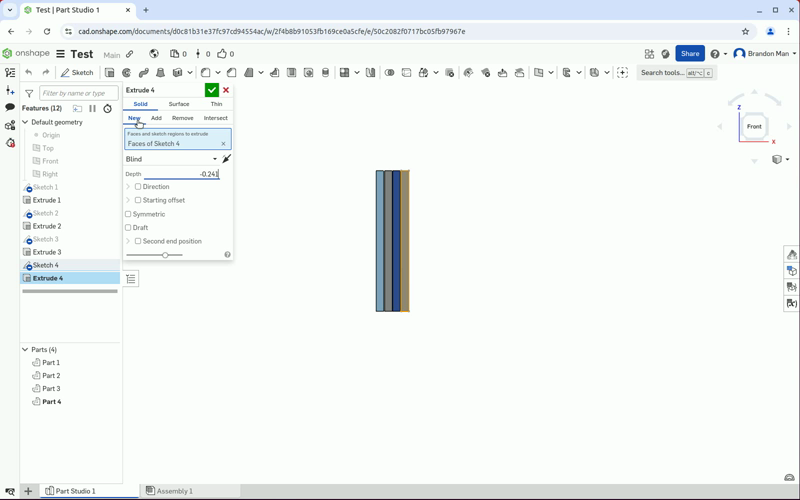
key(enter)
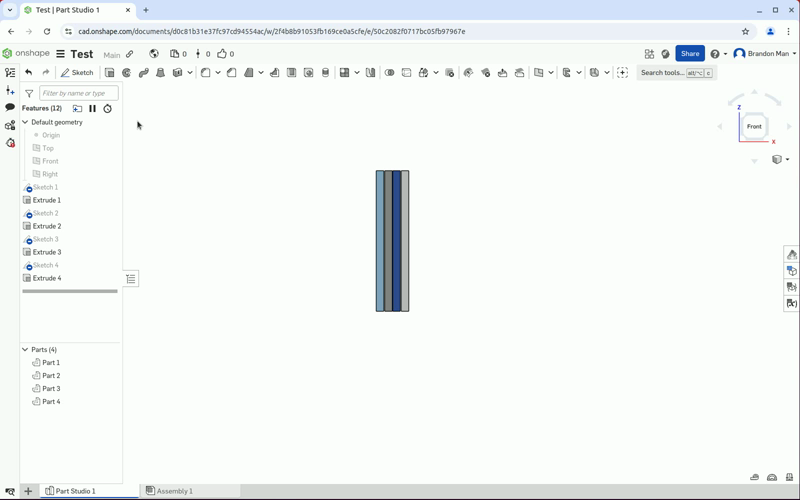
key(shift+h)
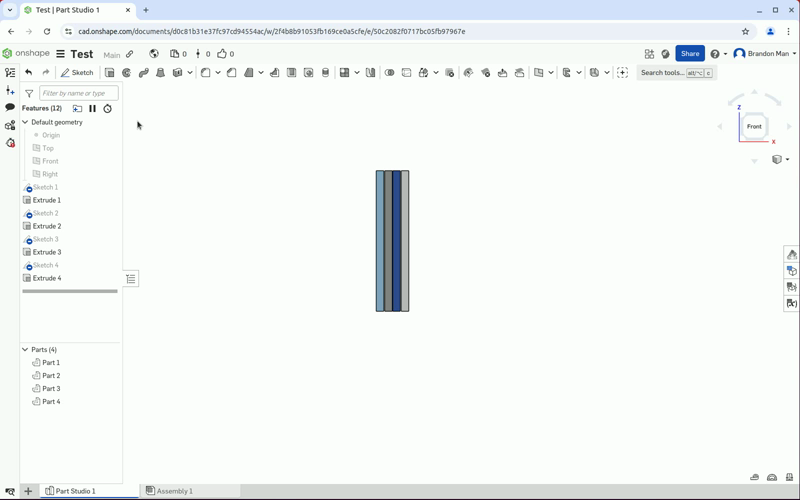
key(shift+h)
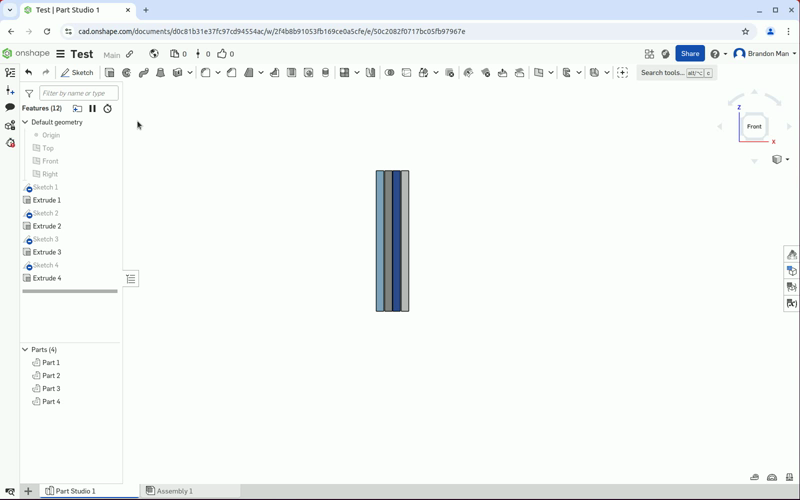
mouse_move(73, 189)
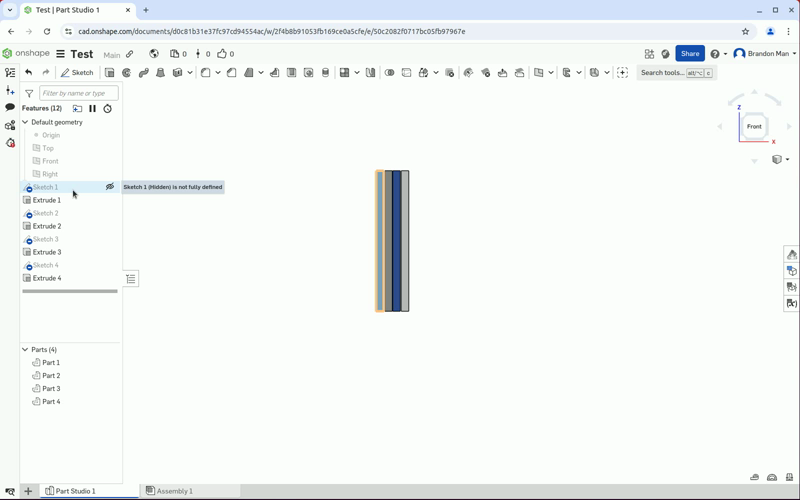
click(73, 189)
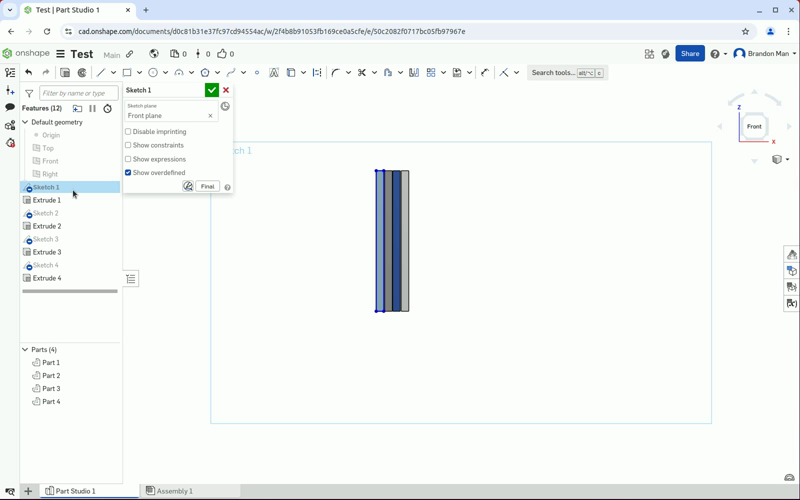
mouse_move(229, 92)
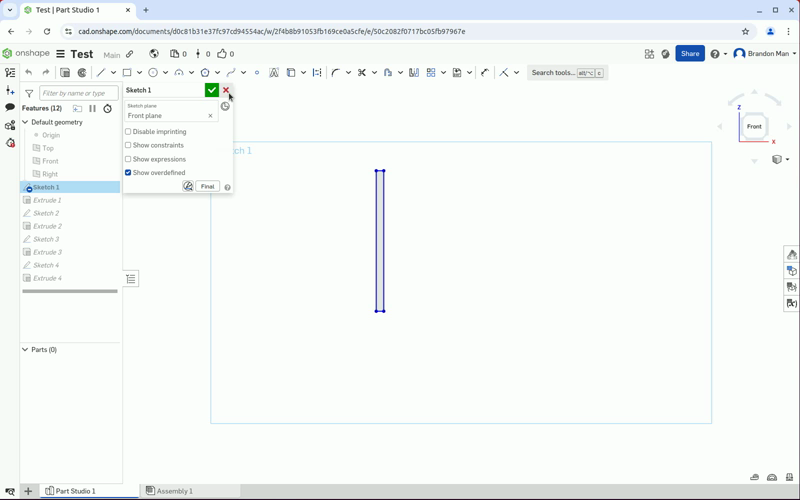
click(229, 92)
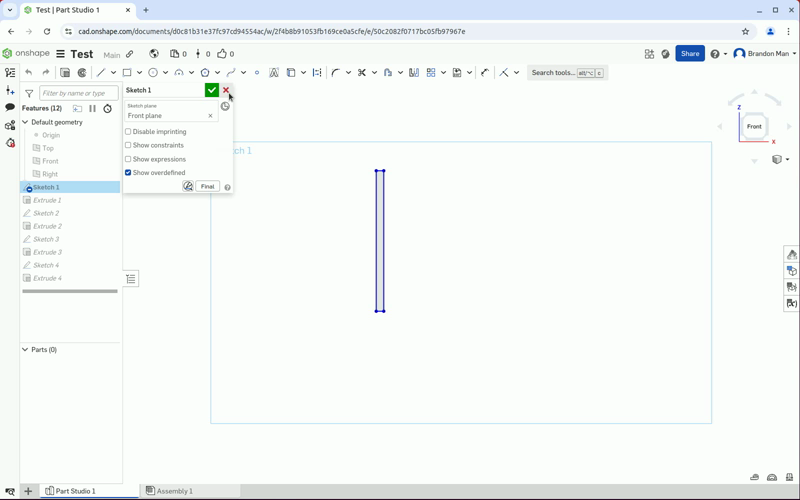
key(shift+s)
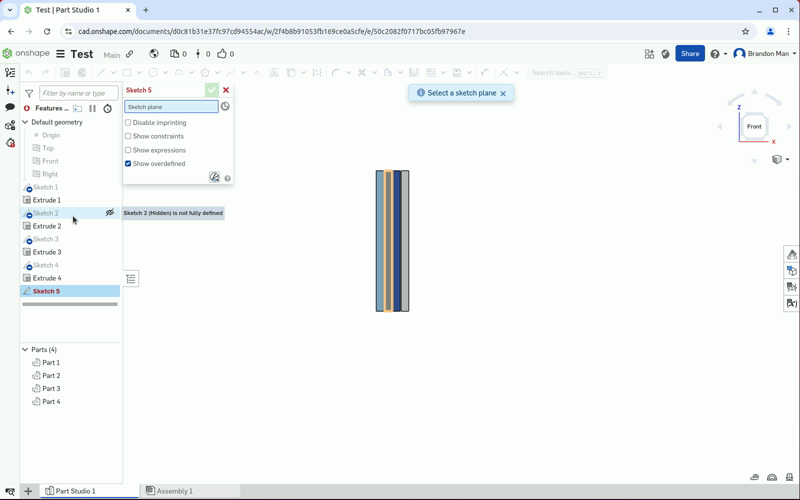
scroll(3)
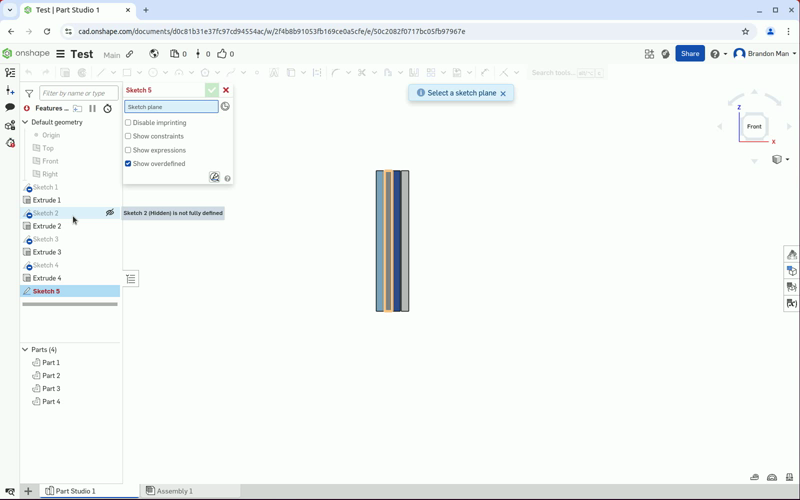
mouse_move(73, 163)
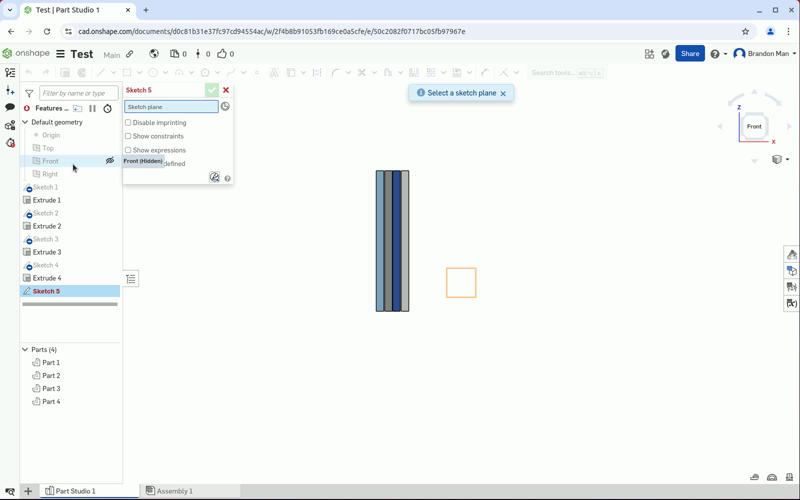
click(73, 163)
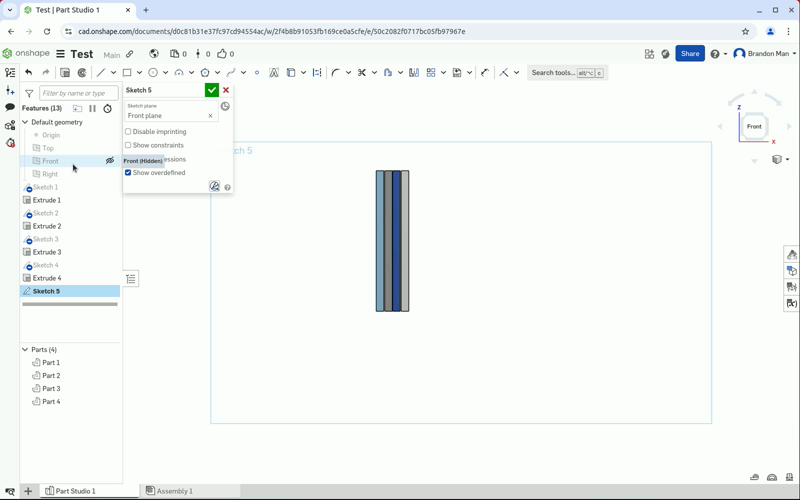
mouse_move(73, 352)
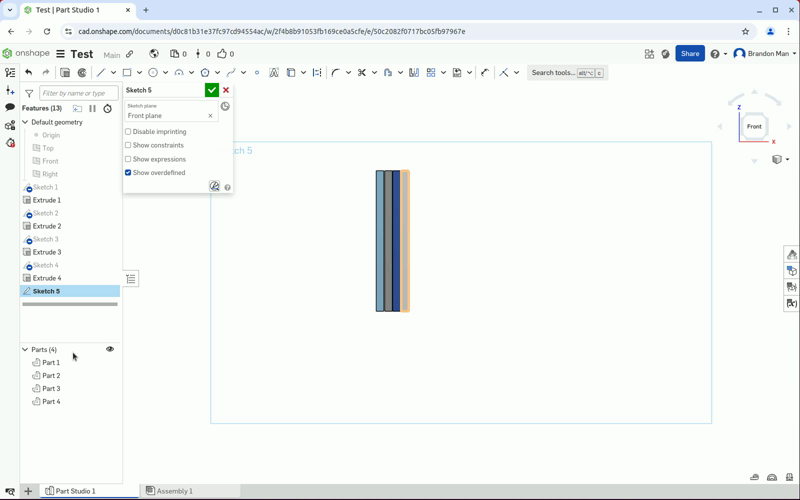
key(y)
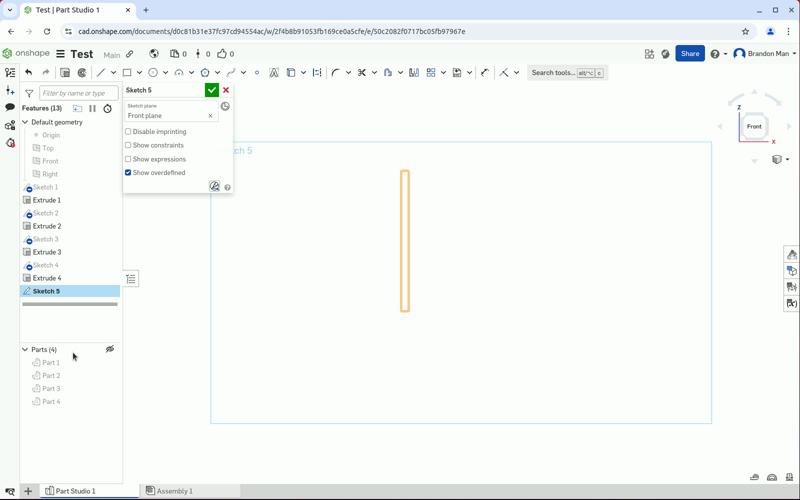
key(l)
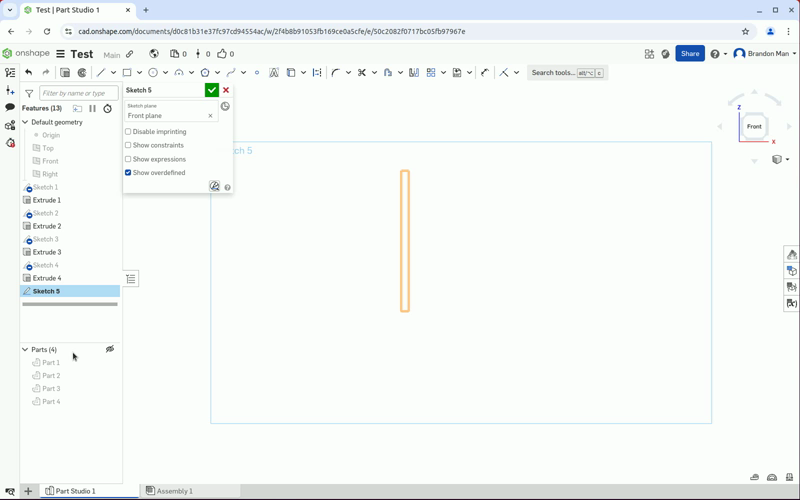
key_down(shift)
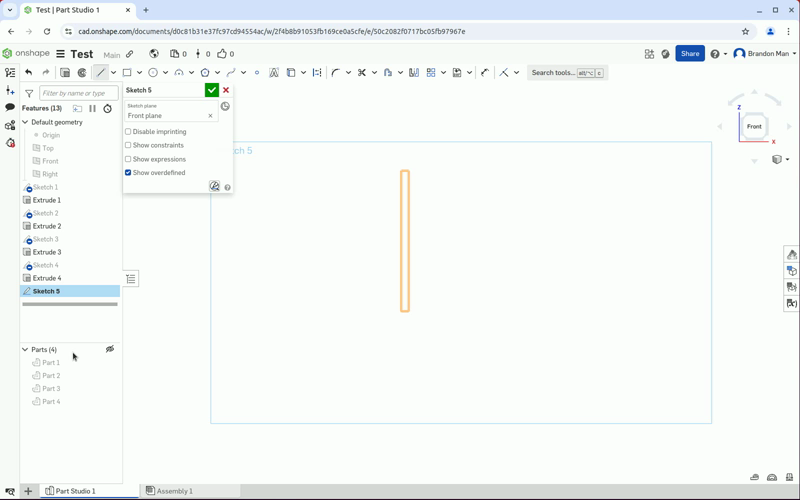
mouse_move(409, 311)
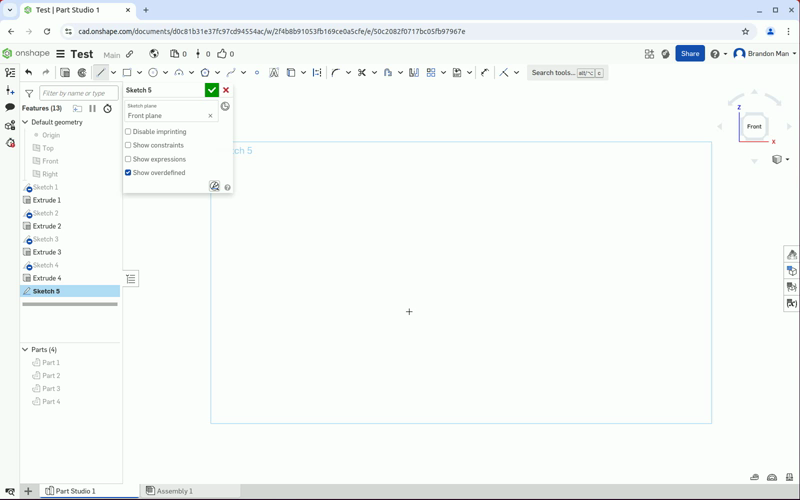
click(409, 311)
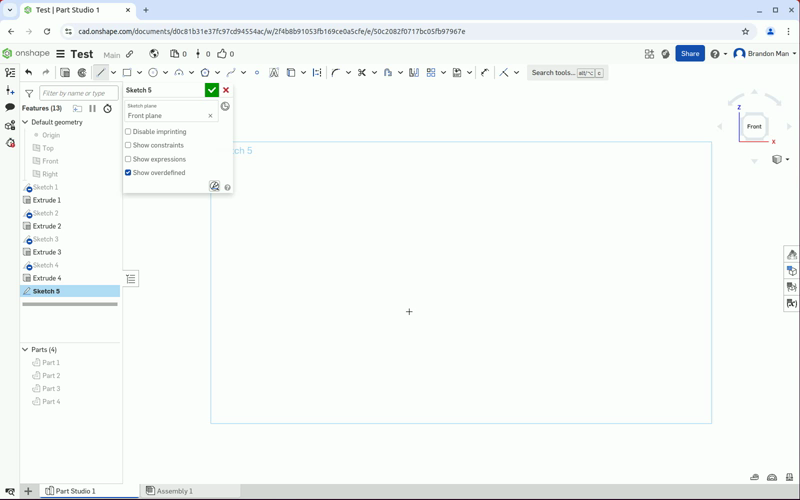
key_up(shift)
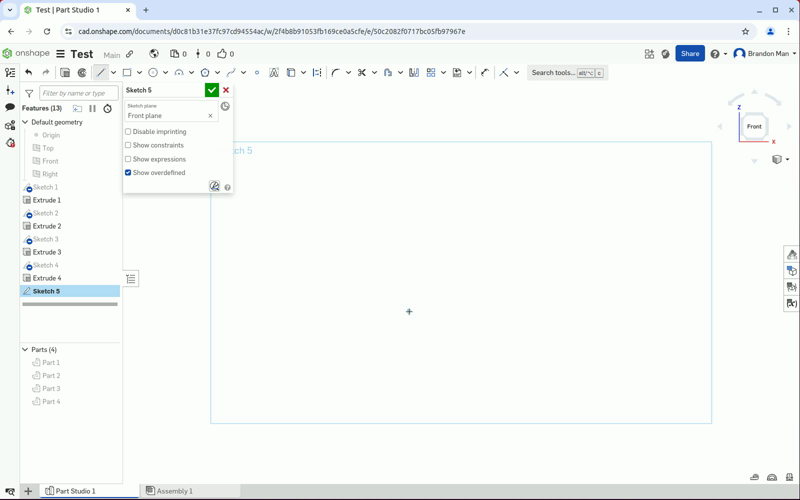
key_down(shift)
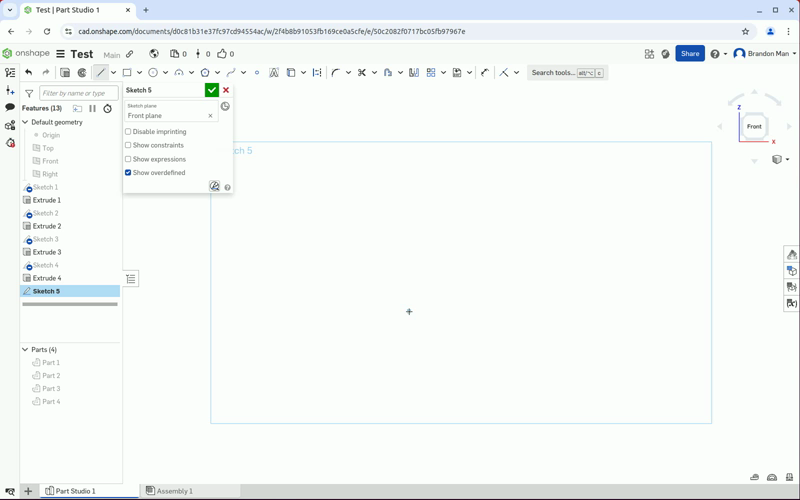
mouse_move(439, 311)
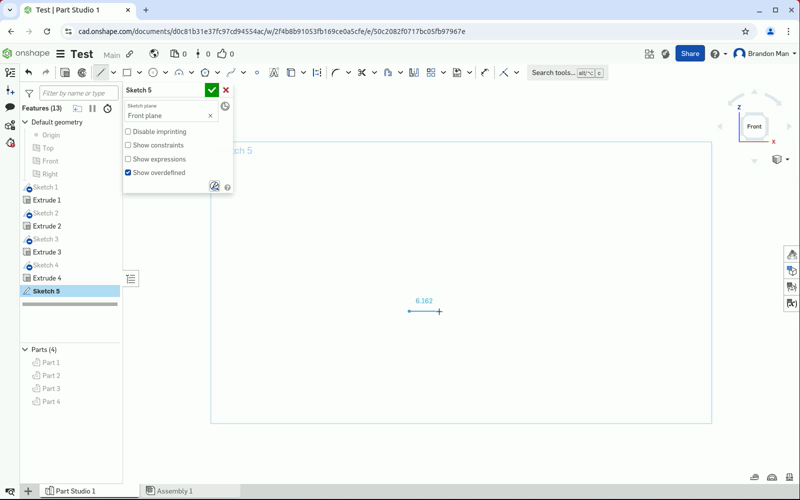
mouse_move(416, 311)
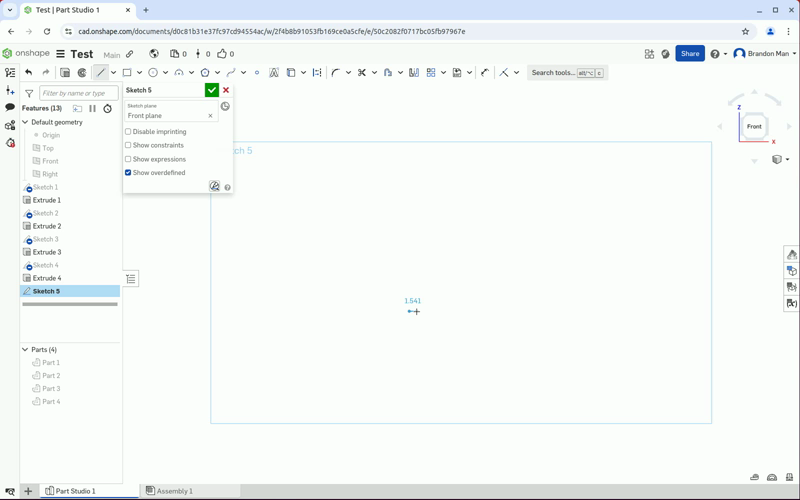
scroll(6)
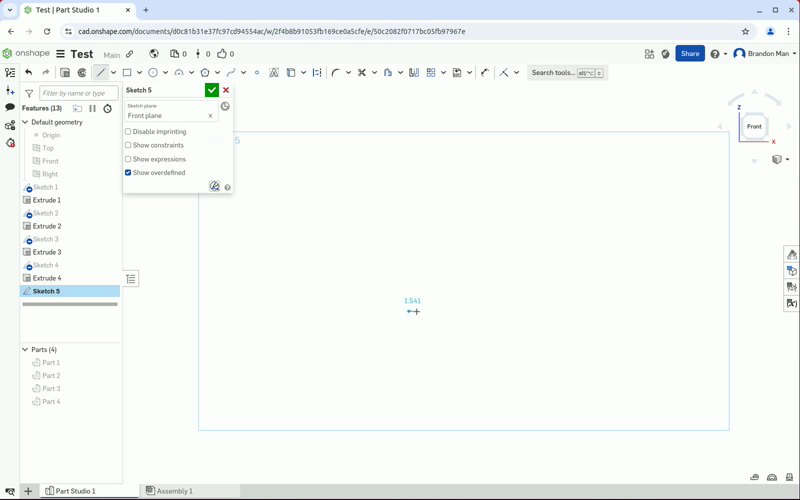
scroll(6)
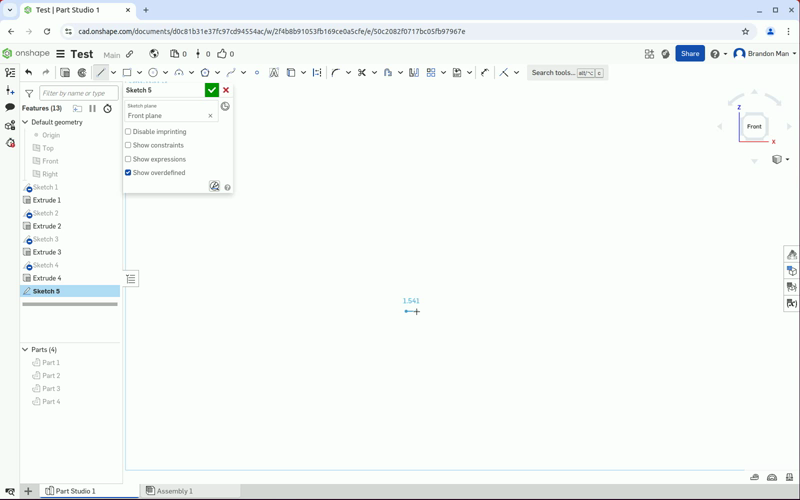
scroll(6)
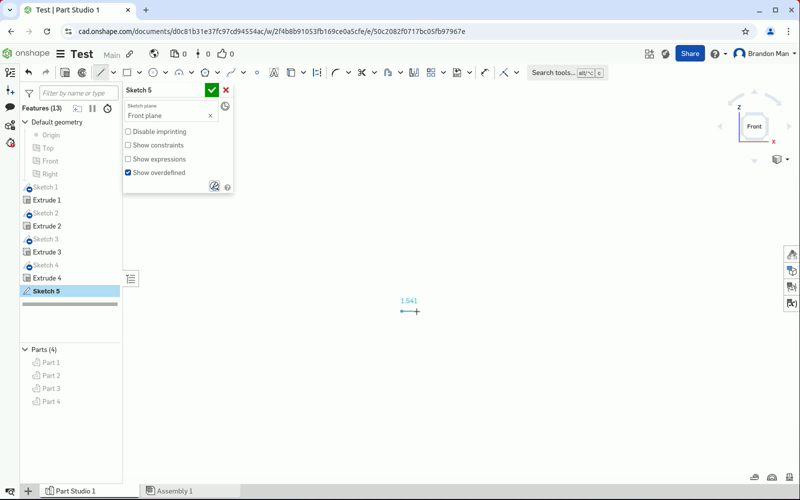
scroll(6)
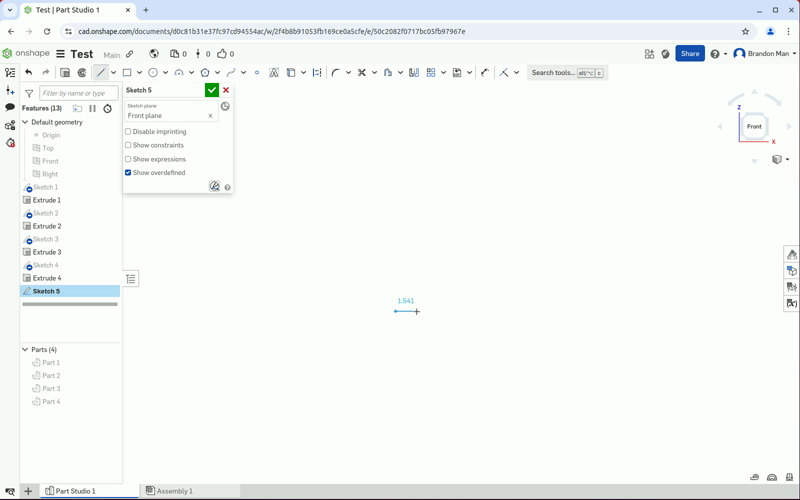
scroll(6)
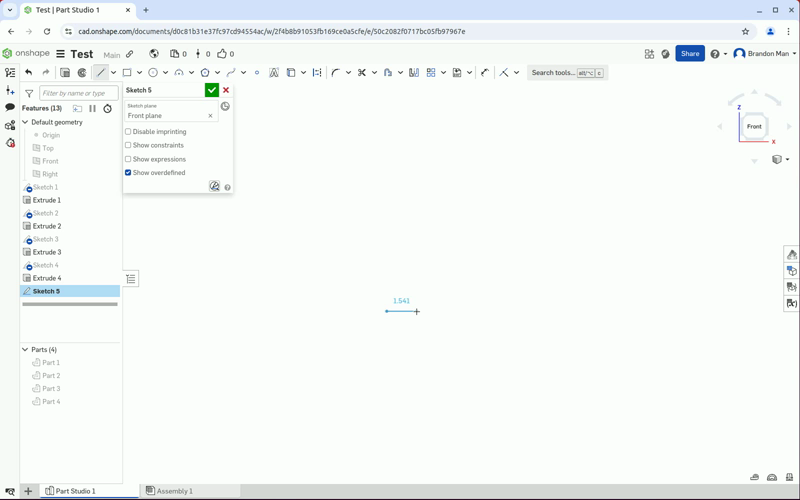
scroll(6)
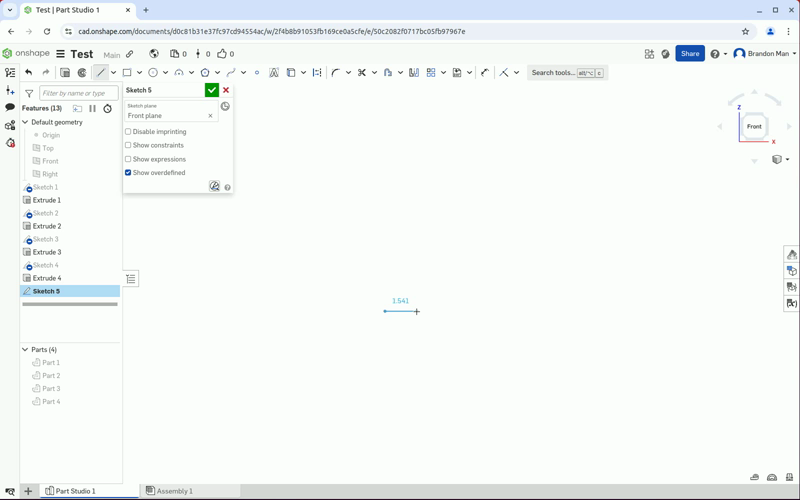
scroll(6)
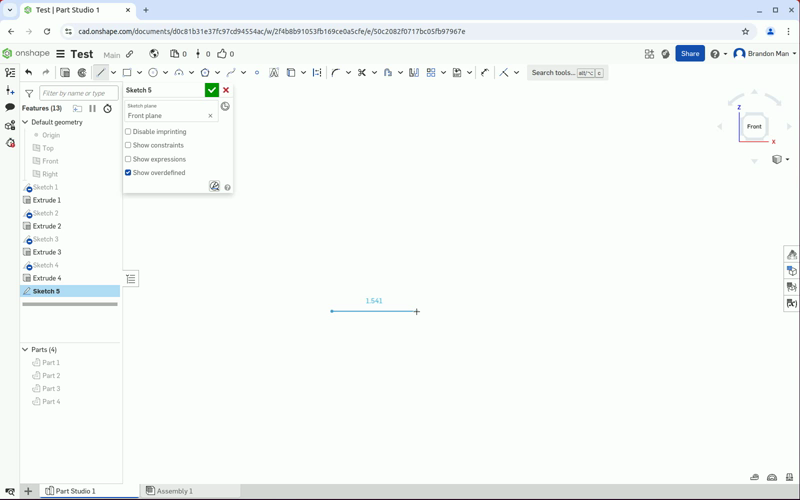
click(416, 311)
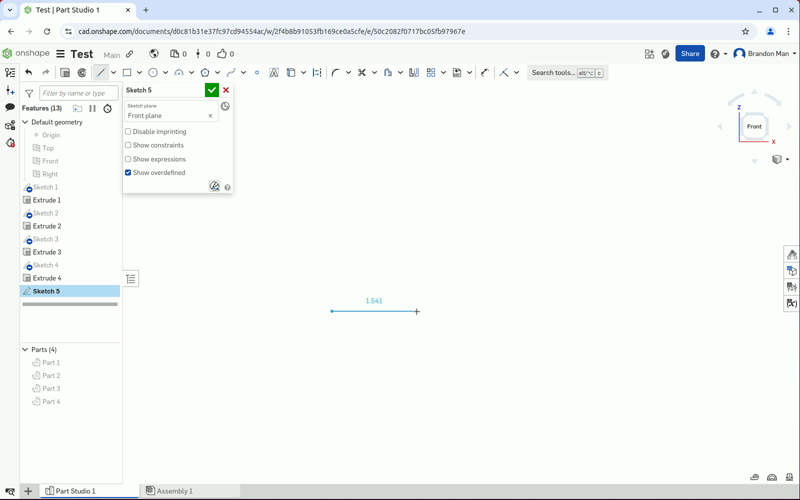
scroll(-6)
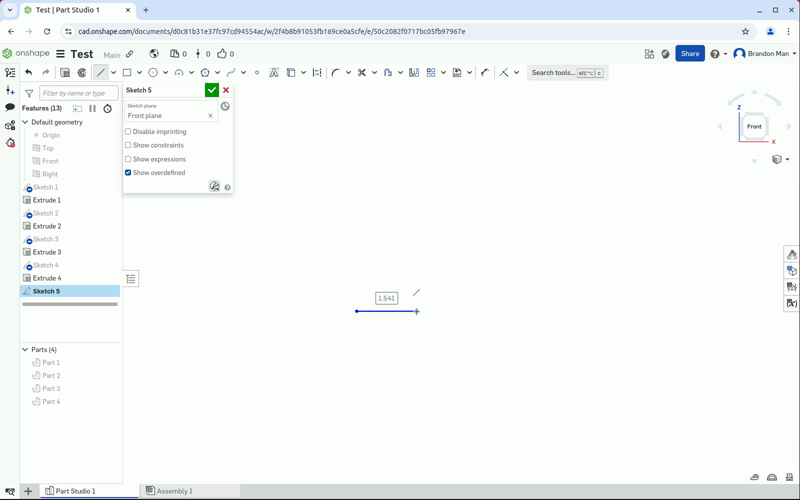
scroll(-6)
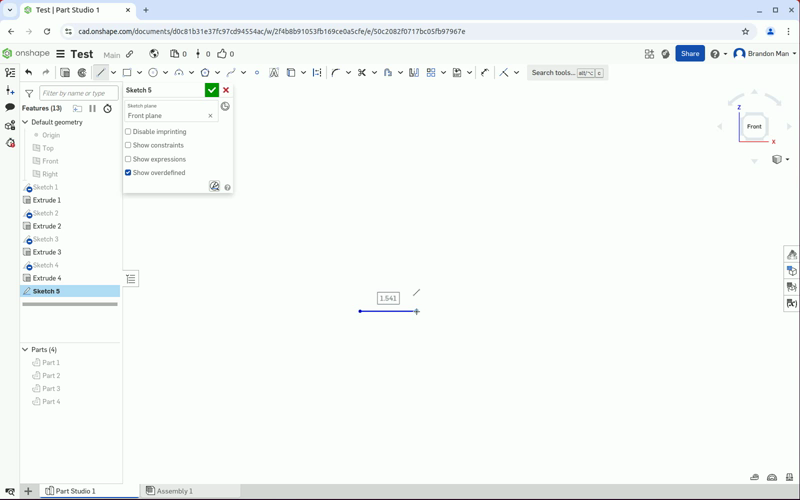
scroll(-6)
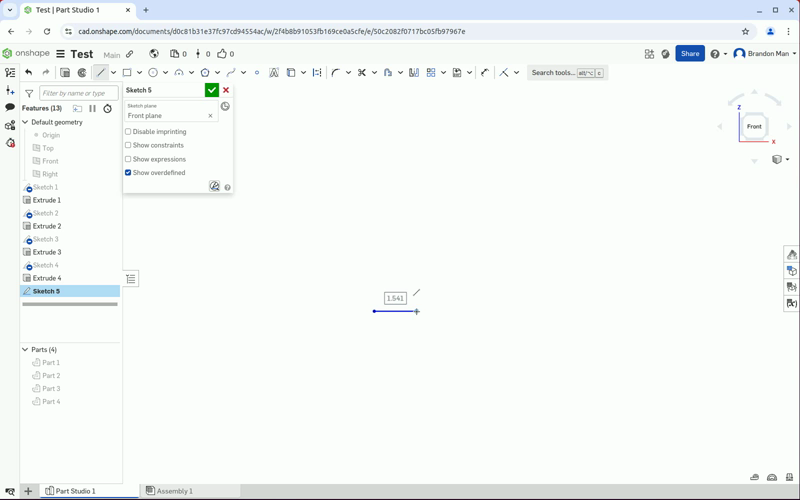
scroll(-6)
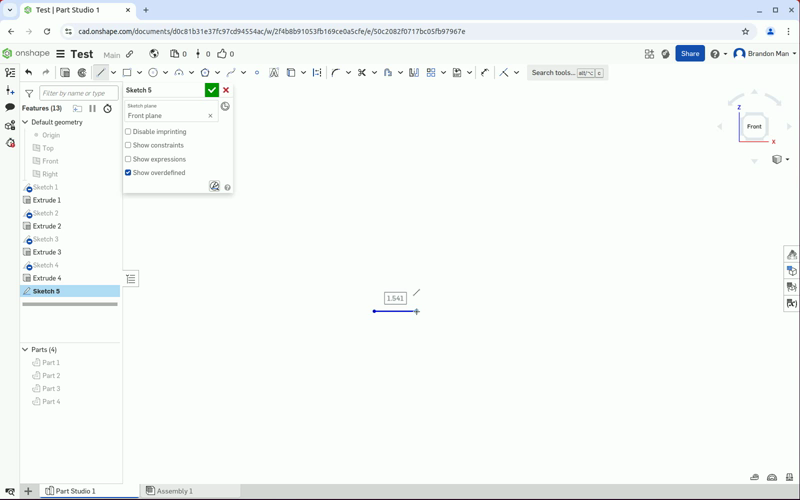
scroll(-6)
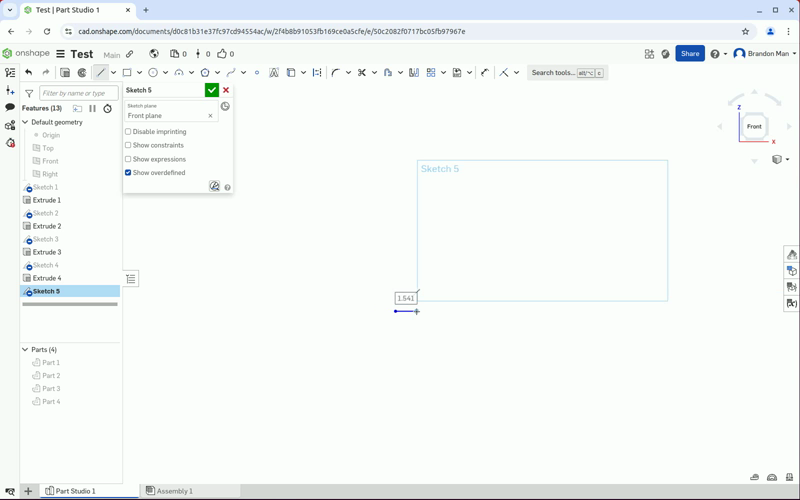
scroll(-6)
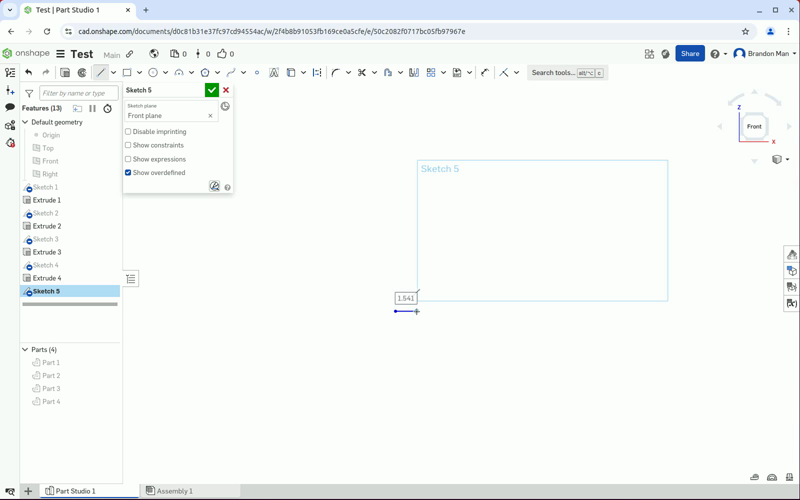
scroll(-6)
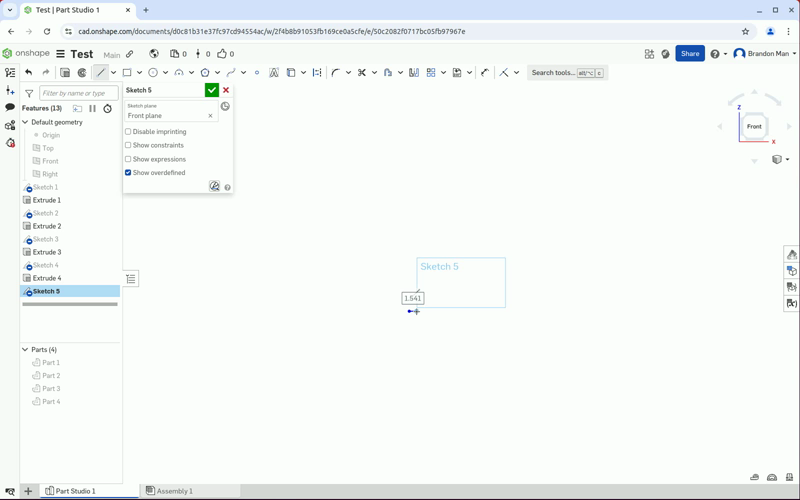
key_up(shift)
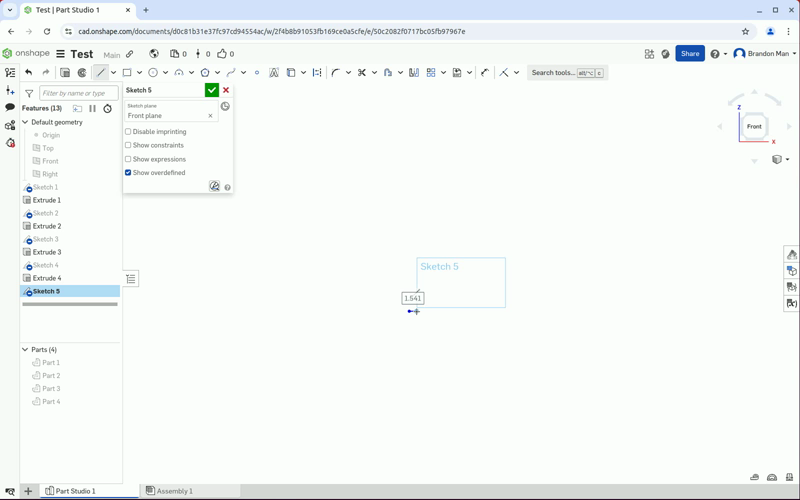
key_down(shift)
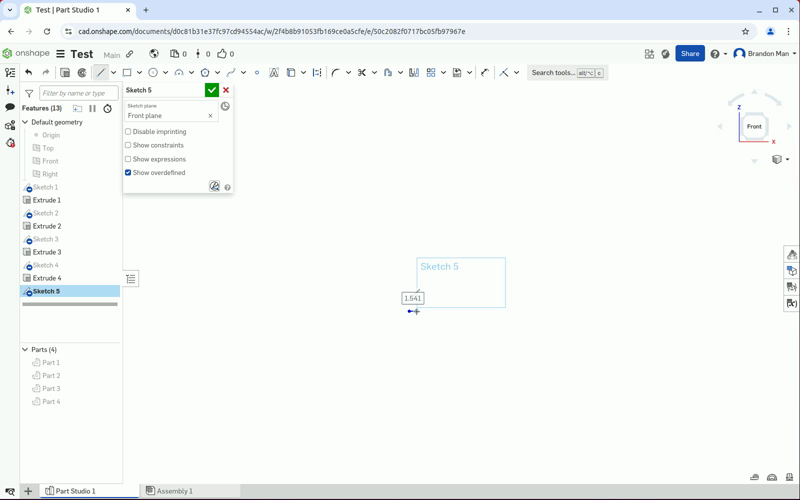
mouse_move(416, 170)
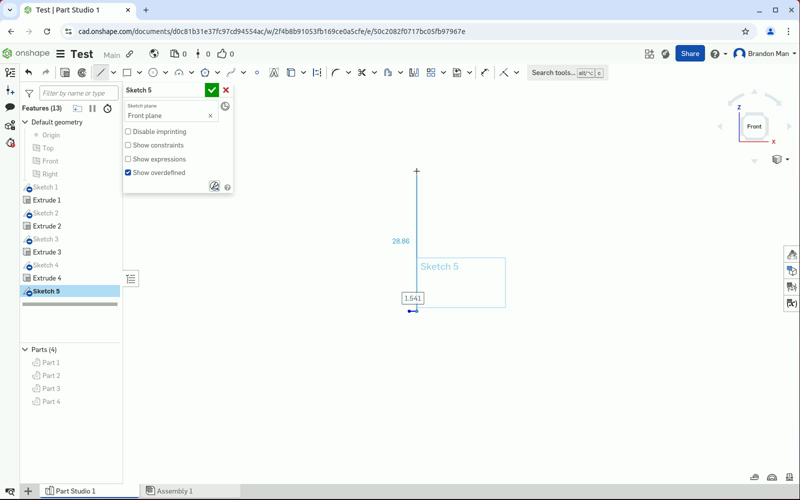
click(416, 170)
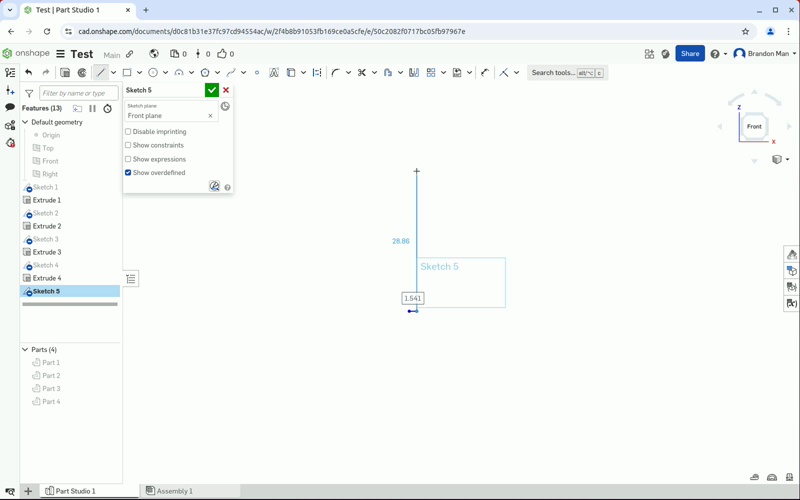
key_up(shift)
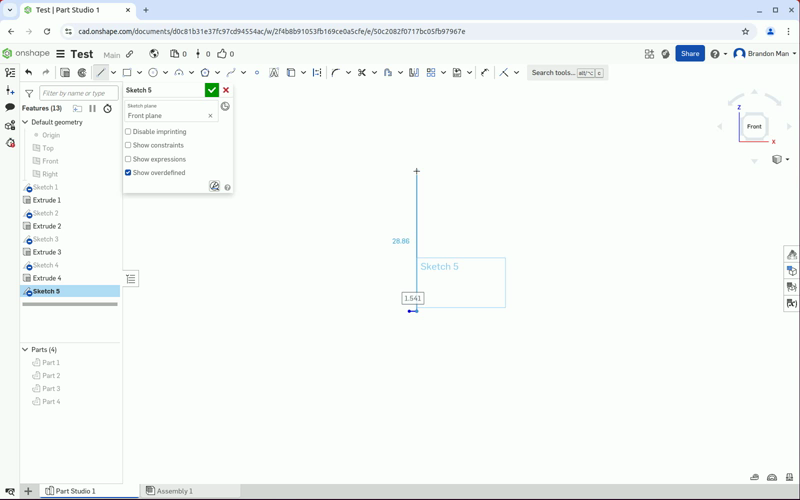
key_down(shift)
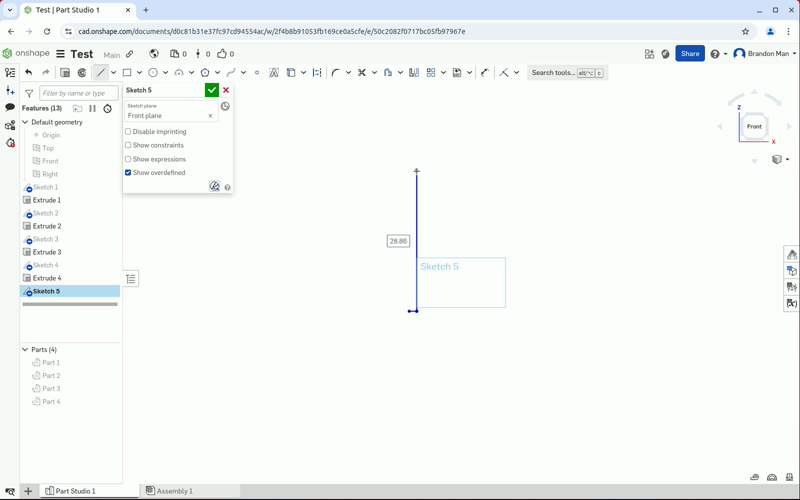
mouse_move(446, 170)
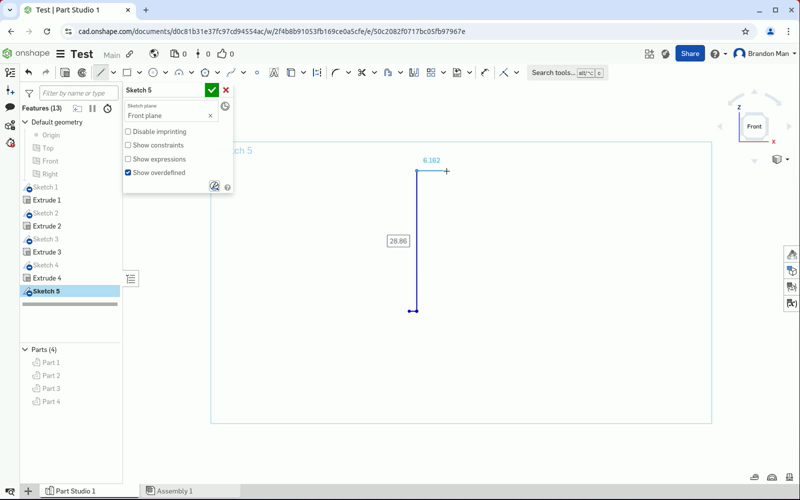
mouse_move(409, 170)
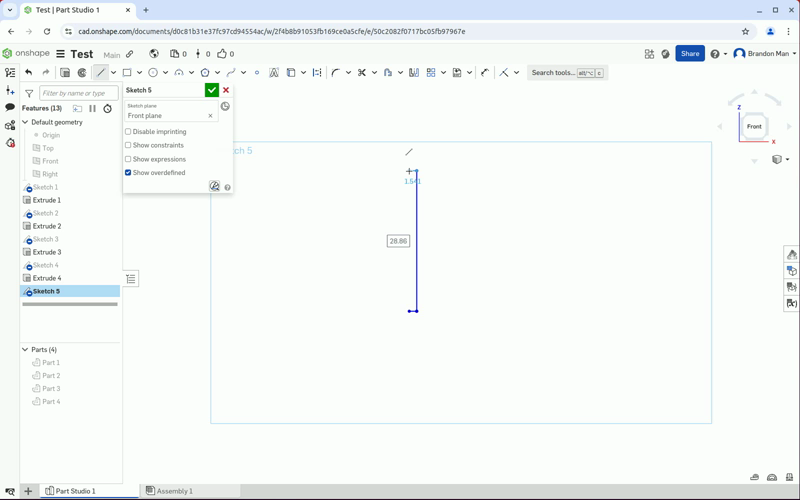
scroll(6)
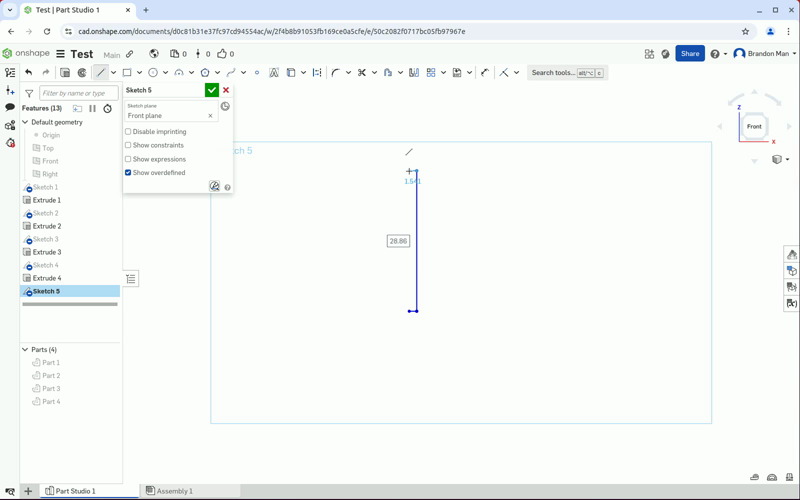
scroll(6)
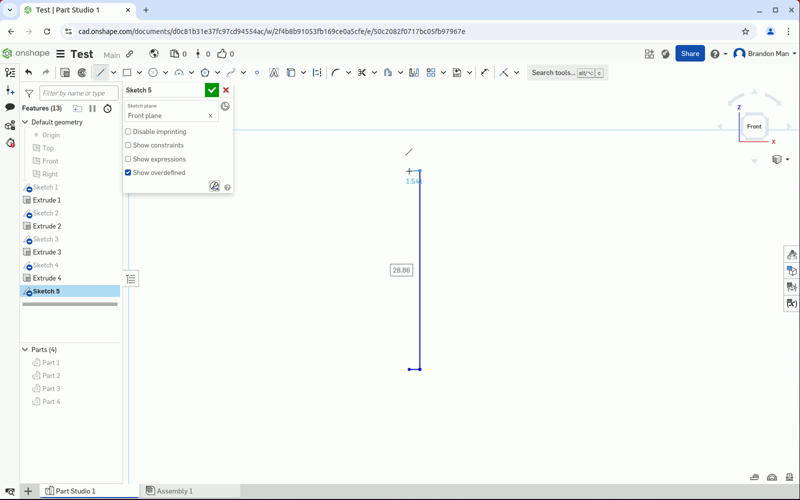
scroll(6)
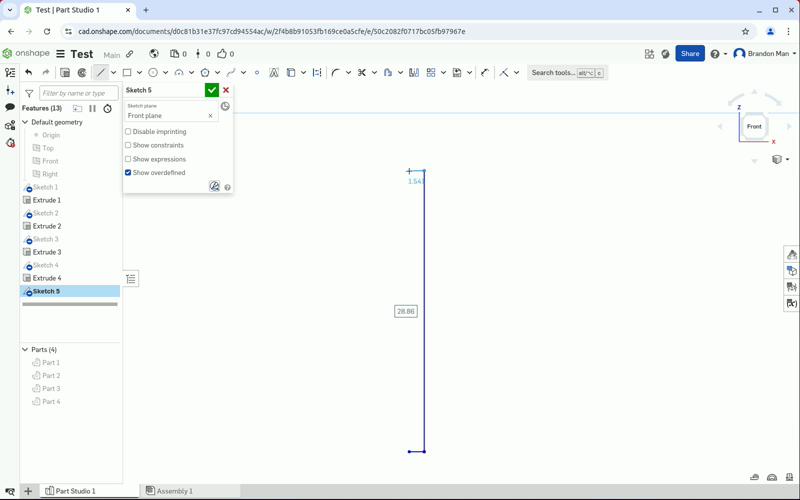
scroll(6)
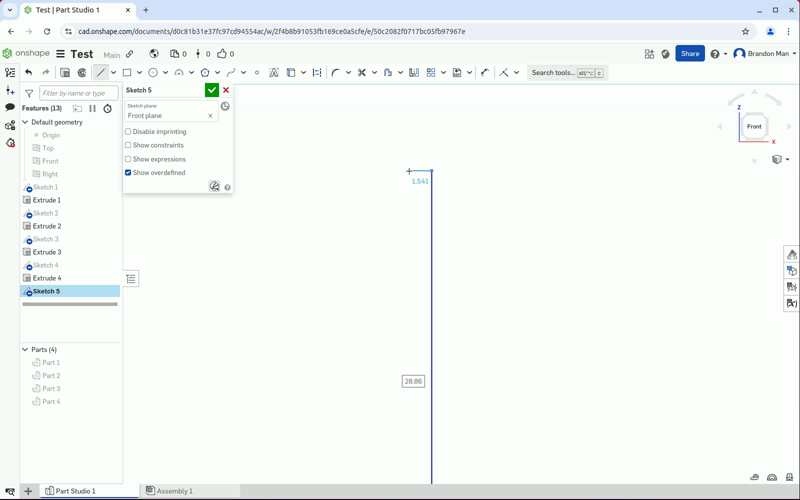
scroll(6)
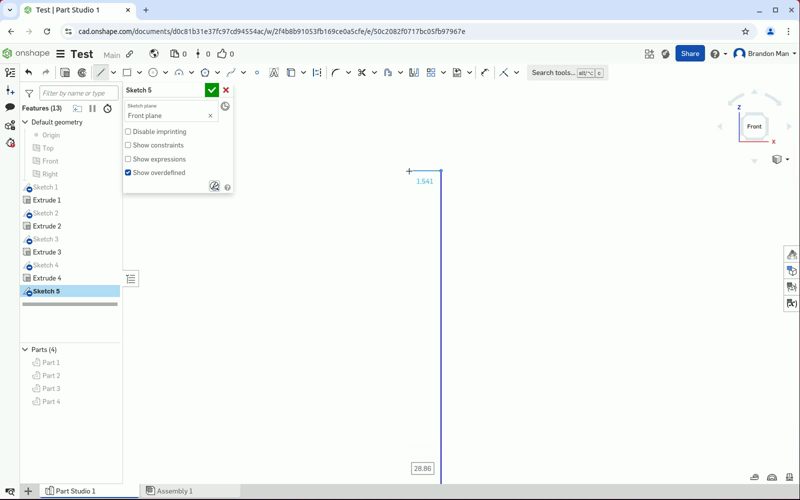
scroll(6)
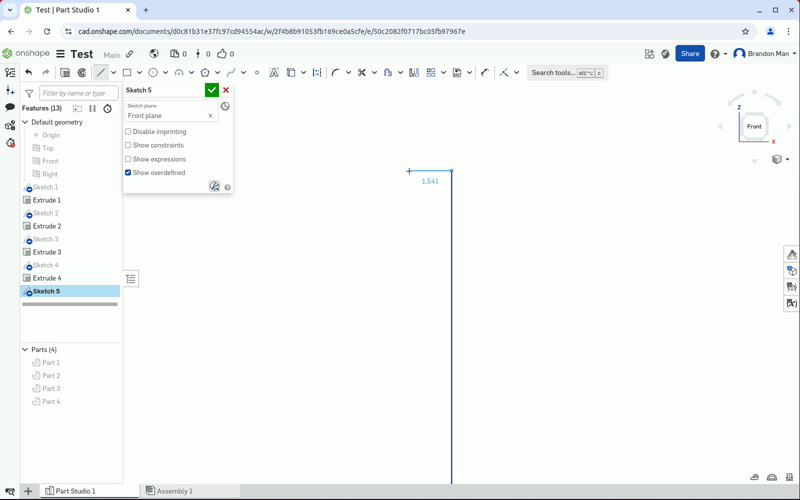
scroll(6)
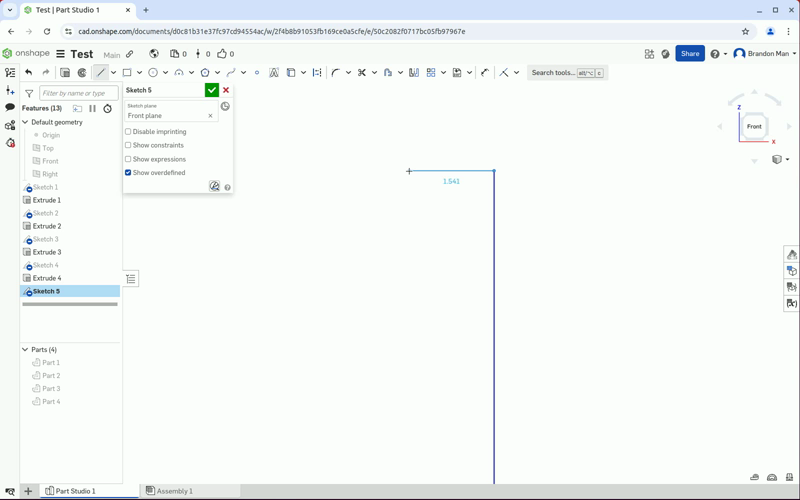
click(409, 170)
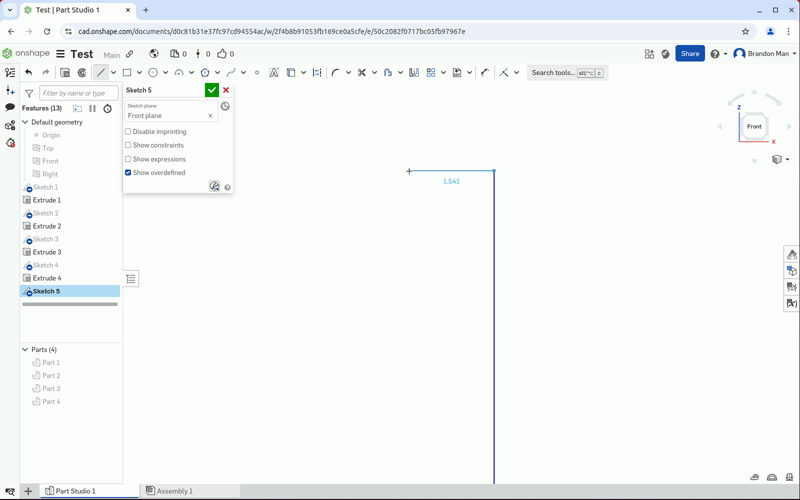
scroll(-6)
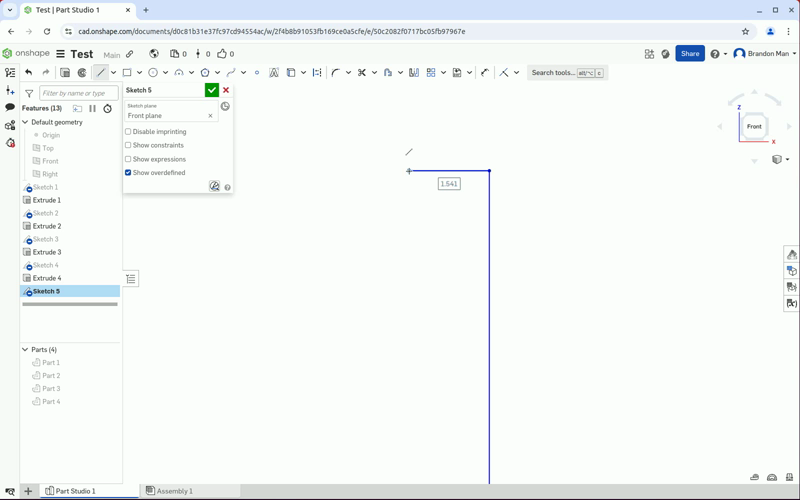
scroll(-6)
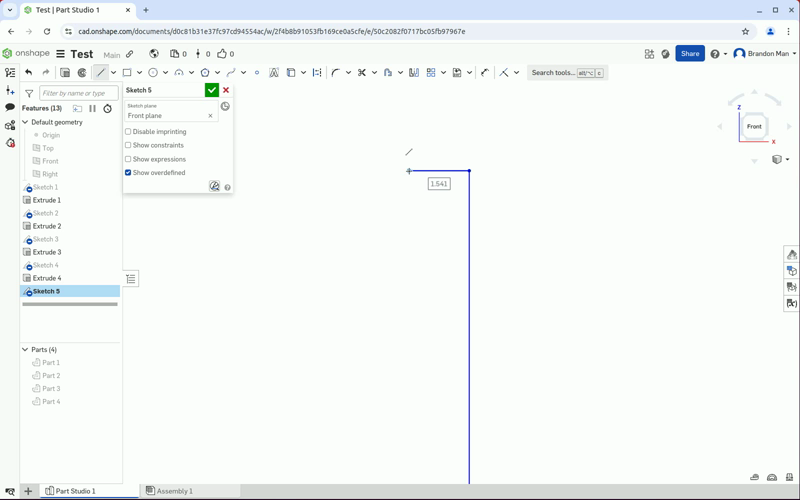
scroll(-6)
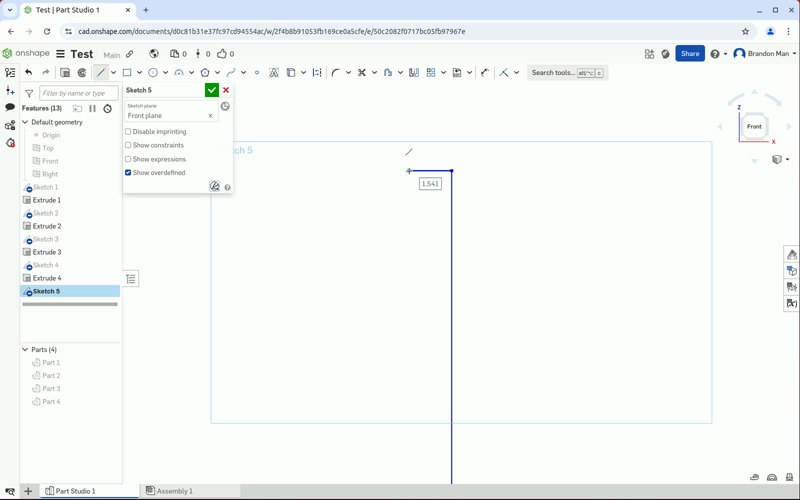
scroll(-6)
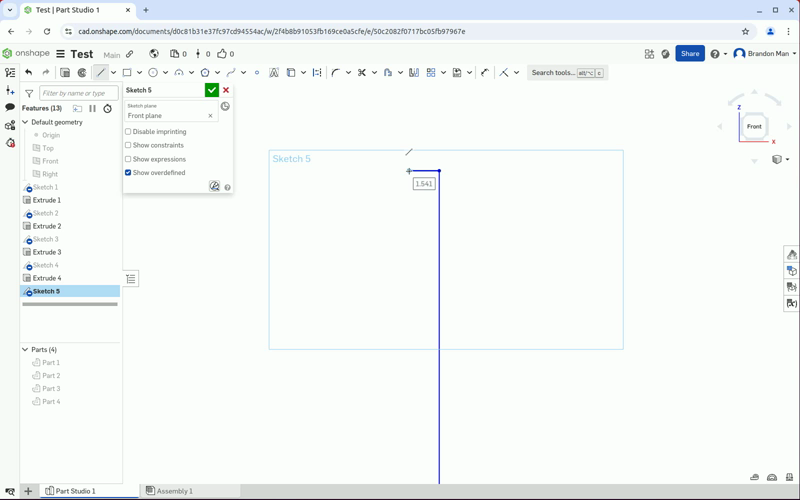
scroll(-6)
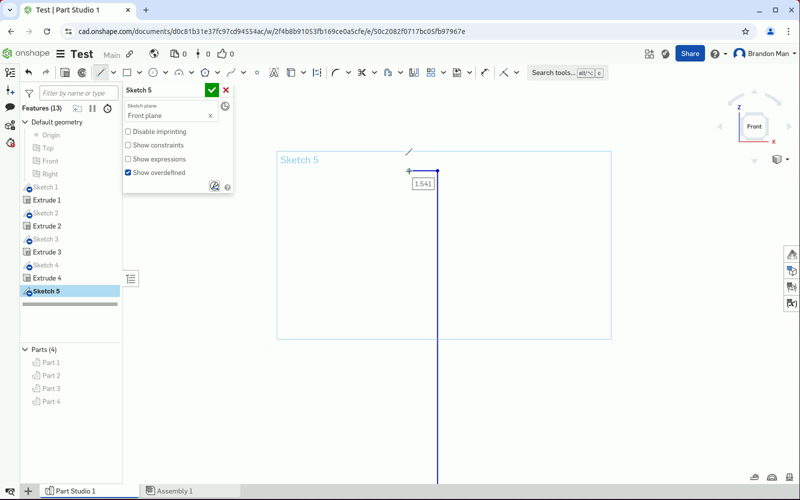
scroll(-6)
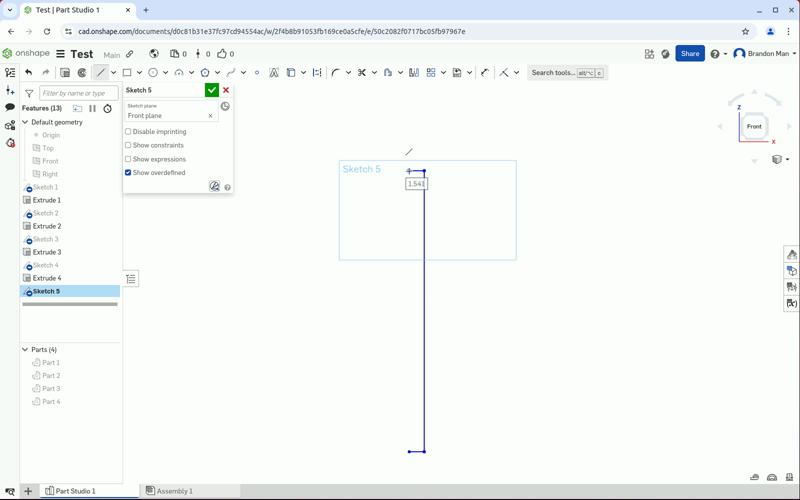
scroll(-6)
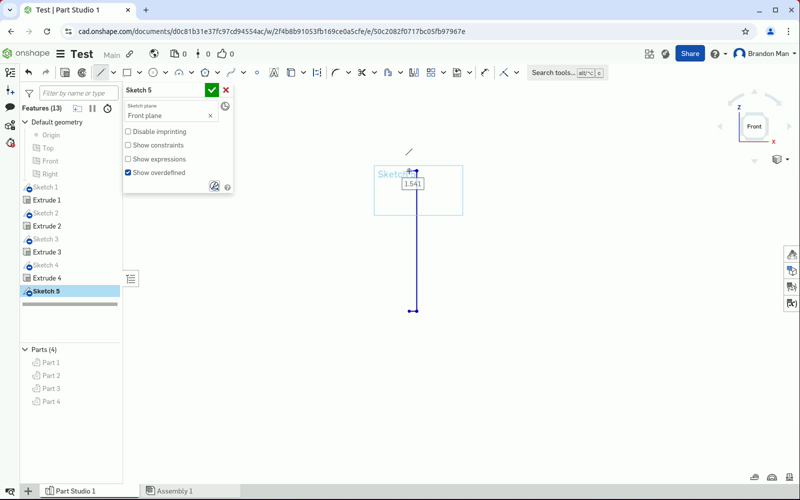
key_up(shift)
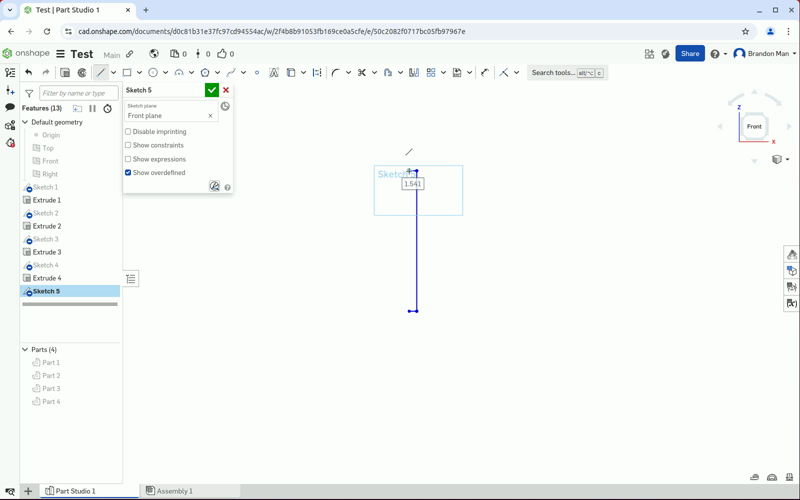
key_down(shift)
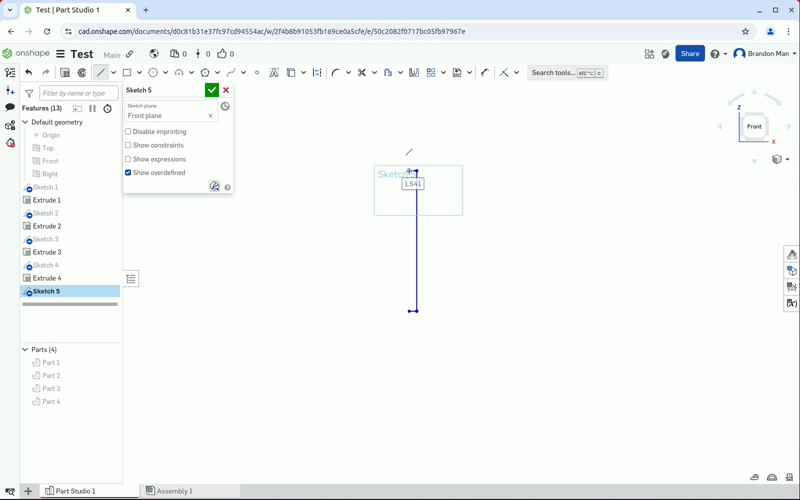
mouse_move(409, 311)
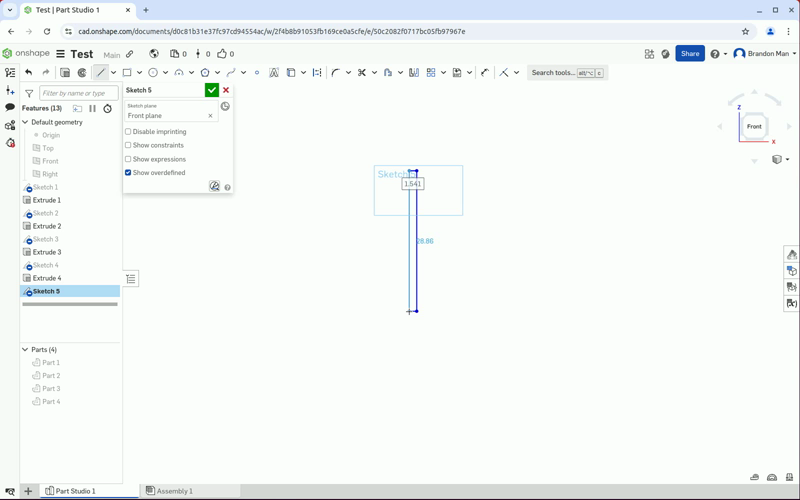
key_up(shift)
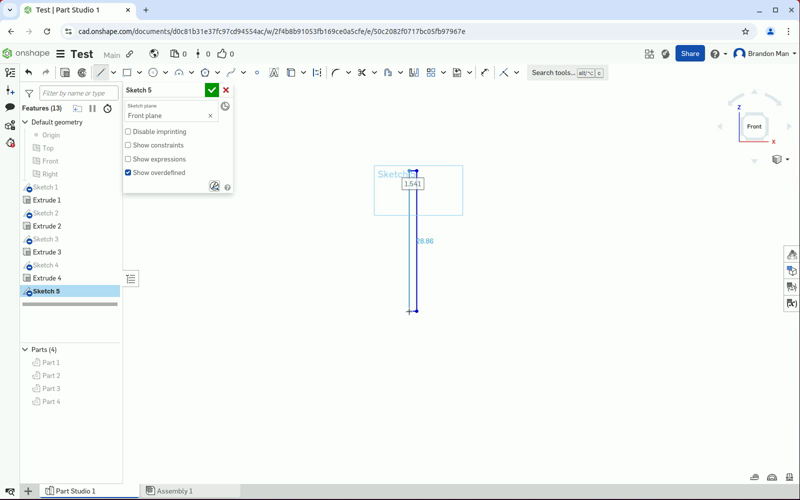
click(409, 311)
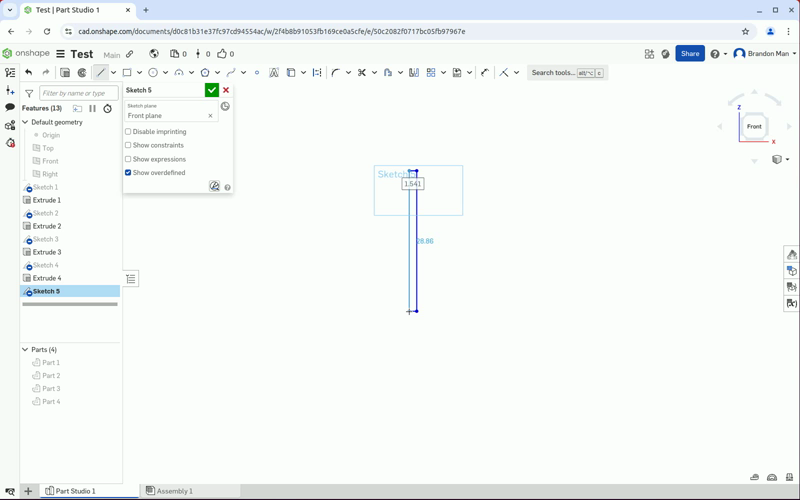
key(esc)
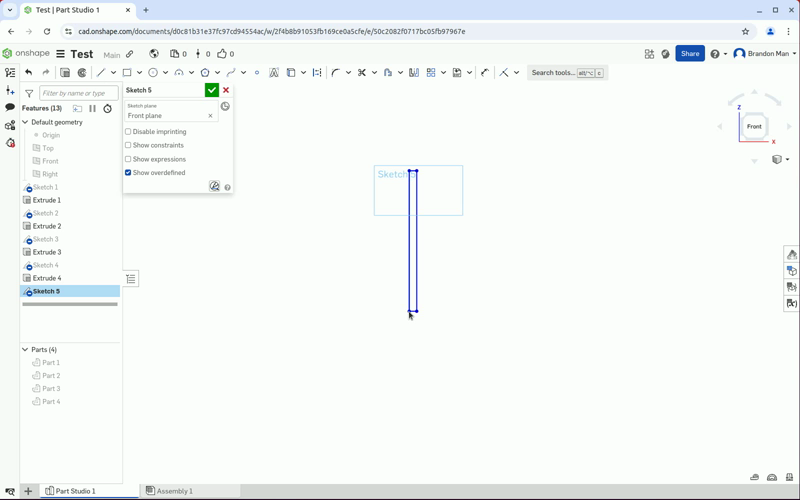
mouse_move(413, 306)
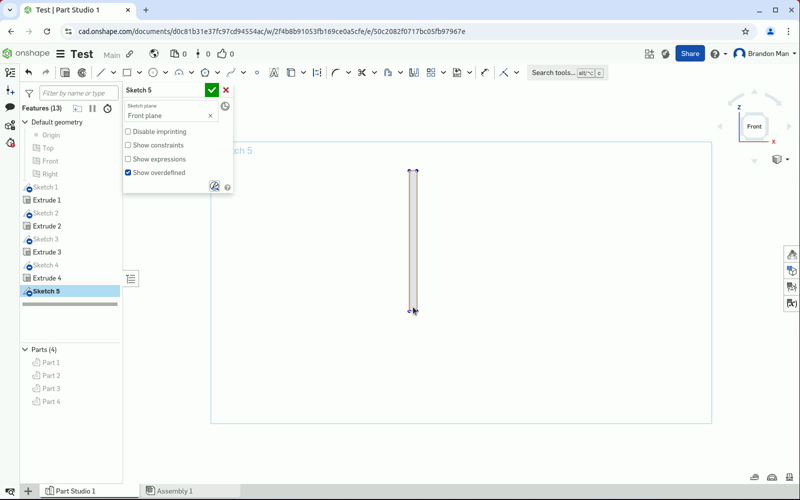
scroll(6)
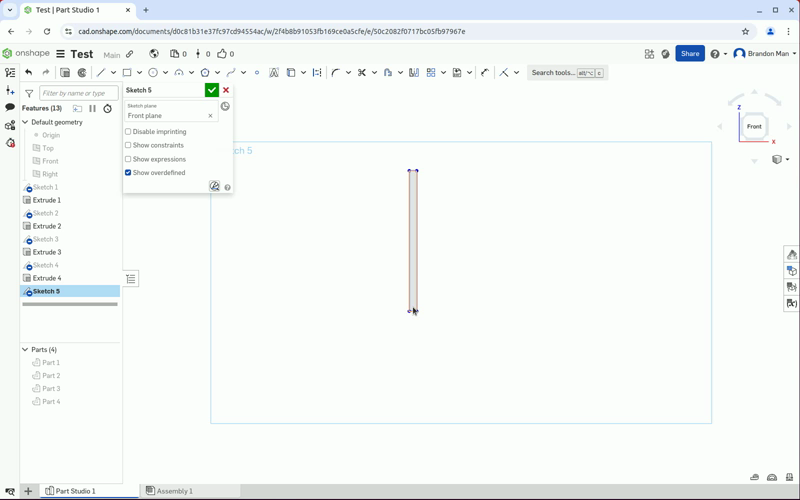
scroll(6)
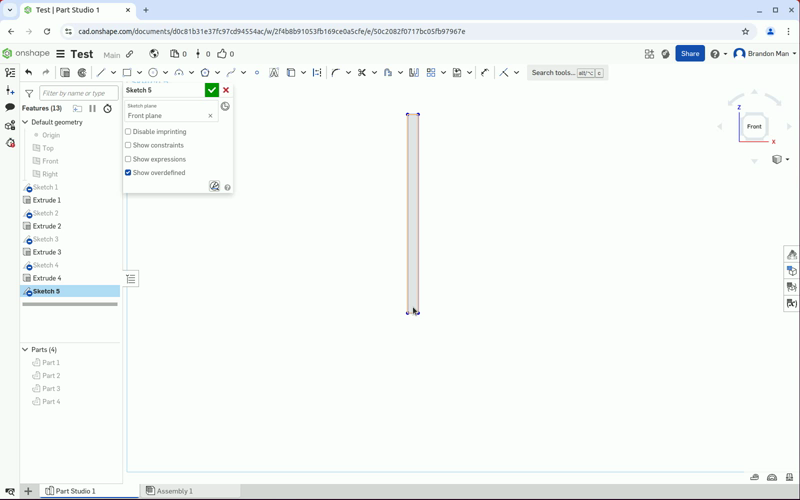
scroll(6)
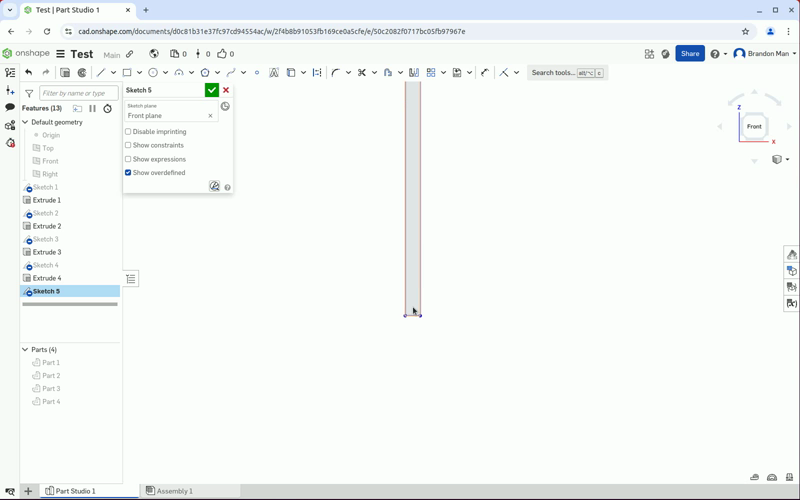
scroll(6)
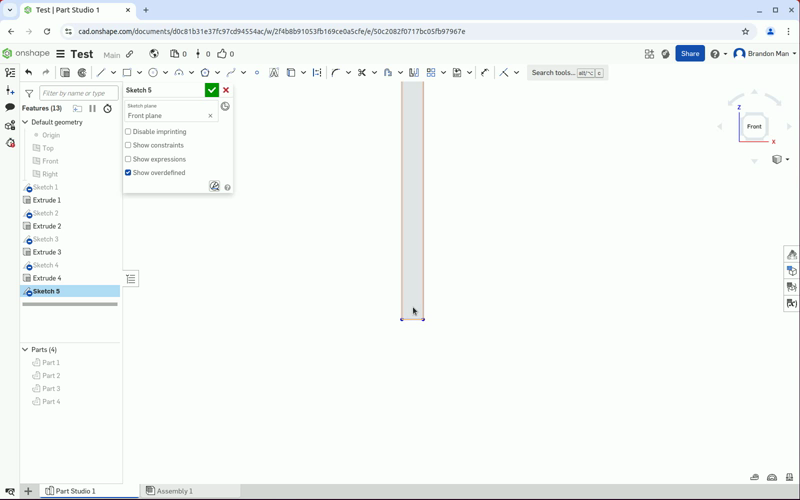
scroll(6)
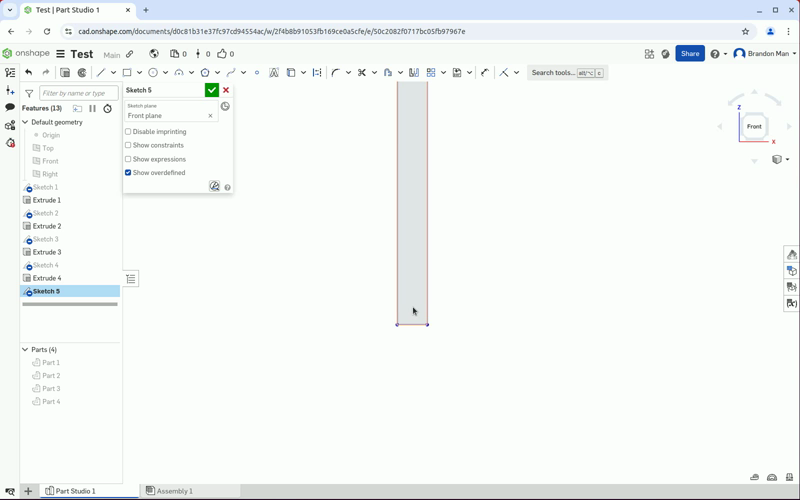
scroll(6)
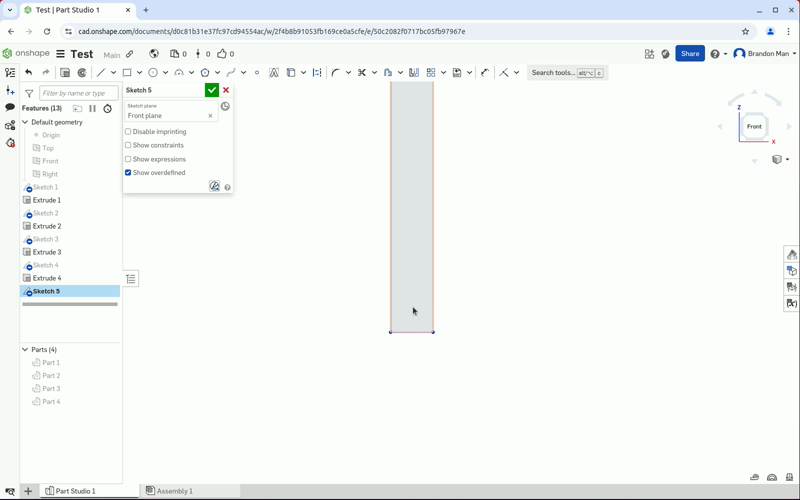
scroll(6)
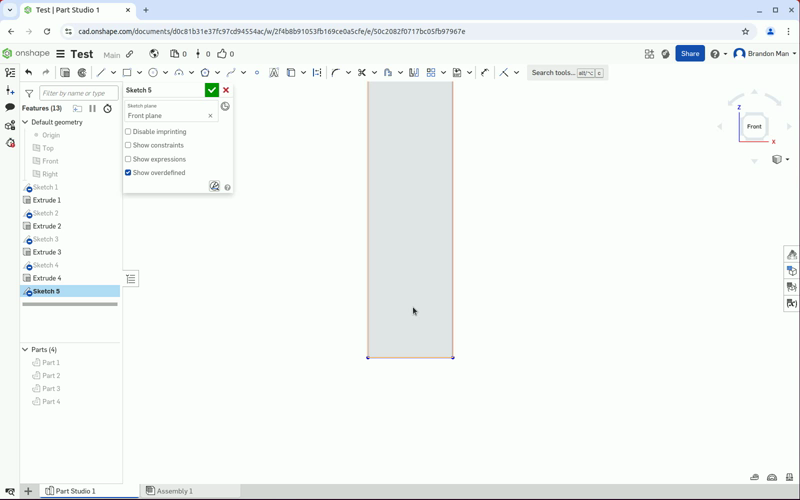
click(413, 306)
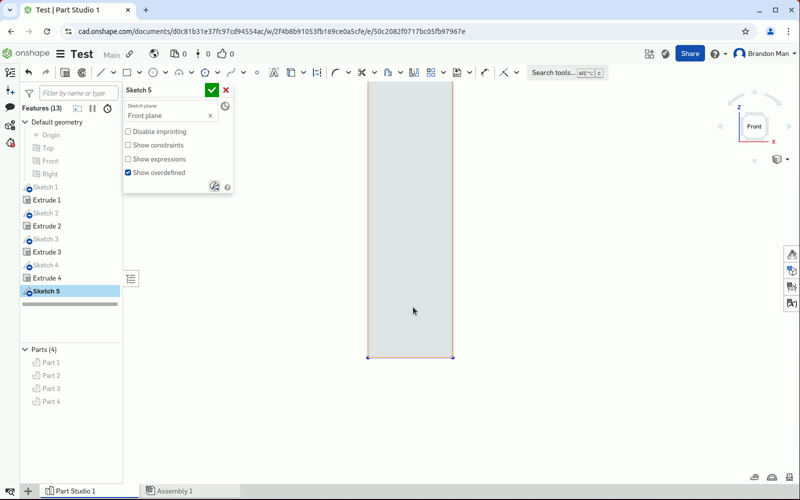
scroll(-6)
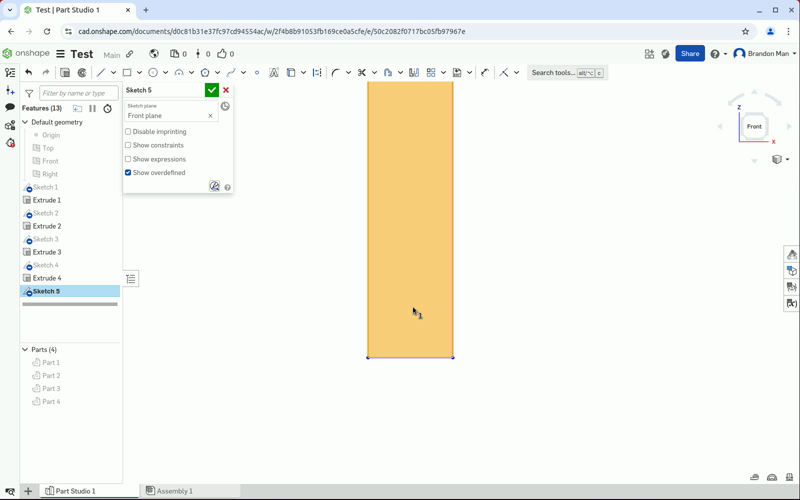
scroll(-6)
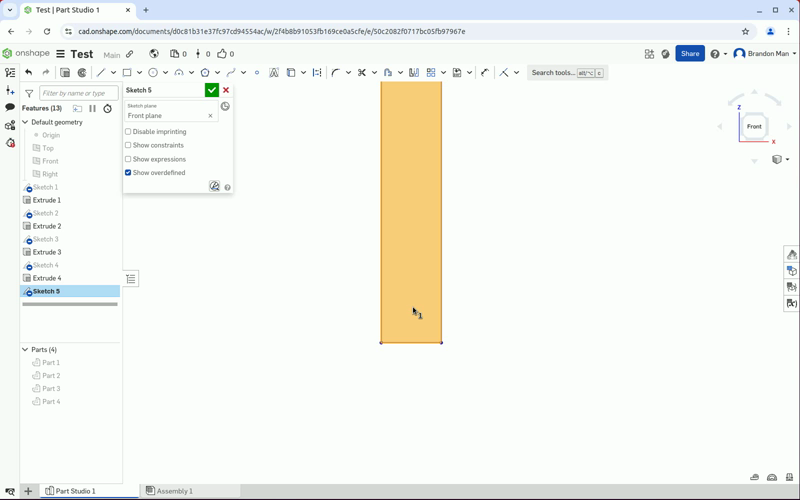
scroll(-6)
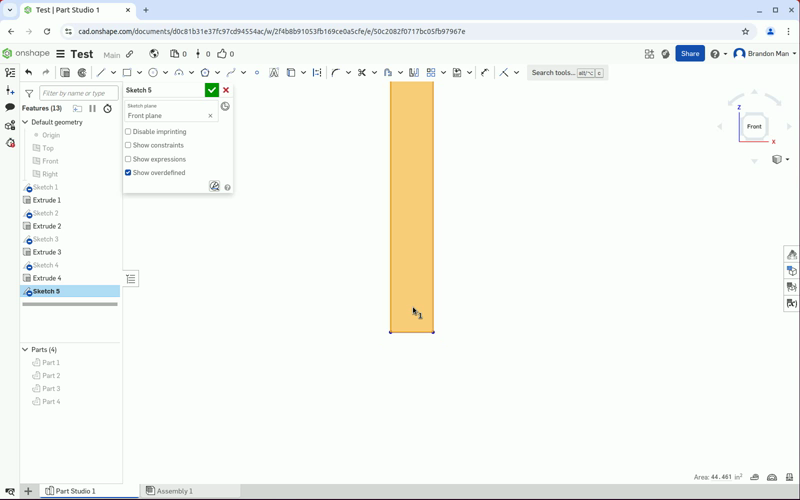
scroll(-6)
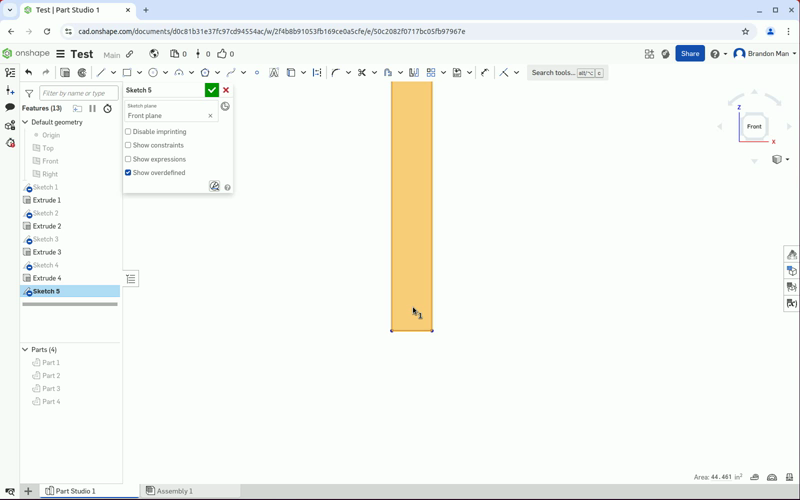
scroll(-6)
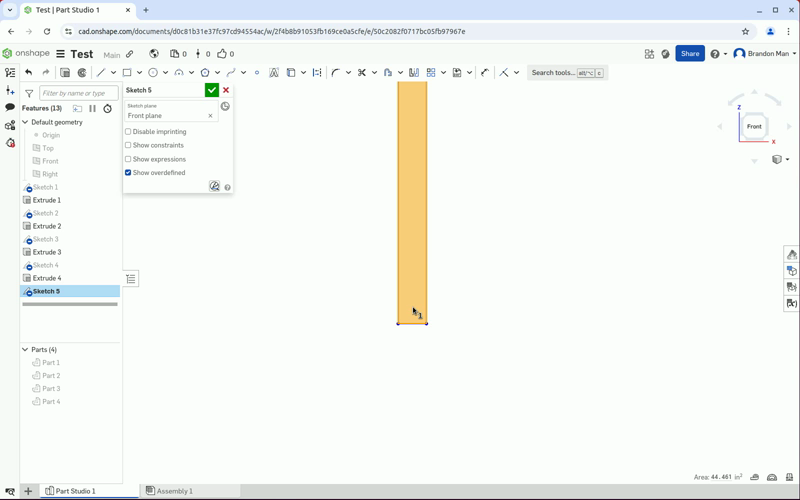
scroll(-6)
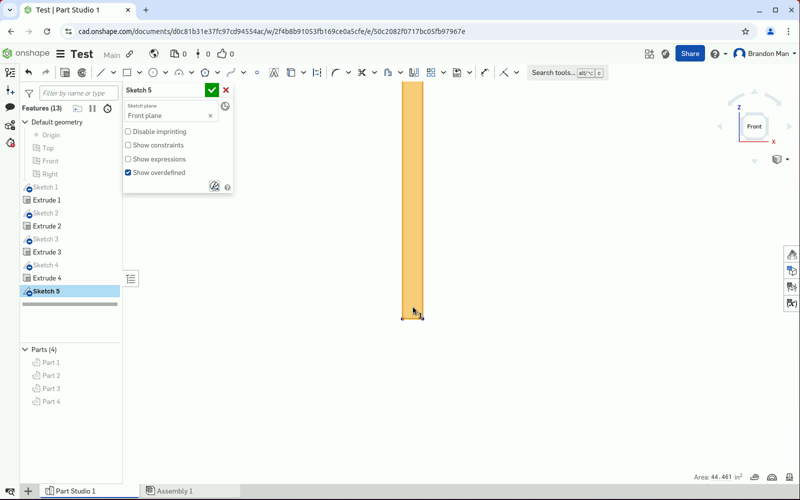
scroll(-6)
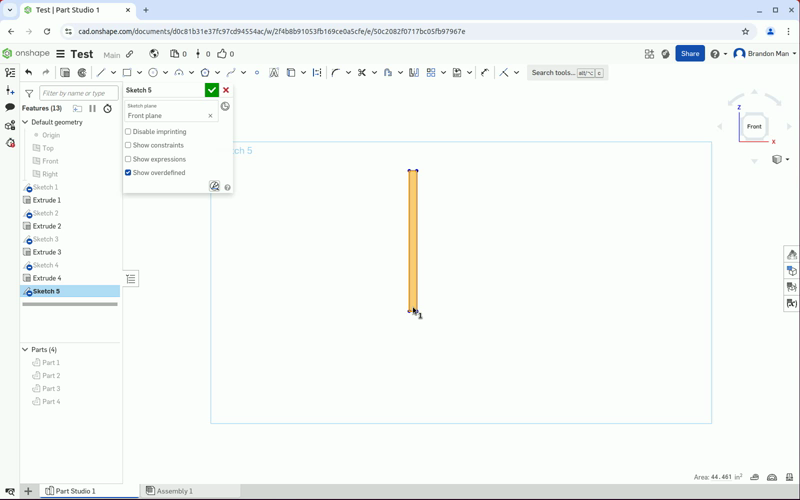
mouse_move(73, 352)
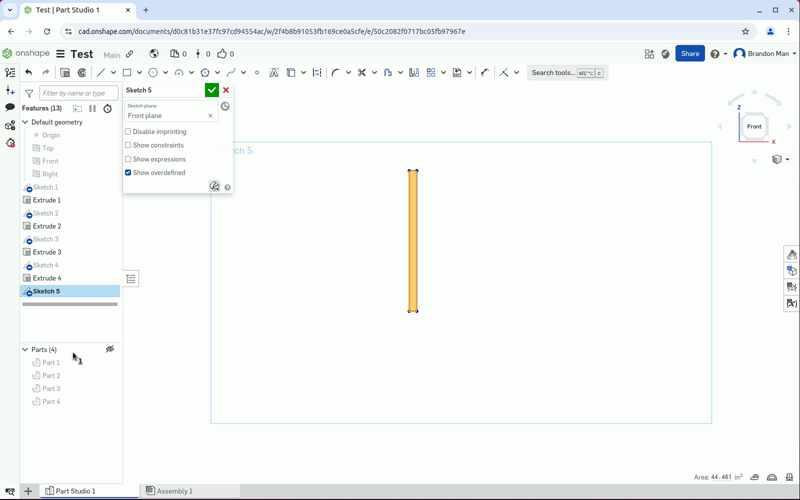
key(shift+y)
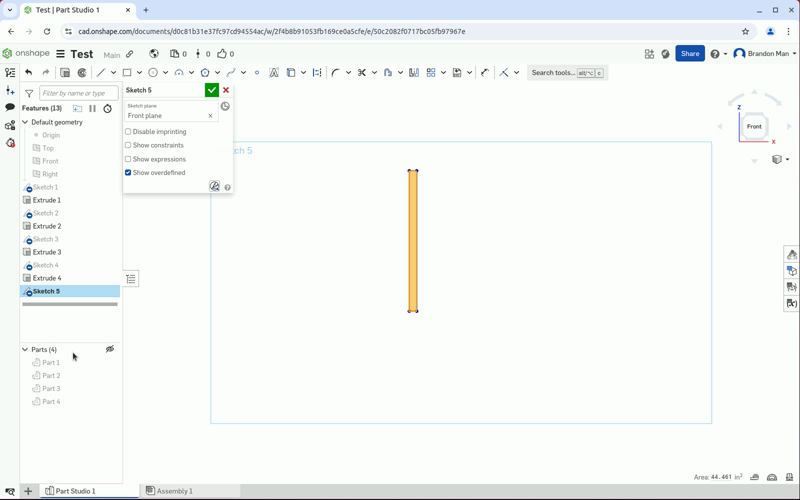
key(shift+e)
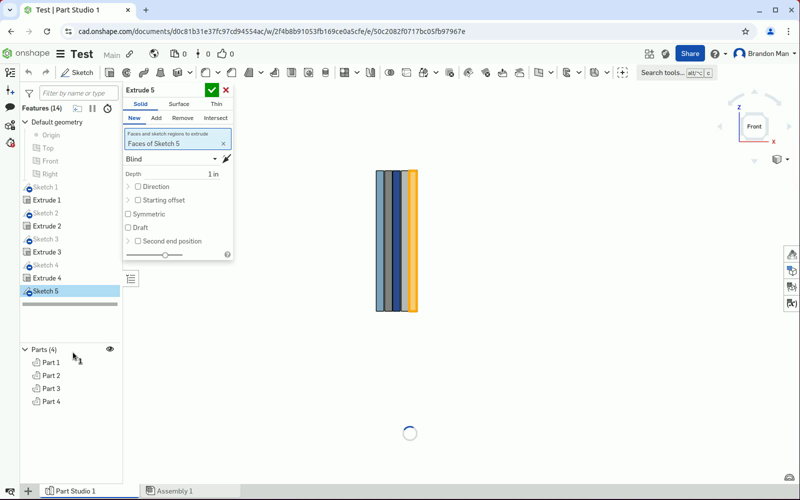
mouse_move(143, 106)
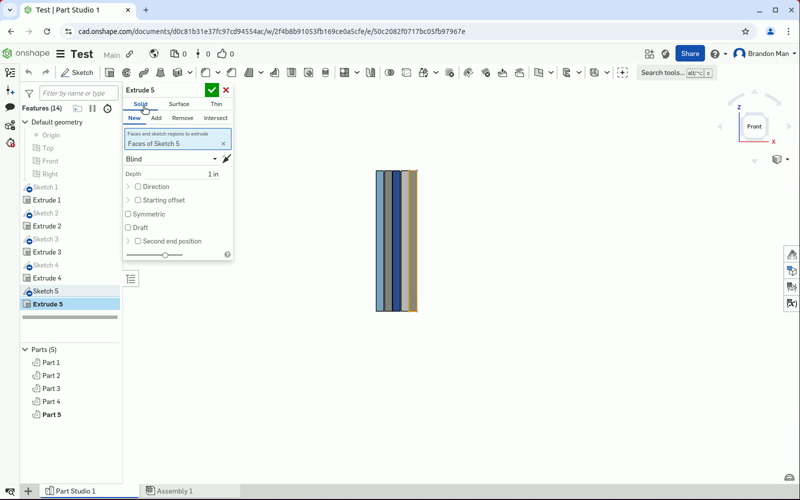
click(143, 106)
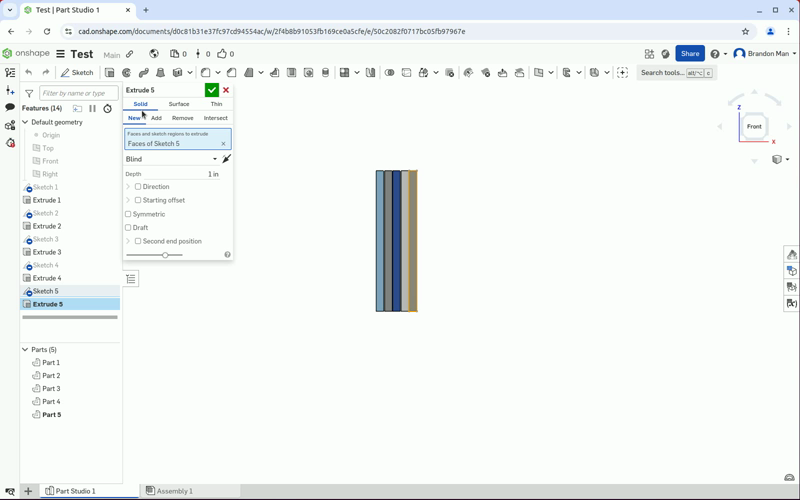
mouse_move(137, 120)
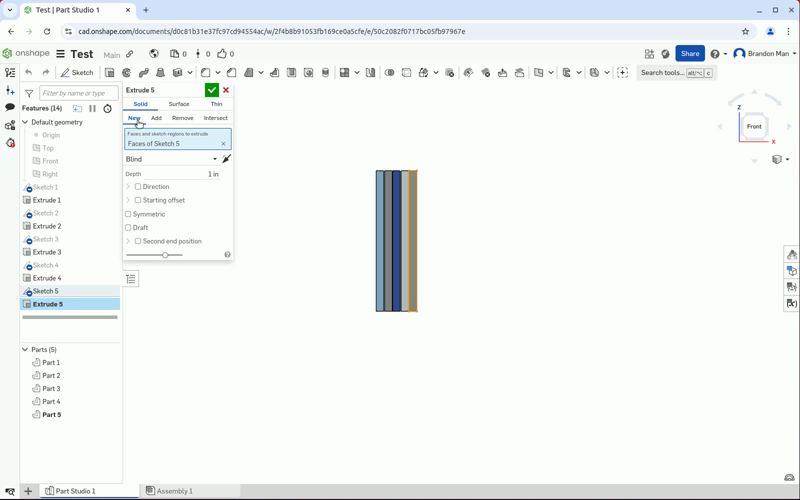
click(137, 120)
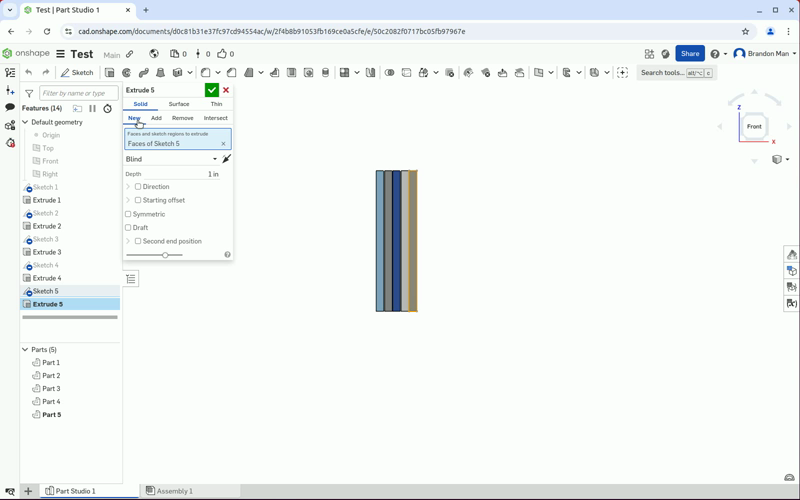
key(tab, 4)
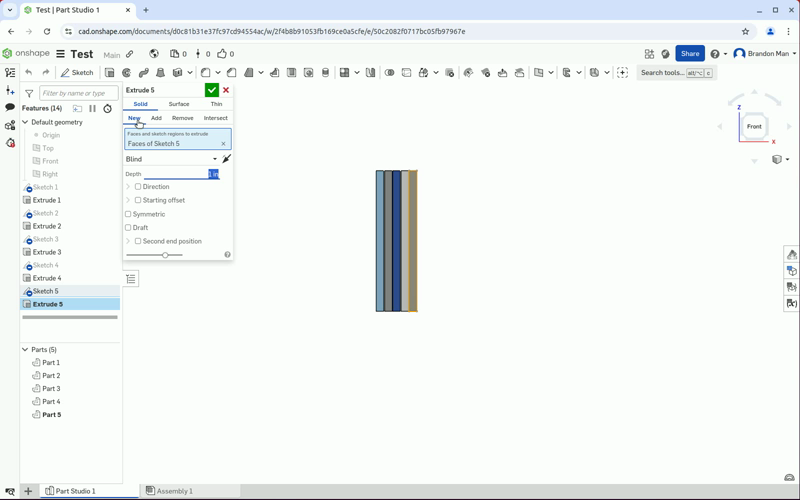
text(-0.241)
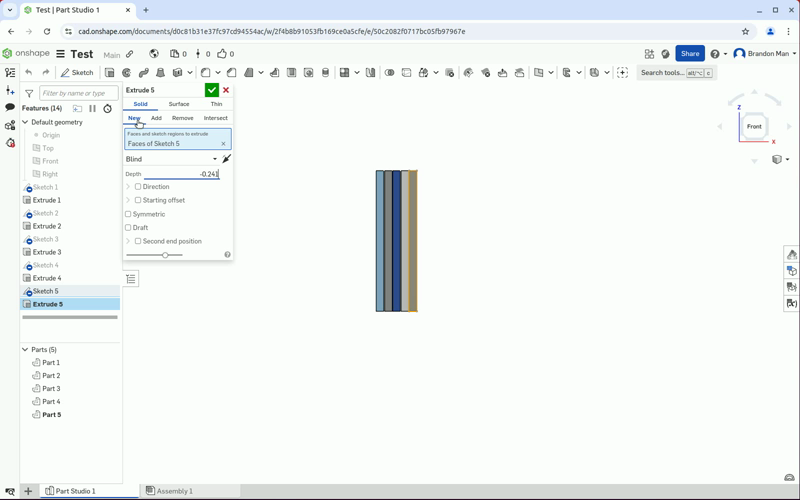
key(enter)
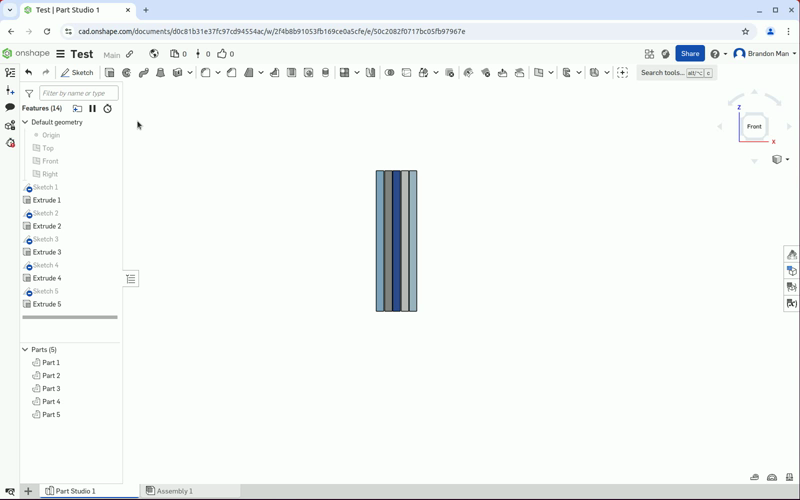
key(shift+h)
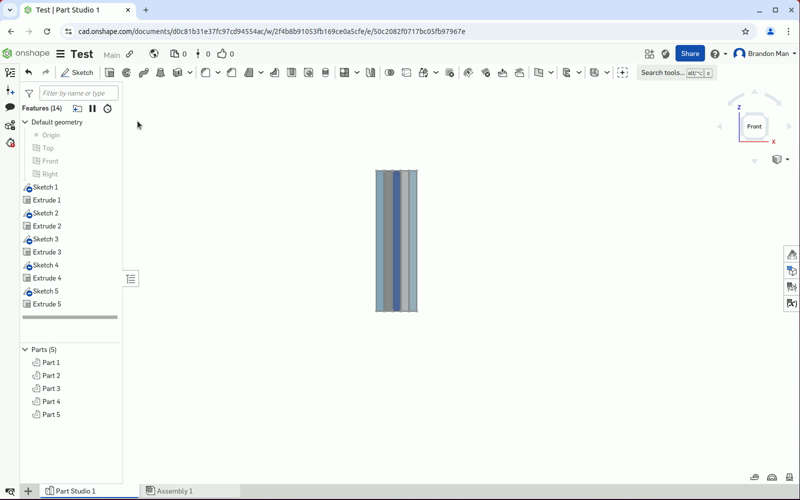
key(shift+h)
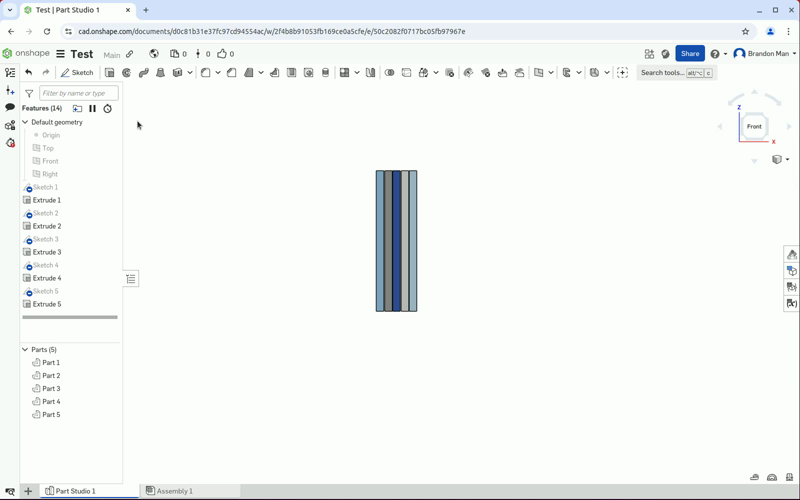
mouse_move(73, 189)
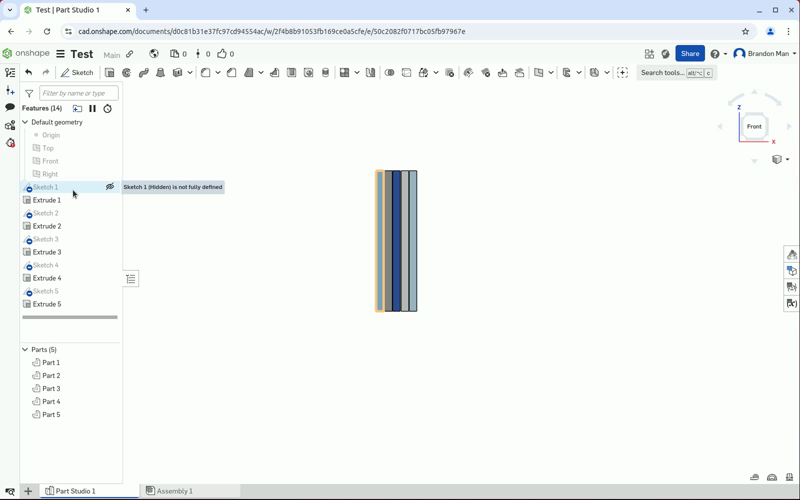
click(73, 189)
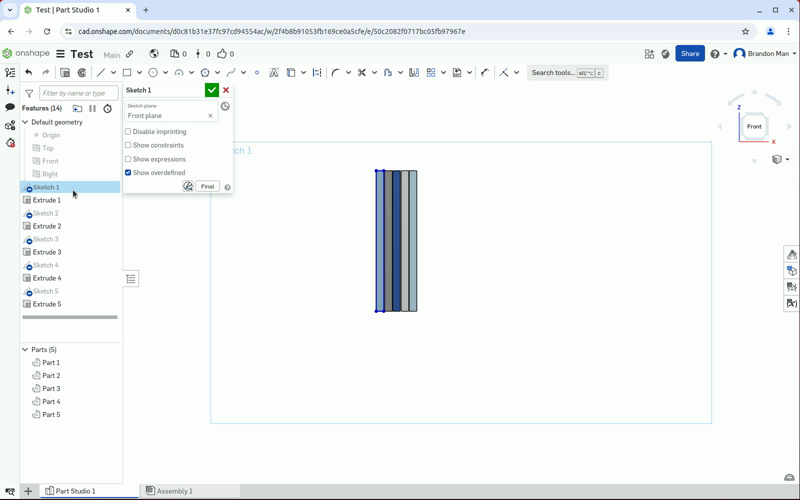
mouse_move(229, 92)
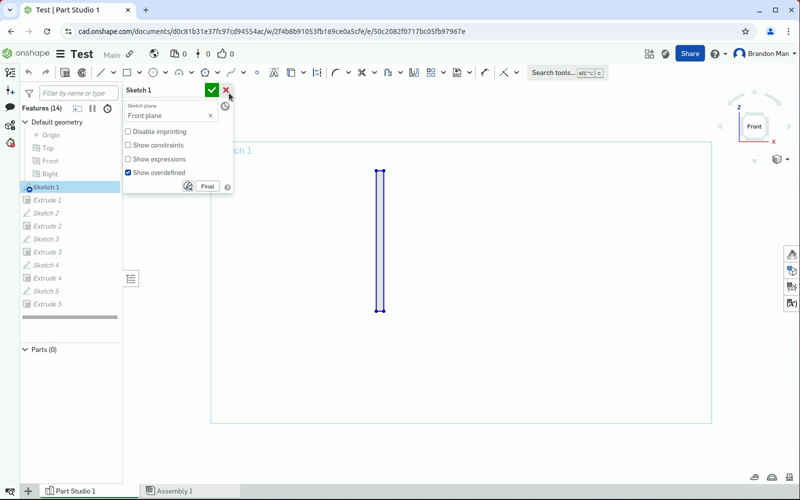
click(229, 92)
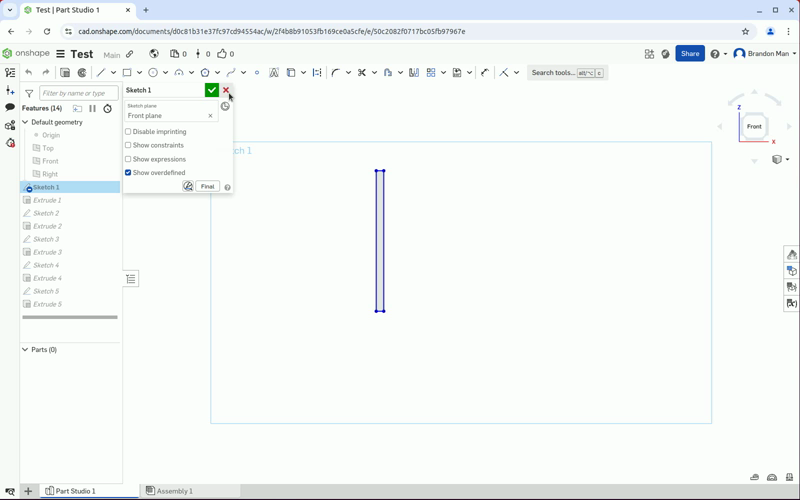
key(shift+s)
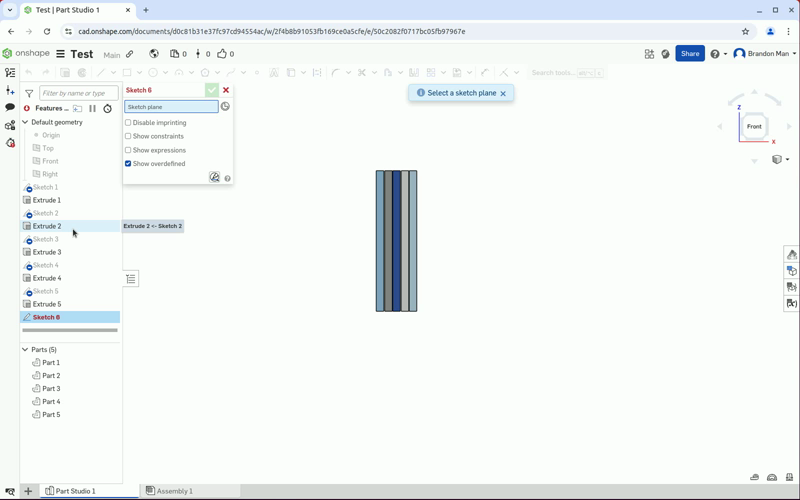
scroll(3)
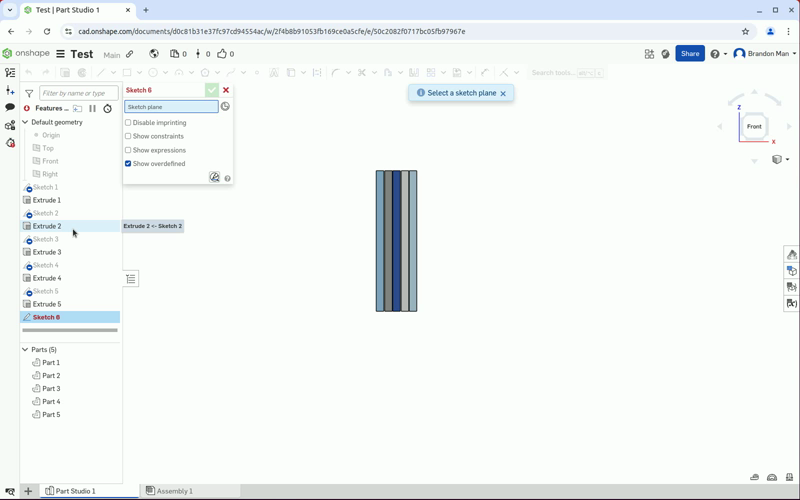
mouse_move(73, 163)
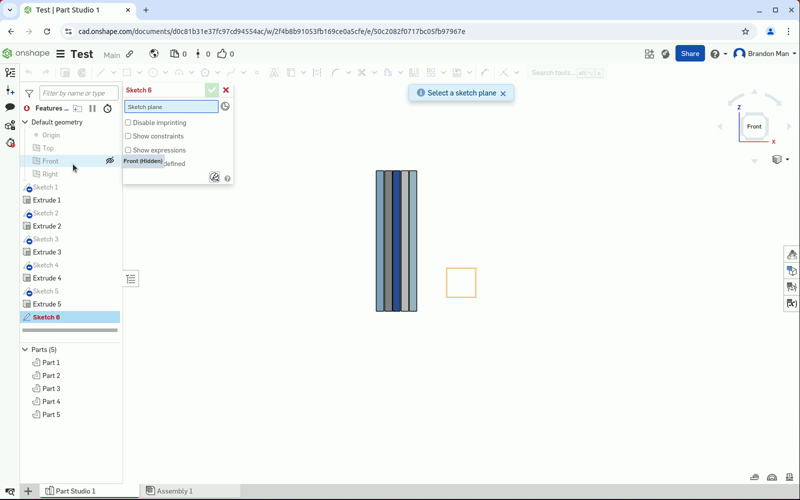
click(73, 163)
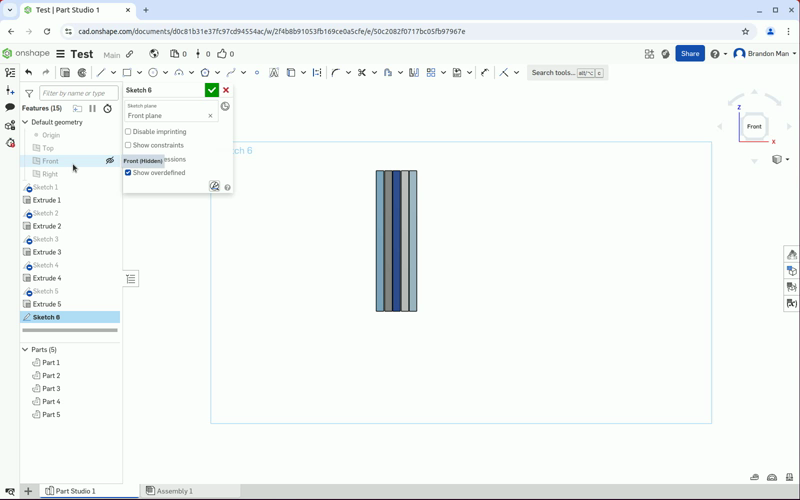
mouse_move(73, 352)
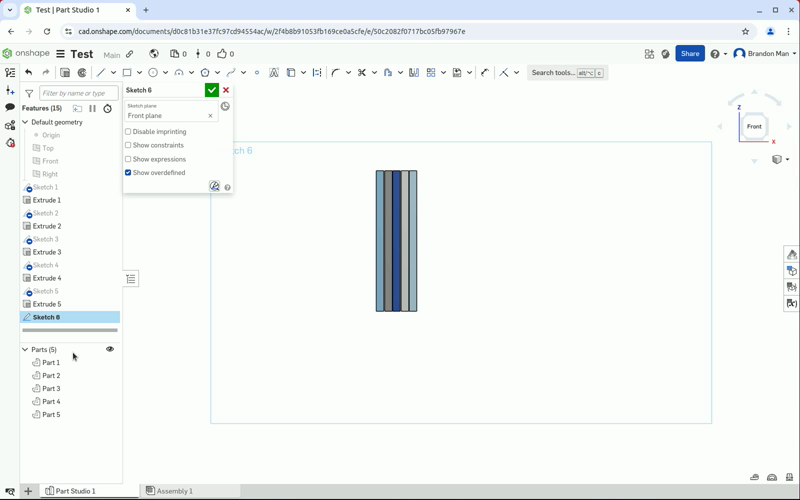
key(y)
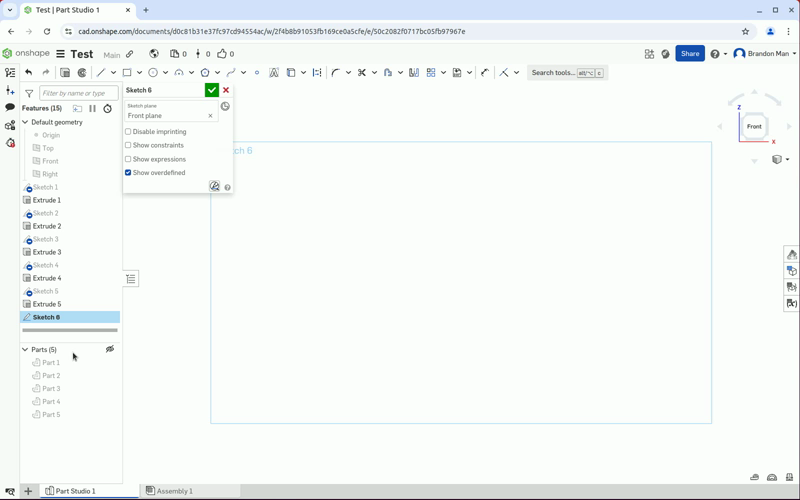
key(l)
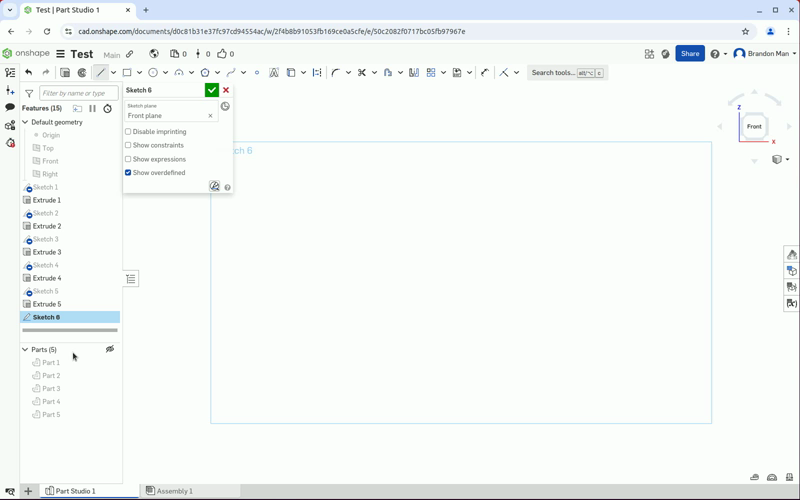
key_down(shift)
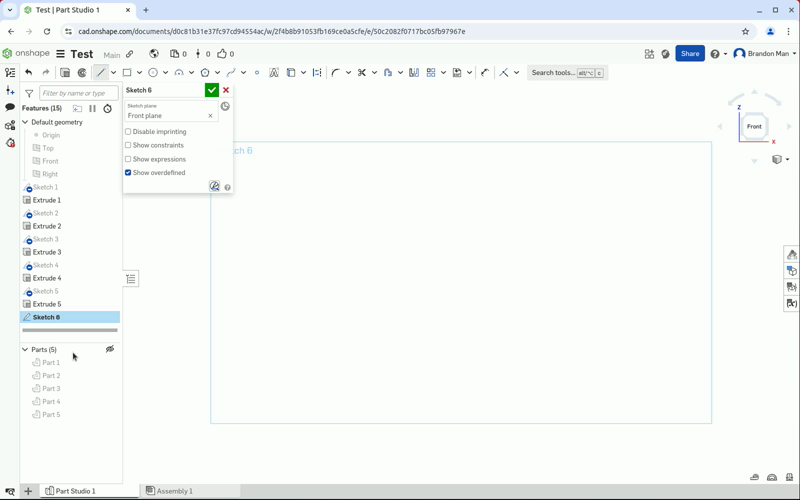
mouse_move(417, 311)
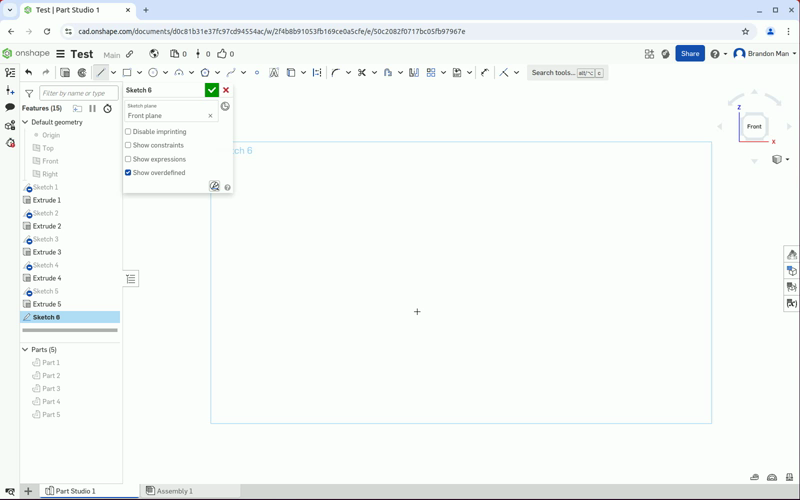
click(417, 311)
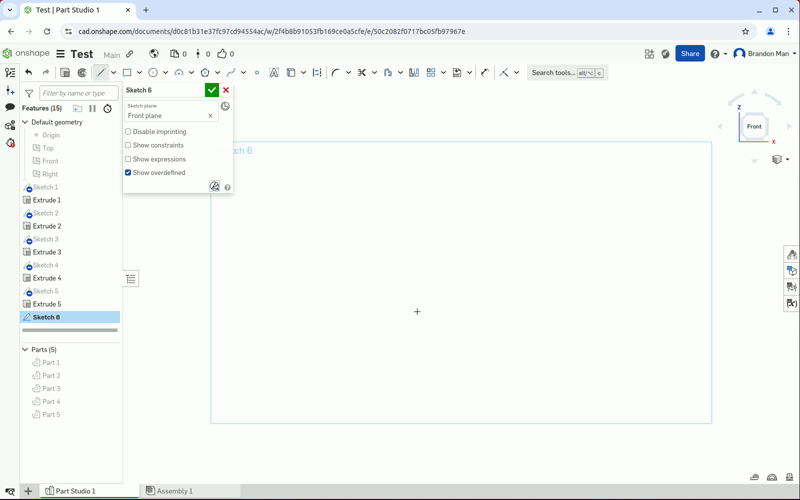
key_up(shift)
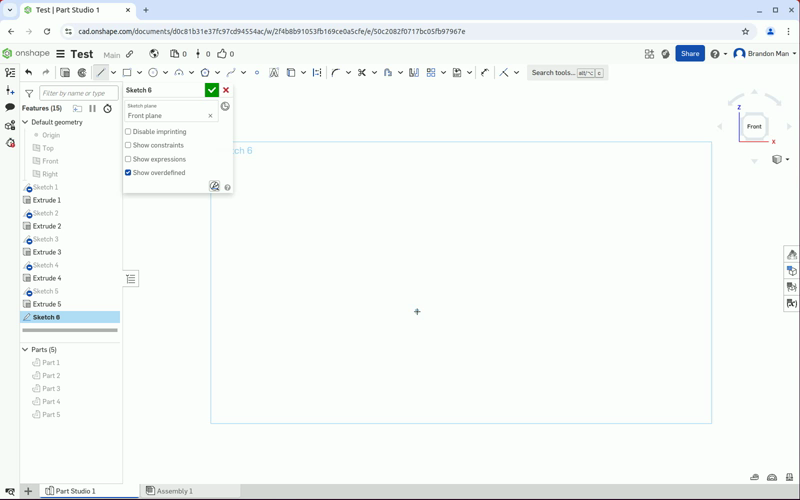
key_down(shift)
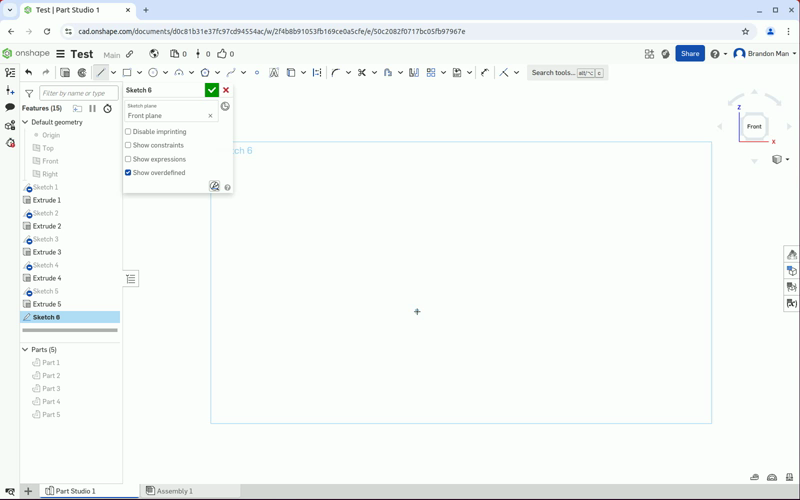
mouse_move(447, 311)
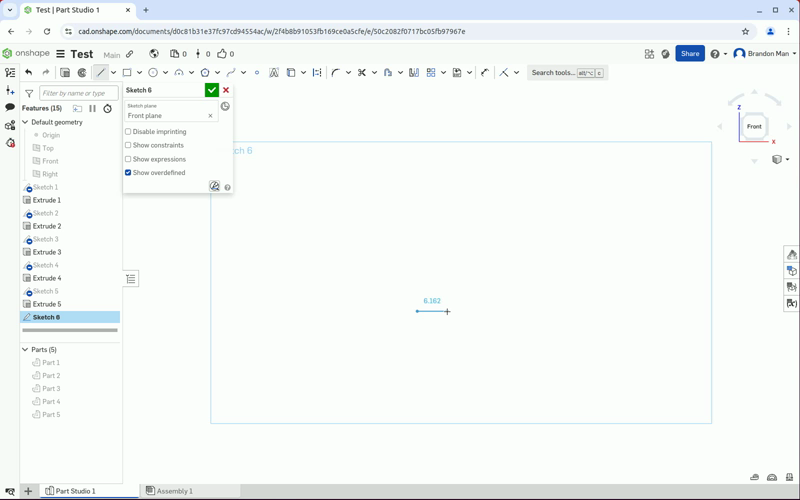
mouse_move(424, 311)
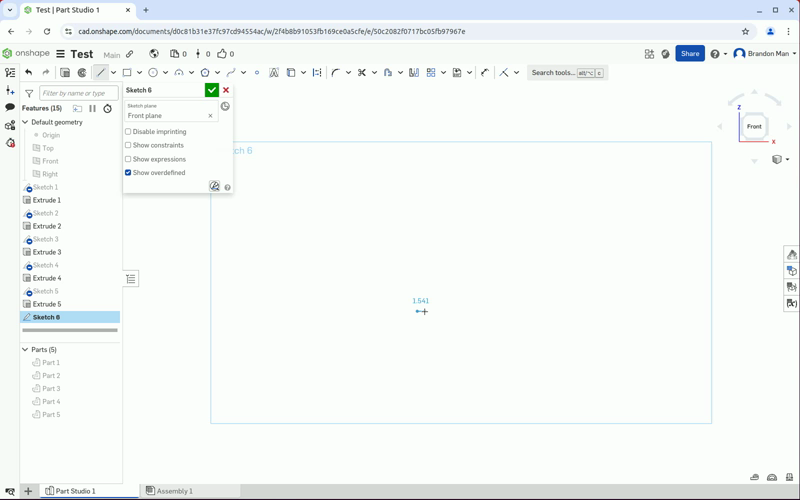
click(424, 311)
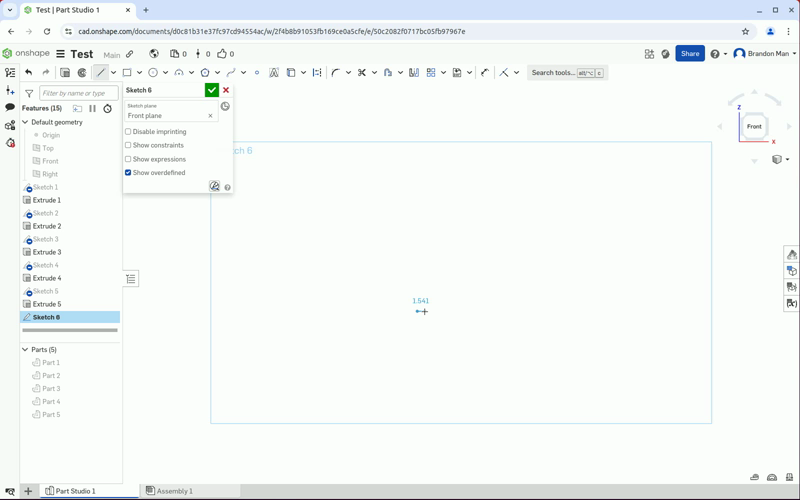
key_up(shift)
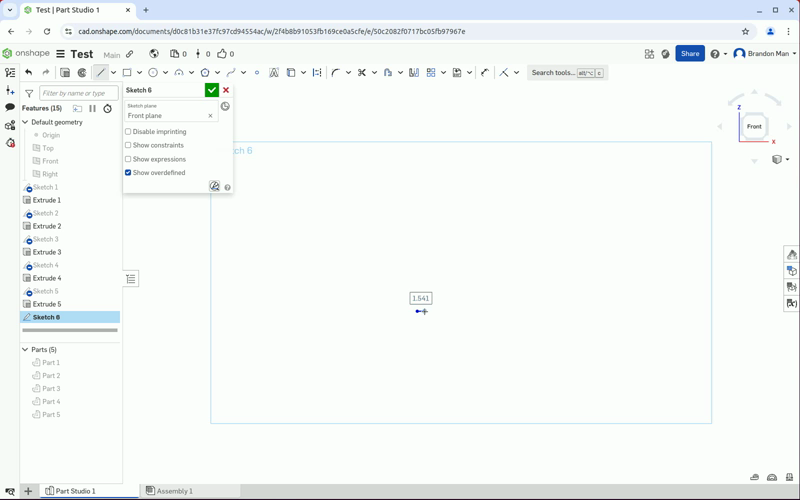
key_down(shift)
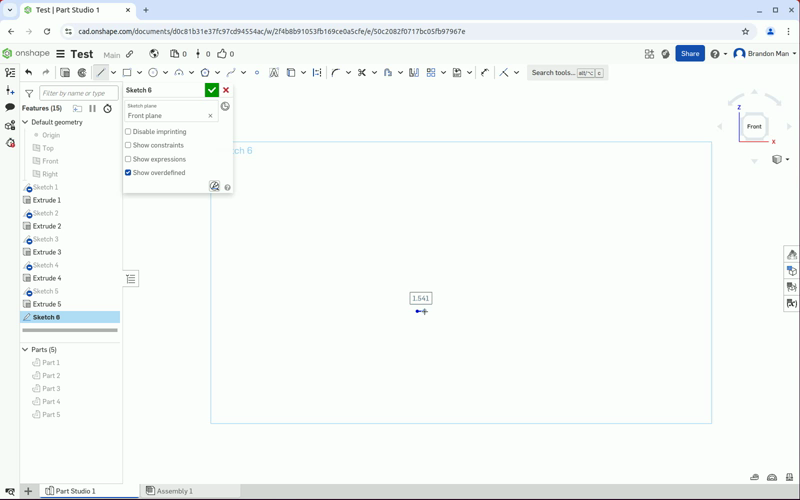
mouse_move(424, 170)
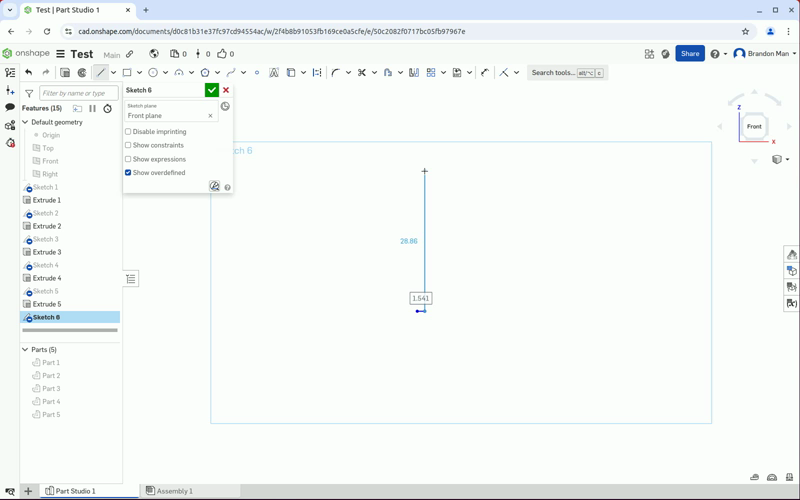
click(424, 170)
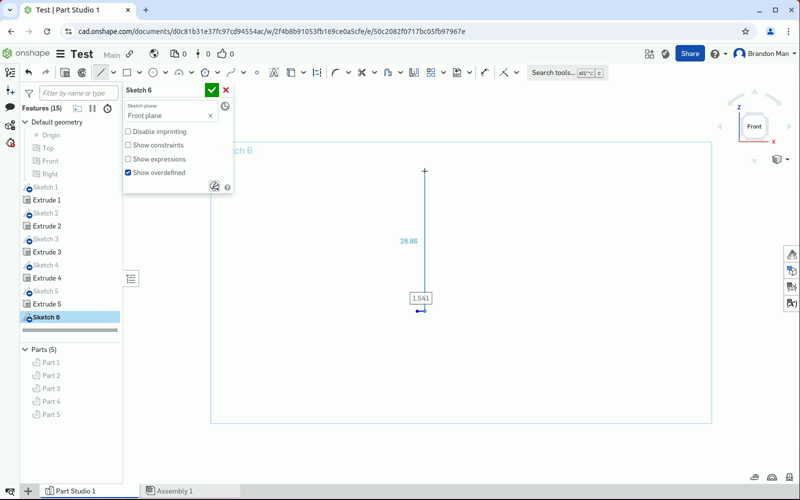
key_up(shift)
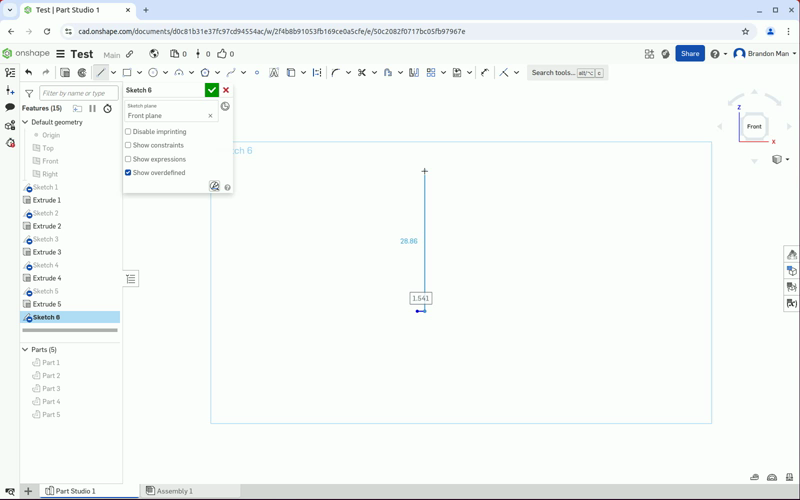
key_down(shift)
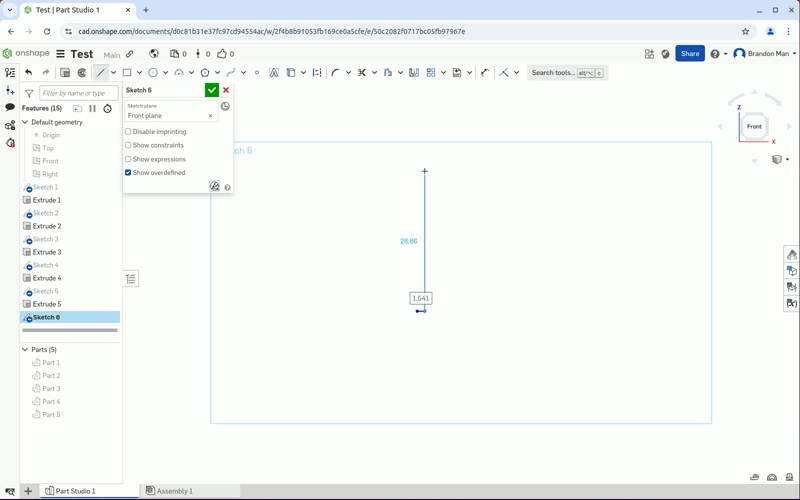
mouse_move(454, 170)
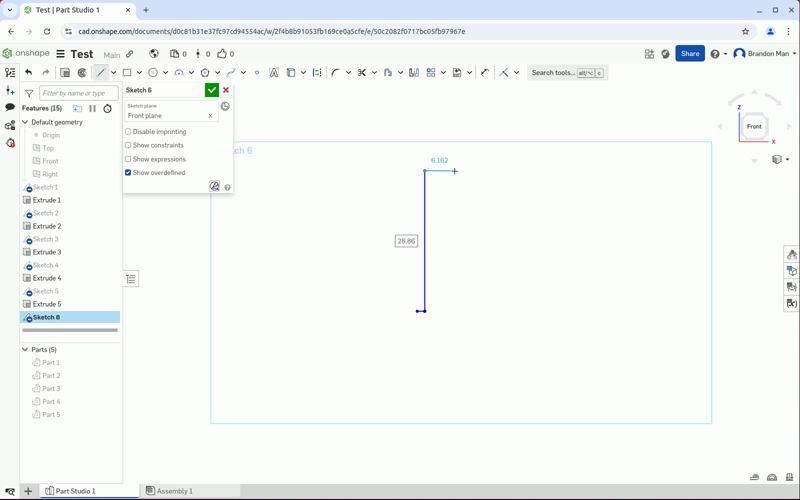
mouse_move(417, 170)
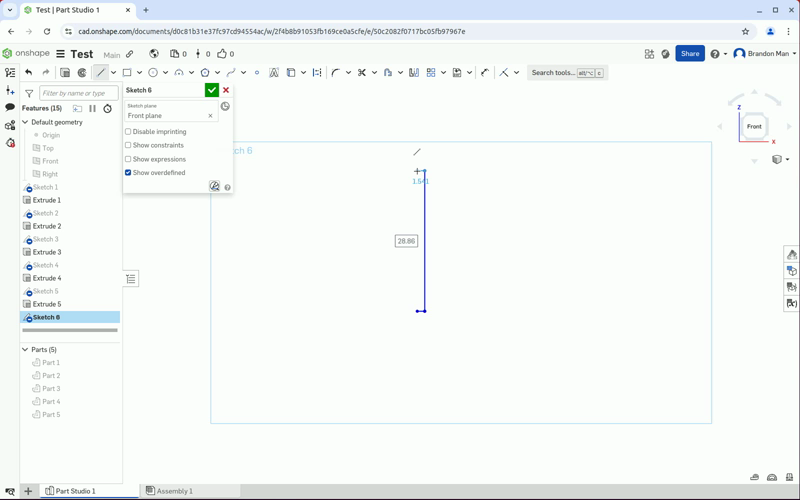
click(417, 170)
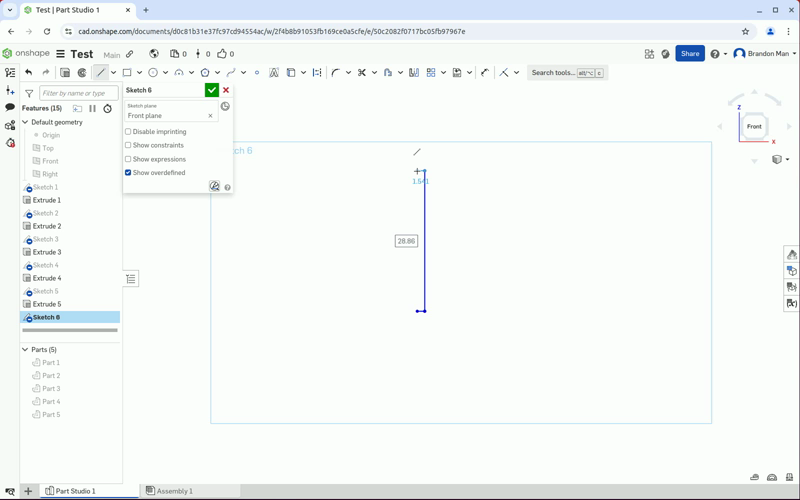
key_up(shift)
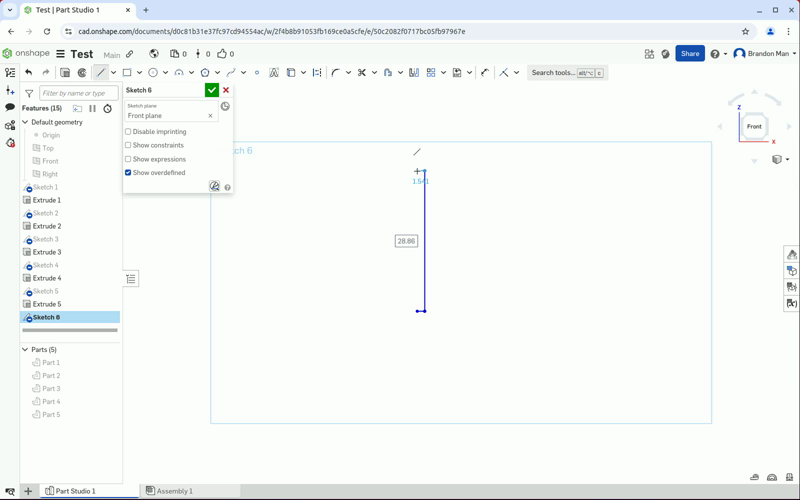
key_down(shift)
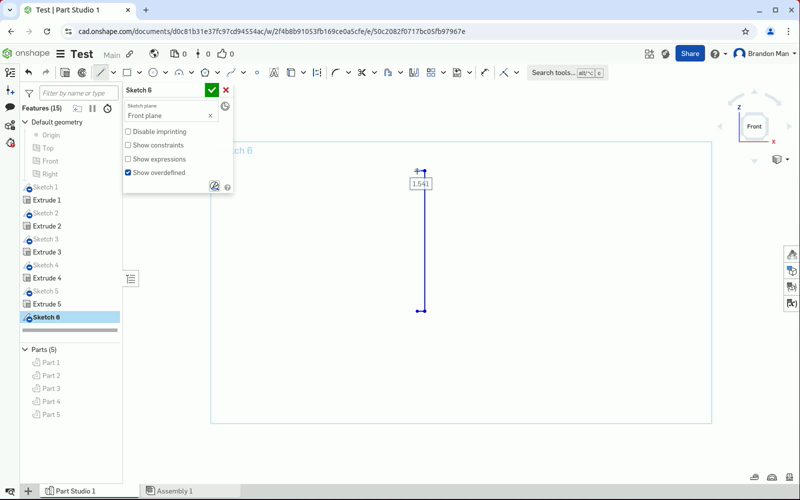
mouse_move(417, 311)
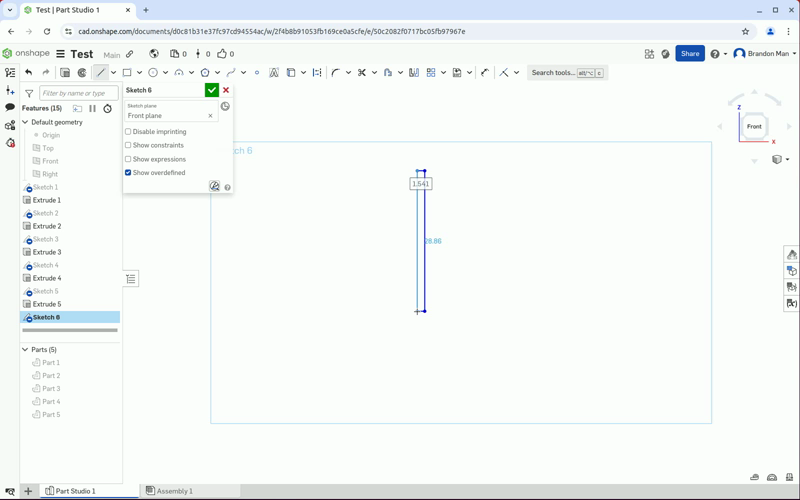
key_up(shift)
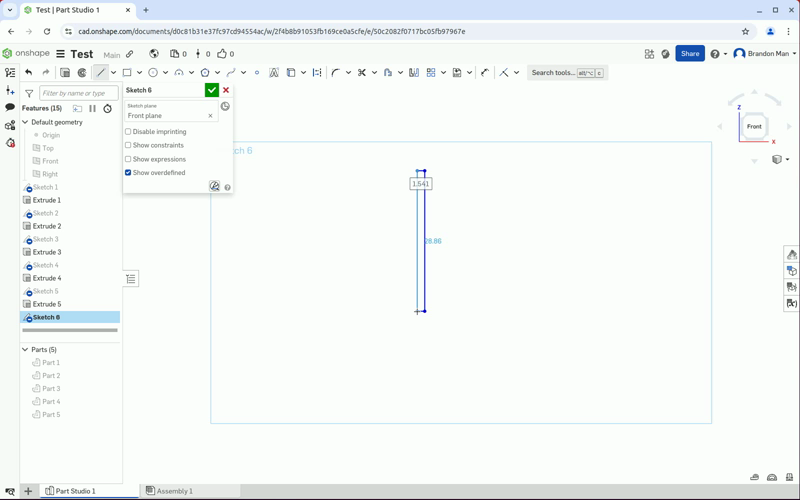
click(417, 311)
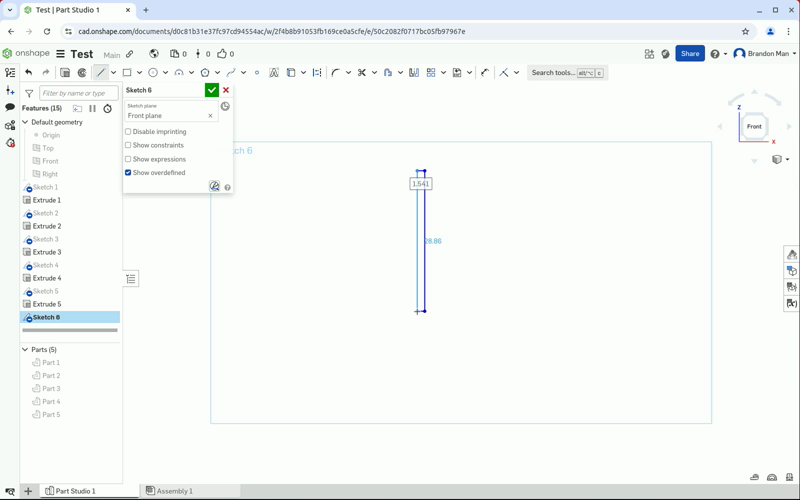
key(esc)
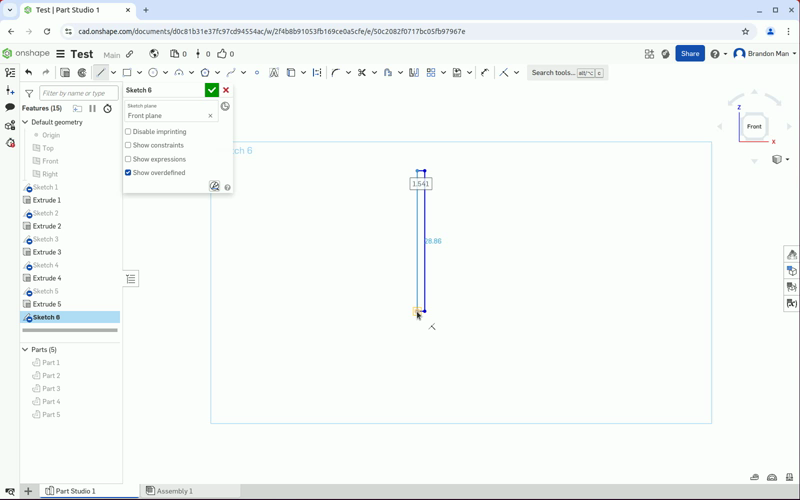
mouse_move(423, 218)
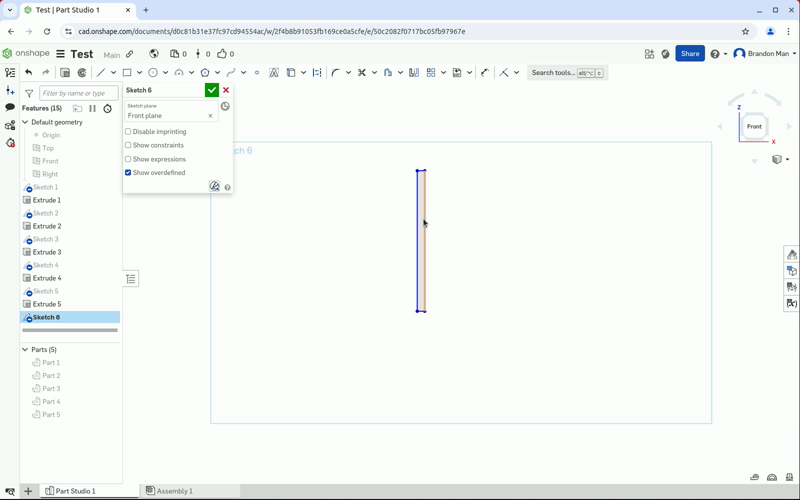
scroll(6)
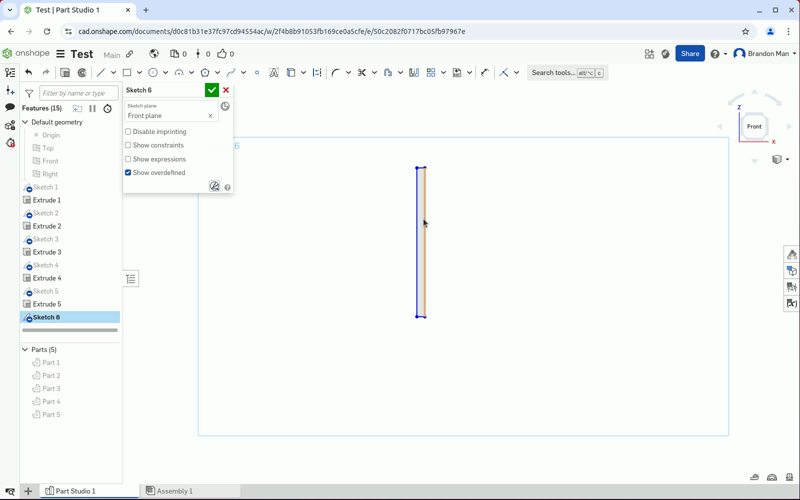
scroll(6)
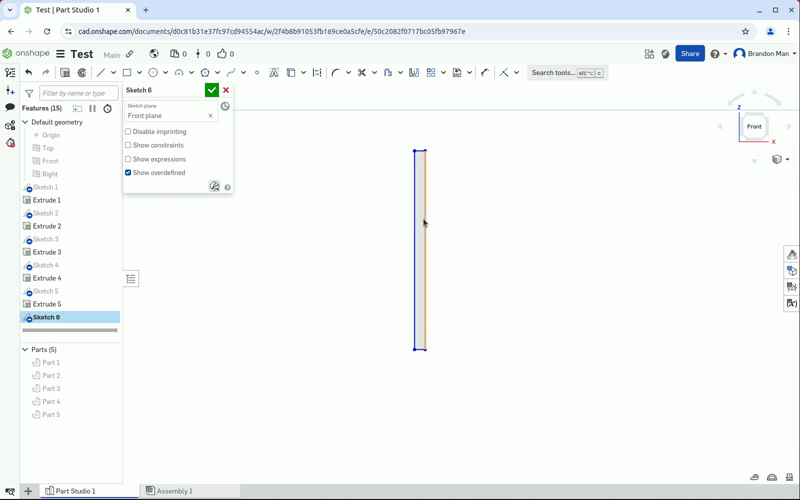
scroll(6)
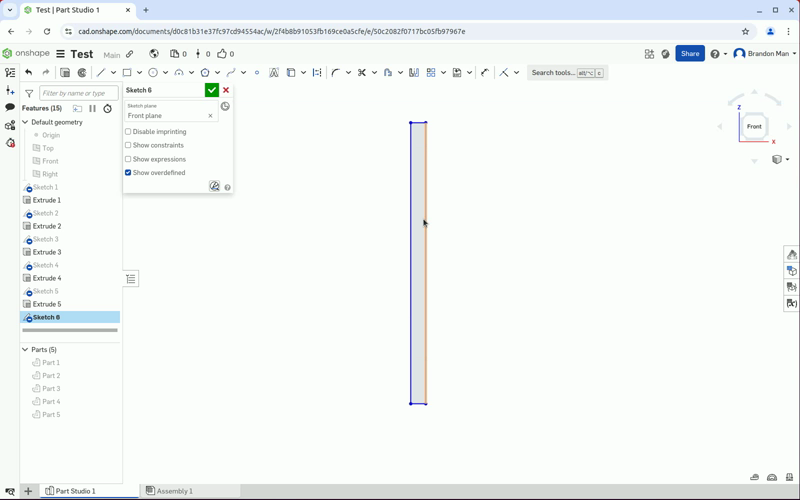
scroll(6)
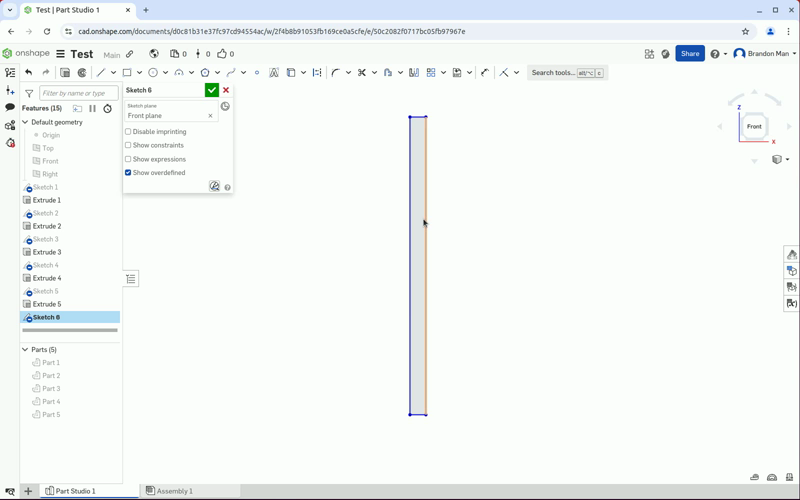
scroll(6)
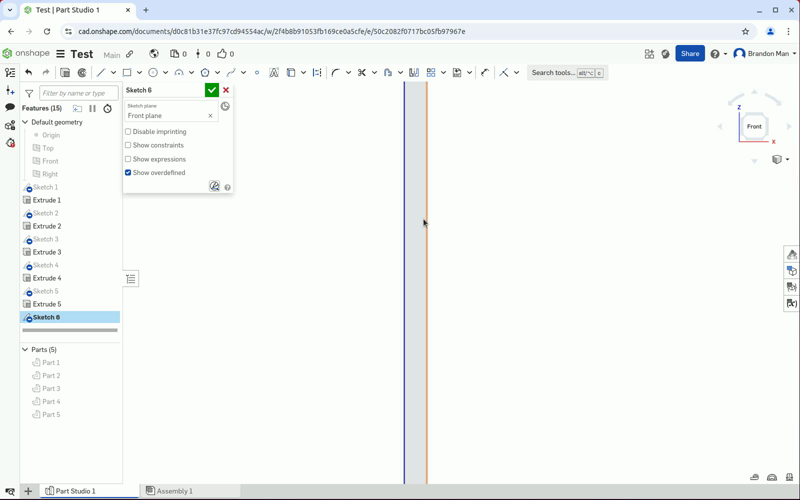
scroll(6)
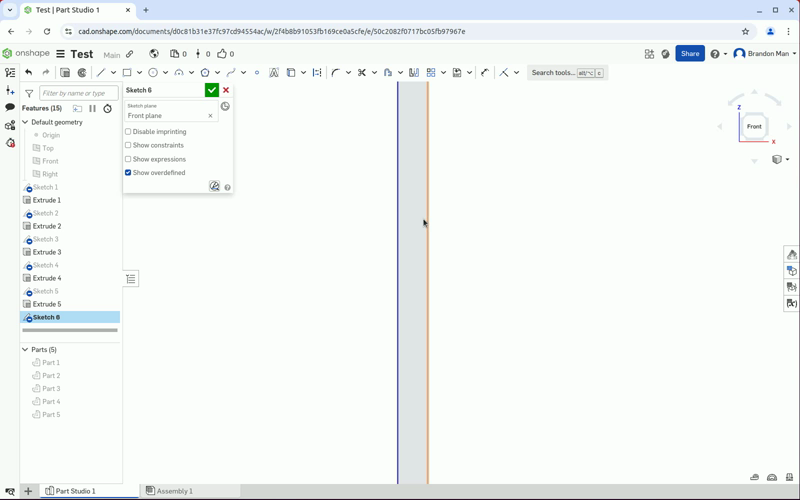
scroll(6)
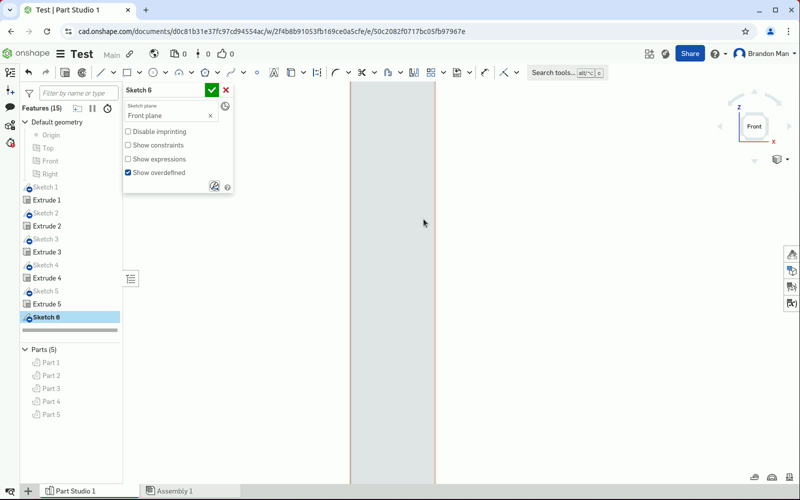
click(423, 218)
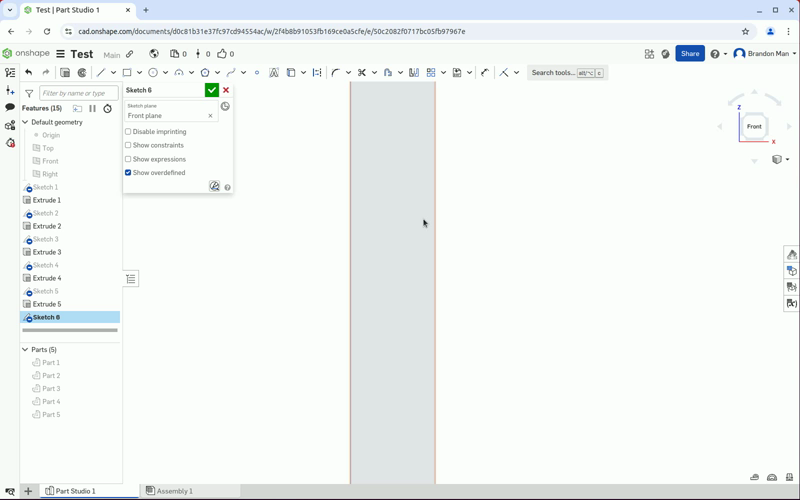
scroll(-6)
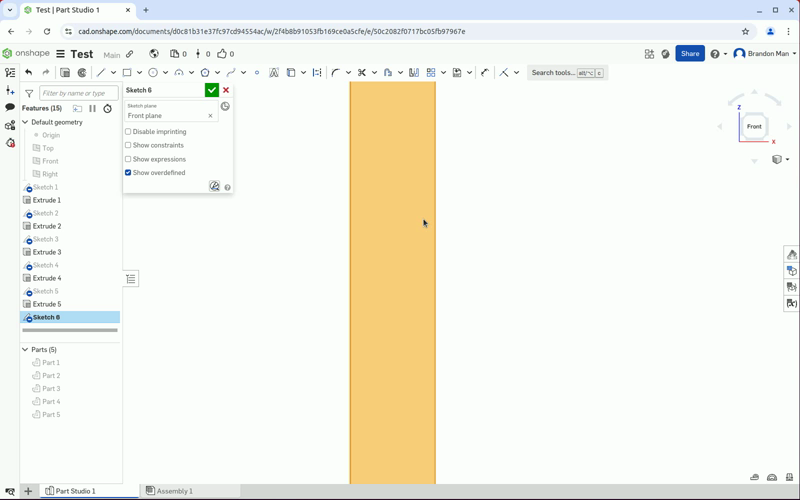
scroll(-6)
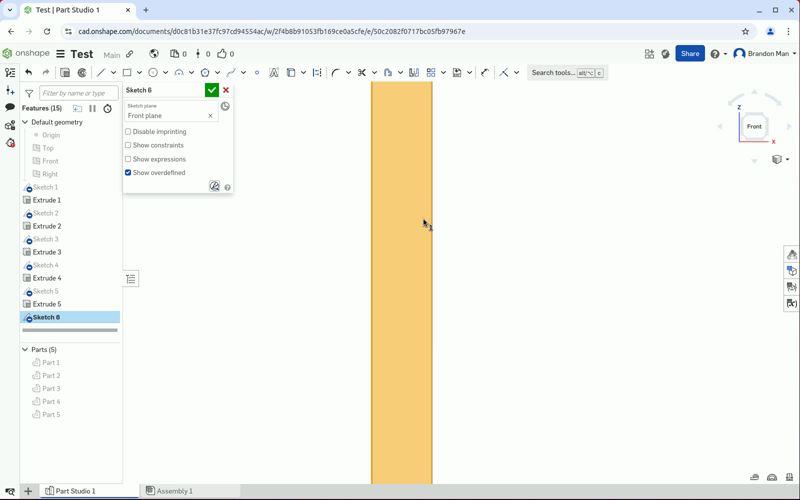
scroll(-6)
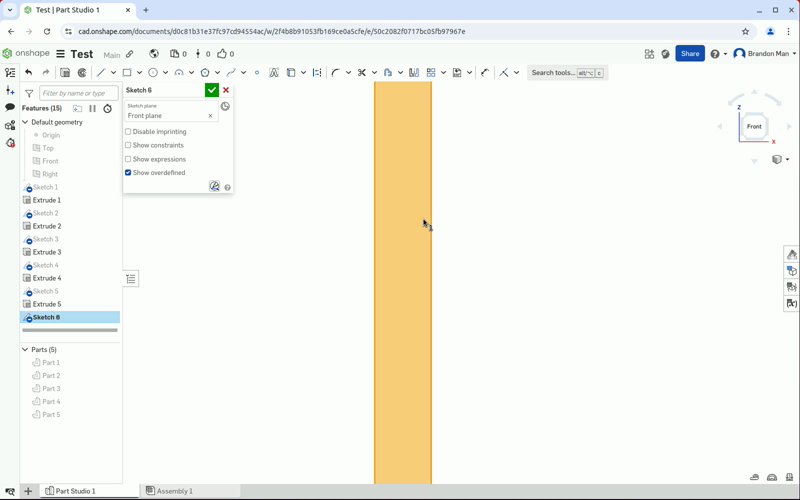
scroll(-6)
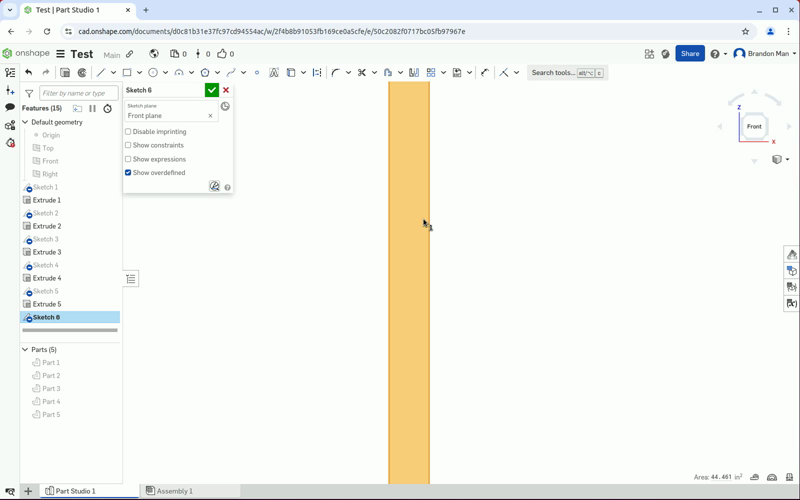
scroll(-6)
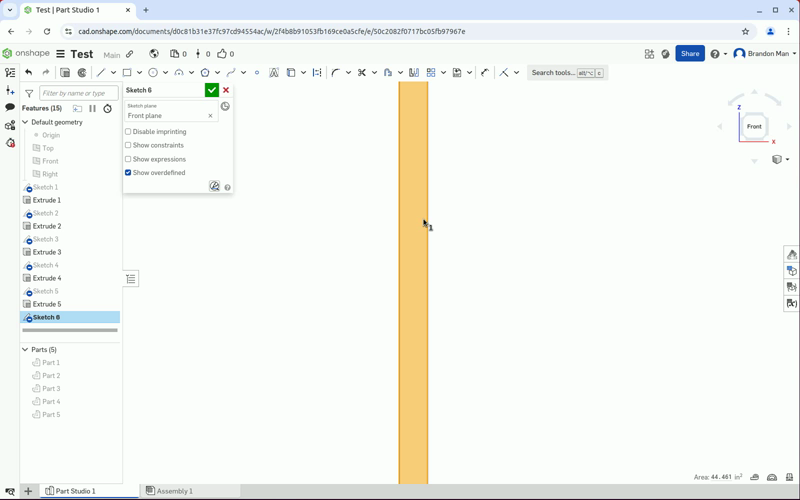
scroll(-6)
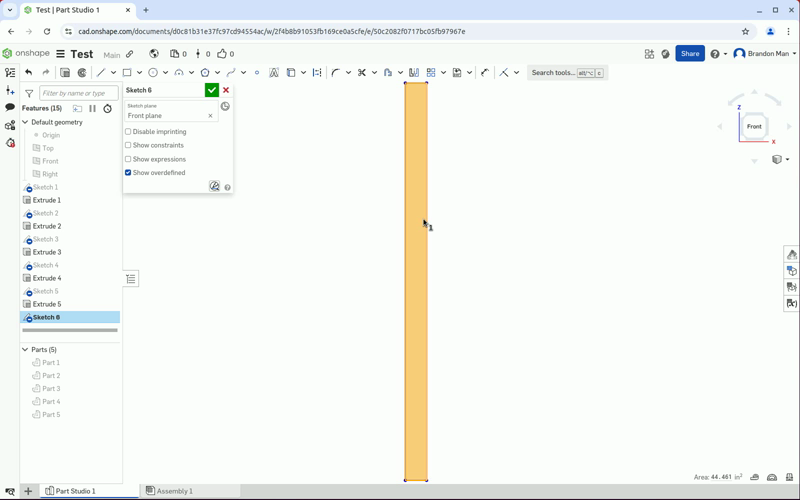
scroll(-6)
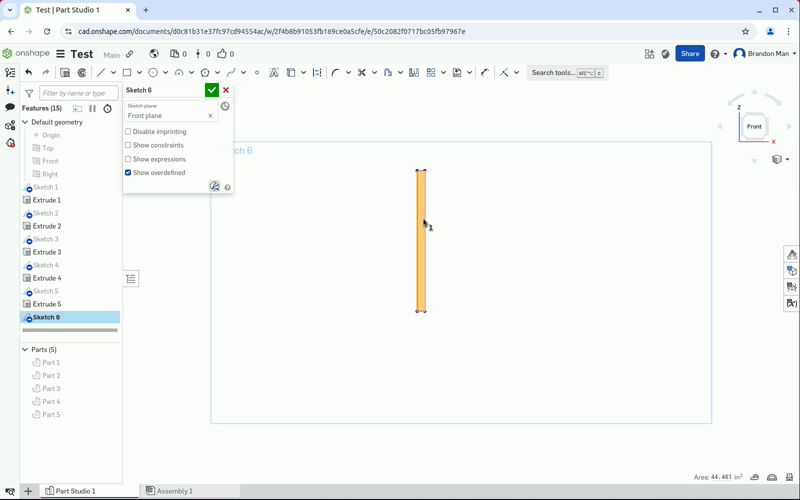
mouse_move(73, 352)
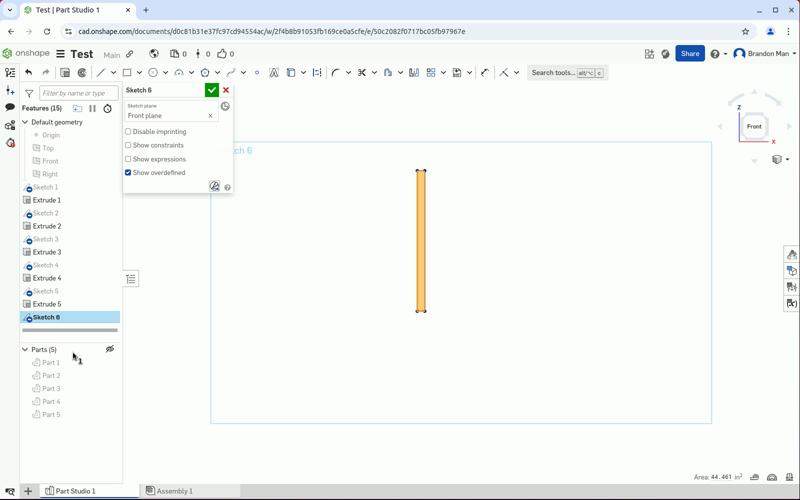
key(shift+y)
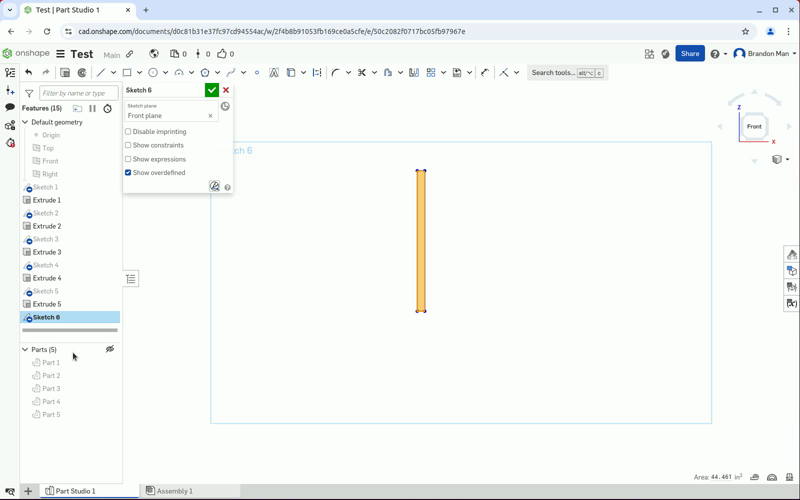
key(shift+e)
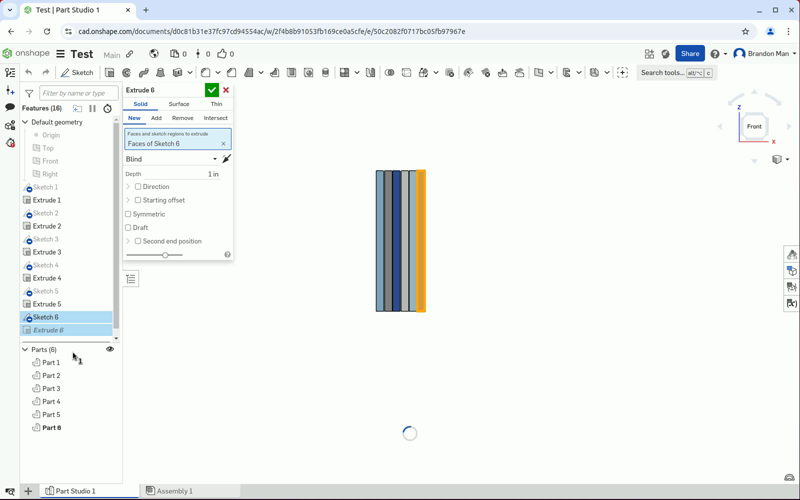
mouse_move(143, 106)
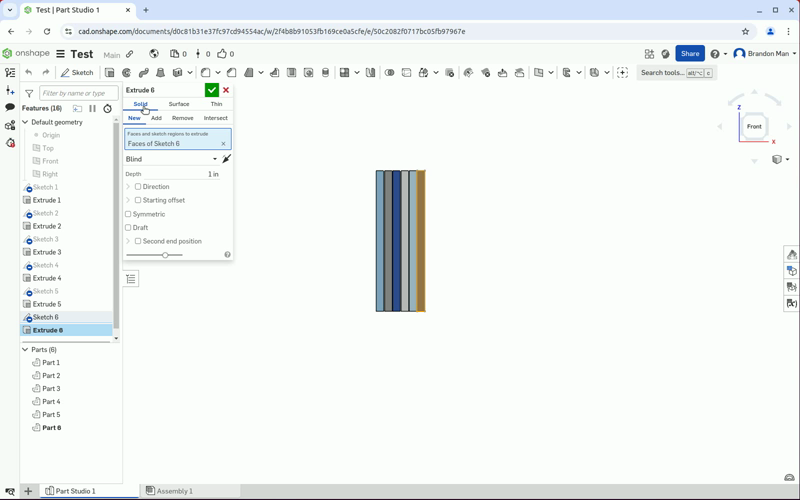
click(143, 106)
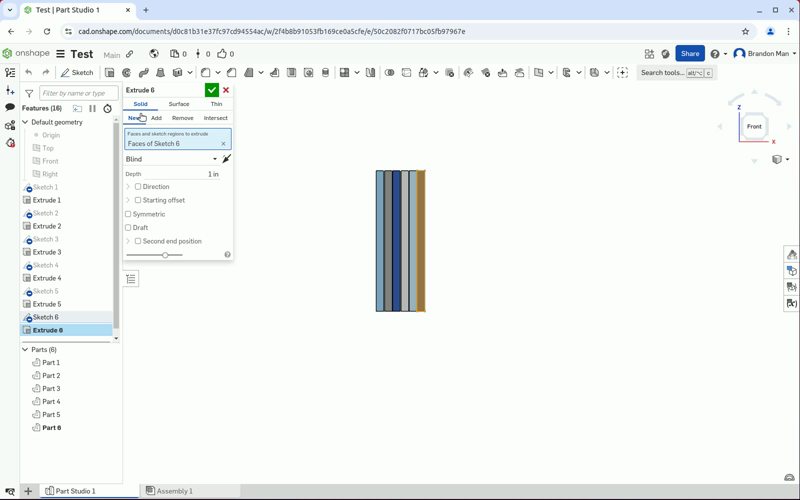
mouse_move(137, 120)
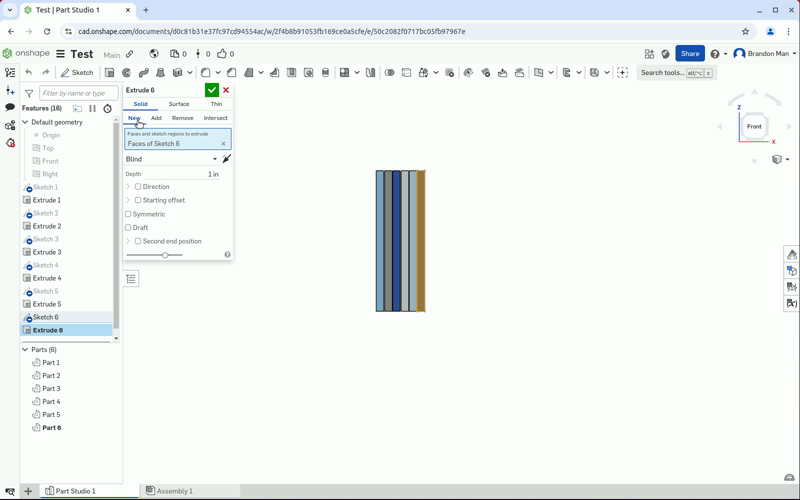
click(137, 120)
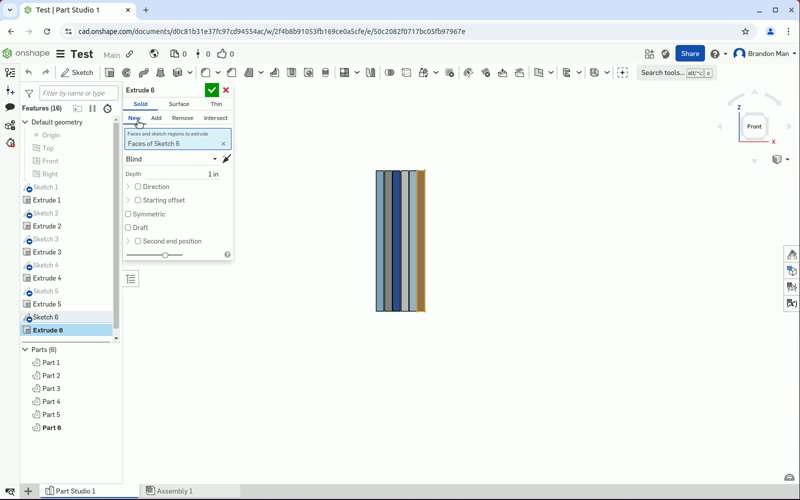
key(tab, 4)
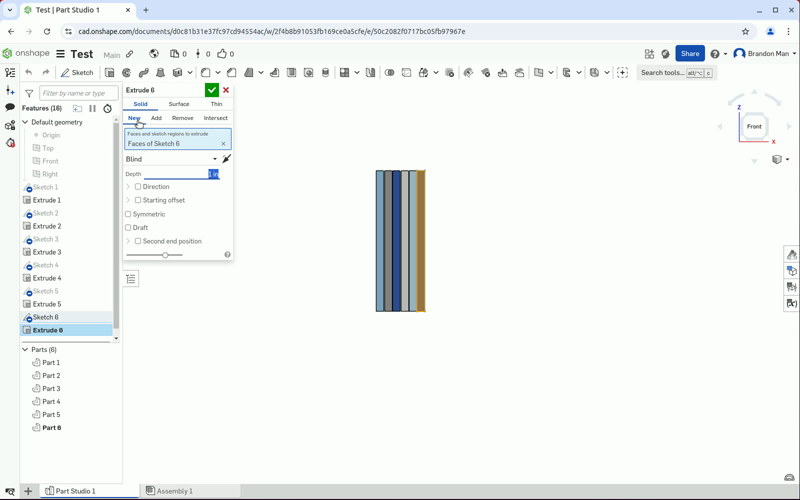
text(-0.241)
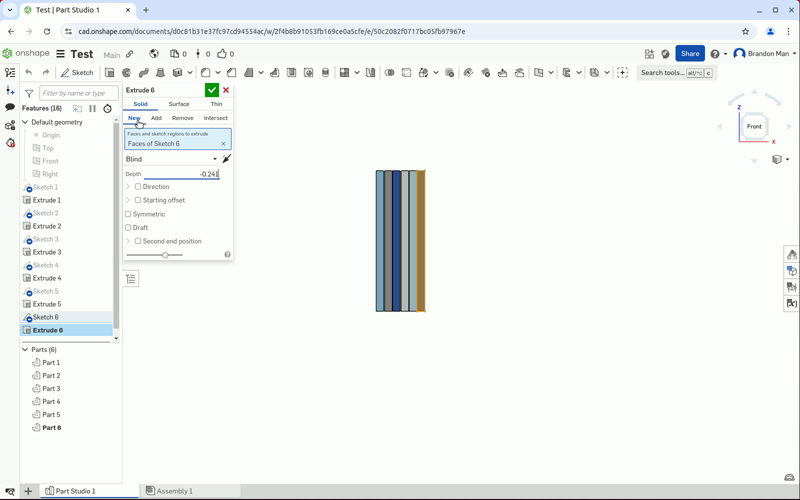
key(enter)
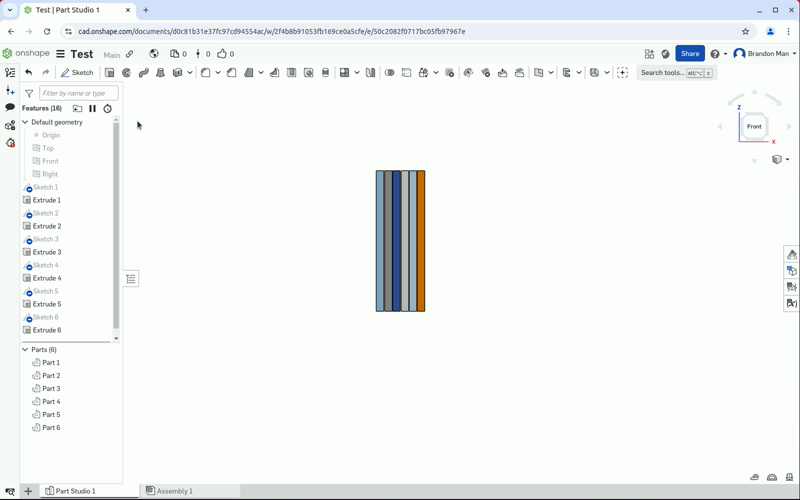
key(shift+h)
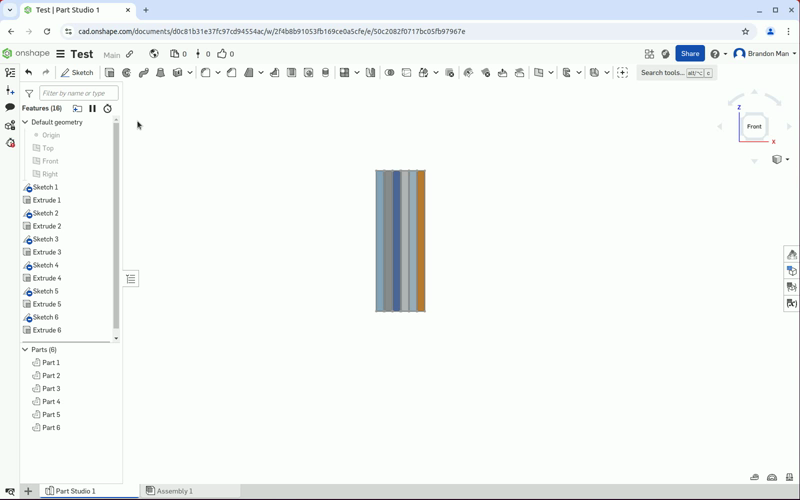
key(shift+h)
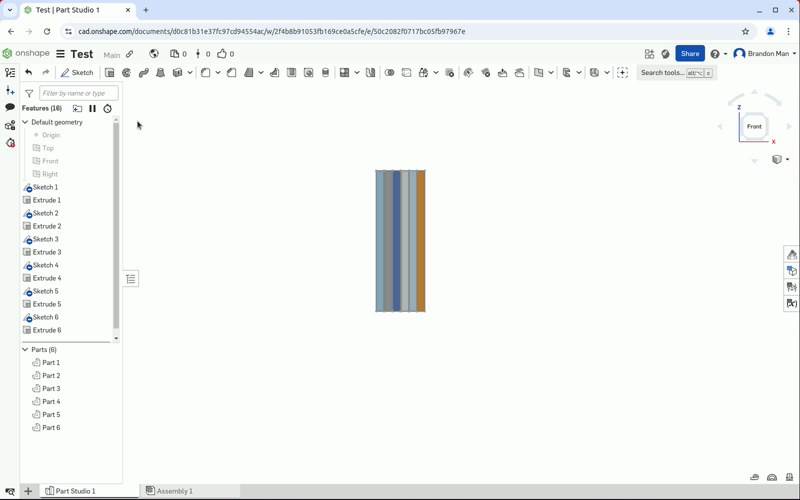
key(shift+7)
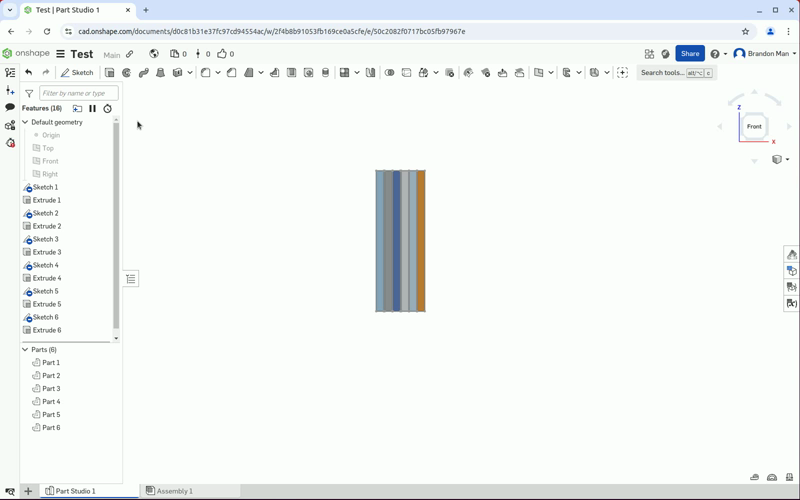
key(left, 2)
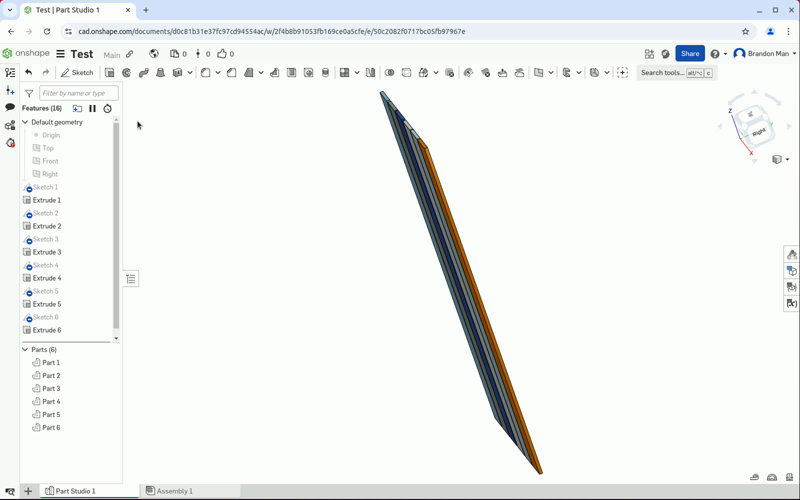
key(down, 2)
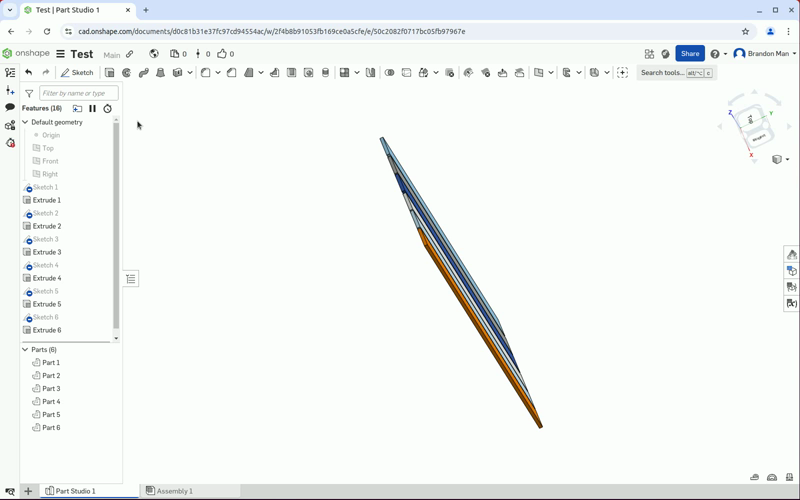
key(up, 2)
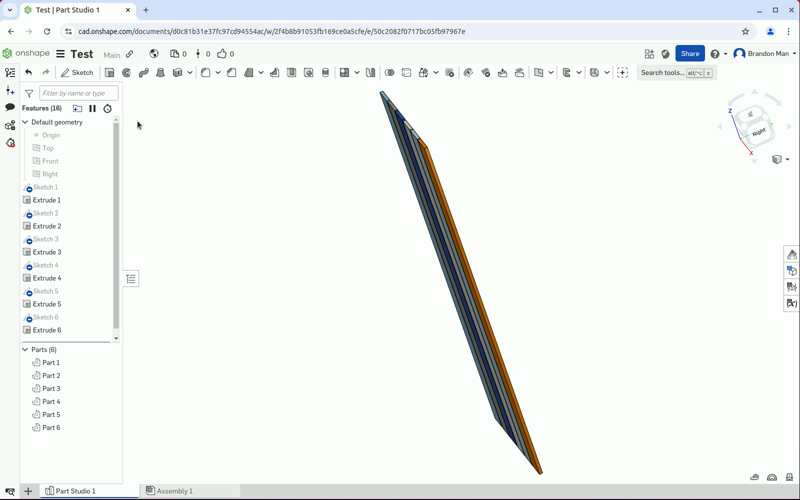
key(right, 2)
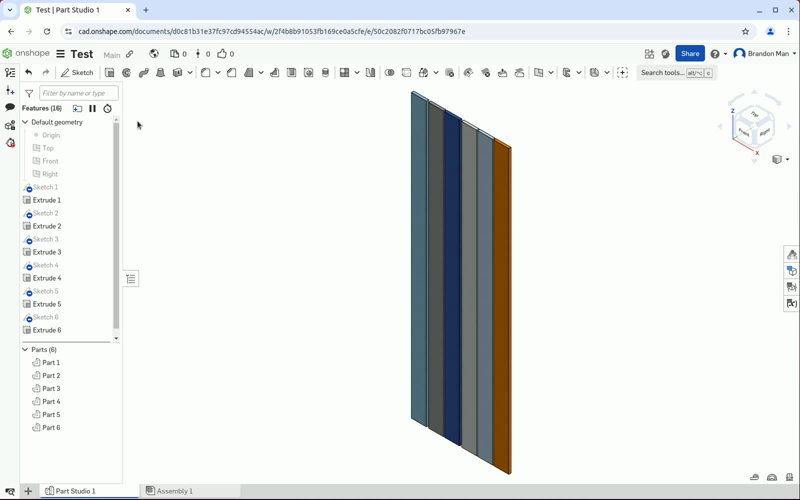
mouse_move(69, 189)
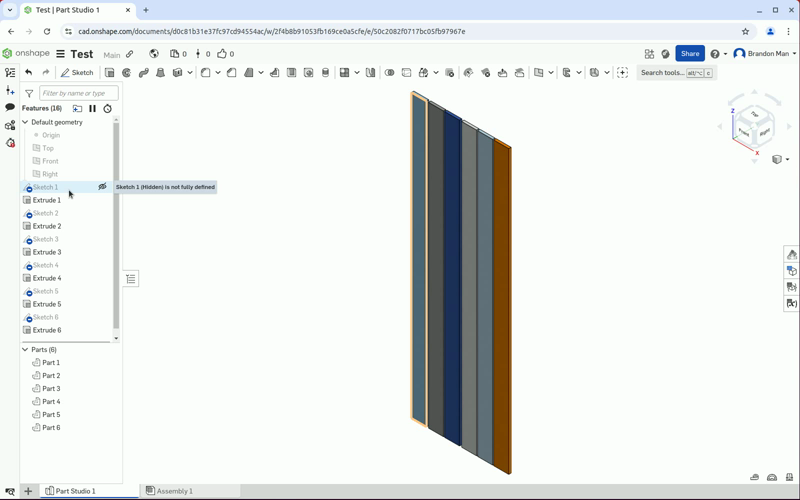
click(69, 189)